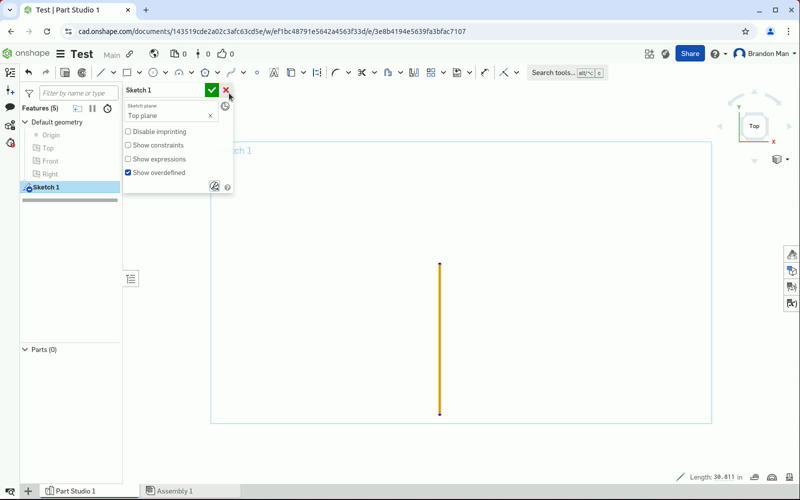
key(shift+h)
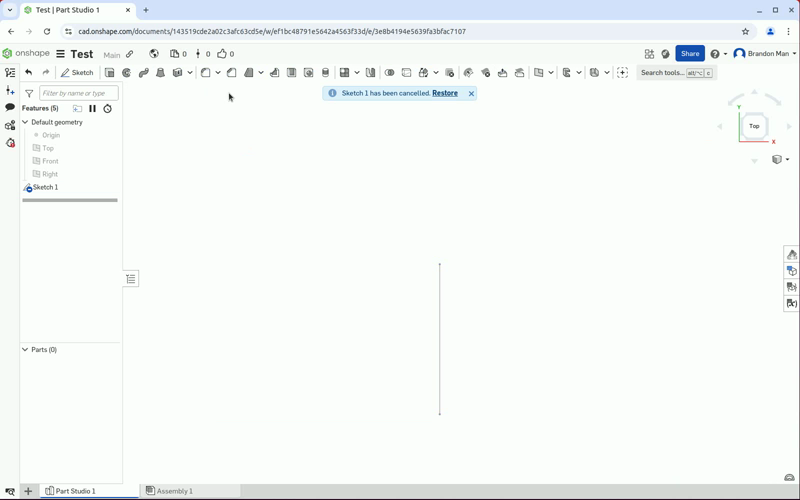
key(shift+s)
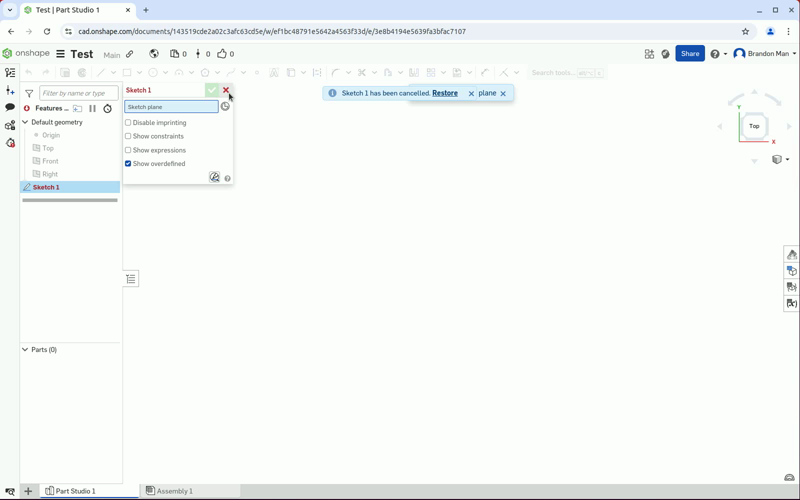
mouse_move(73, 150)
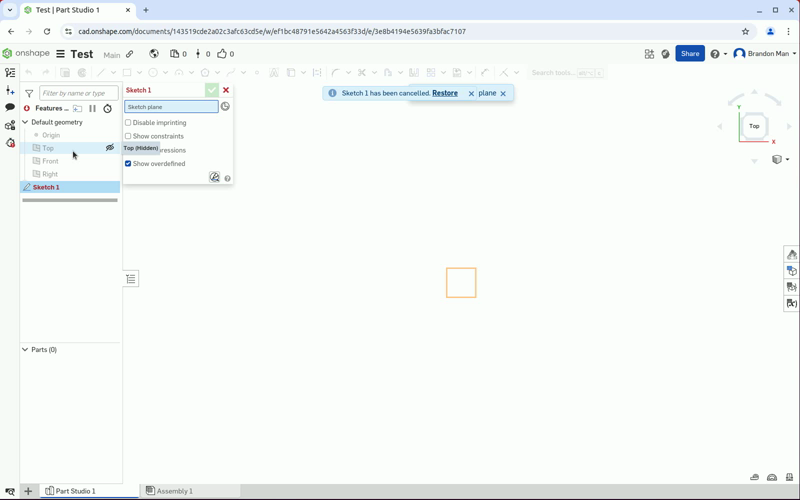
click(73, 150)
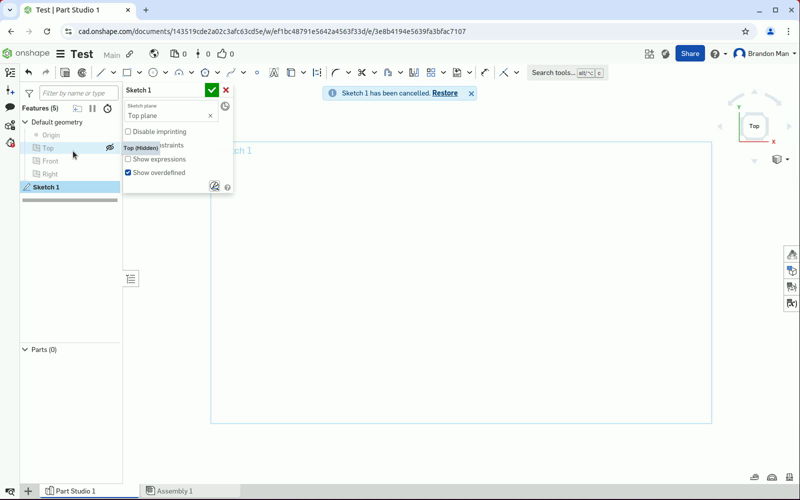
mouse_move(73, 352)
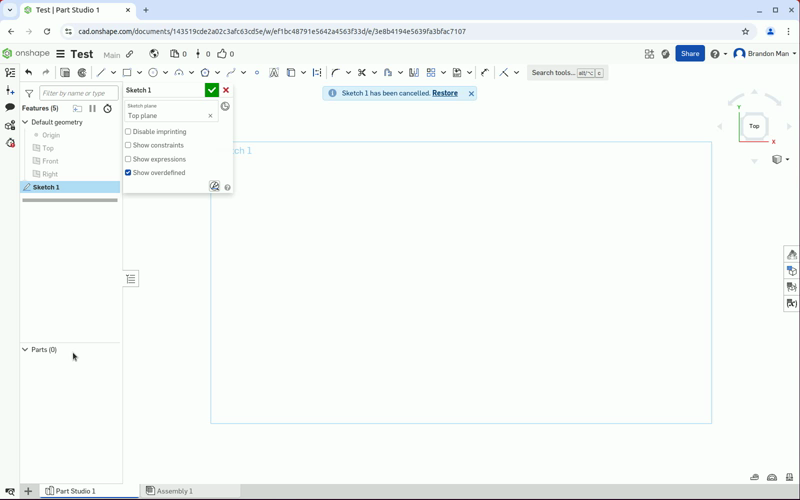
key(y)
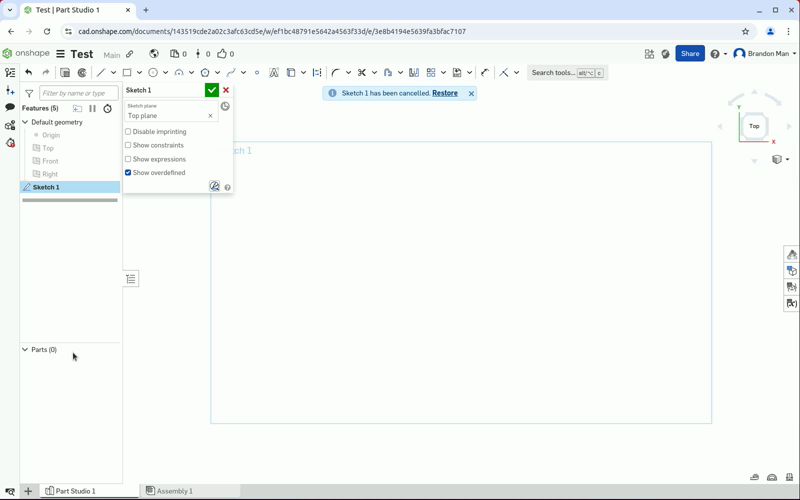
key(l)
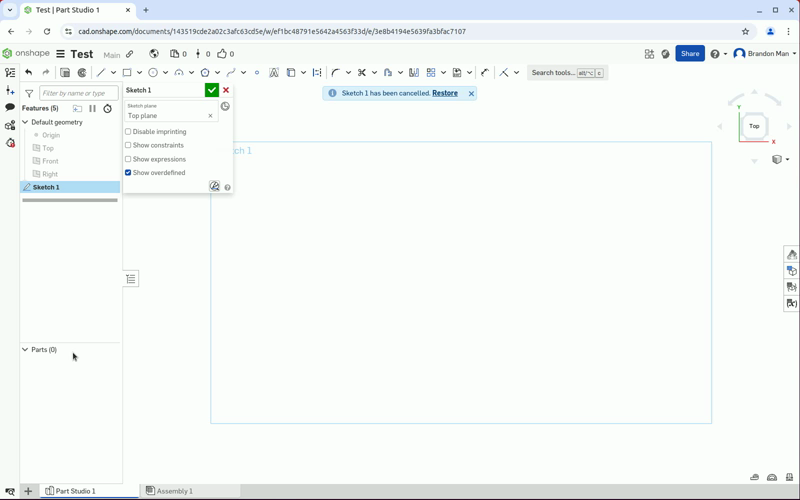
key_down(shift)
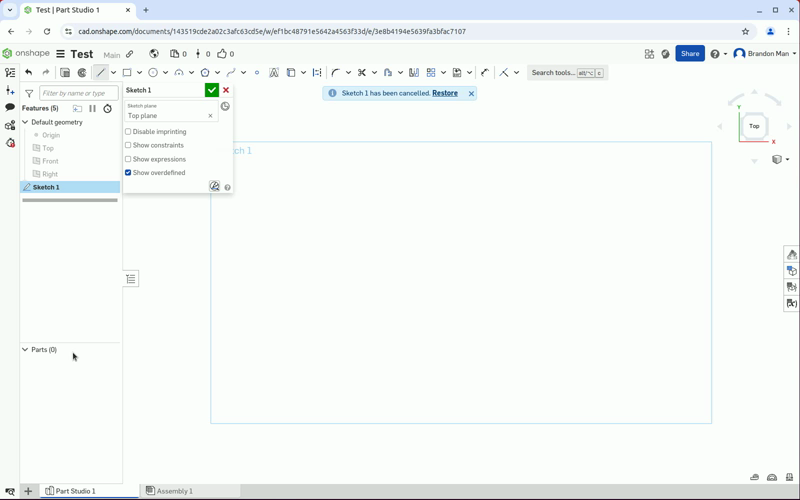
mouse_move(348, 282)
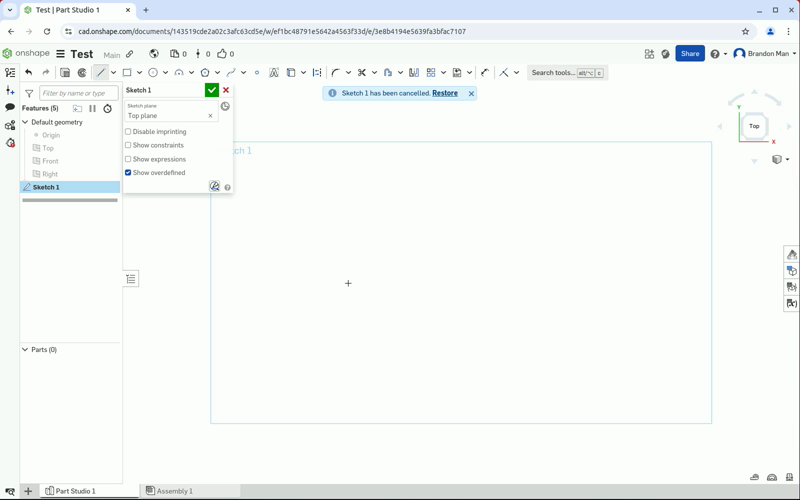
click(348, 282)
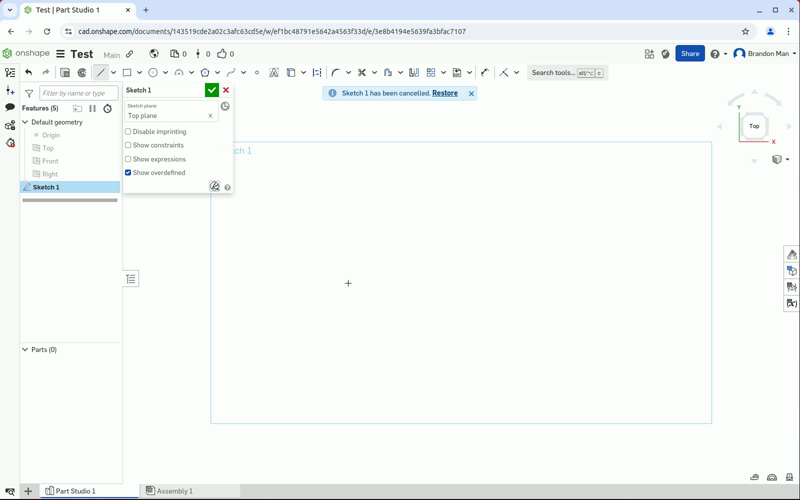
key_up(shift)
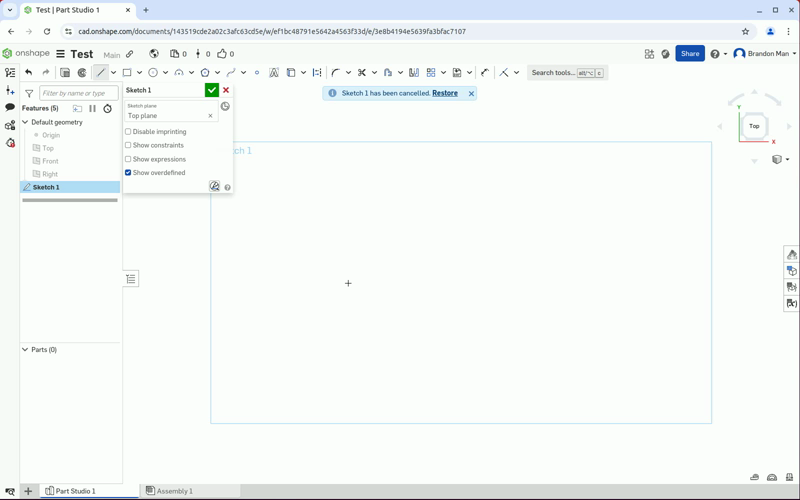
key_down(shift)
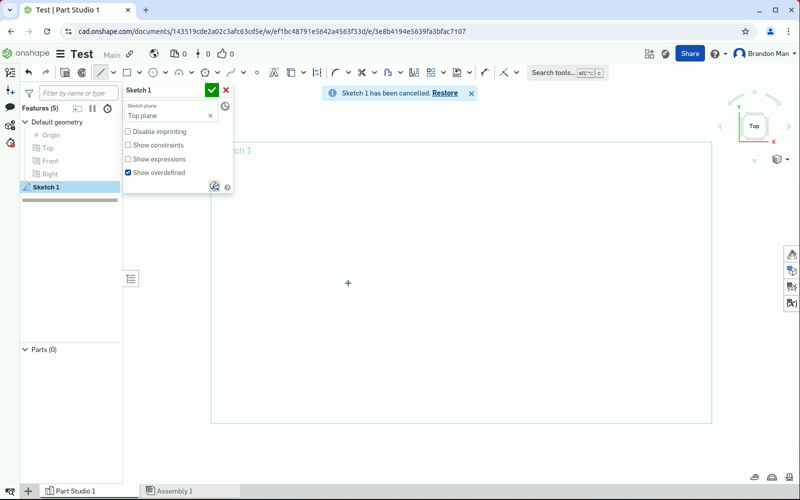
mouse_move(457, 282)
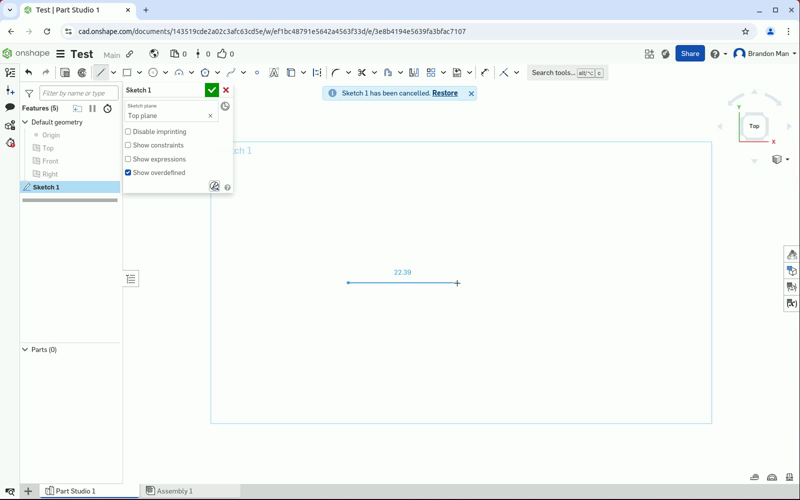
click(457, 282)
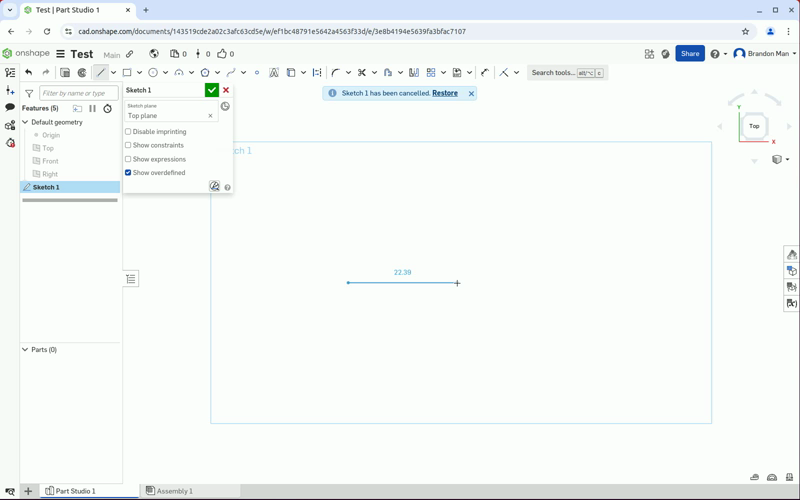
key_up(shift)
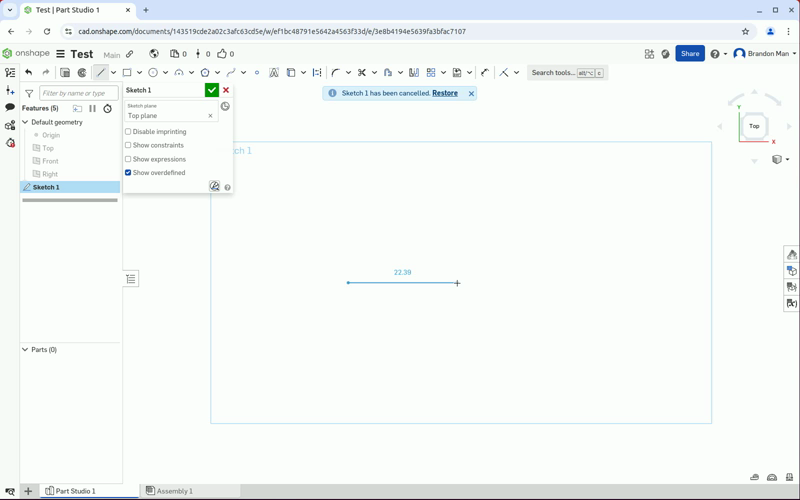
key_down(shift)
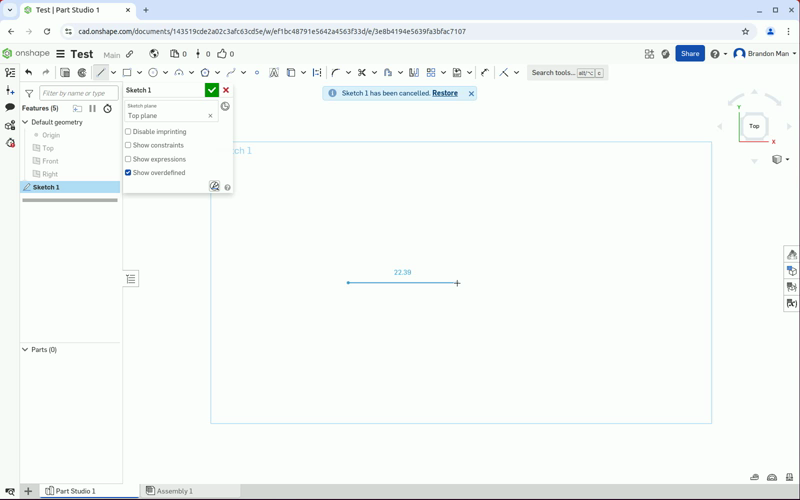
mouse_move(487, 282)
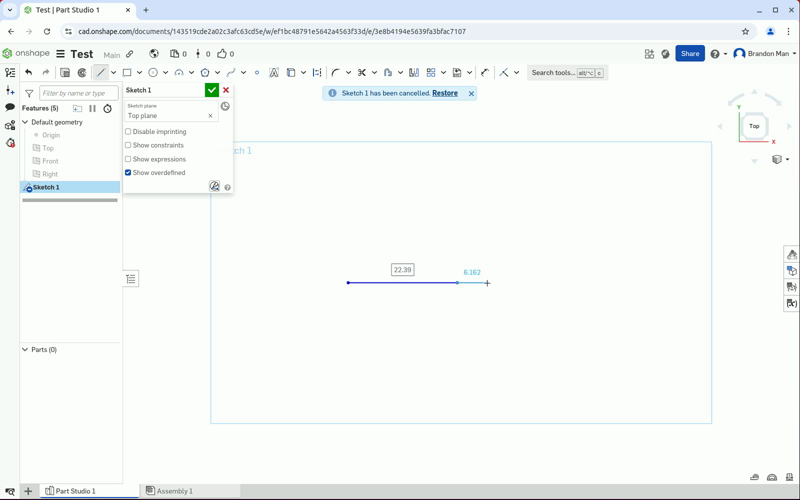
mouse_move(457, 273)
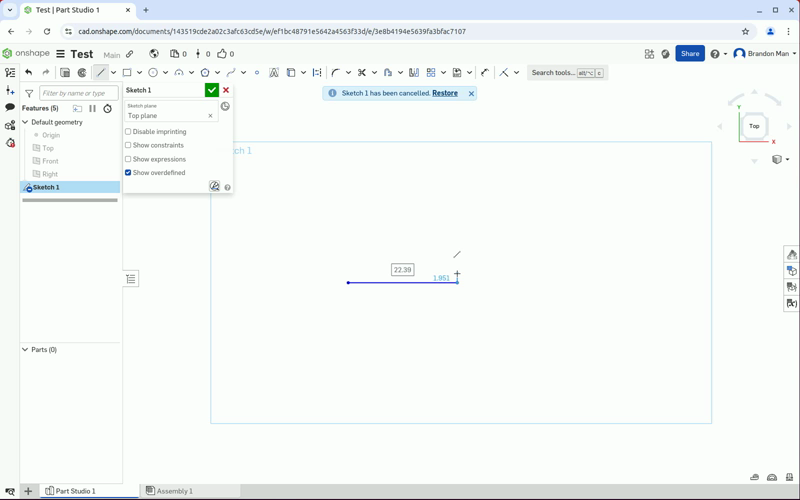
click(457, 273)
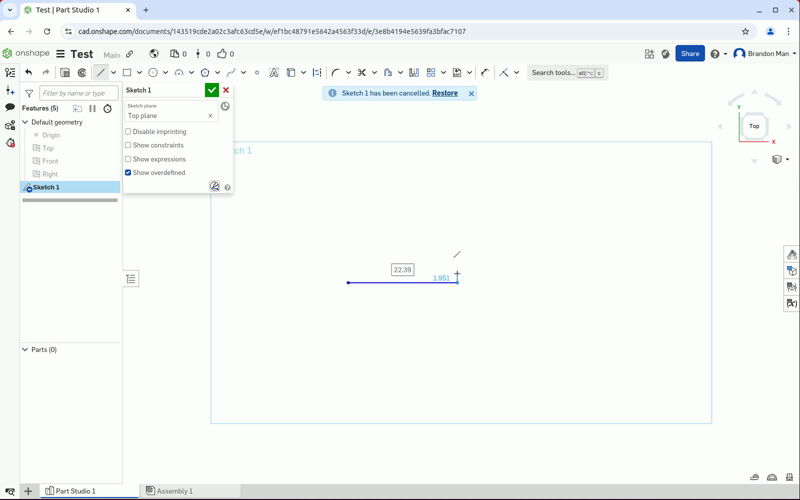
key_up(shift)
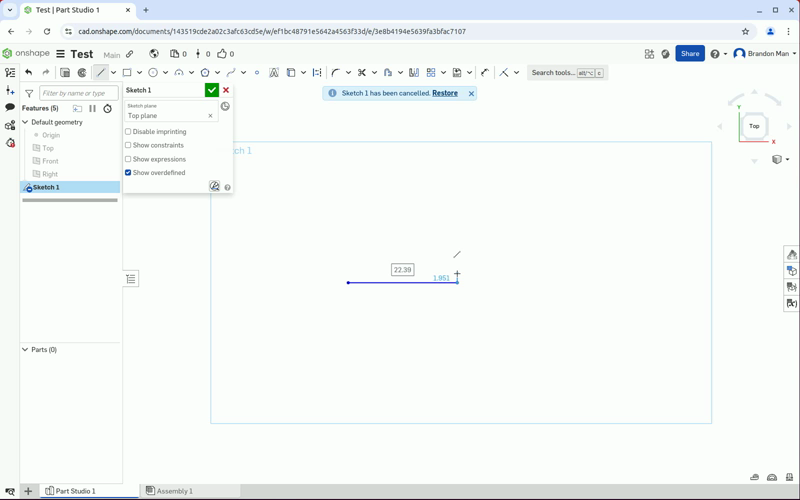
key_down(shift)
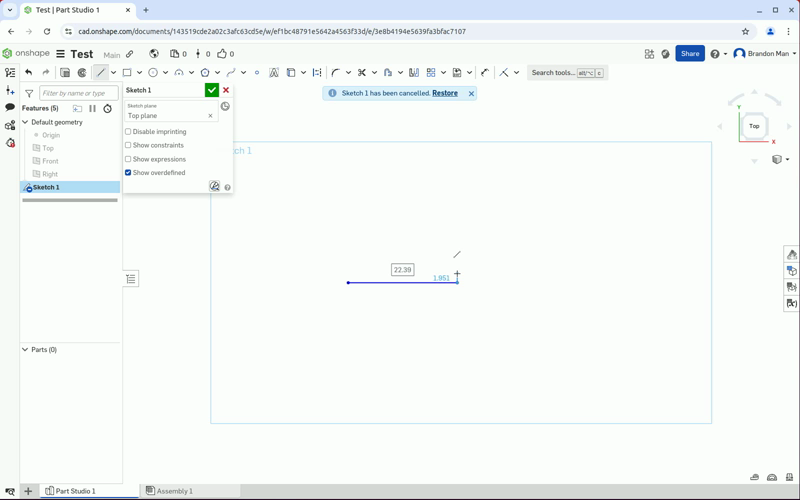
mouse_move(487, 273)
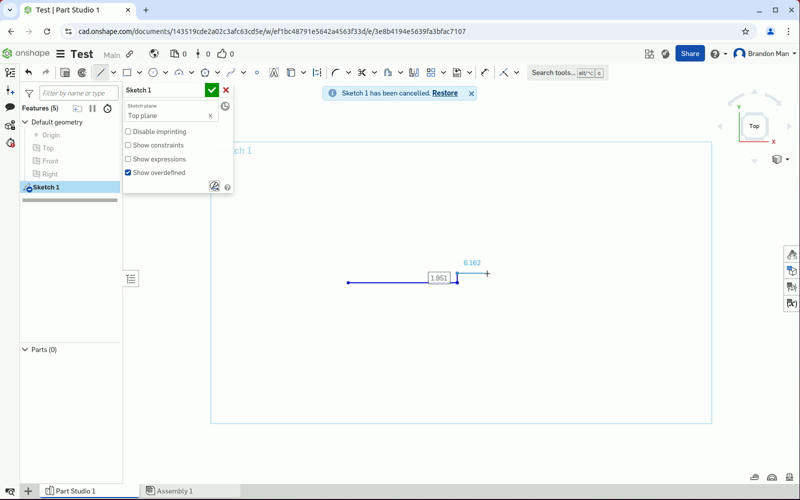
mouse_move(460, 273)
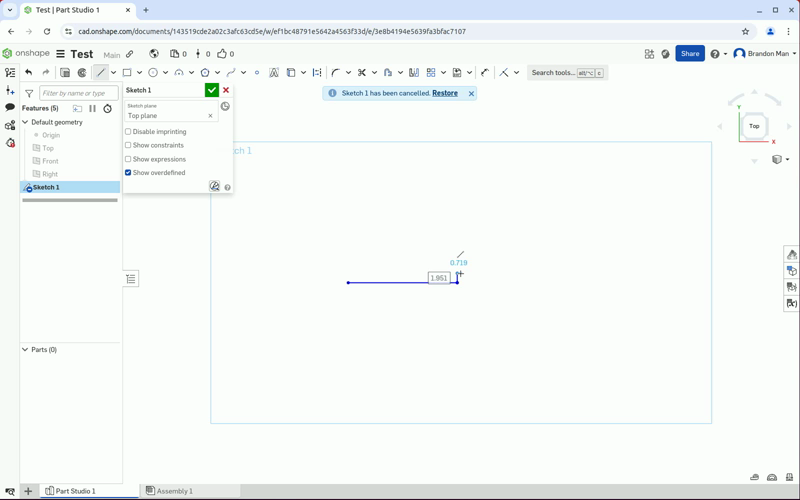
scroll(6)
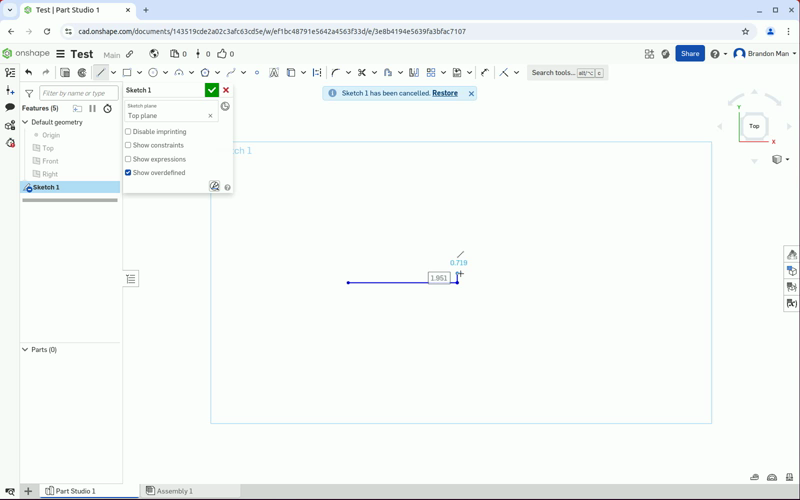
scroll(6)
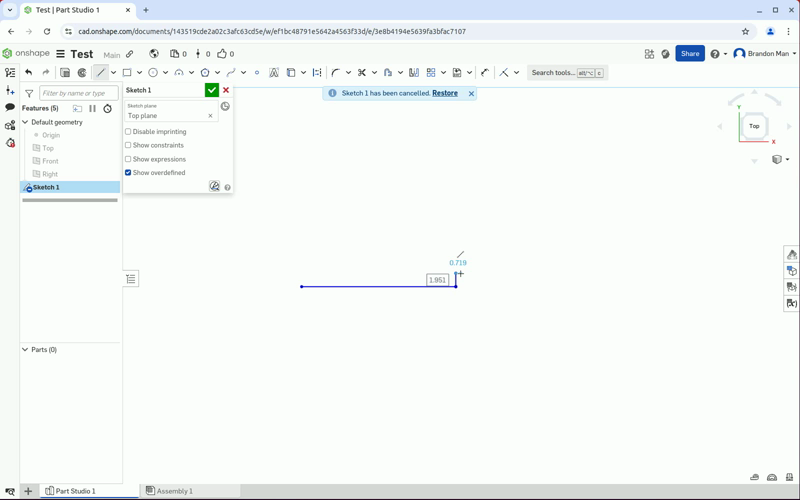
scroll(6)
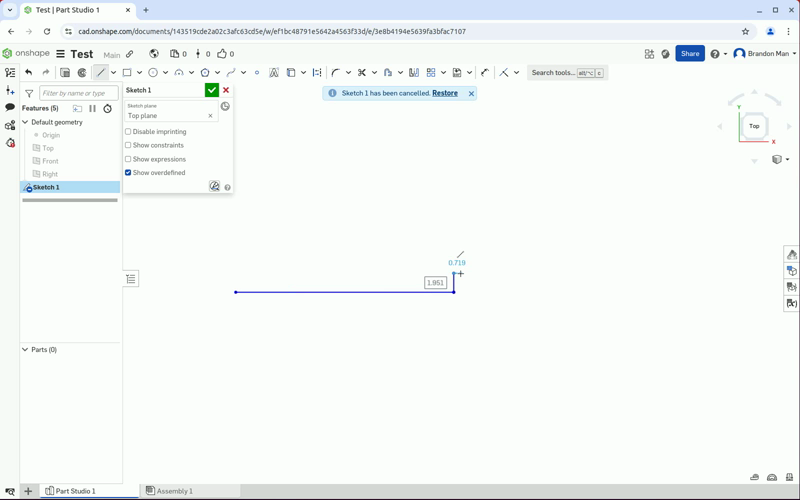
scroll(6)
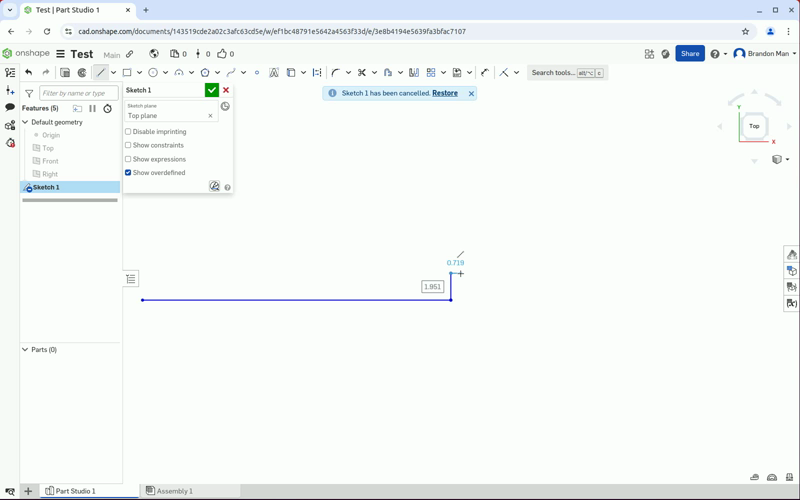
scroll(6)
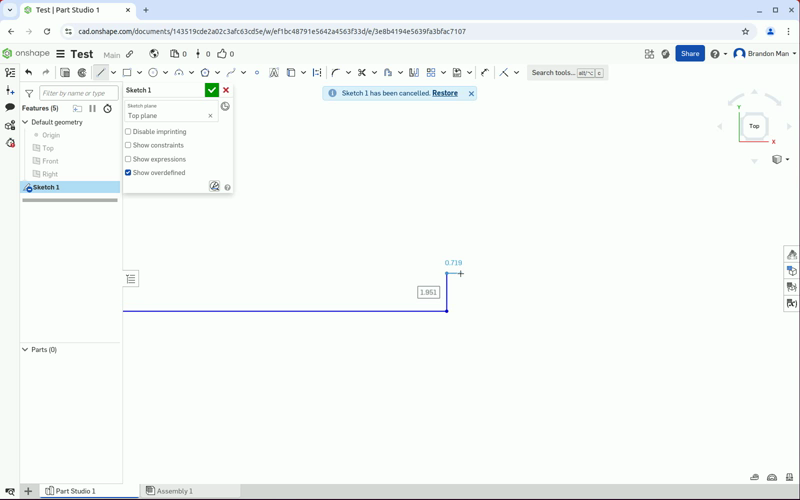
scroll(6)
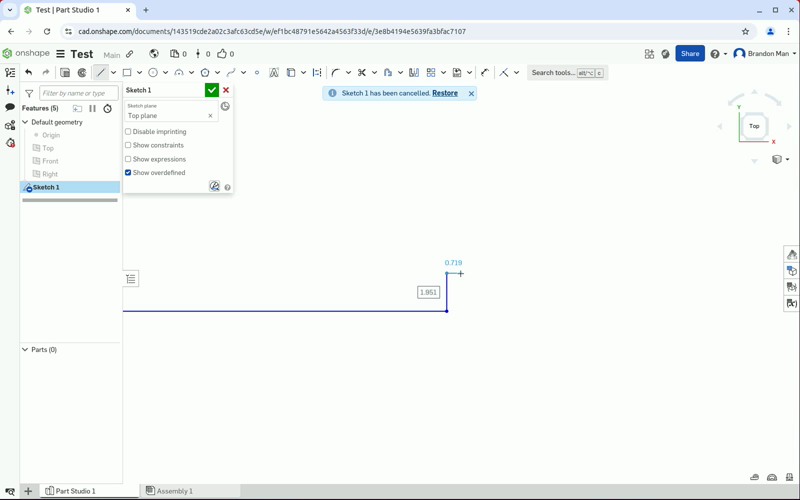
scroll(6)
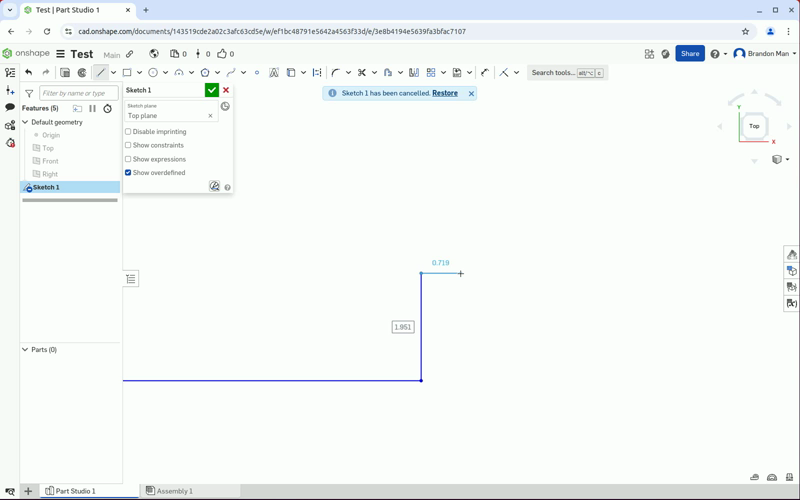
click(460, 273)
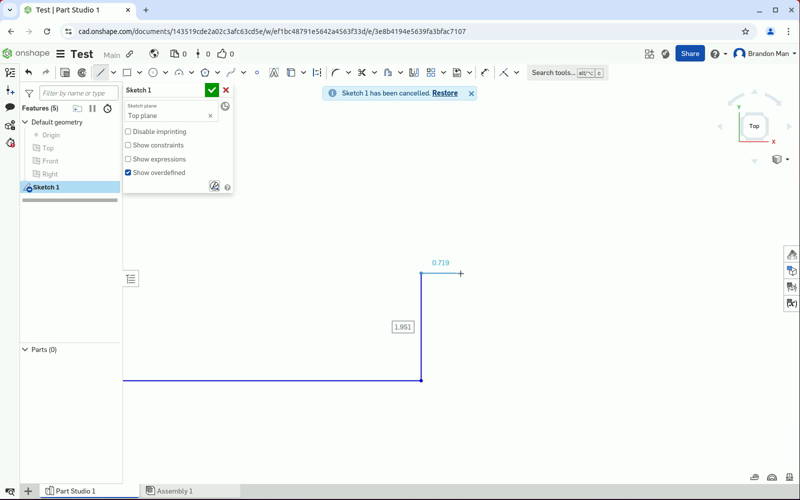
scroll(-6)
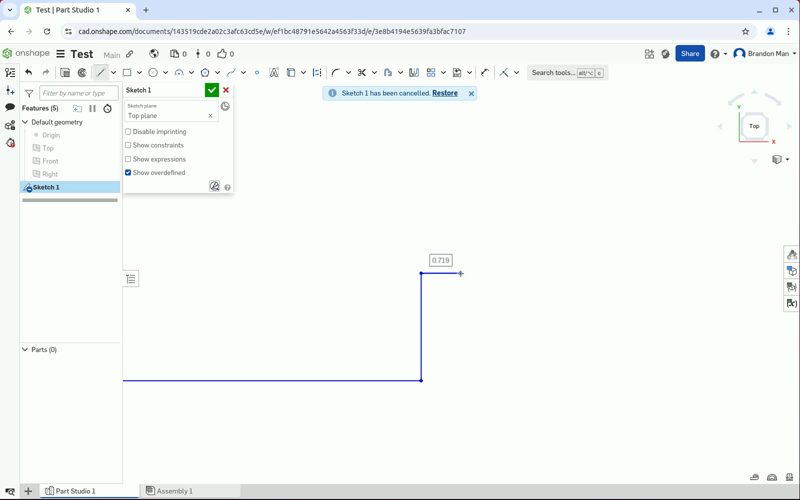
scroll(-6)
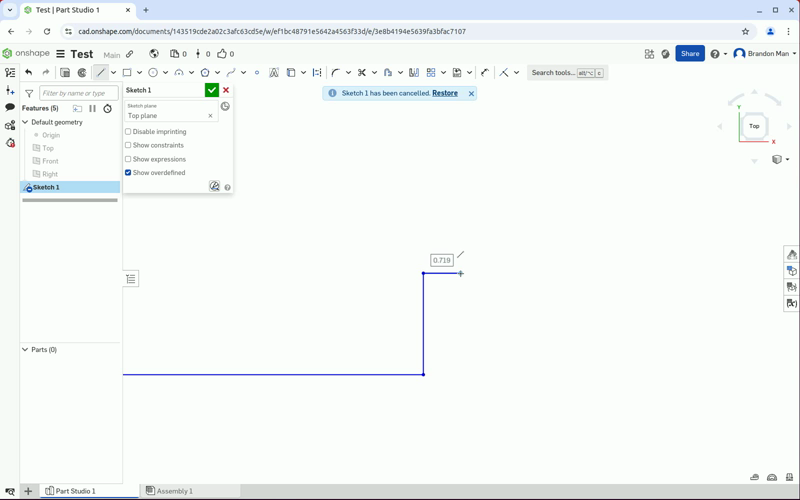
scroll(-6)
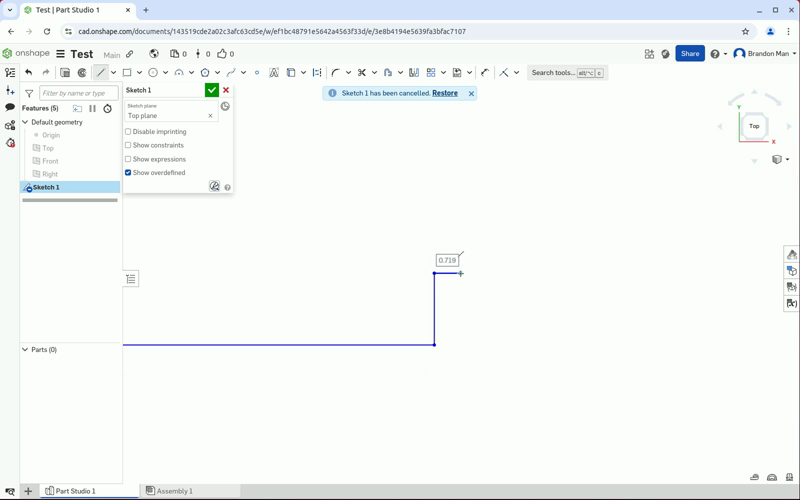
scroll(-6)
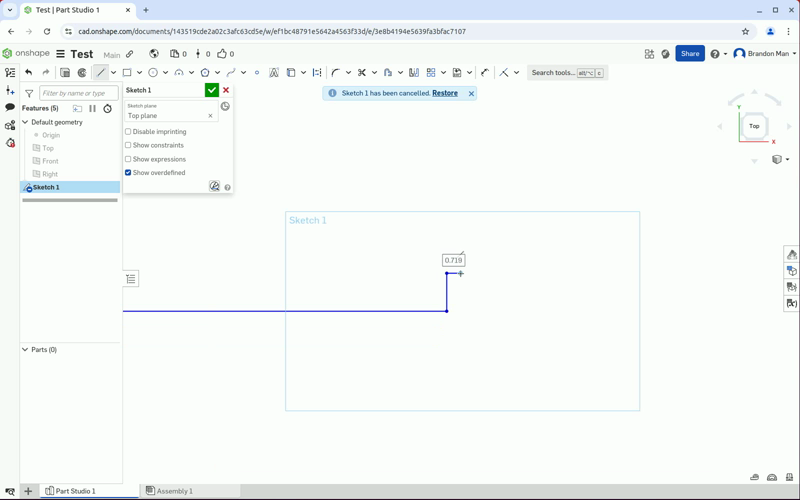
scroll(-6)
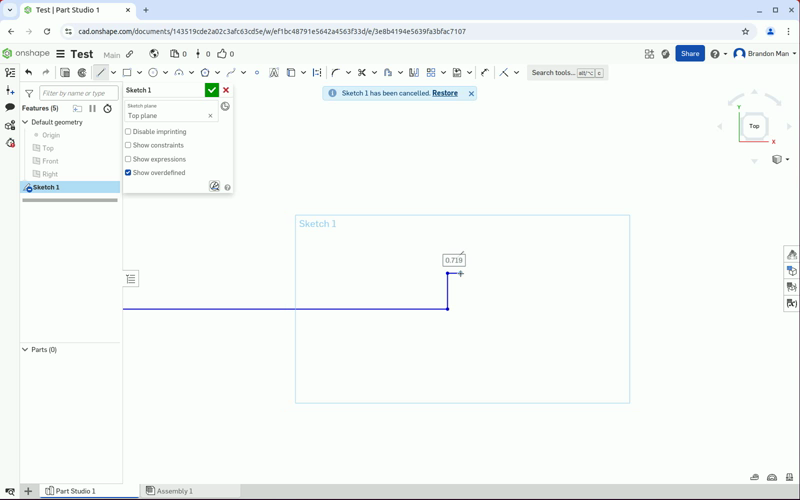
scroll(-6)
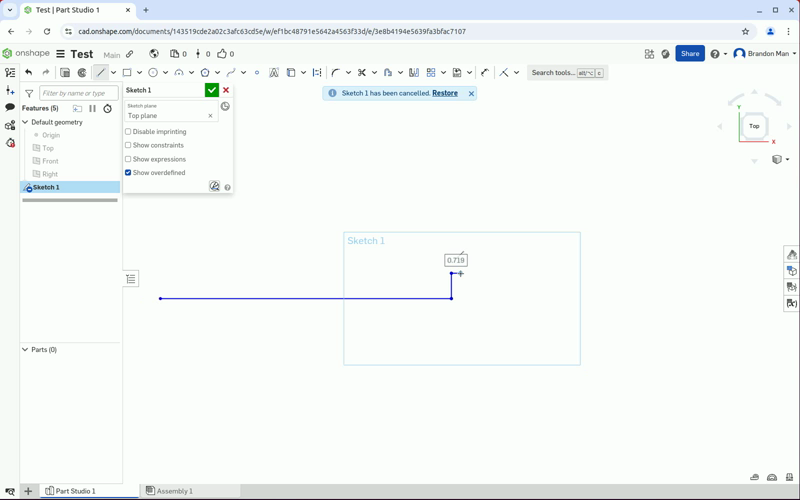
scroll(-6)
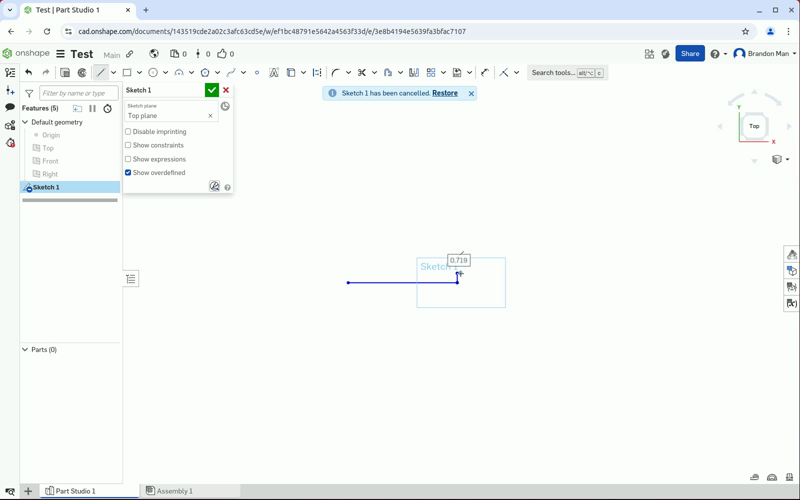
key_up(shift)
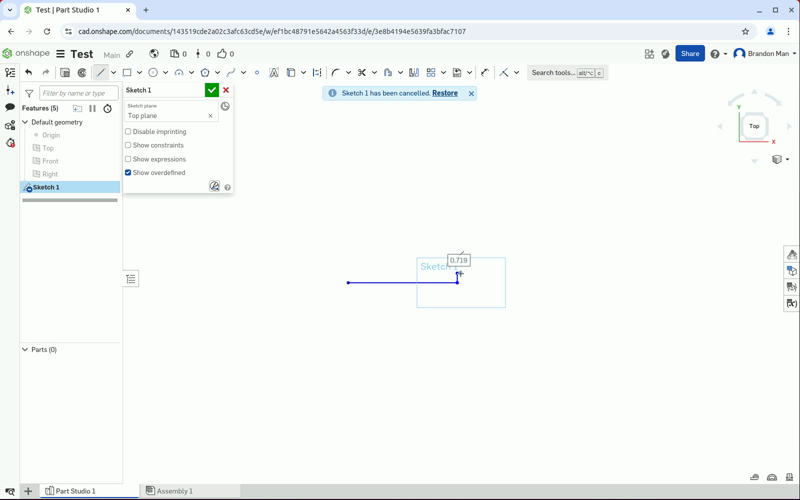
key_down(shift)
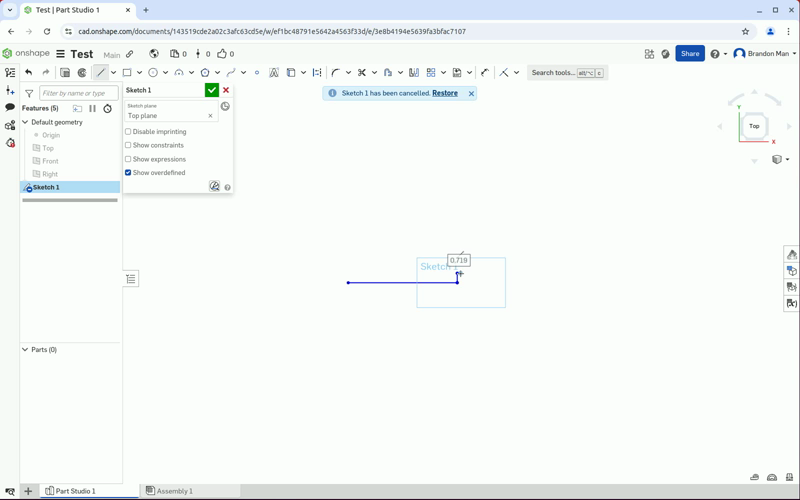
mouse_move(490, 273)
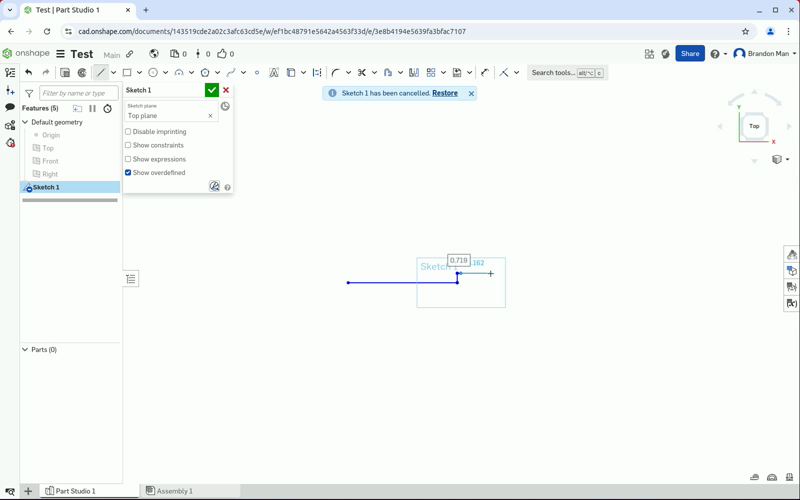
mouse_move(460, 247)
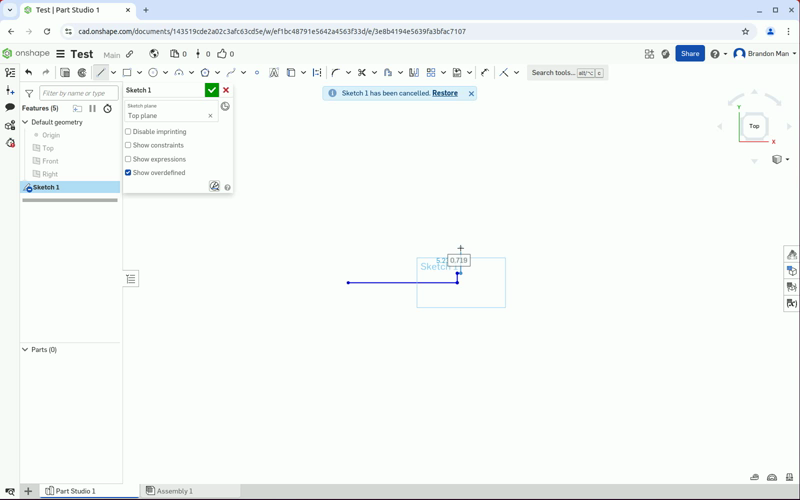
click(460, 247)
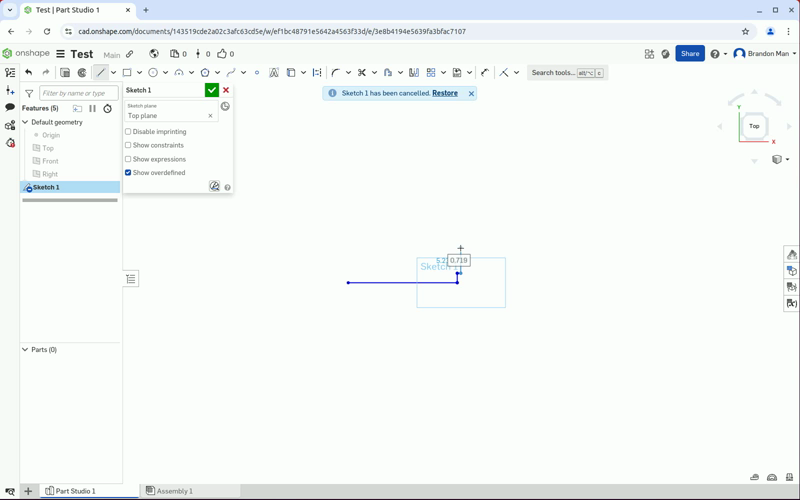
key_up(shift)
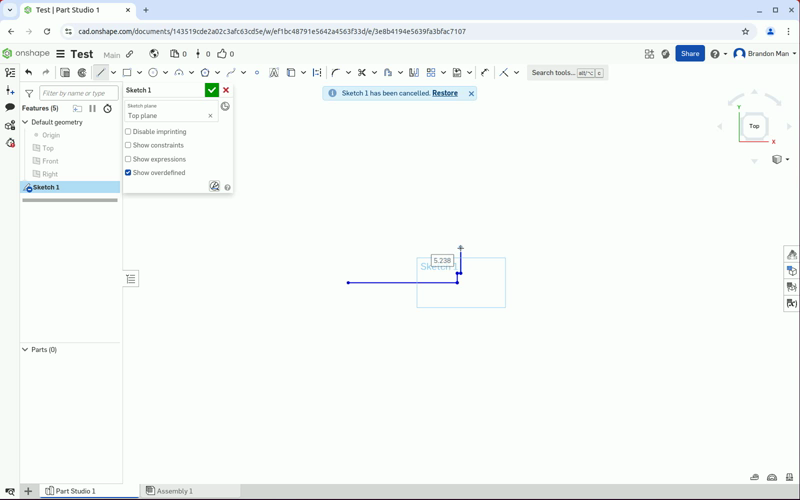
key_down(shift)
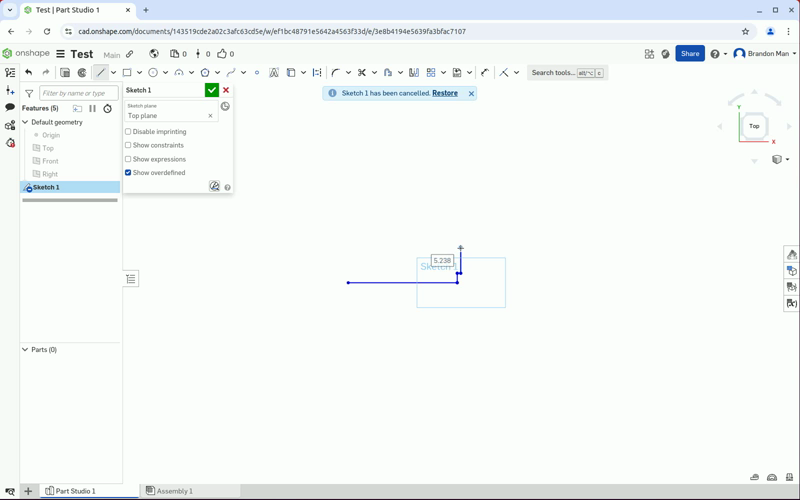
mouse_move(348, 247)
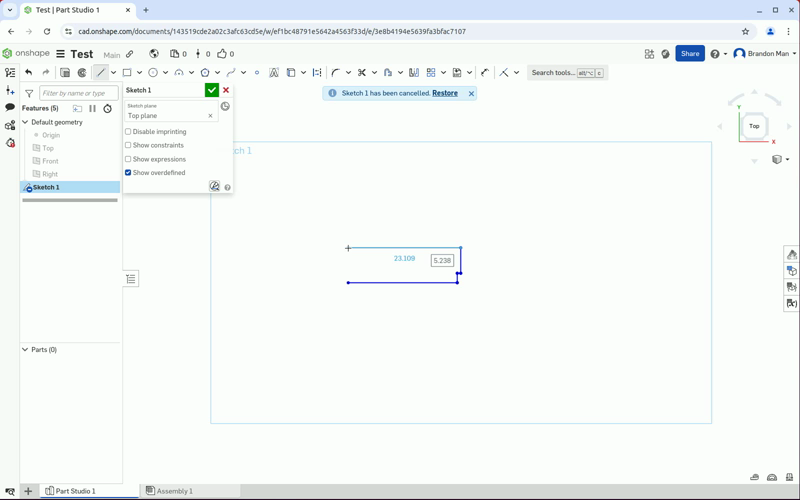
click(348, 247)
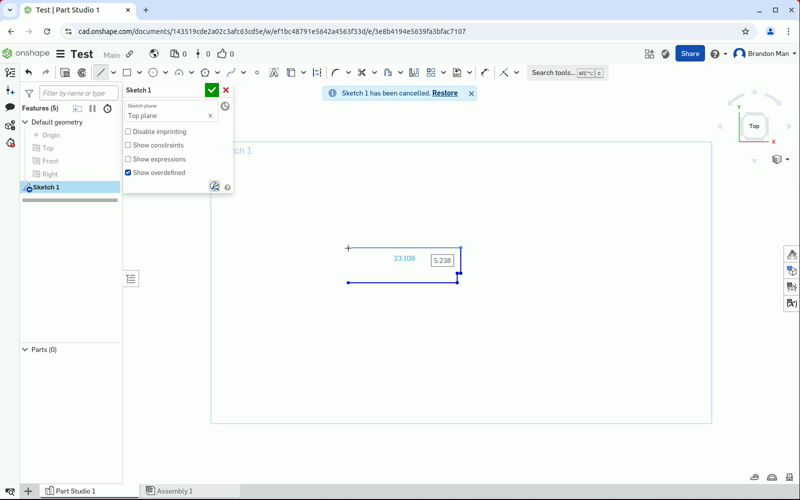
key_up(shift)
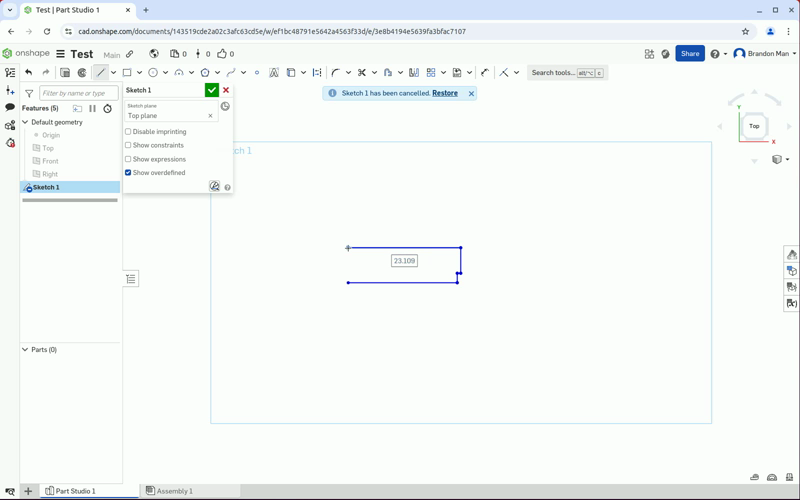
mouse_move(378, 247)
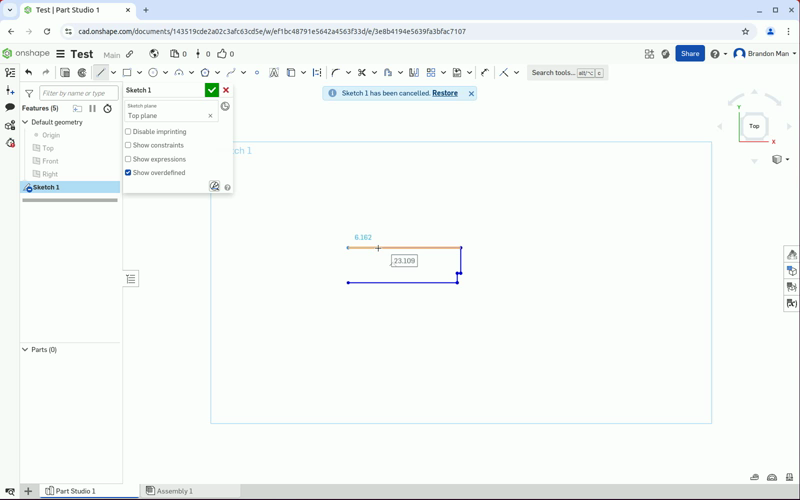
key_down(shift)
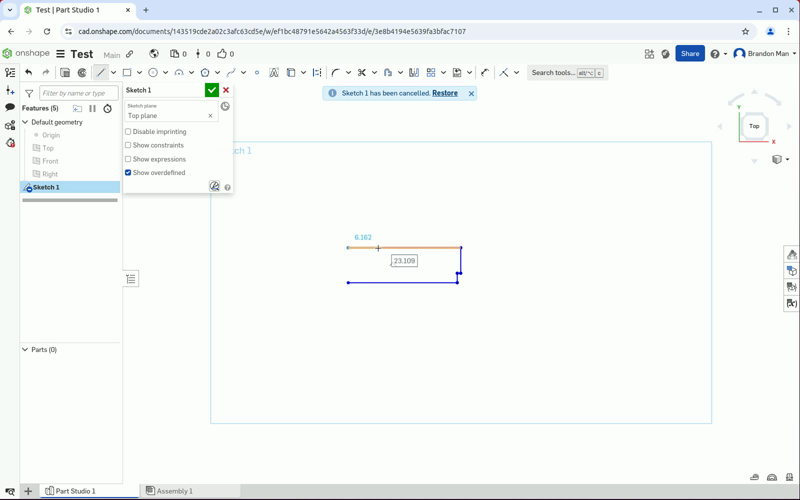
mouse_move(348, 282)
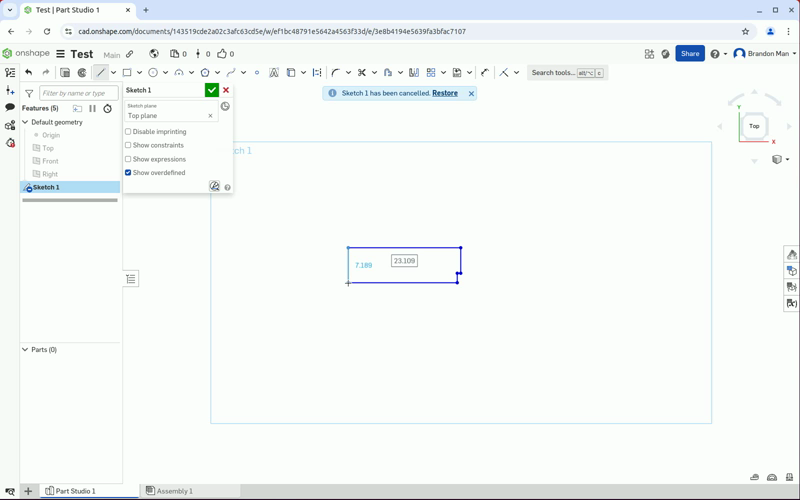
key_up(shift)
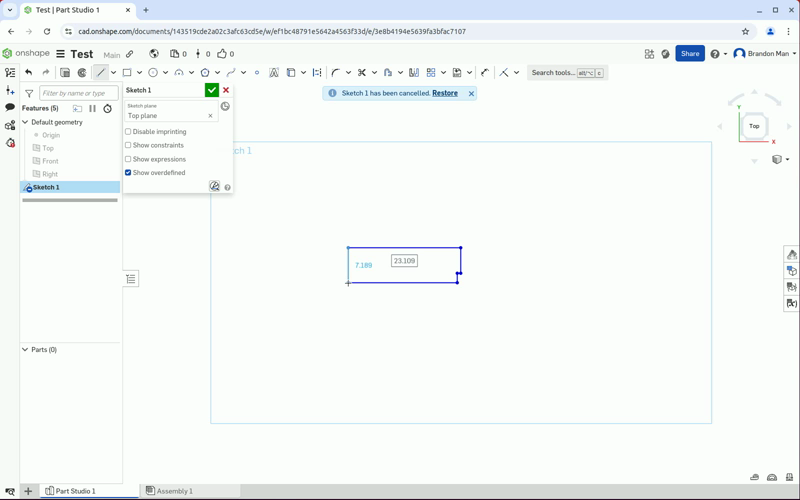
click(348, 282)
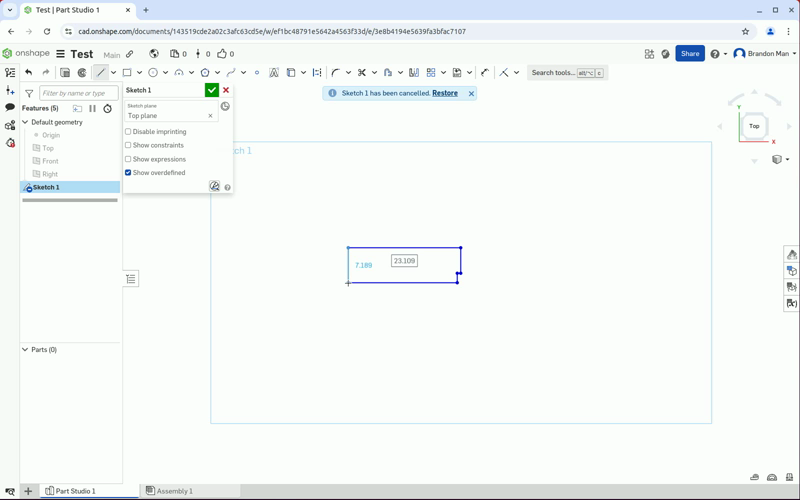
key(esc)
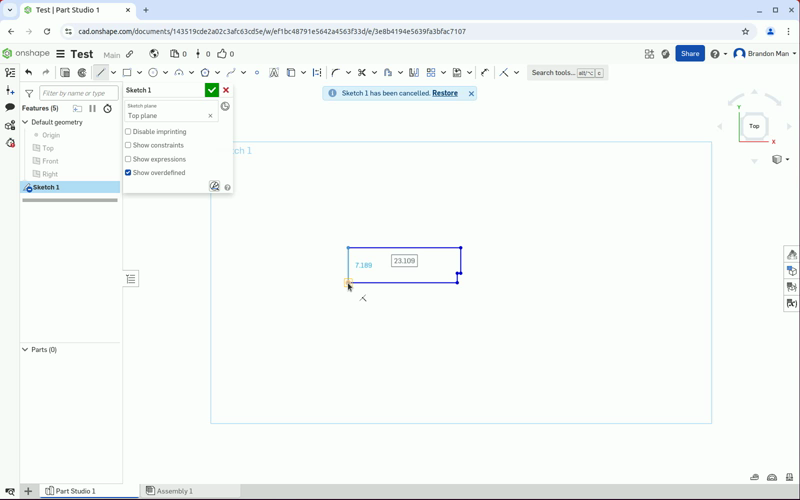
mouse_move(364, 271)
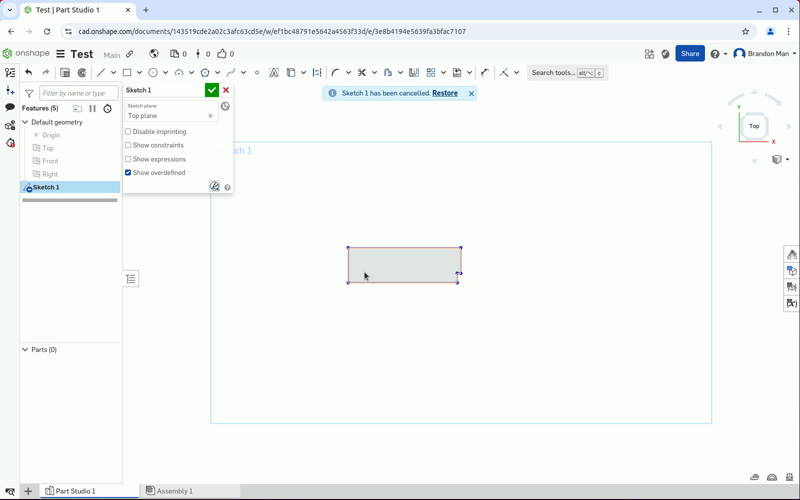
click(364, 271)
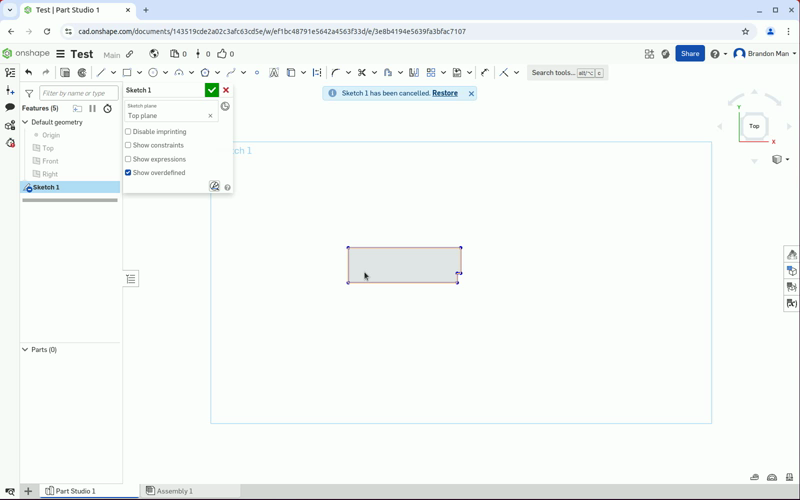
mouse_move(73, 352)
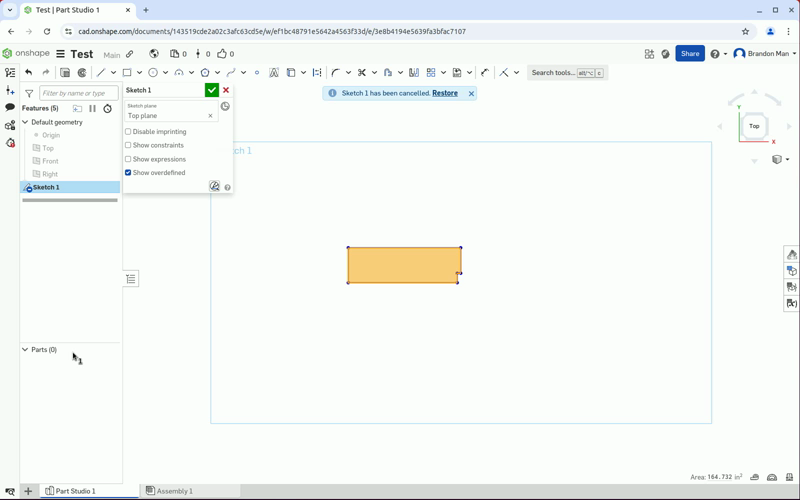
key(shift+y)
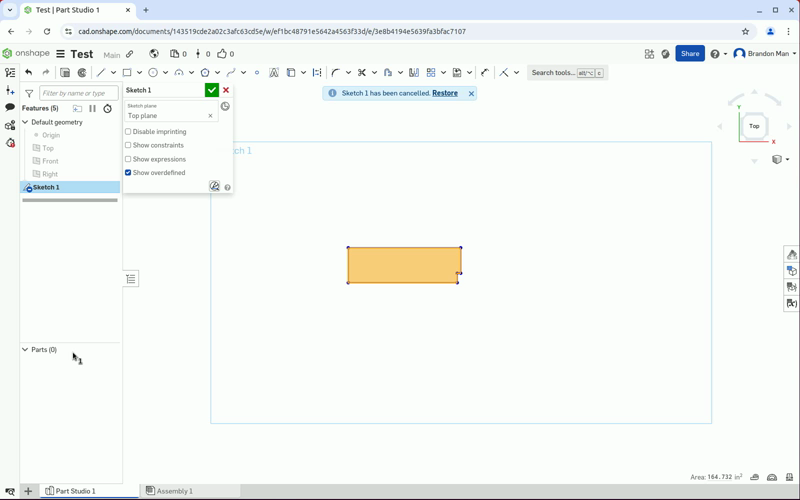
key(shift+e)
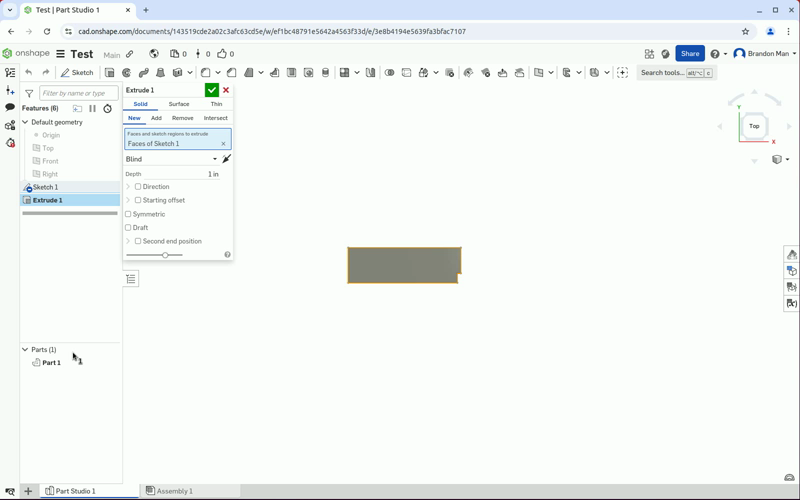
mouse_move(143, 106)
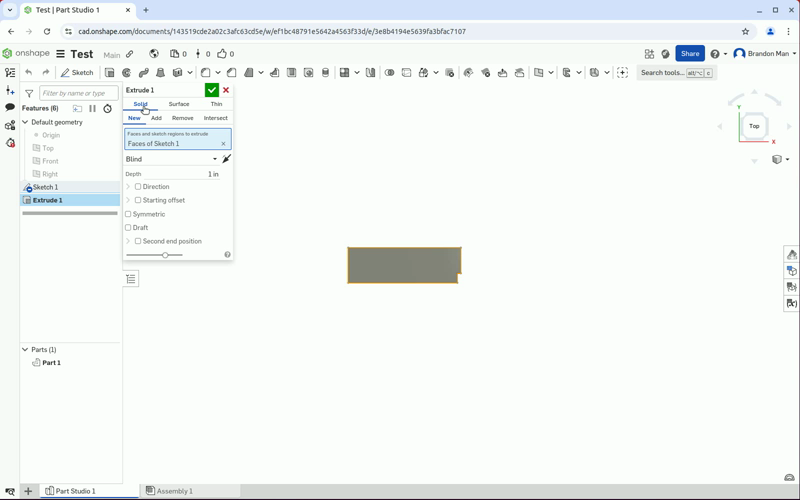
click(143, 106)
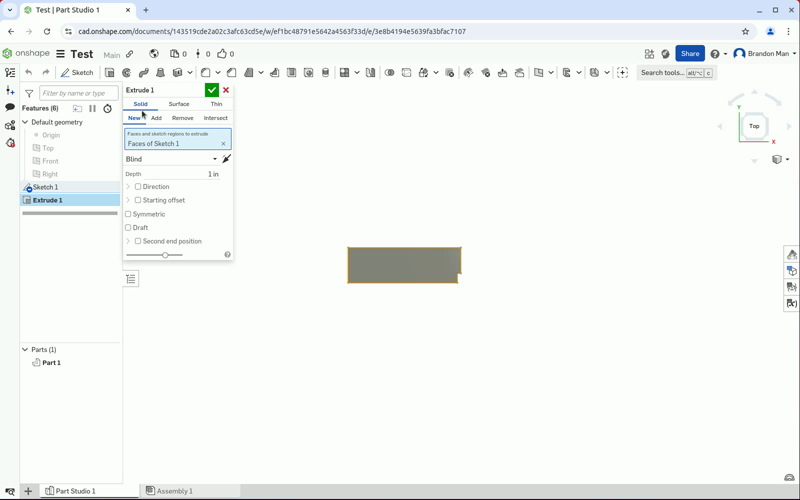
mouse_move(137, 120)
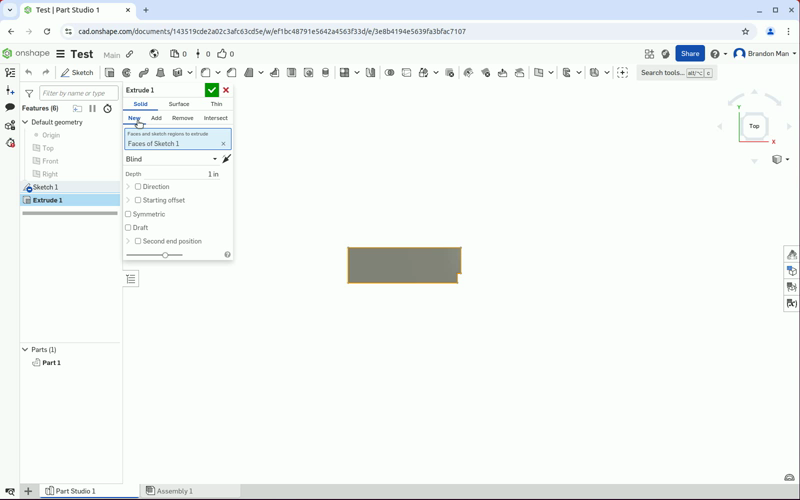
click(137, 120)
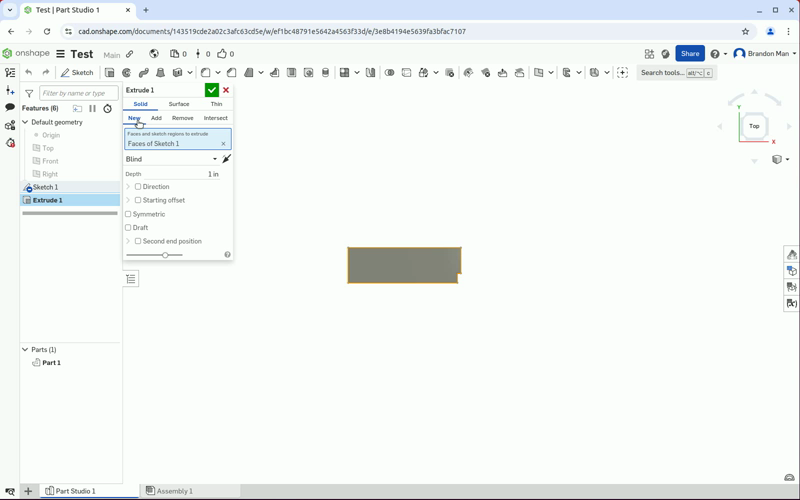
key(tab, 4)
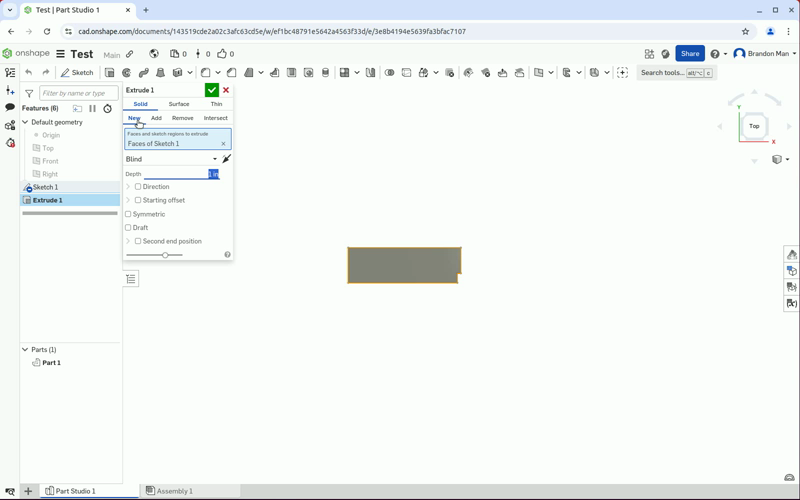
text(0.722)
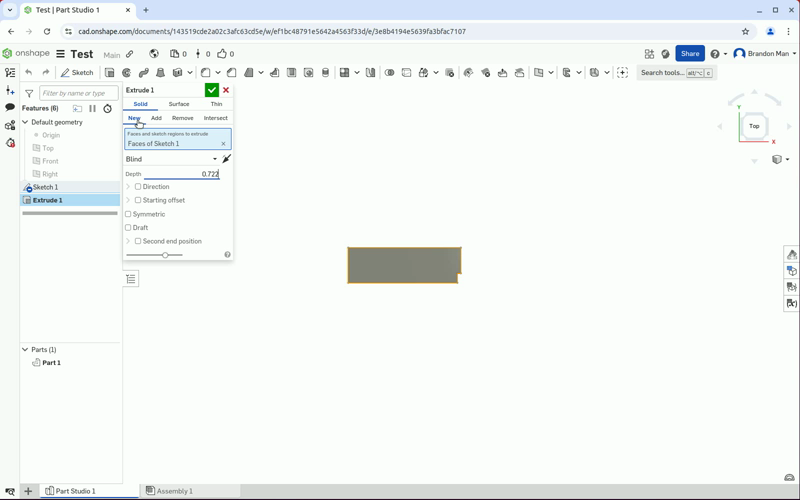
key(enter)
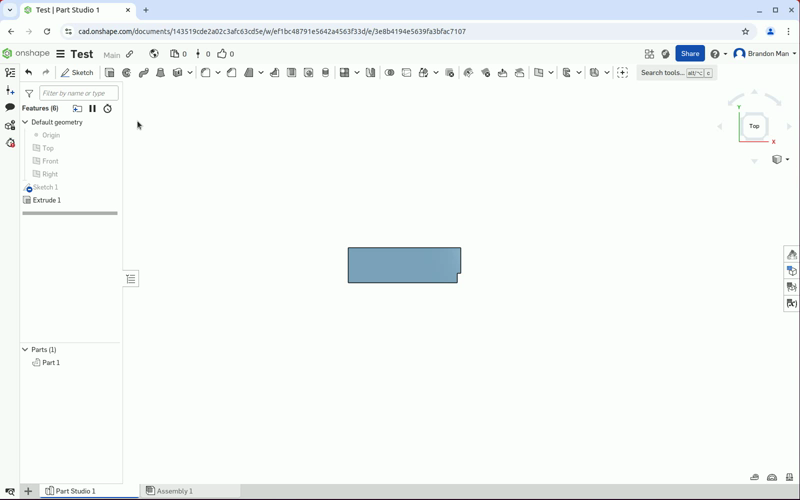
key(shift+h)
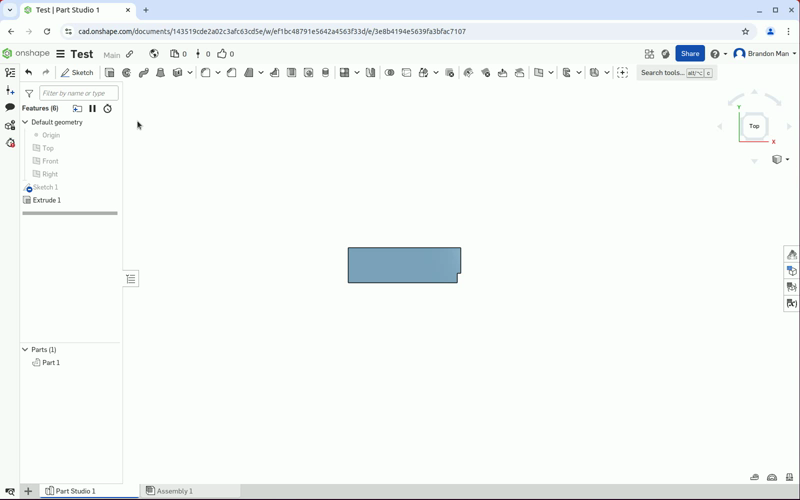
key(shift+h)
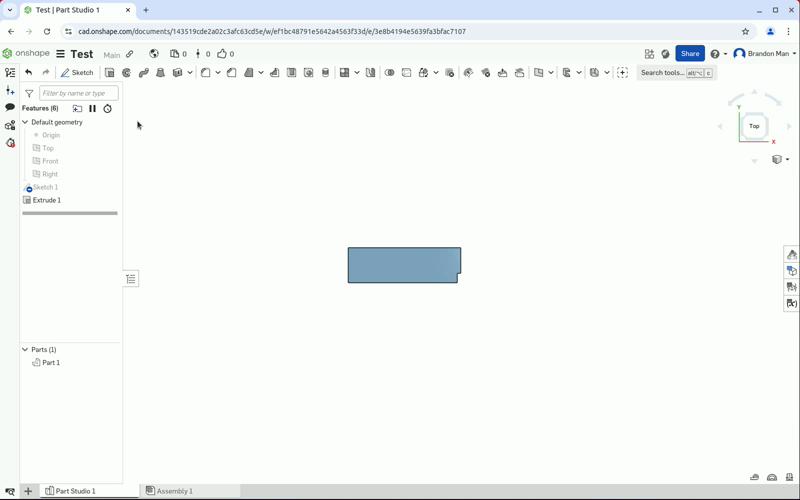
mouse_move(73, 189)
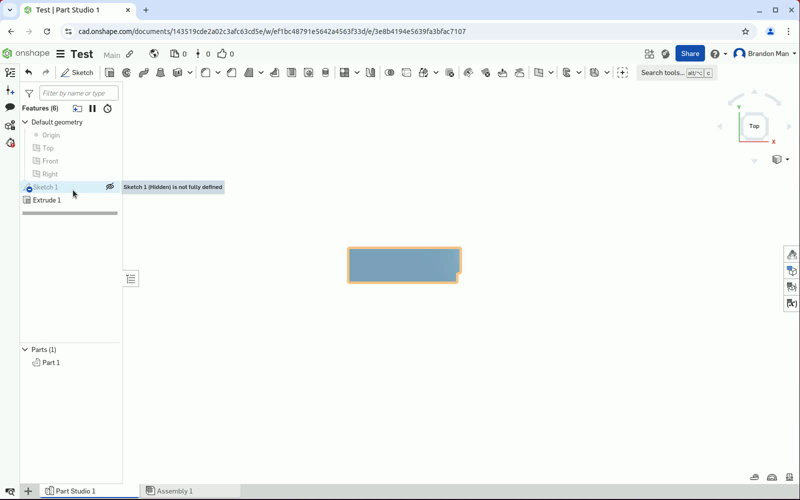
click(73, 189)
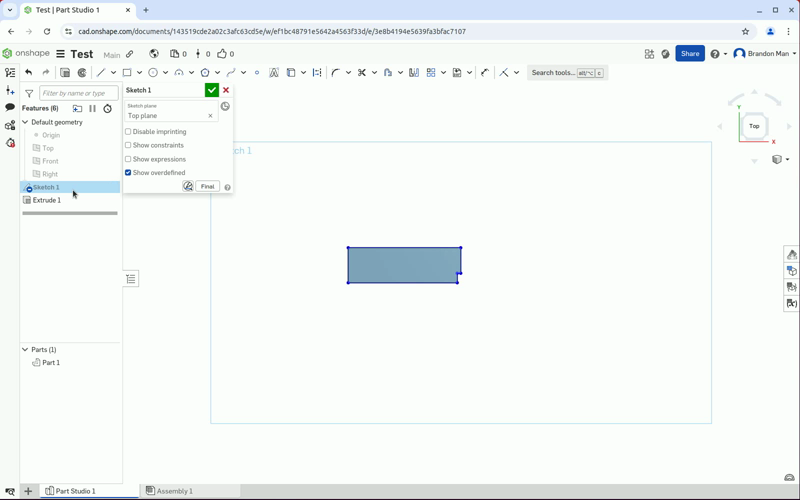
mouse_move(229, 92)
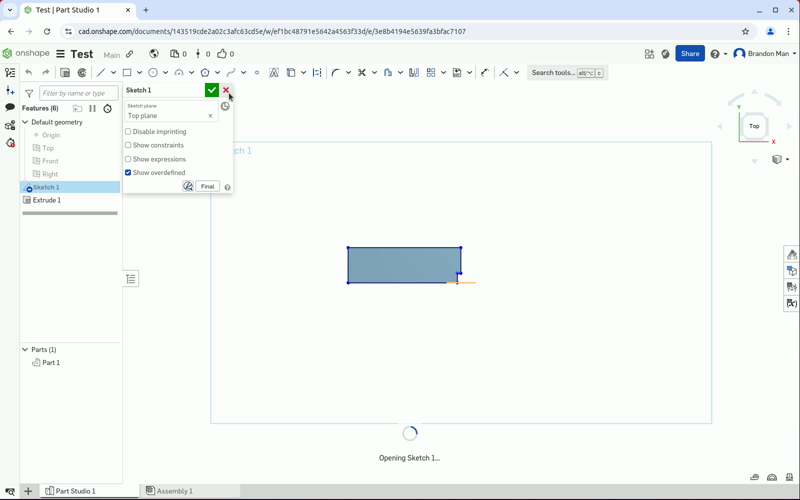
click(229, 92)
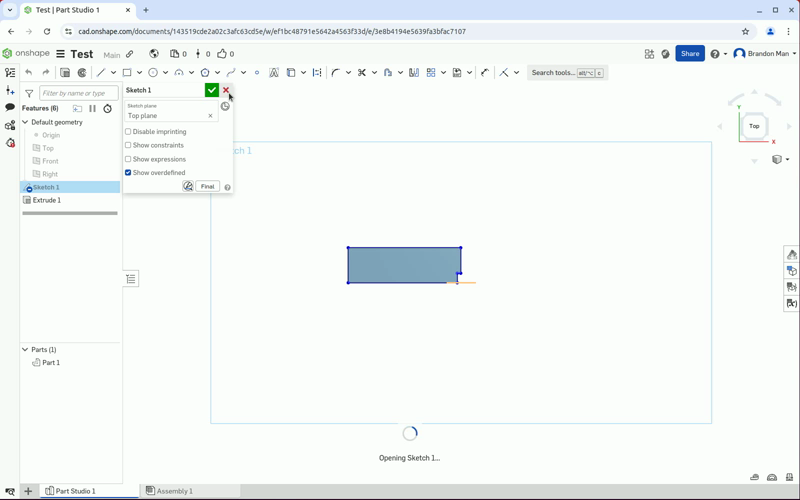
key(shift+s)
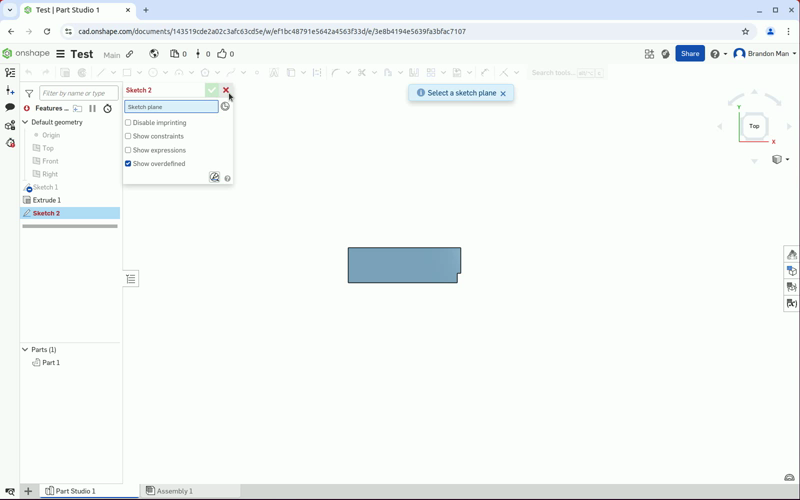
mouse_move(73, 150)
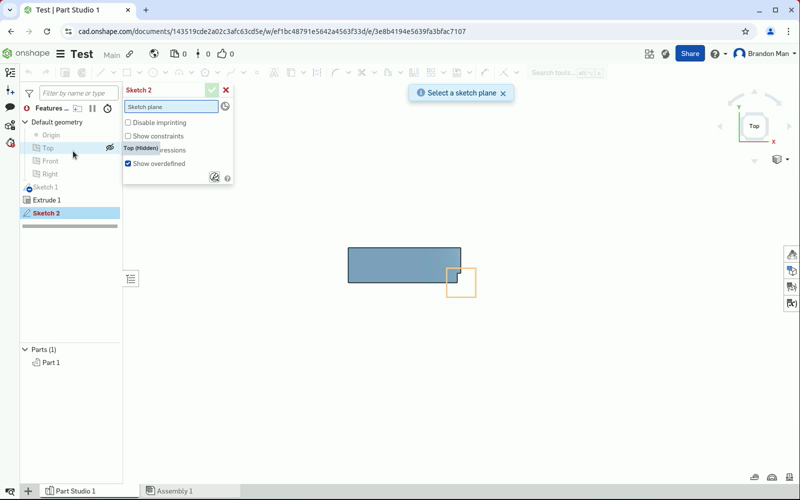
click(73, 150)
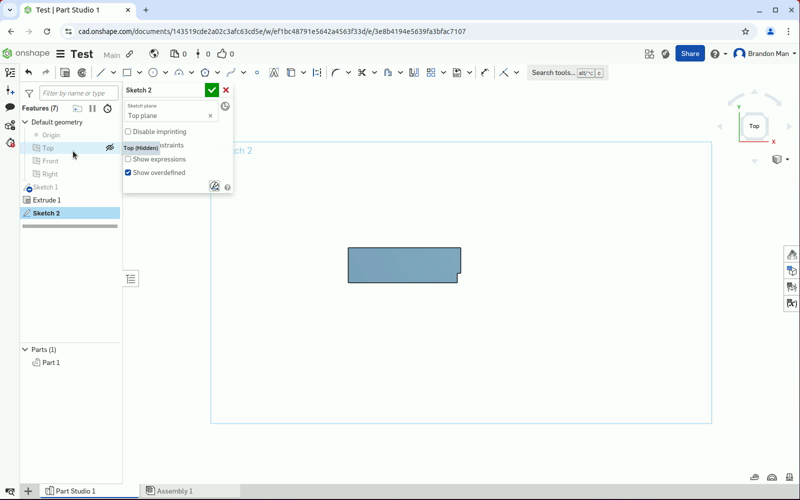
mouse_move(73, 352)
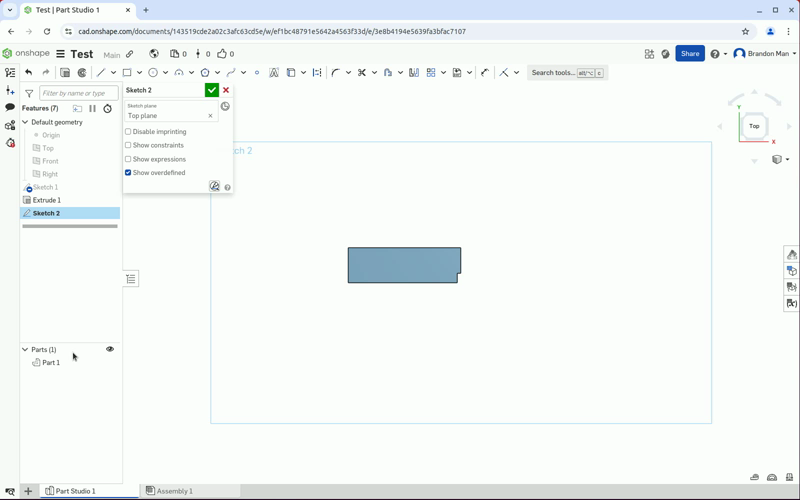
key(y)
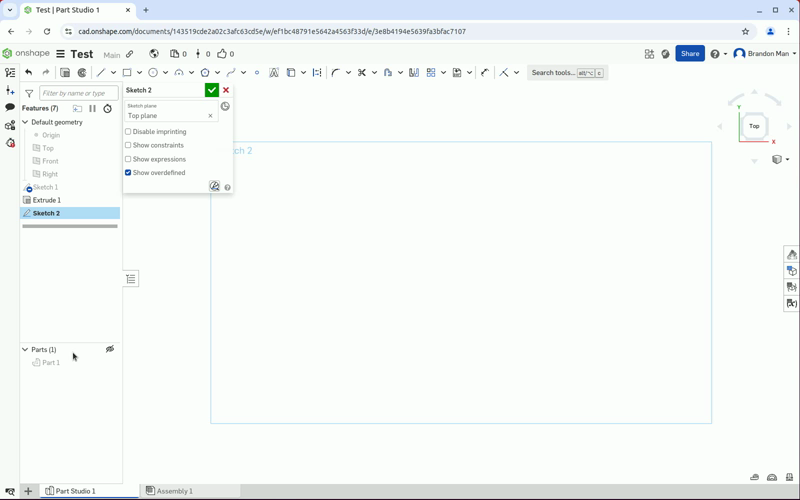
key(l)
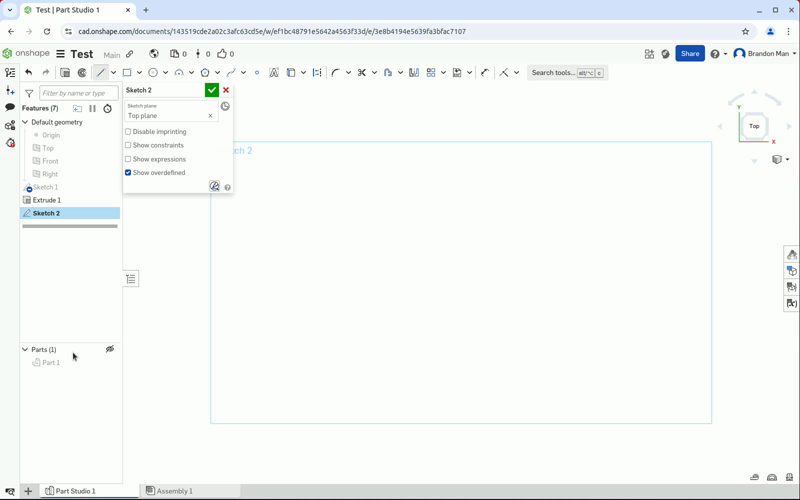
key_down(shift)
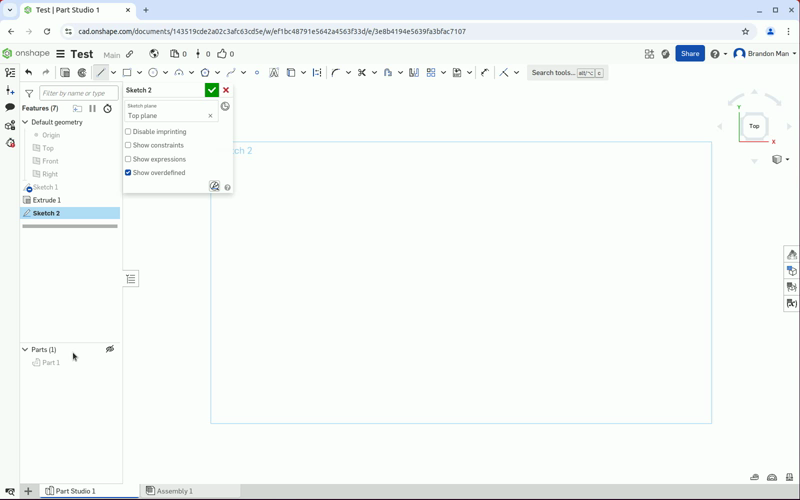
mouse_move(457, 282)
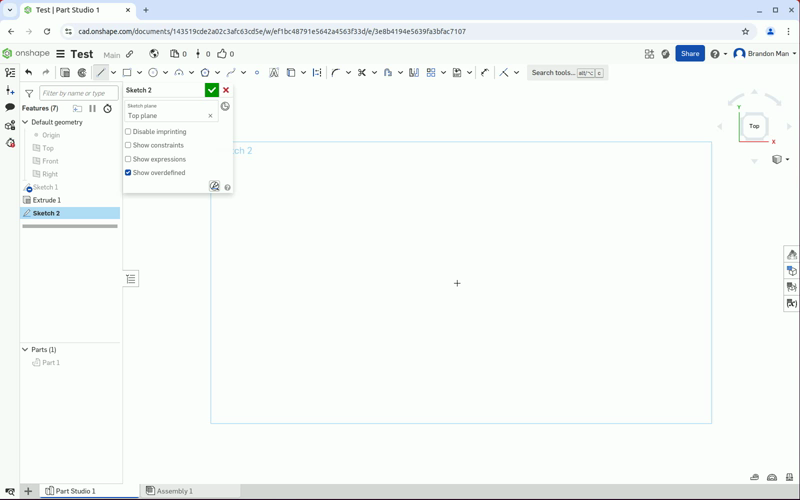
click(457, 282)
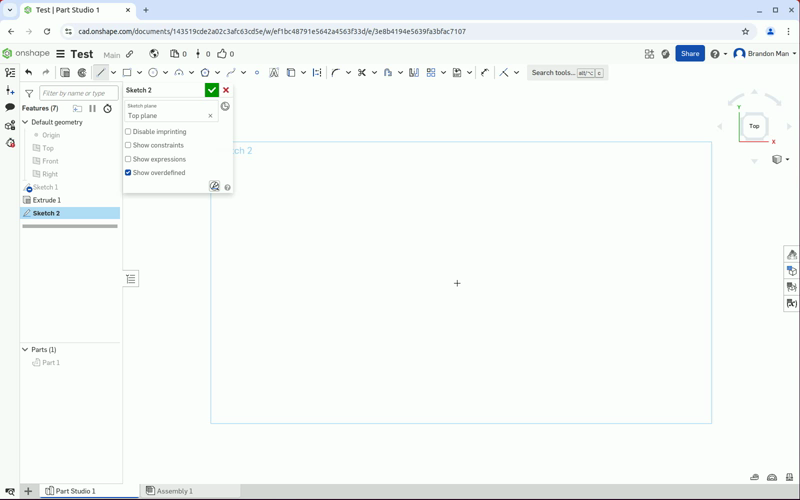
key_up(shift)
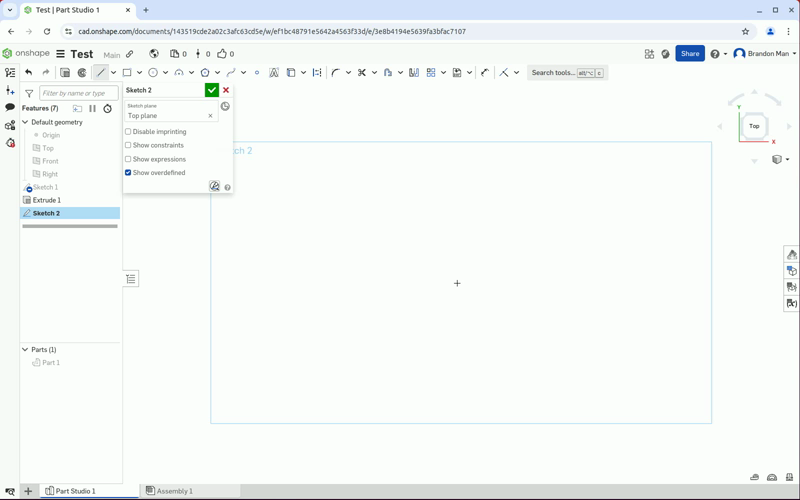
key_down(shift)
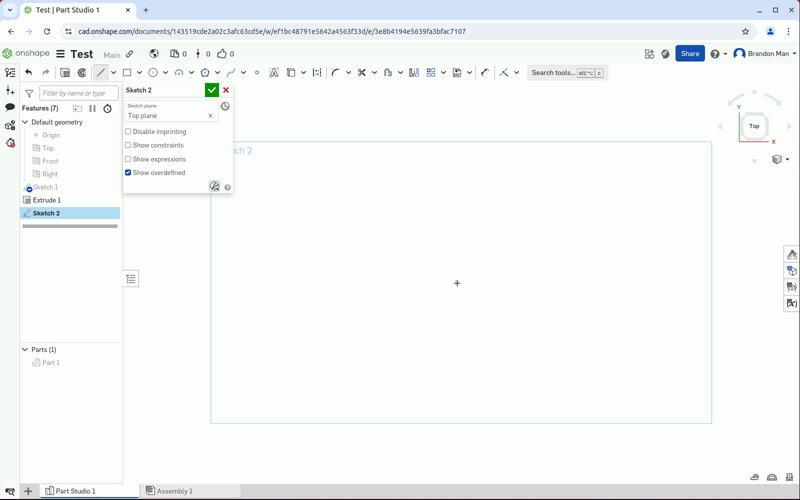
mouse_move(487, 282)
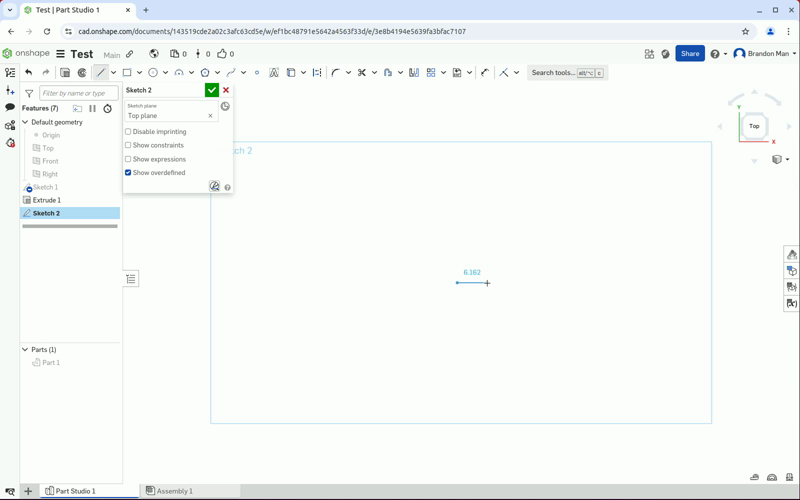
mouse_move(461, 282)
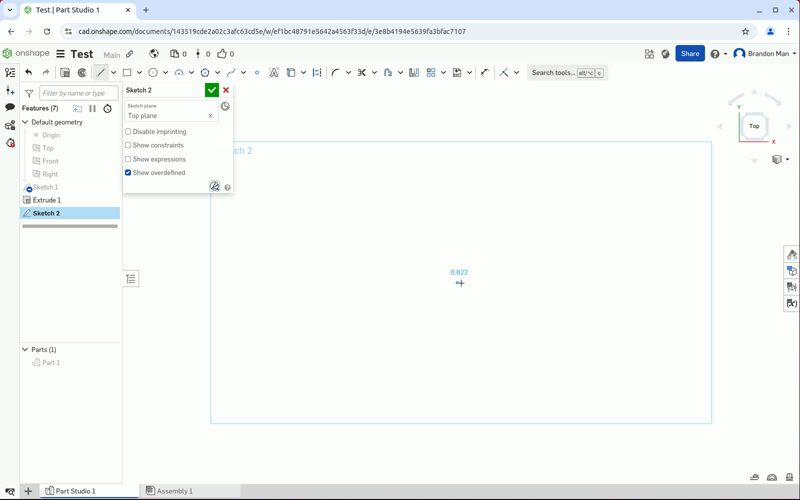
scroll(6)
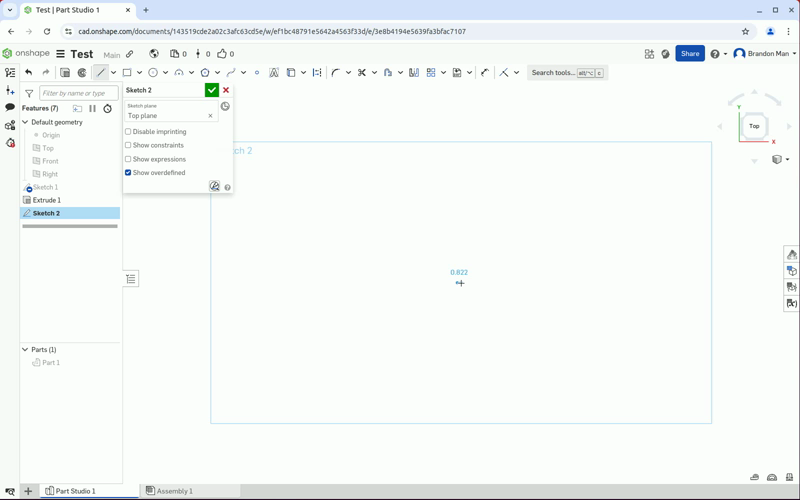
scroll(6)
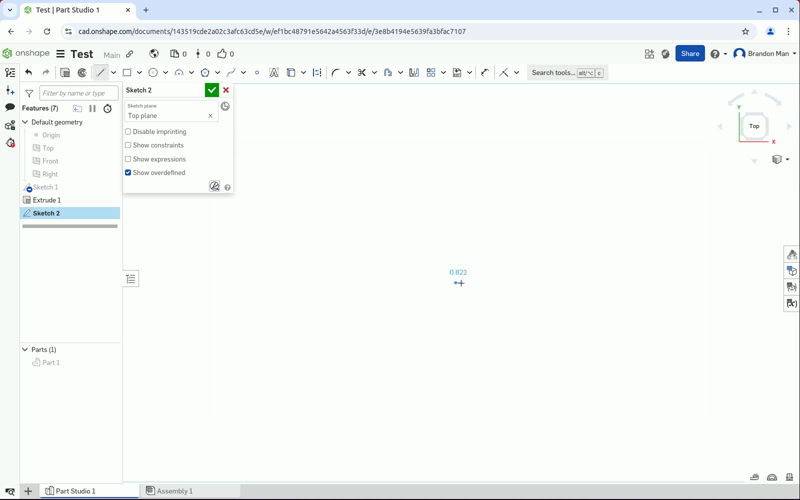
scroll(6)
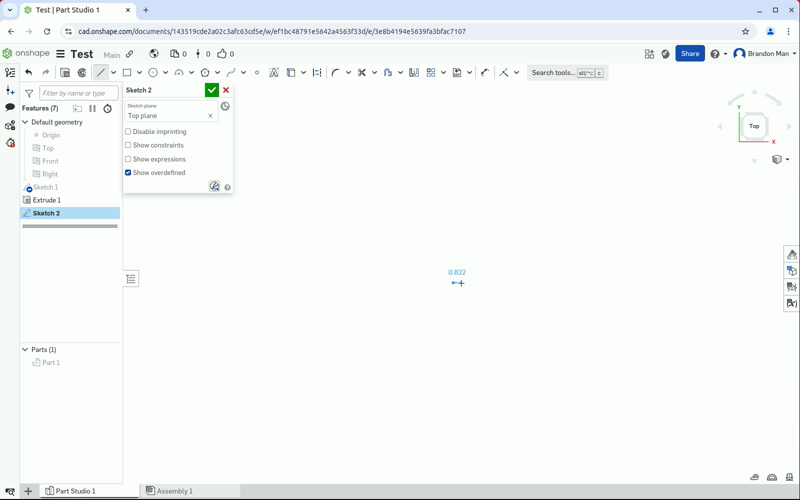
scroll(6)
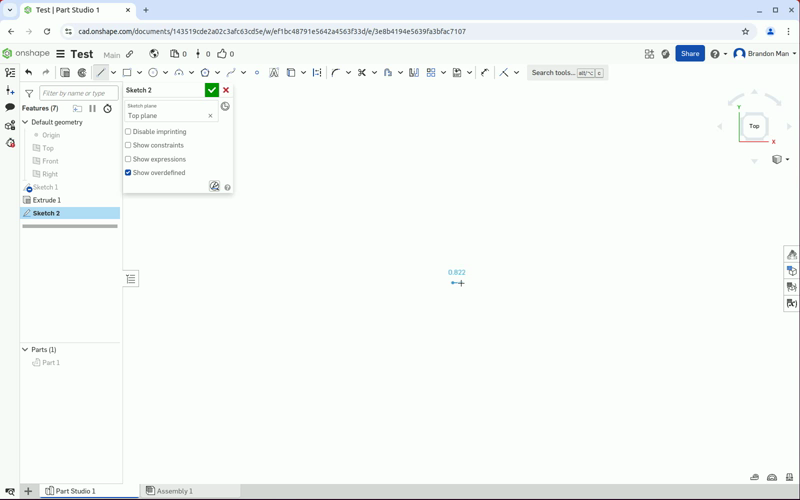
scroll(6)
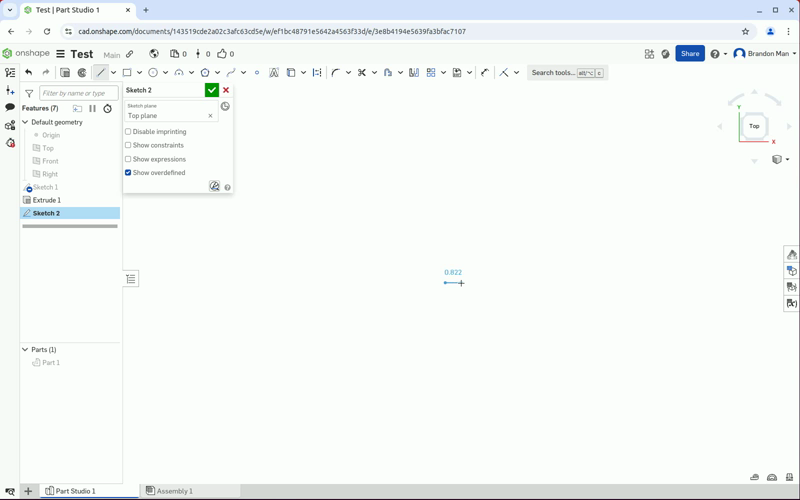
scroll(6)
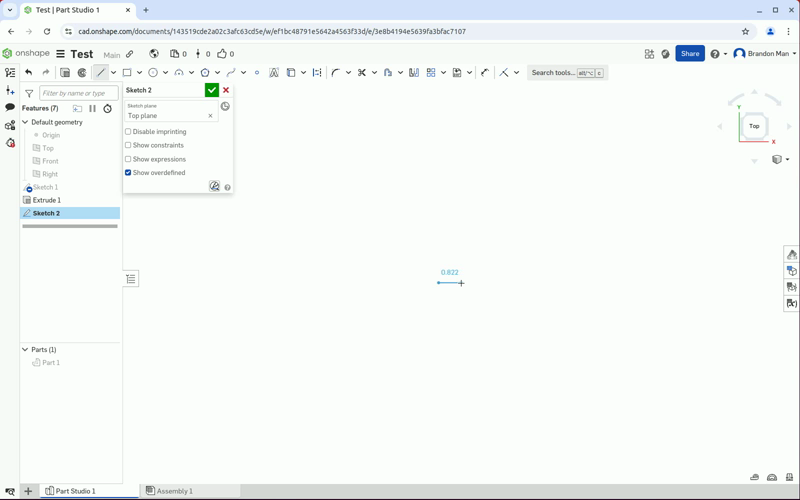
scroll(6)
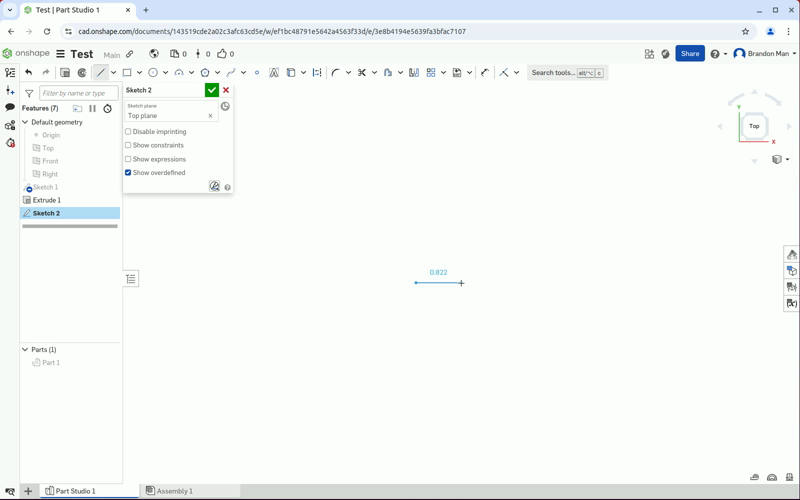
click(461, 282)
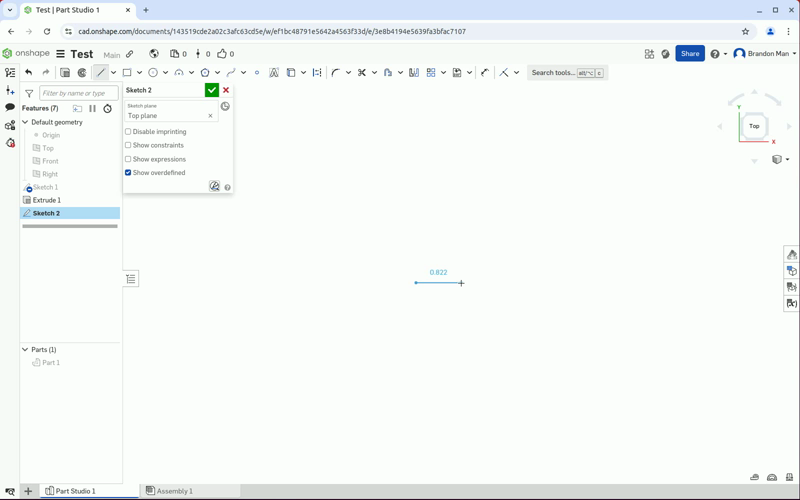
scroll(-6)
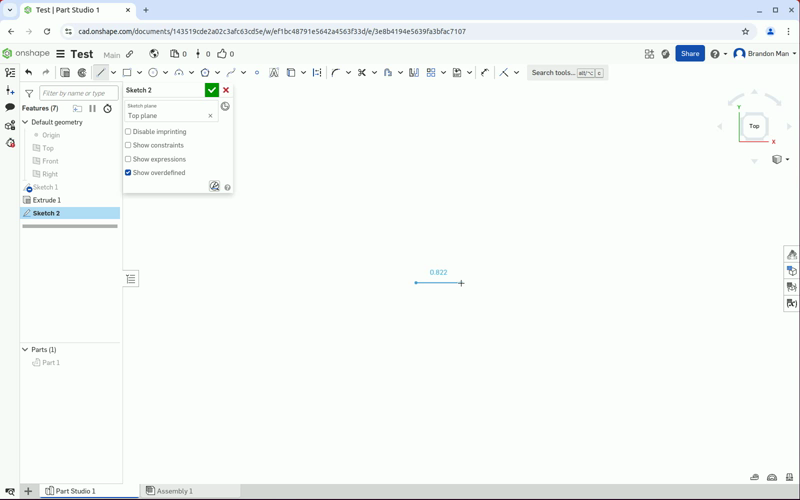
scroll(-6)
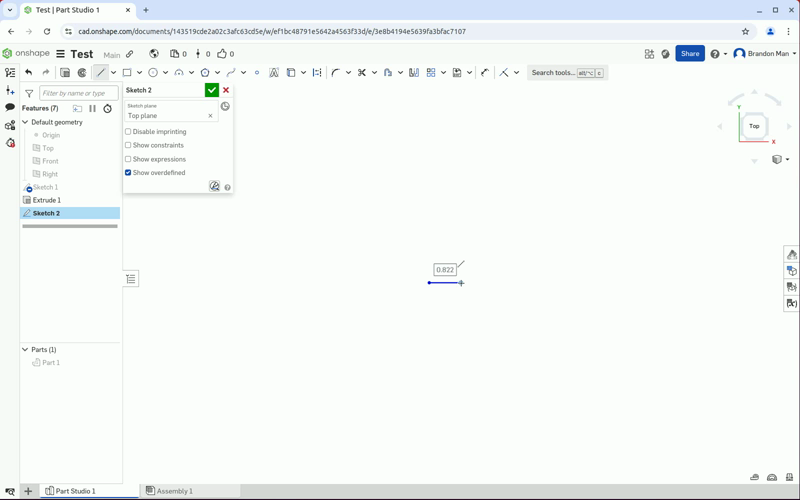
scroll(-6)
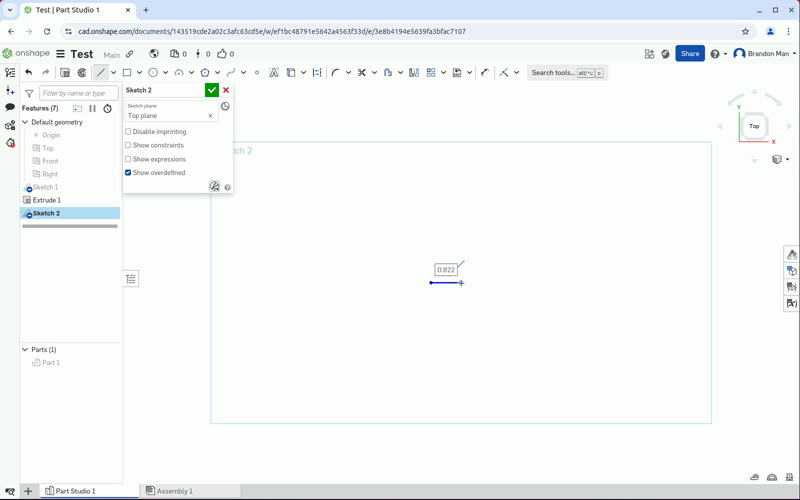
scroll(-6)
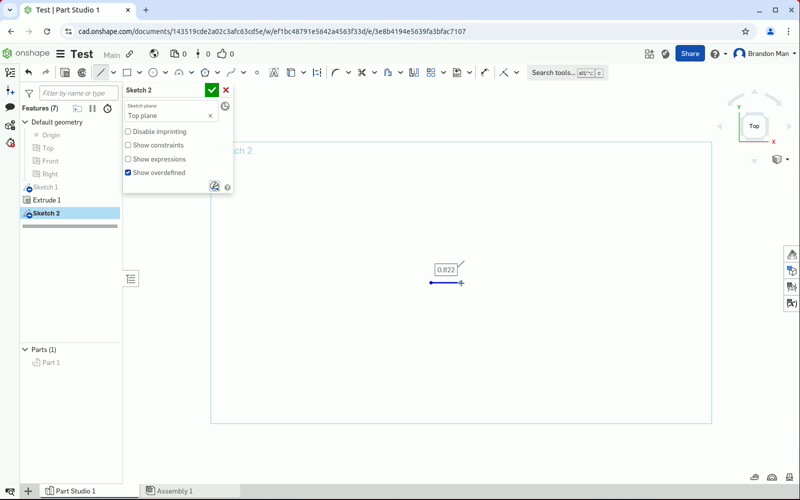
scroll(-6)
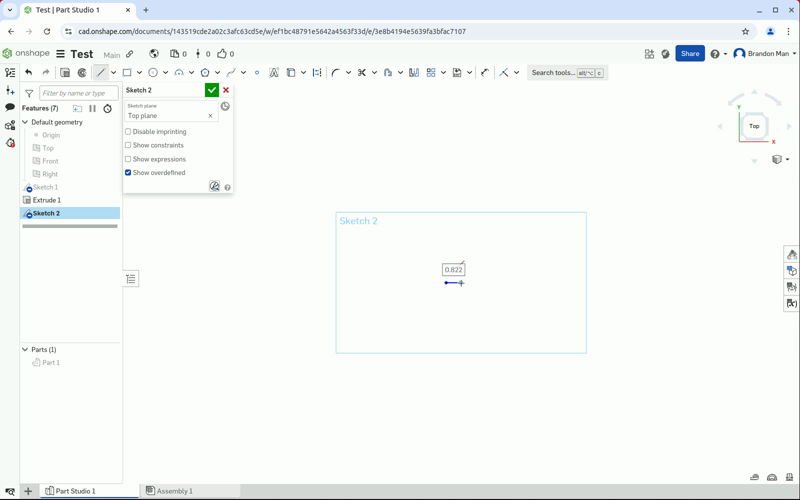
scroll(-6)
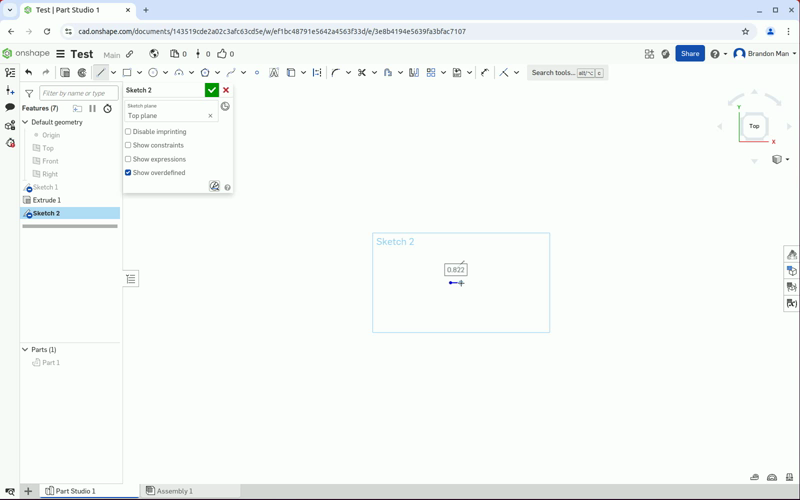
scroll(-6)
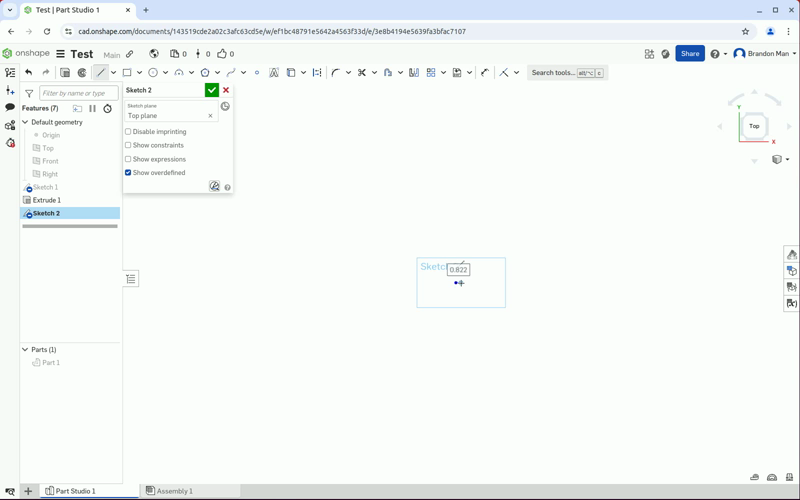
key_up(shift)
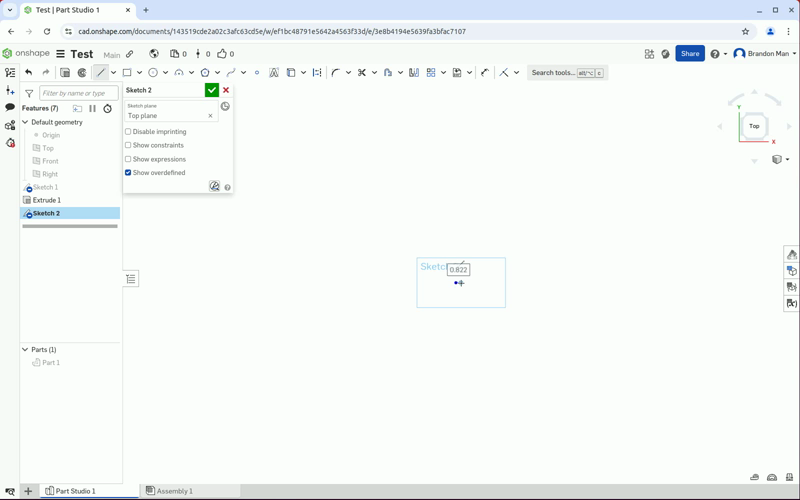
key_down(shift)
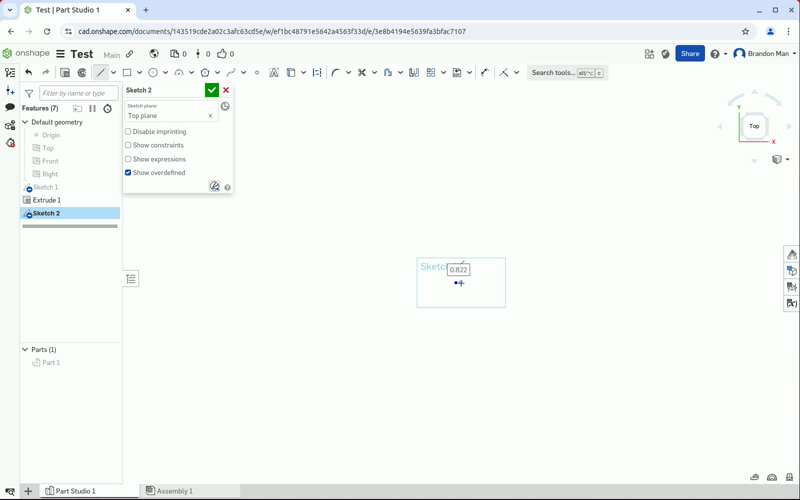
mouse_move(491, 282)
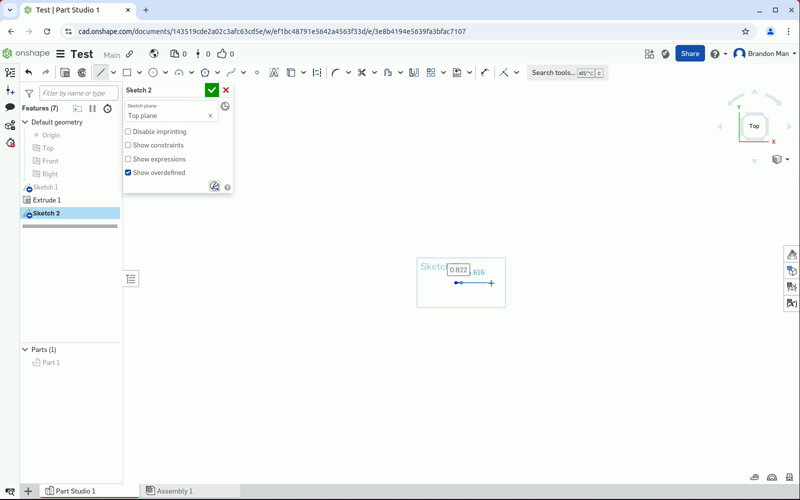
mouse_move(461, 272)
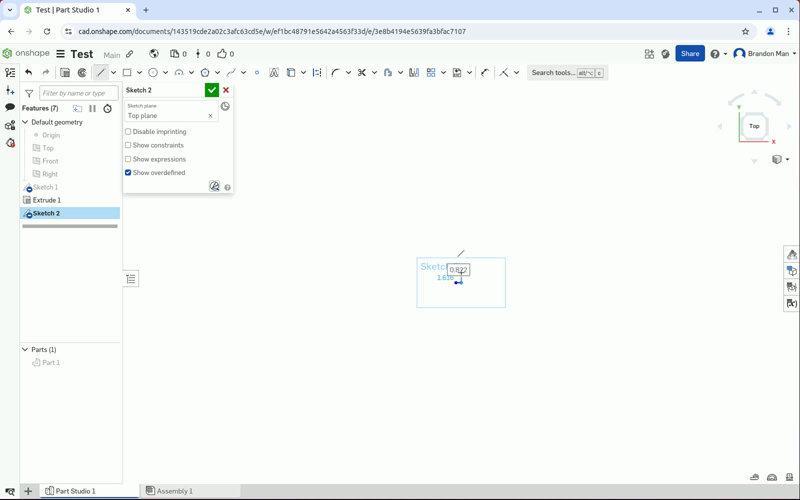
click(461, 272)
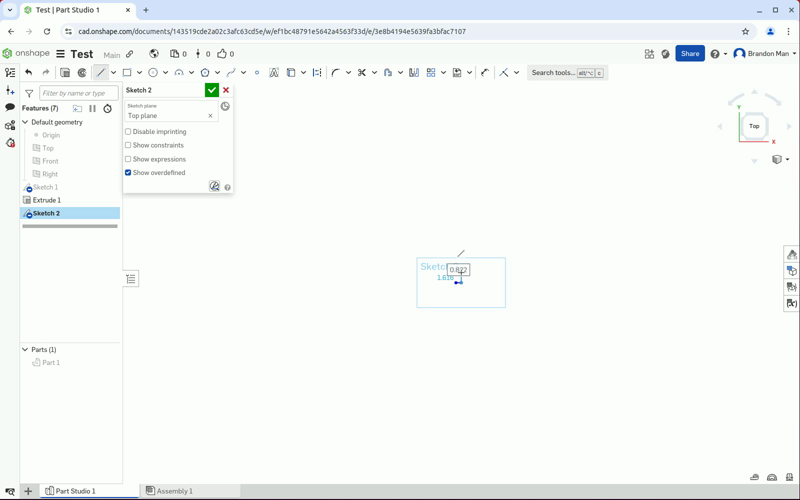
key_up(shift)
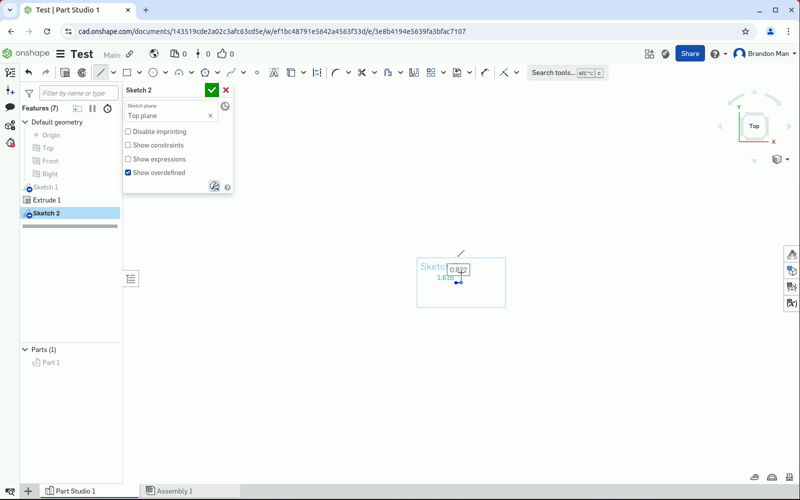
key_down(shift)
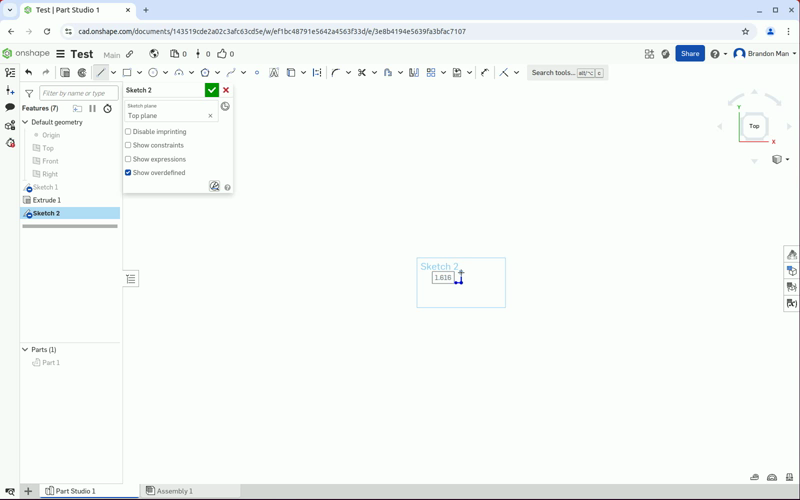
mouse_move(491, 272)
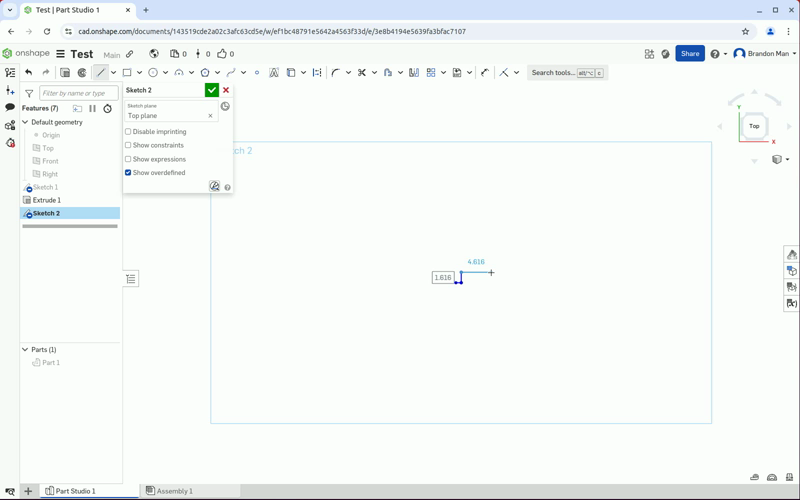
mouse_move(457, 272)
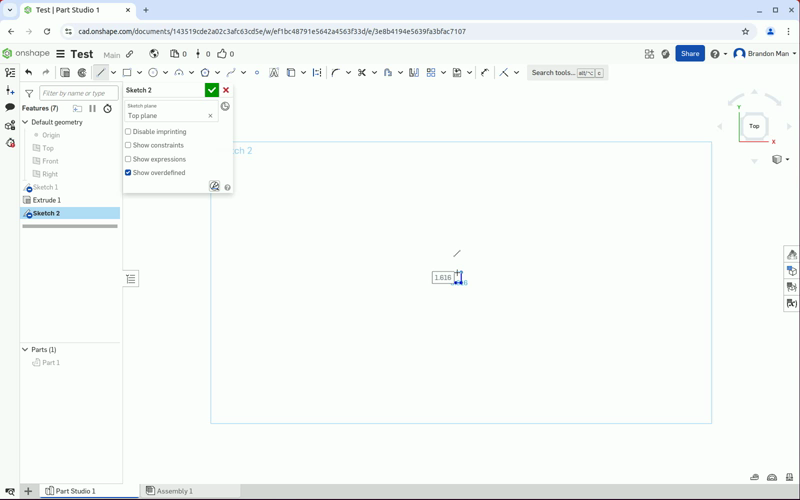
scroll(6)
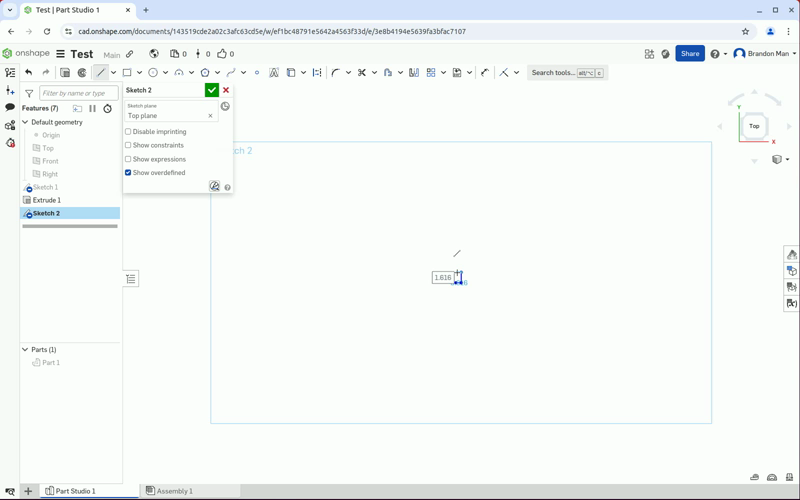
scroll(6)
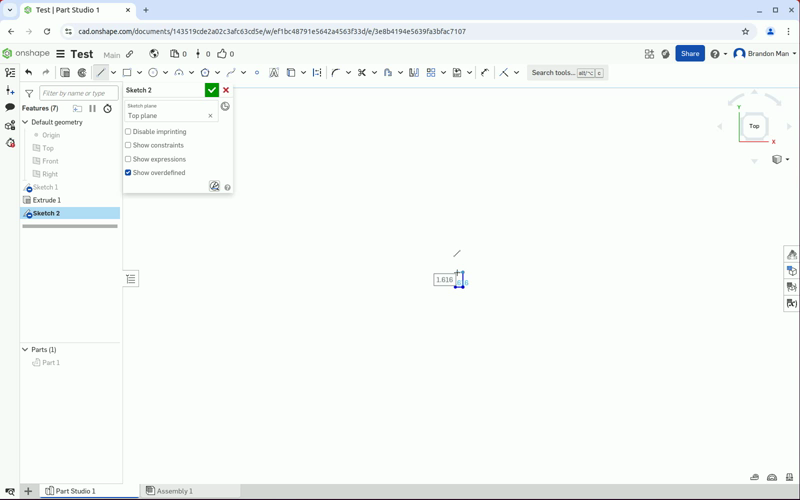
scroll(6)
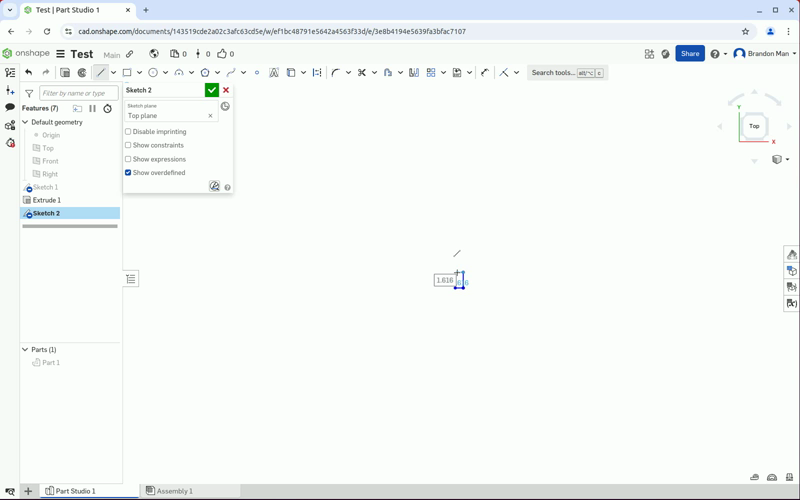
scroll(6)
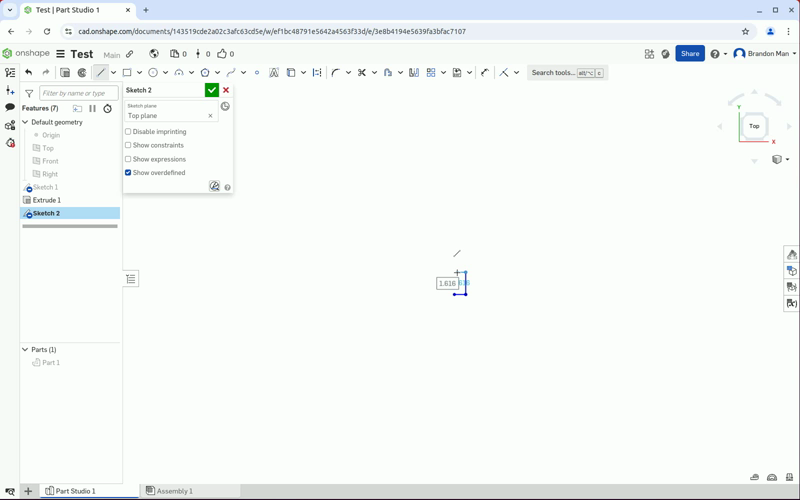
scroll(6)
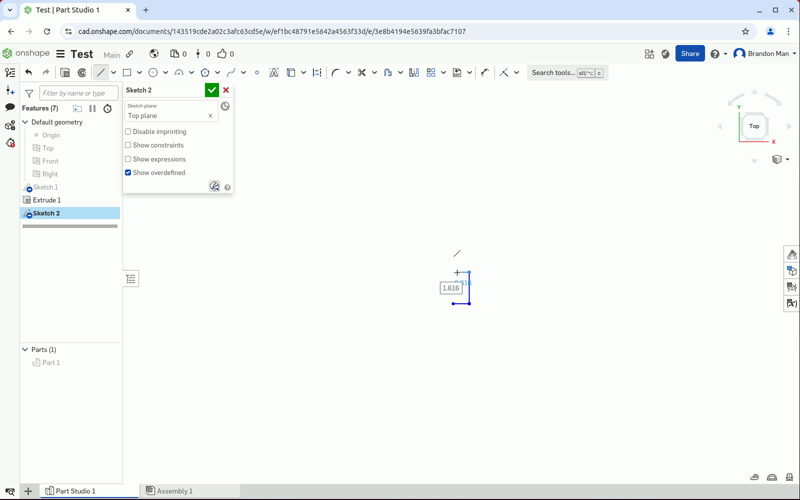
scroll(6)
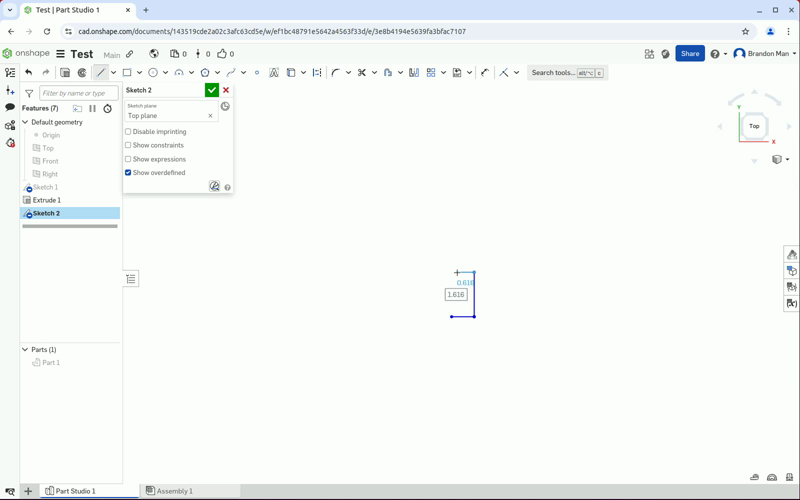
scroll(6)
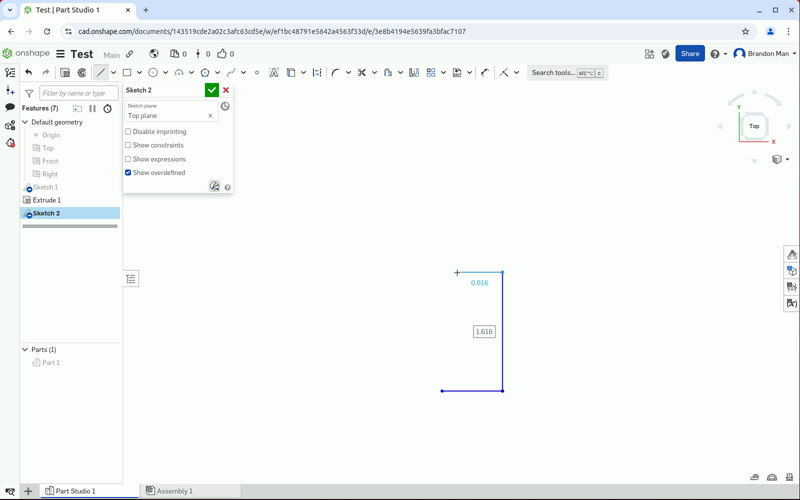
click(457, 272)
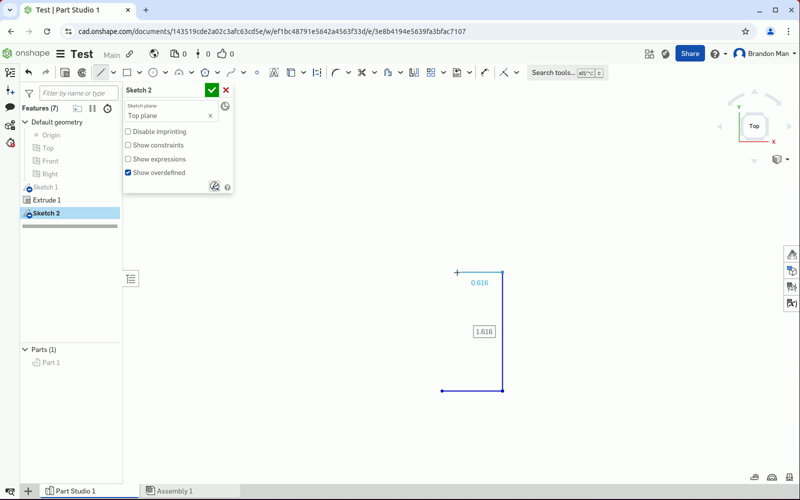
scroll(-6)
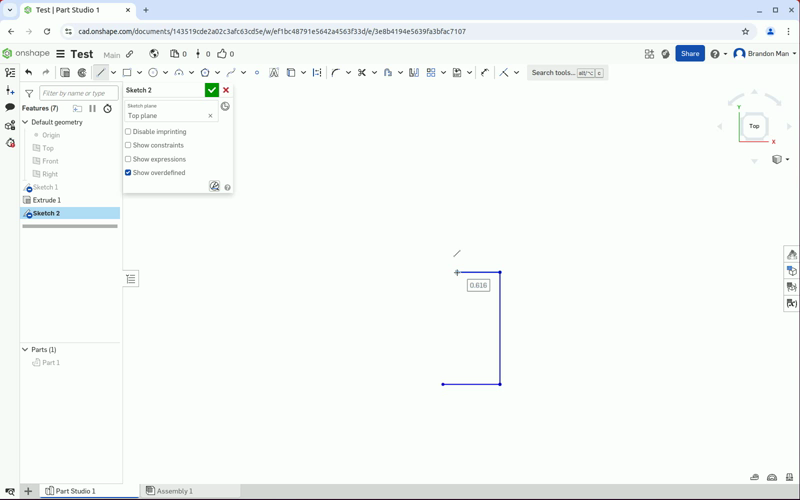
scroll(-6)
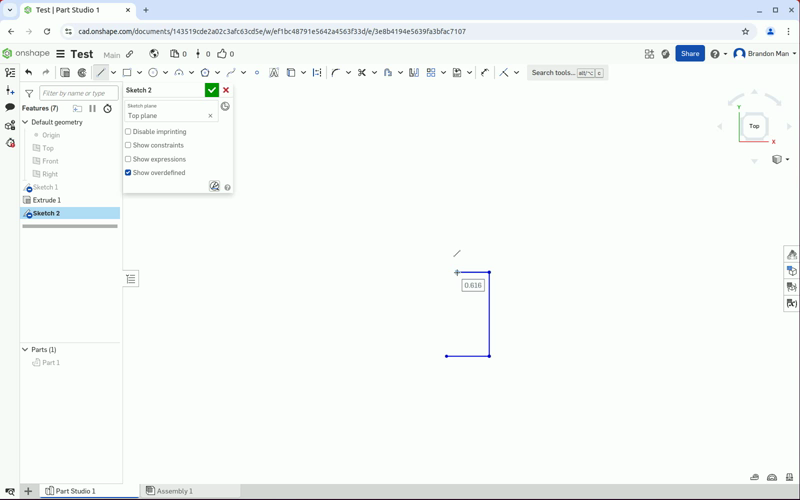
scroll(-6)
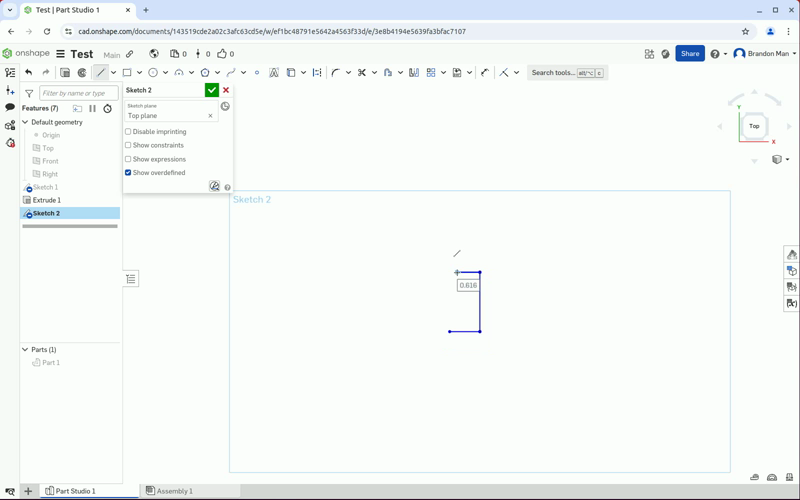
scroll(-6)
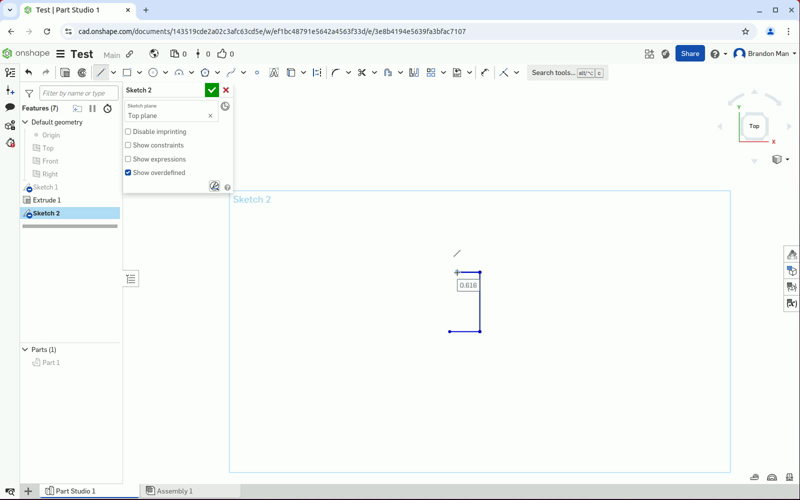
scroll(-6)
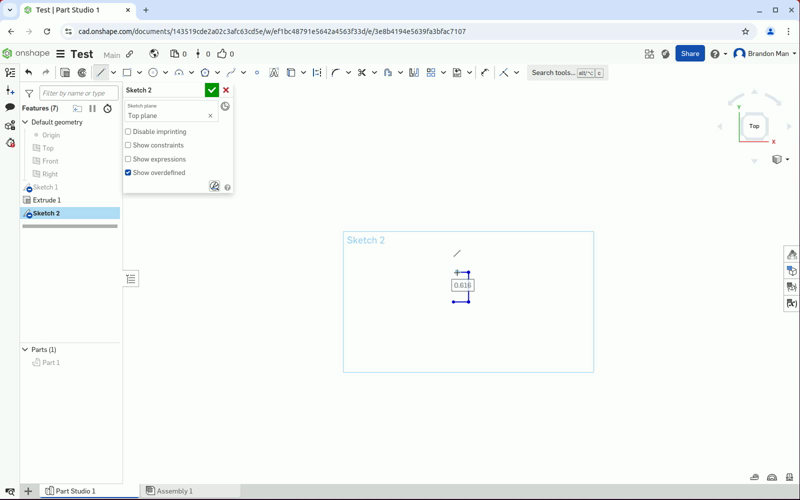
scroll(-6)
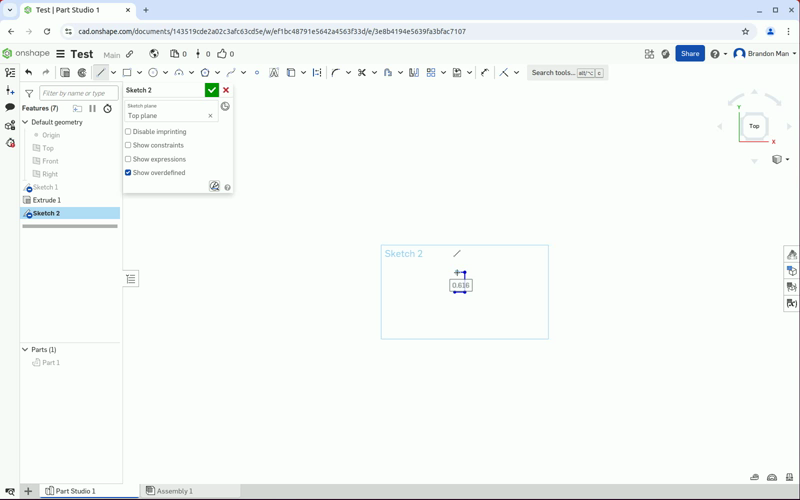
scroll(-6)
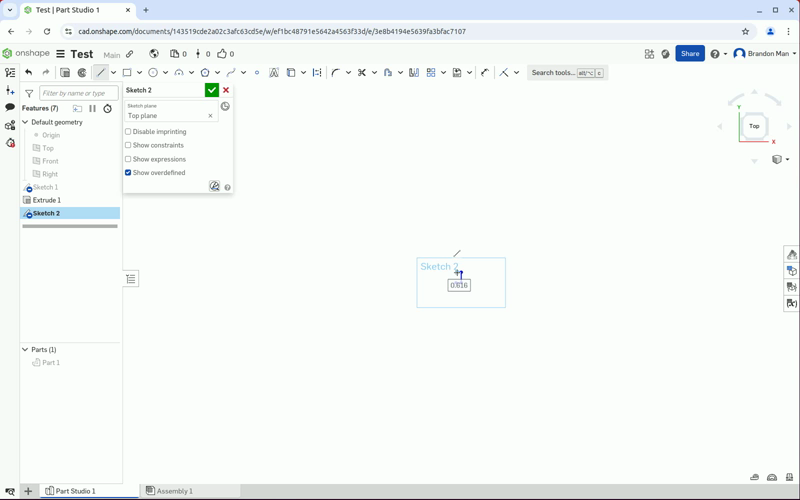
key_up(shift)
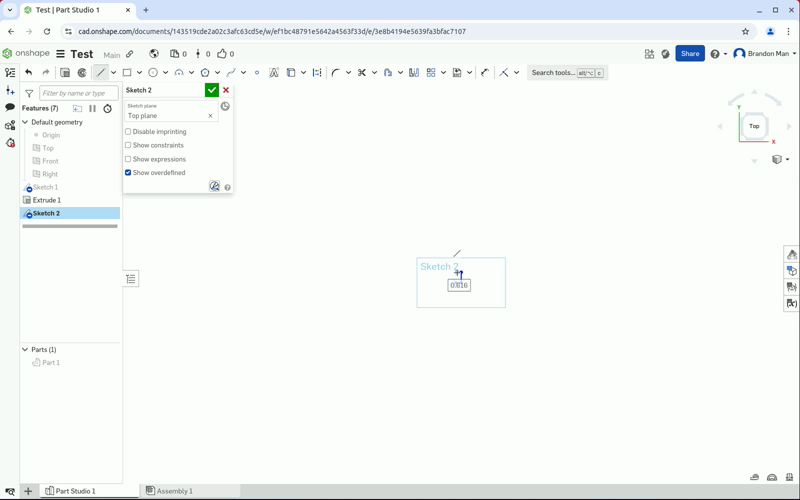
mouse_move(487, 272)
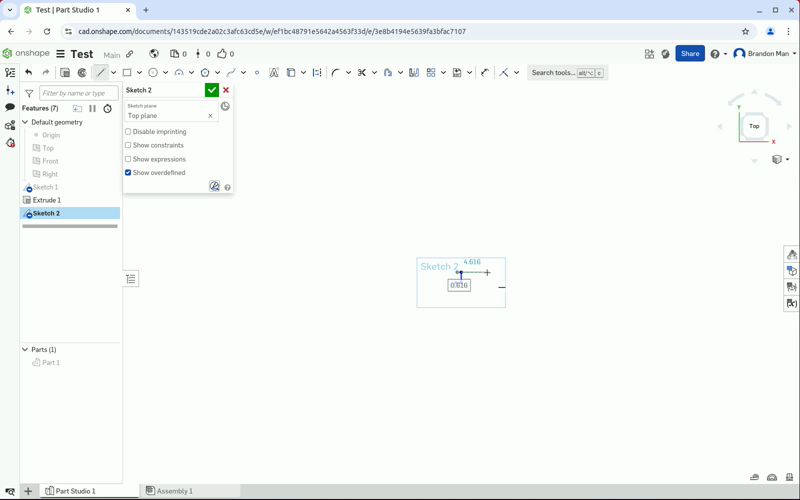
key_down(shift)
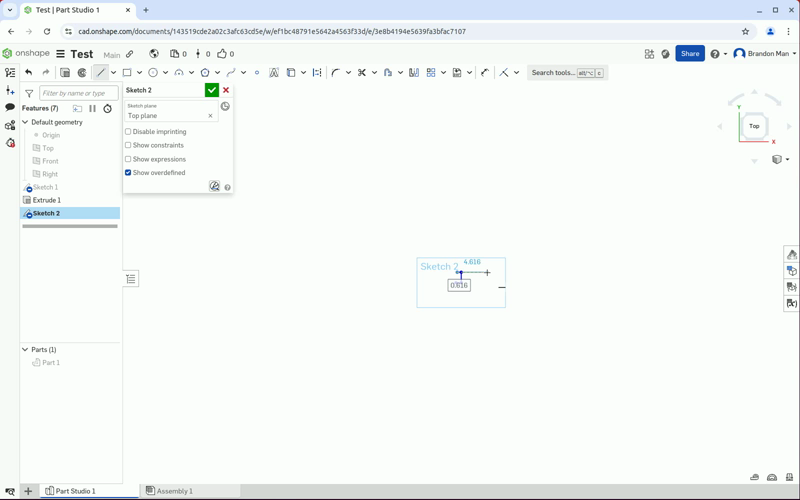
mouse_move(457, 282)
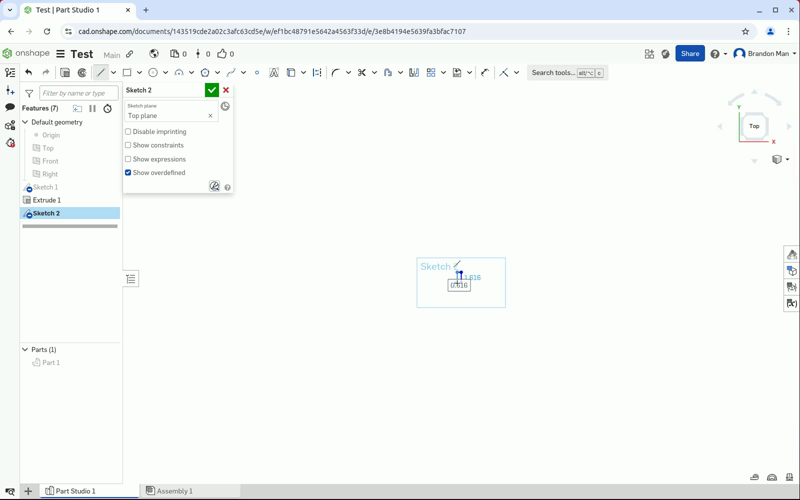
scroll(6)
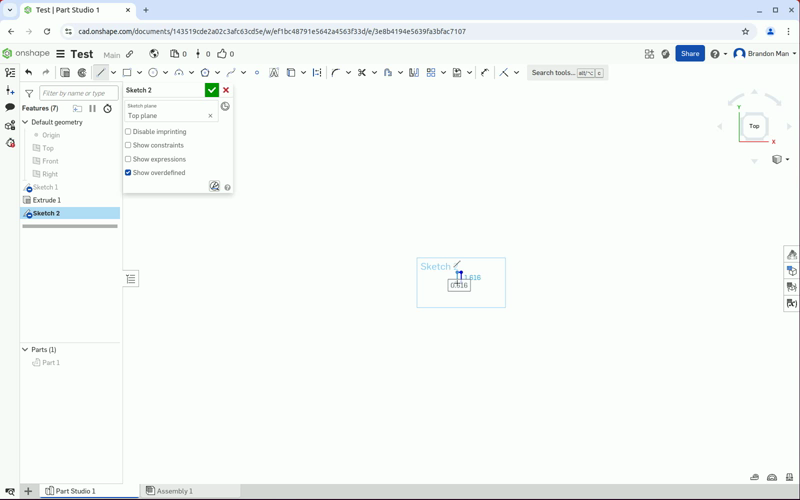
scroll(6)
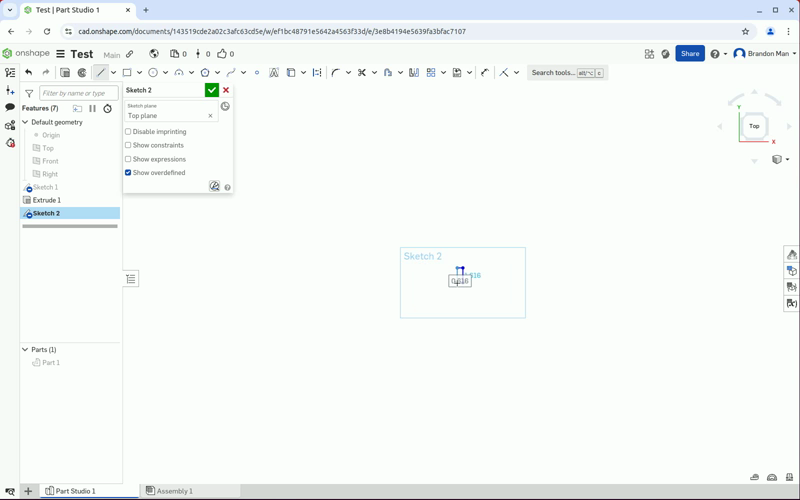
scroll(6)
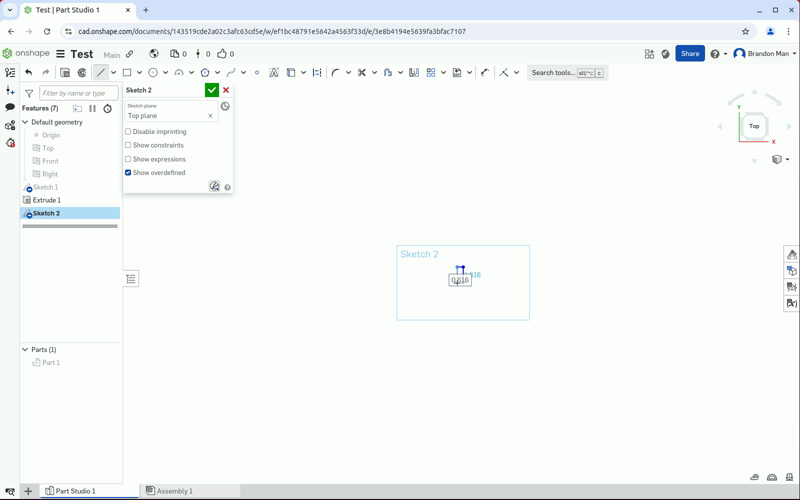
scroll(6)
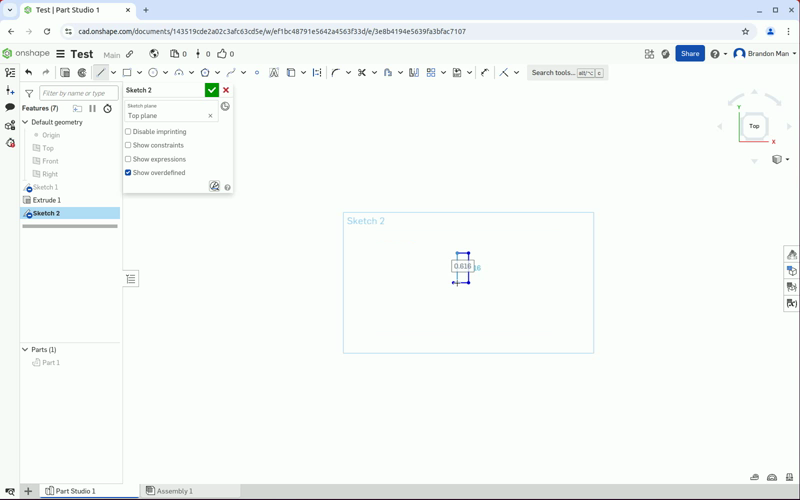
scroll(6)
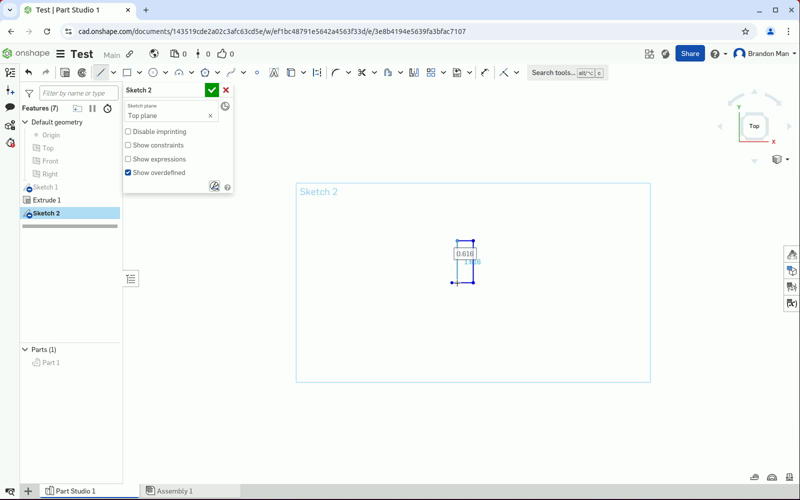
scroll(6)
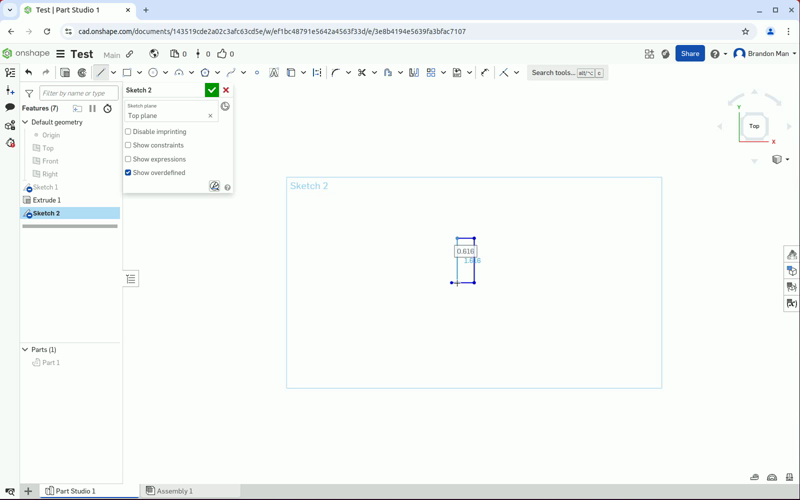
scroll(6)
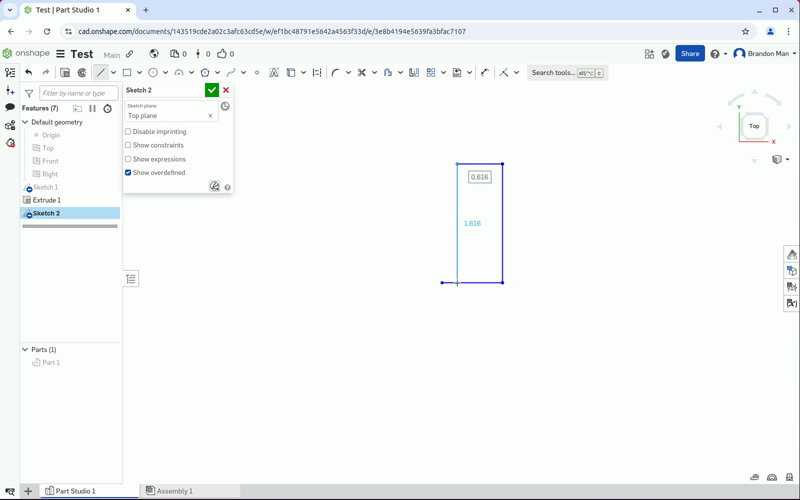
key_up(shift)
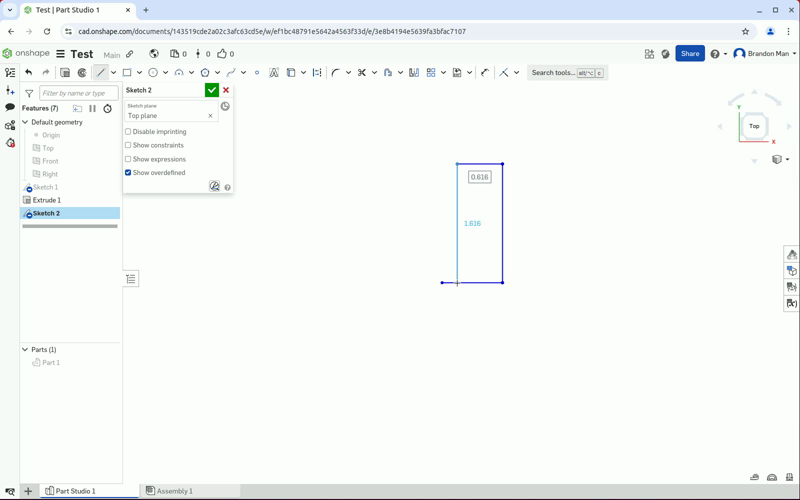
click(457, 282)
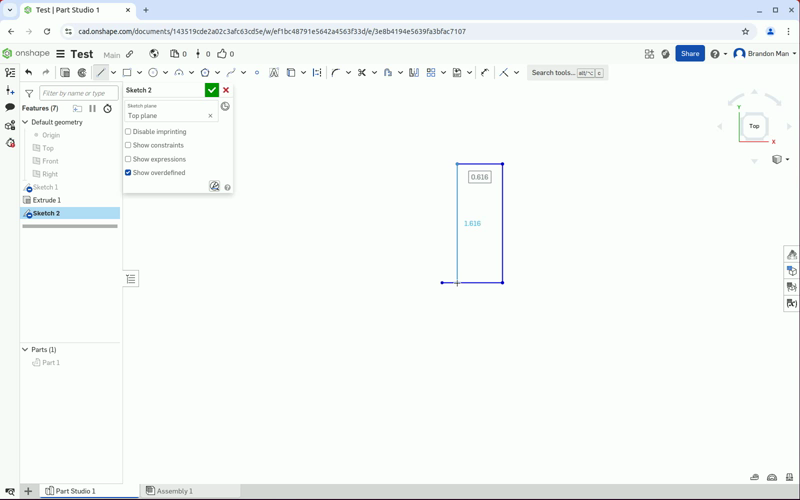
scroll(-6)
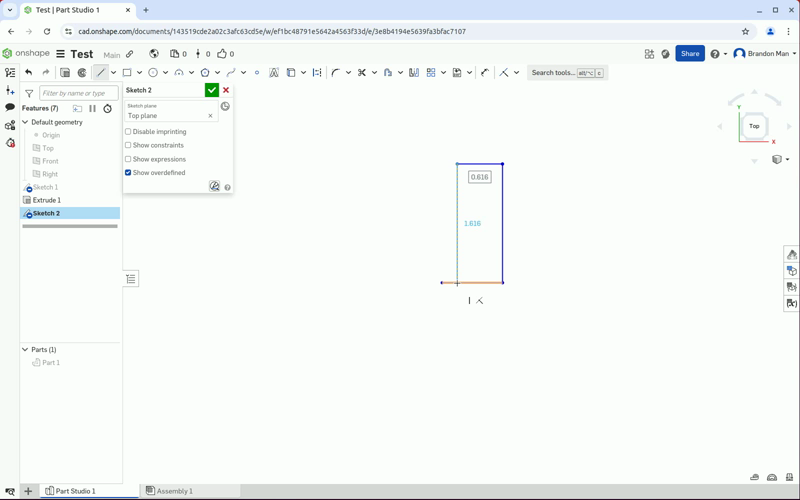
scroll(-6)
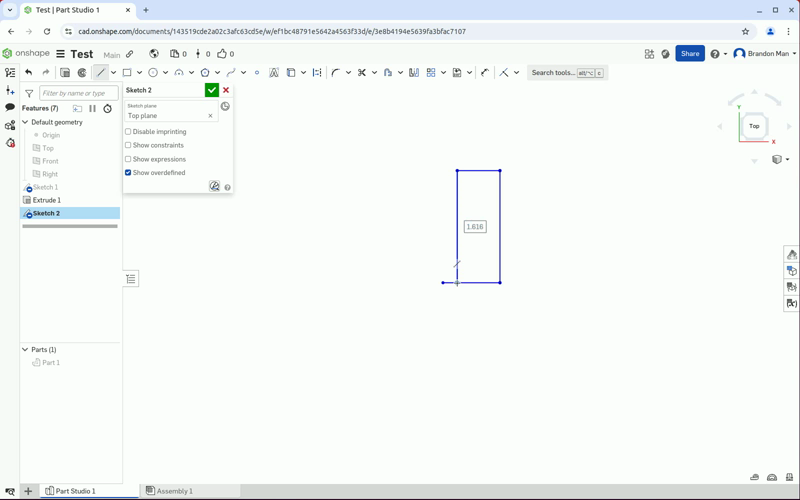
scroll(-6)
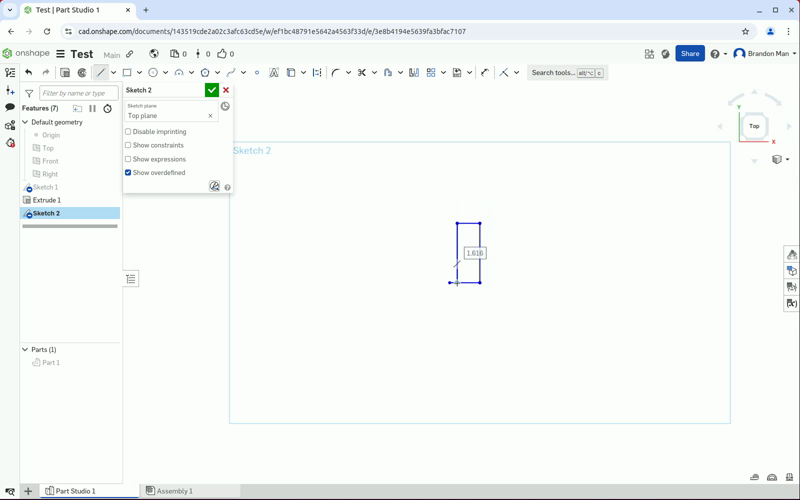
scroll(-6)
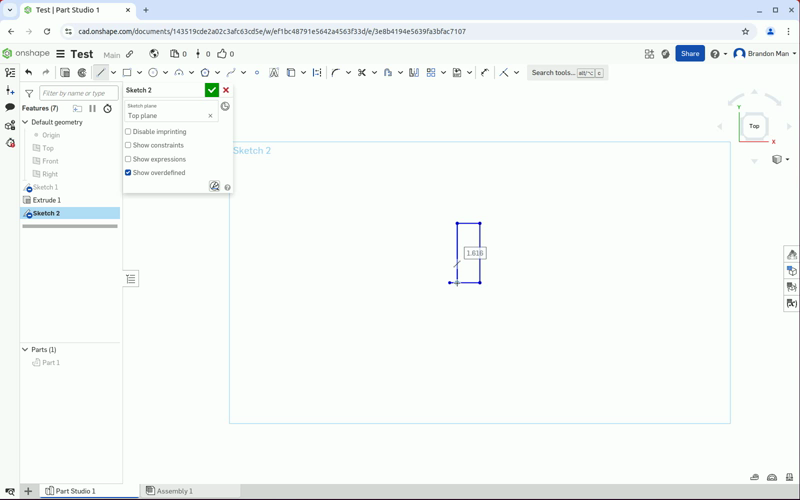
scroll(-6)
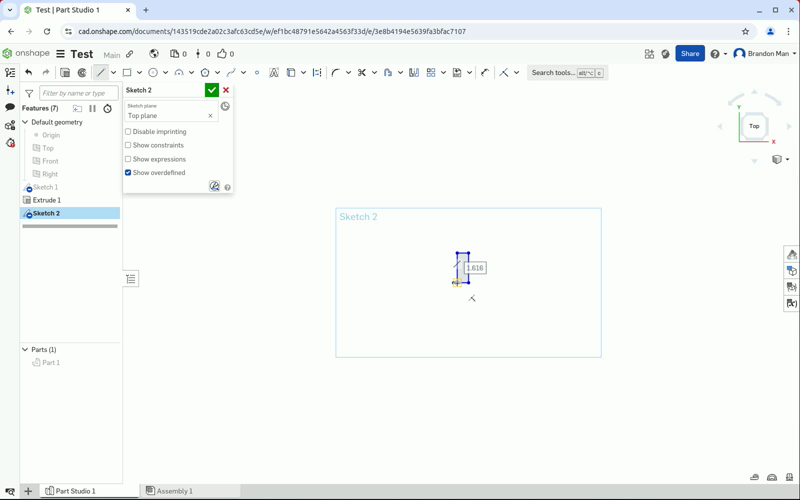
scroll(-6)
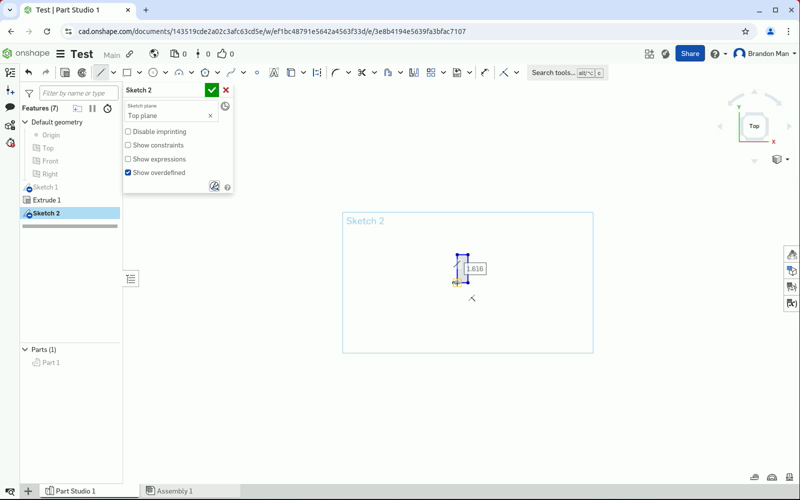
scroll(-6)
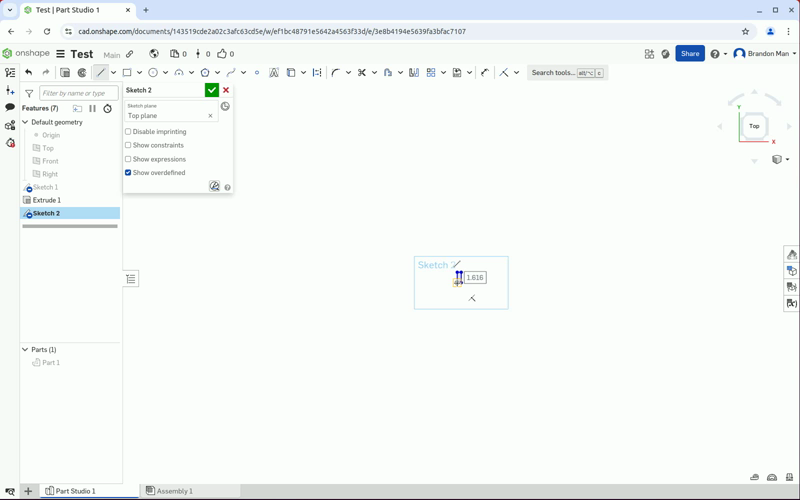
key(esc)
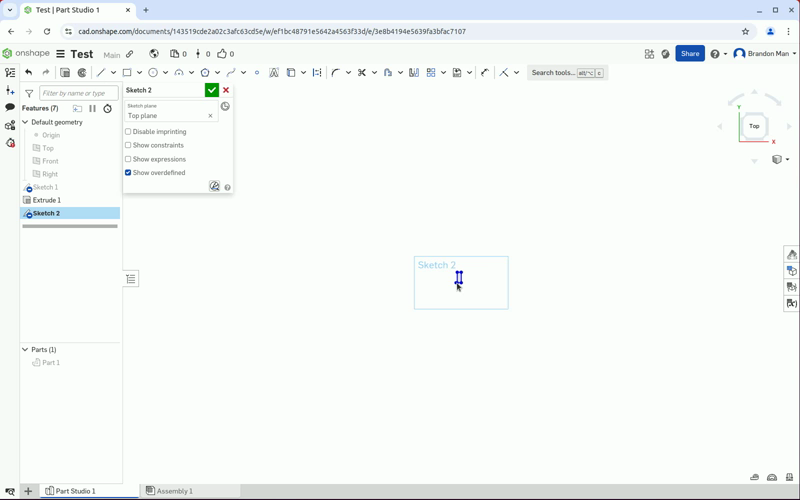
mouse_move(460, 273)
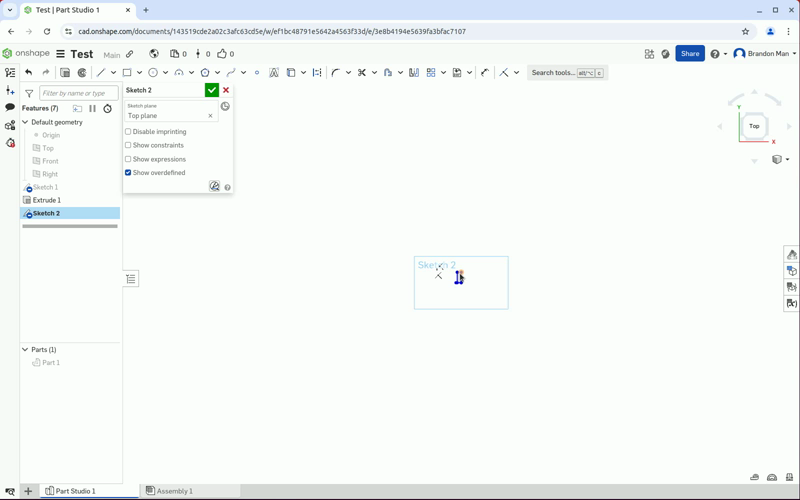
scroll(6)
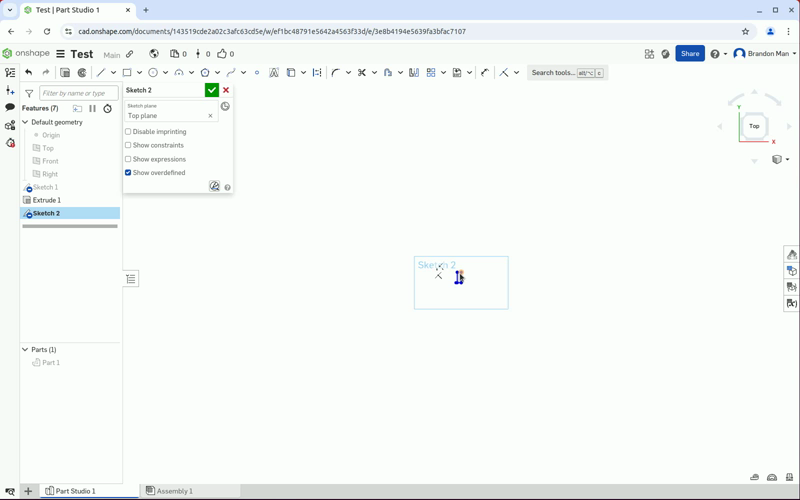
scroll(6)
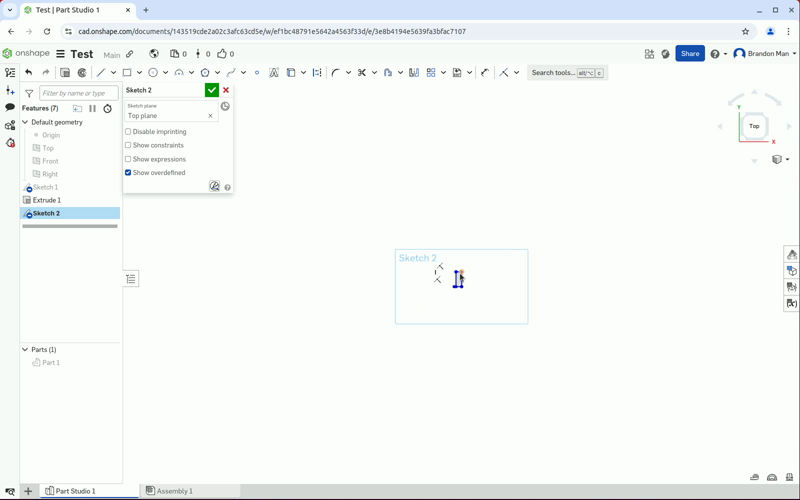
scroll(6)
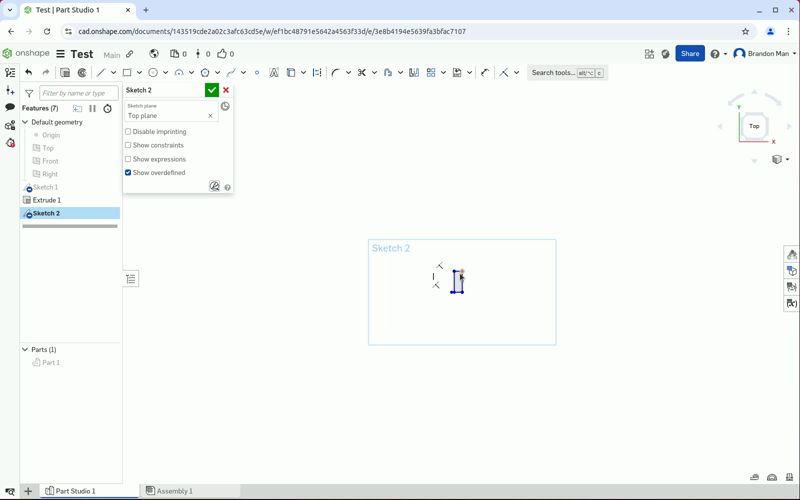
scroll(6)
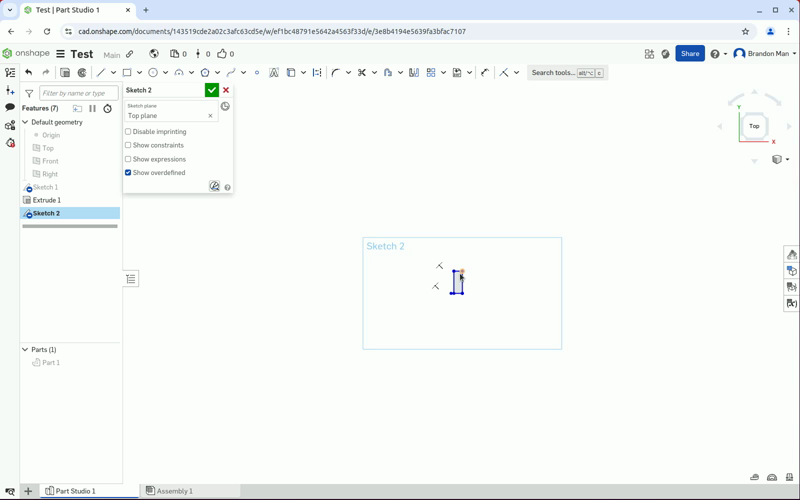
scroll(6)
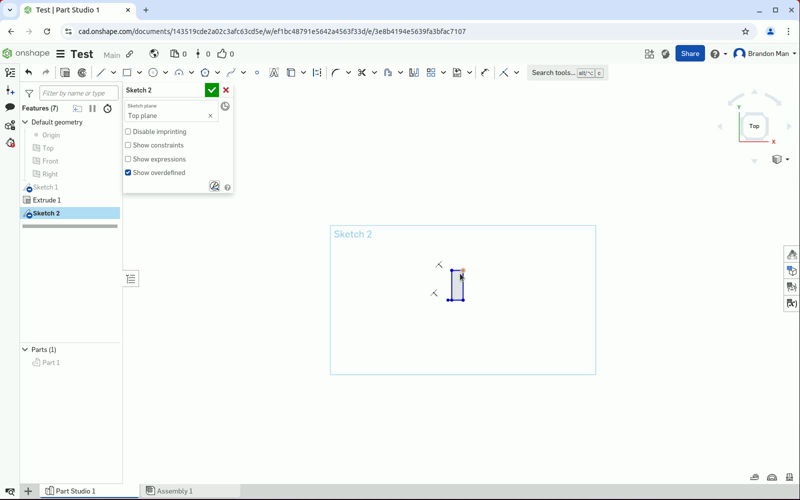
scroll(6)
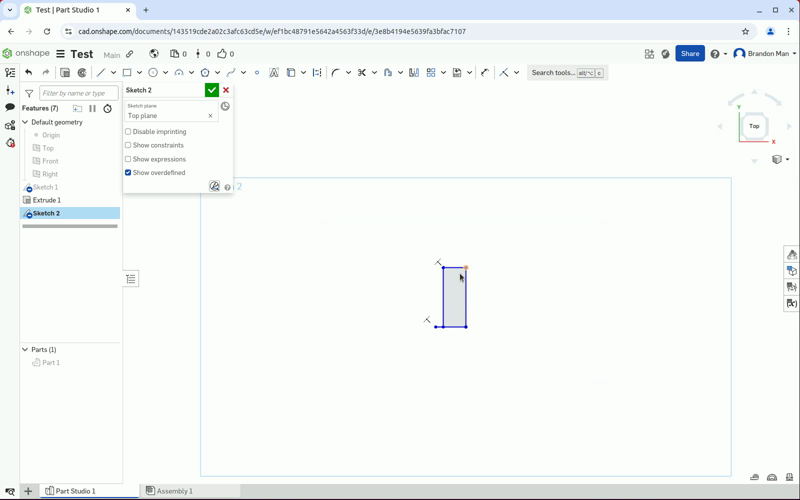
scroll(6)
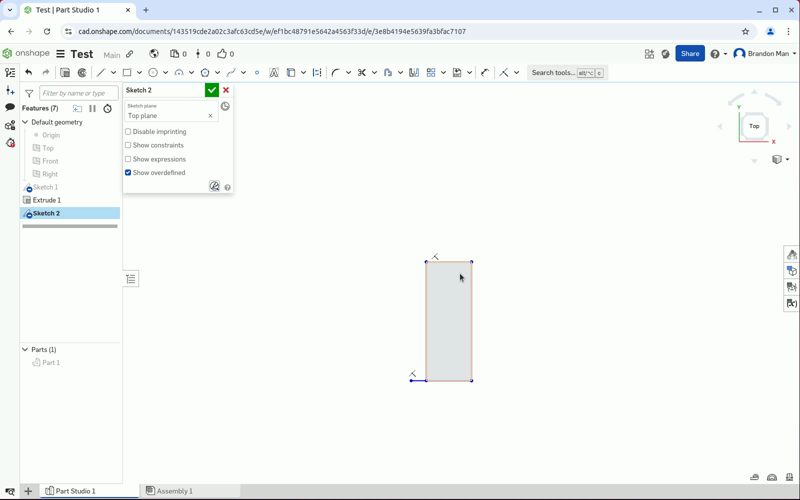
click(460, 273)
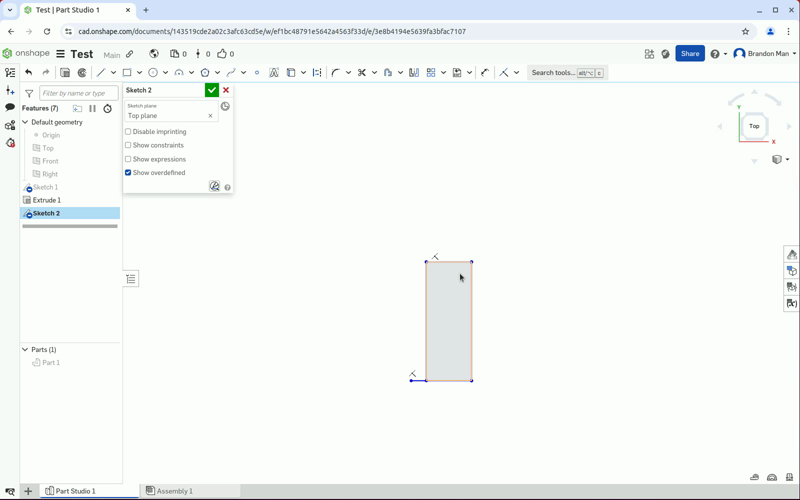
scroll(-6)
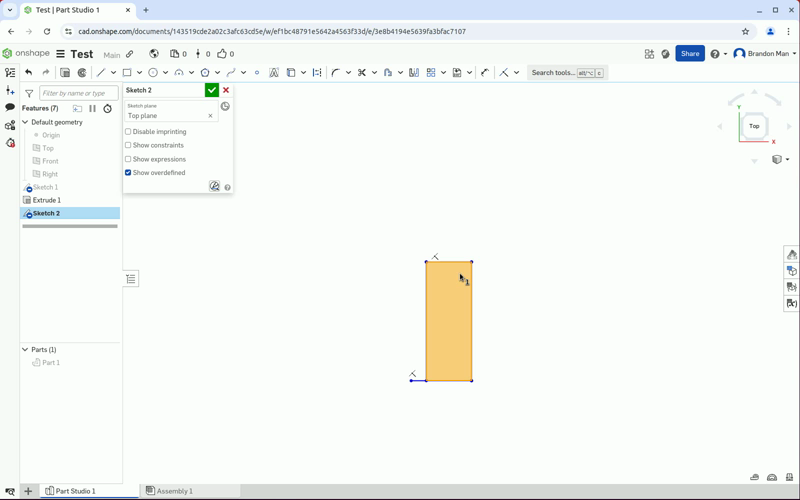
scroll(-6)
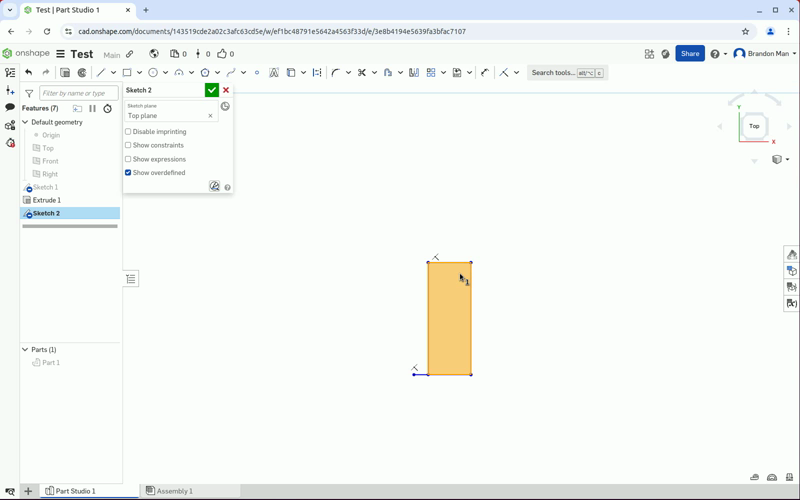
scroll(-6)
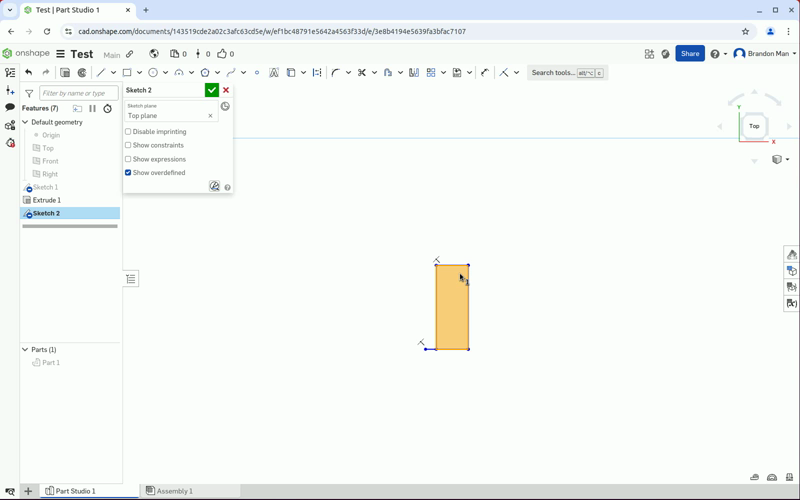
scroll(-6)
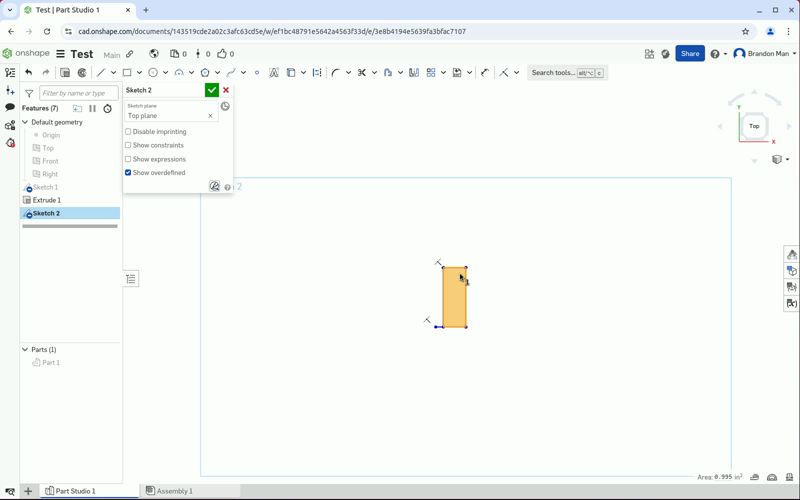
scroll(-6)
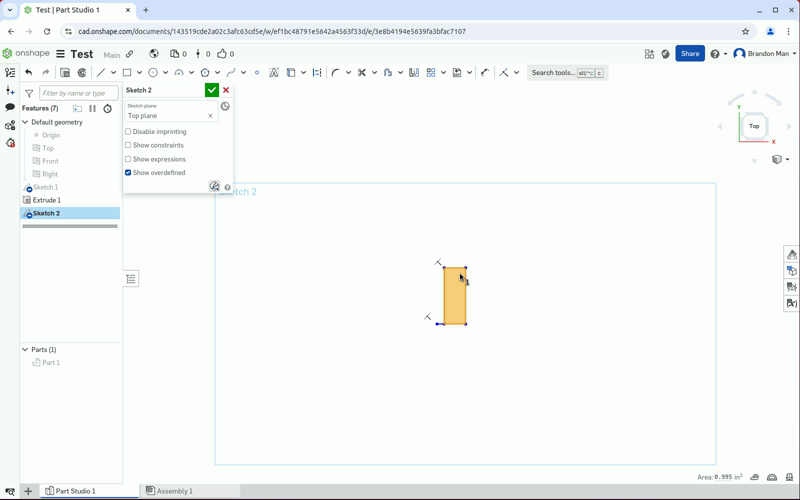
scroll(-6)
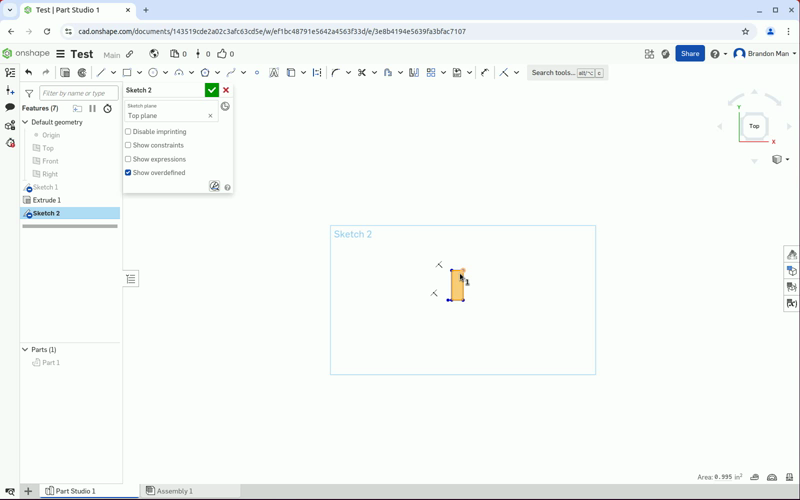
scroll(-6)
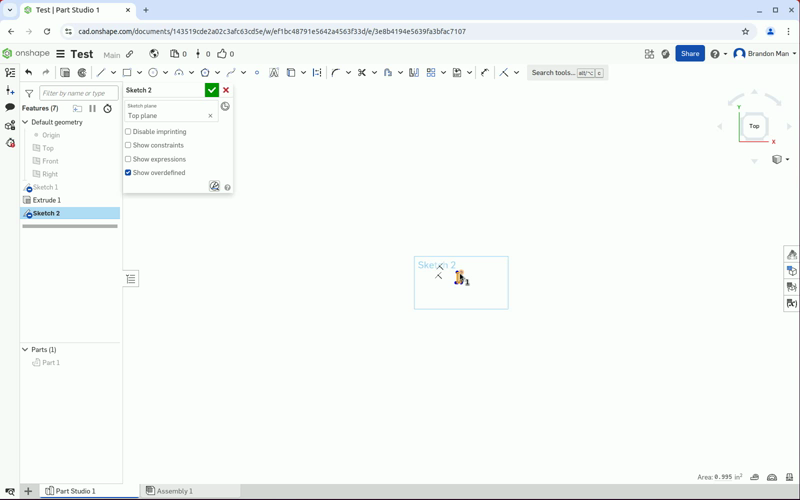
mouse_move(73, 352)
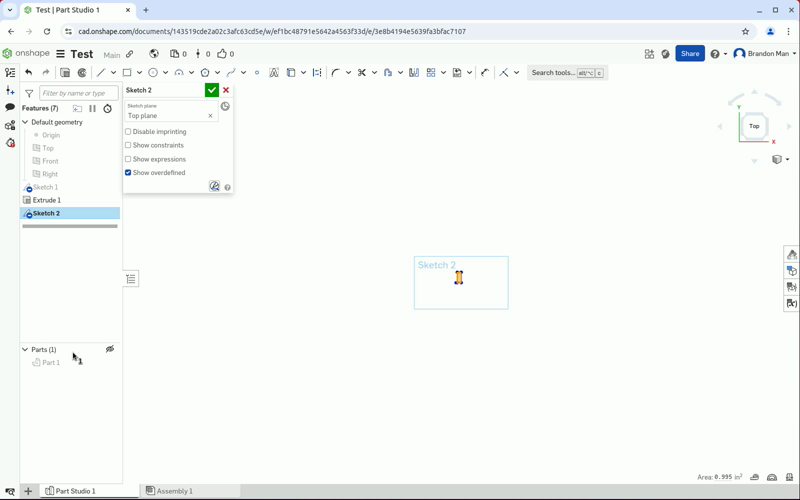
key(shift+y)
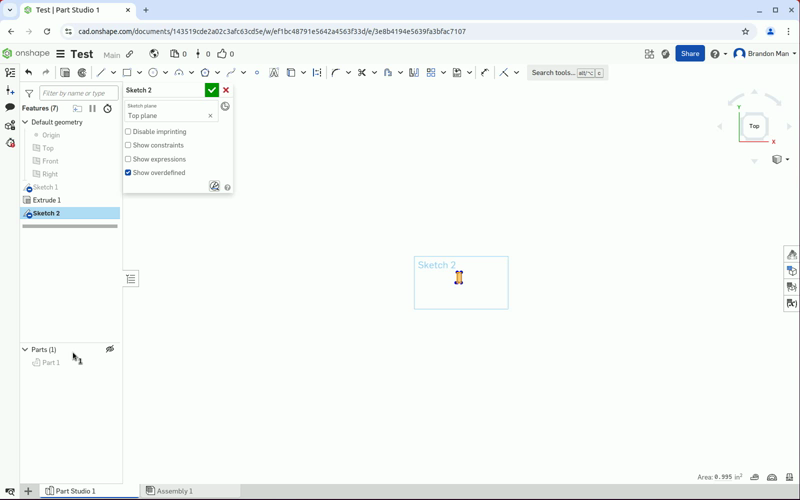
key(shift+e)
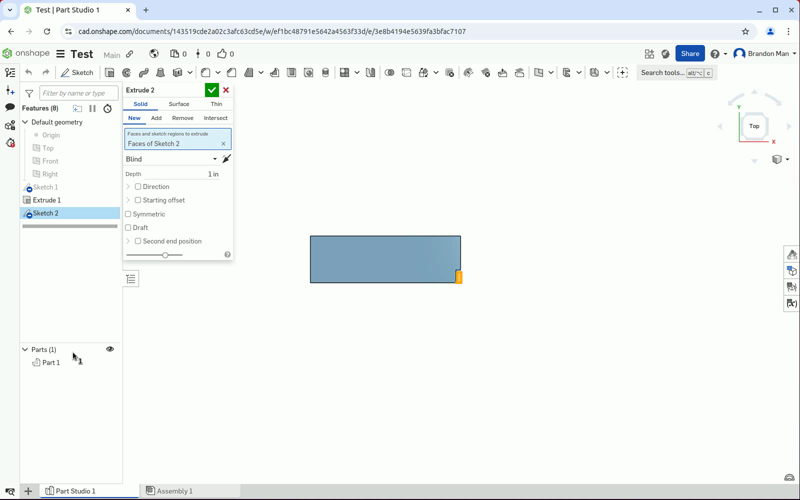
mouse_move(143, 106)
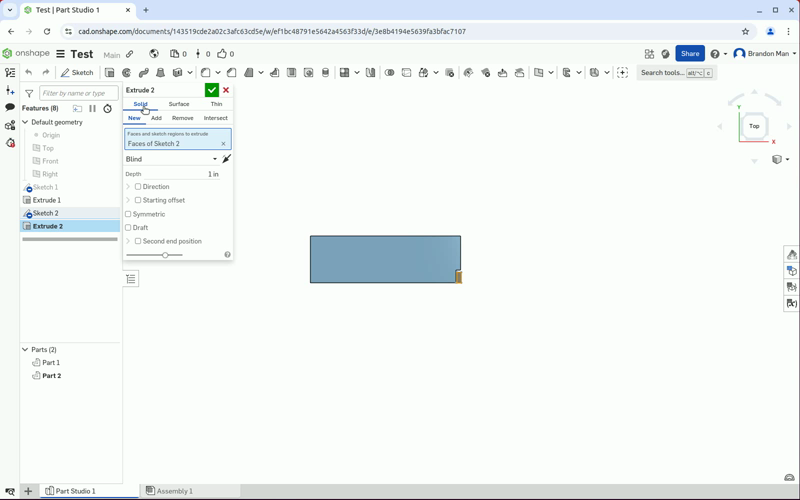
click(143, 106)
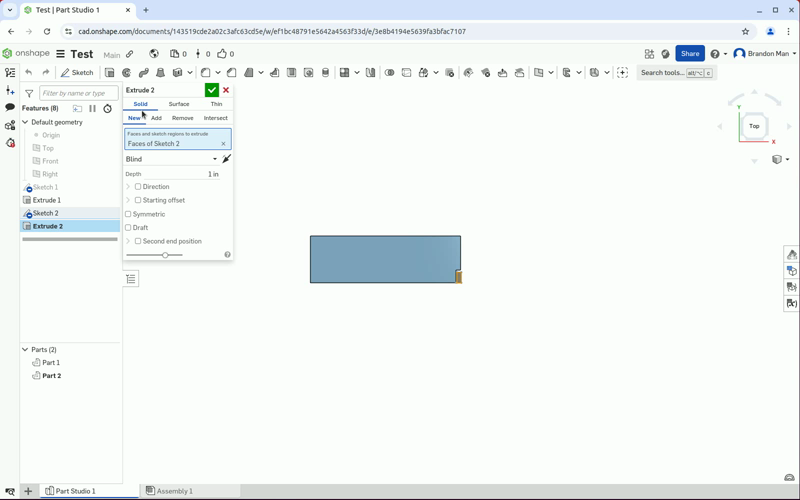
mouse_move(137, 120)
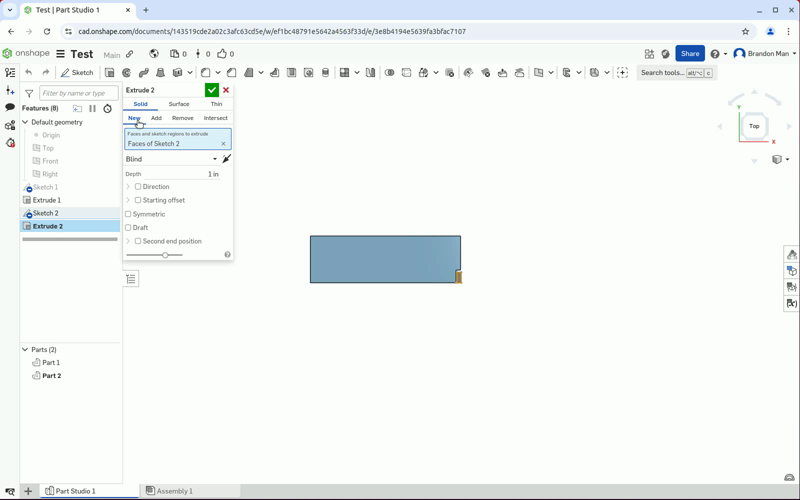
click(137, 120)
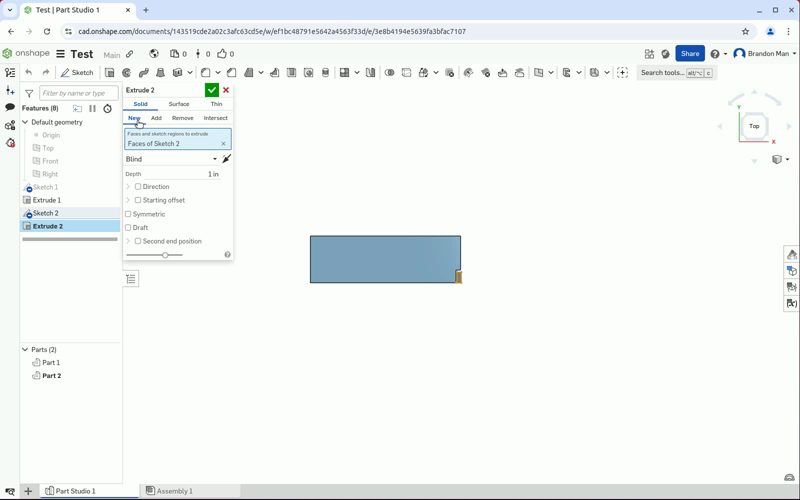
key(tab, 4)
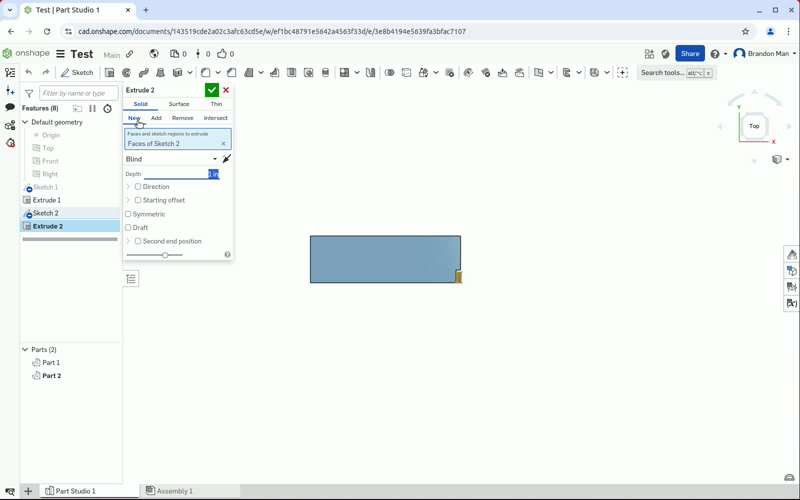
text(0.722)
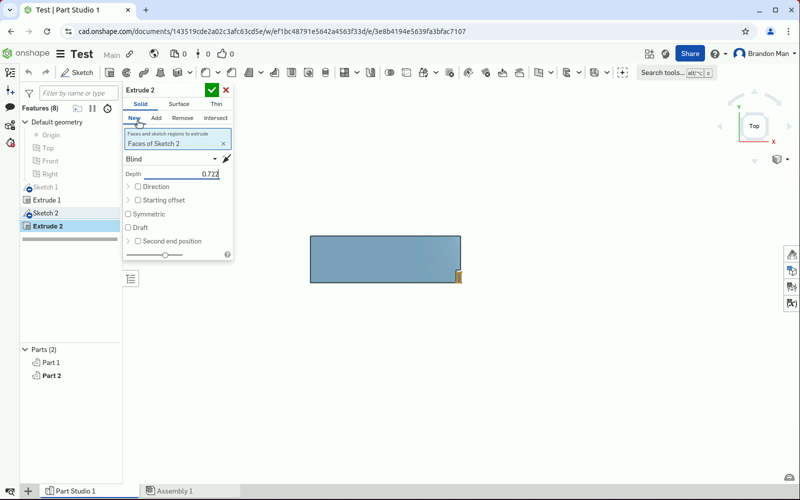
key(enter)
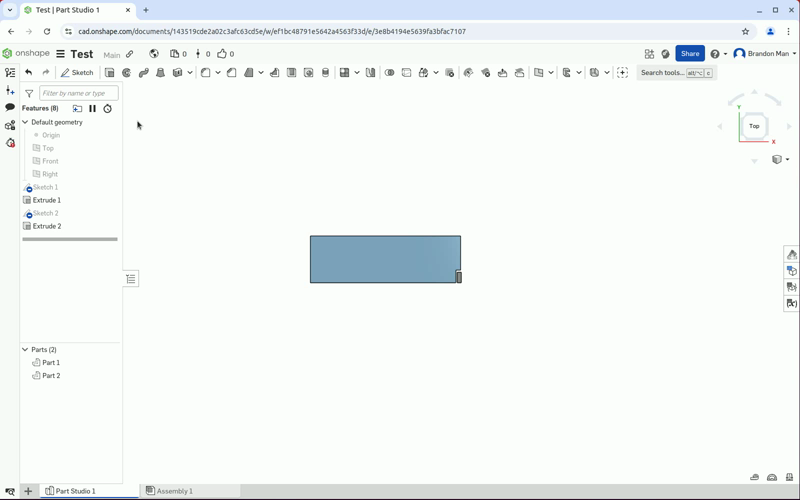
key(shift+h)
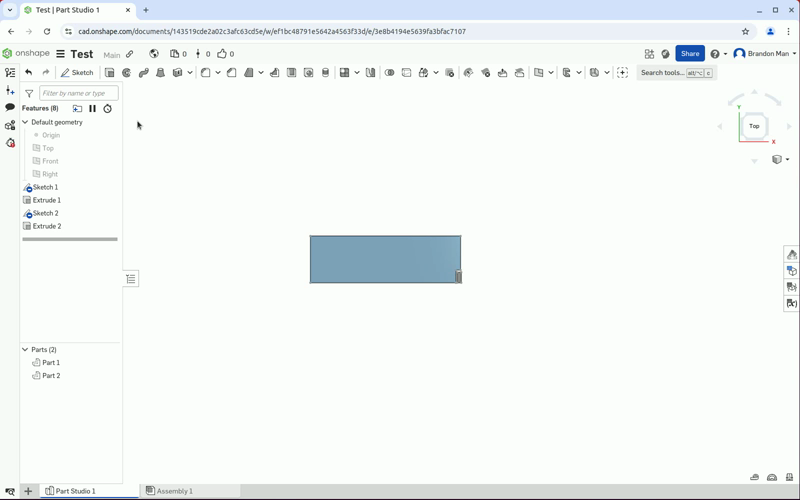
key(shift+h)
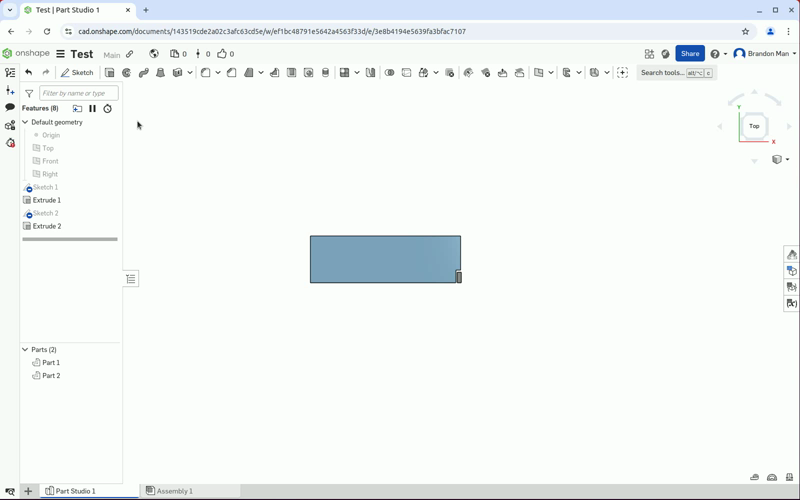
mouse_move(73, 189)
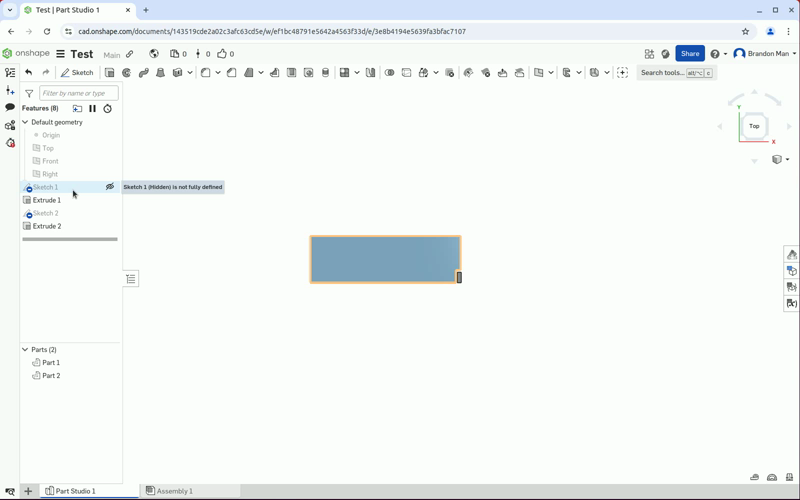
click(73, 189)
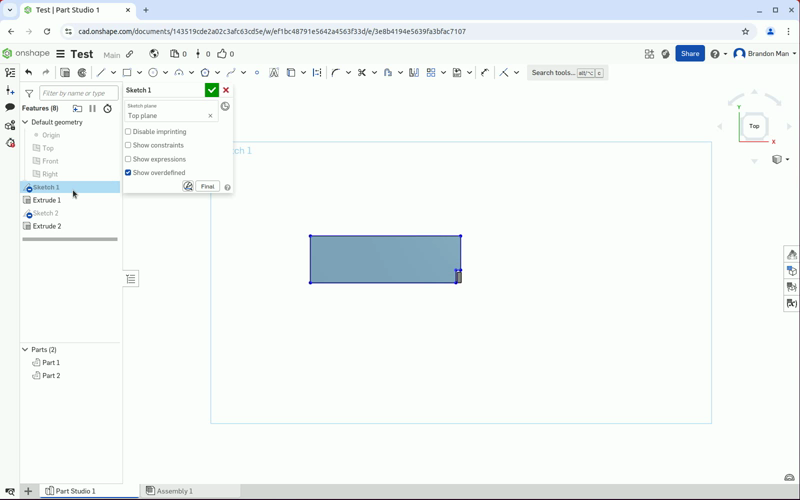
mouse_move(229, 92)
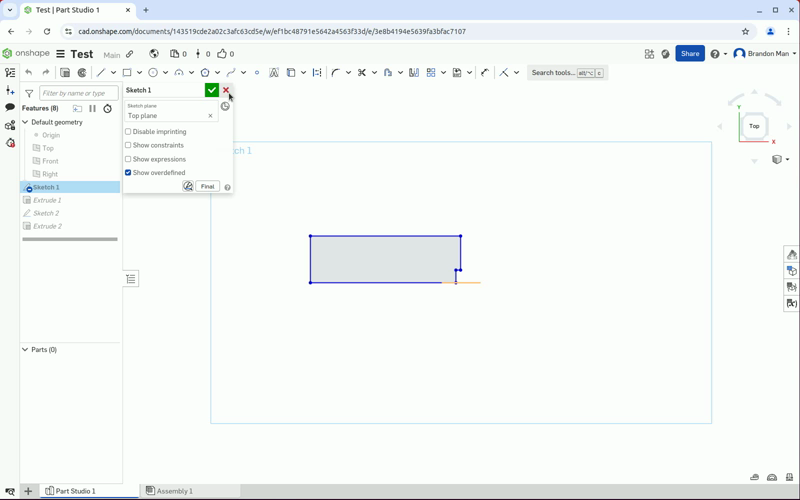
click(229, 92)
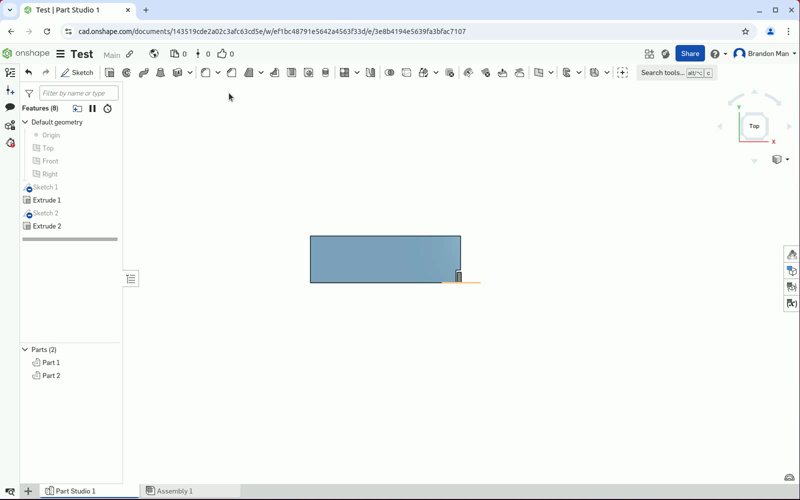
mouse_move(541, 75)
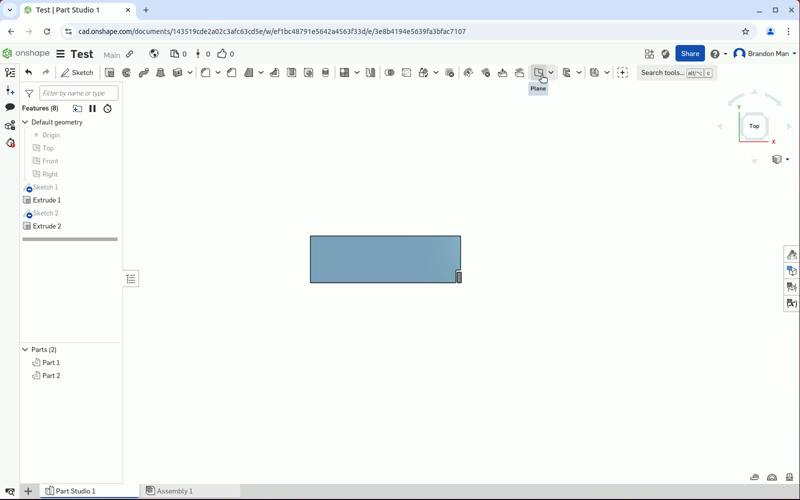
click(541, 75)
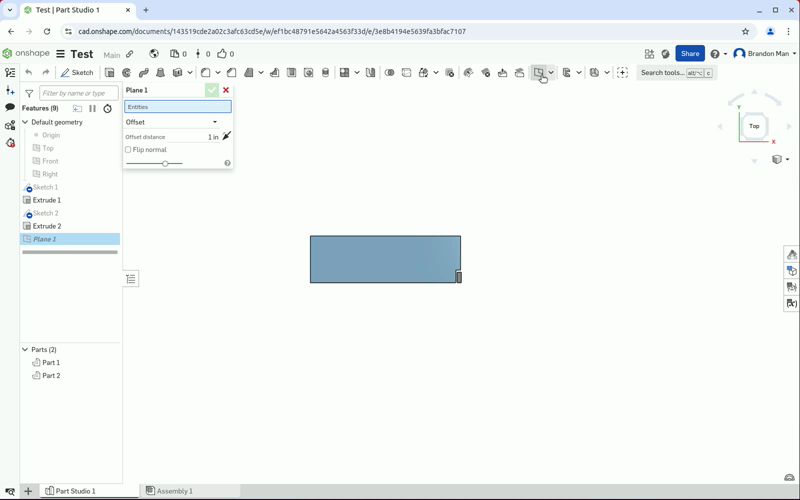
mouse_move(73, 150)
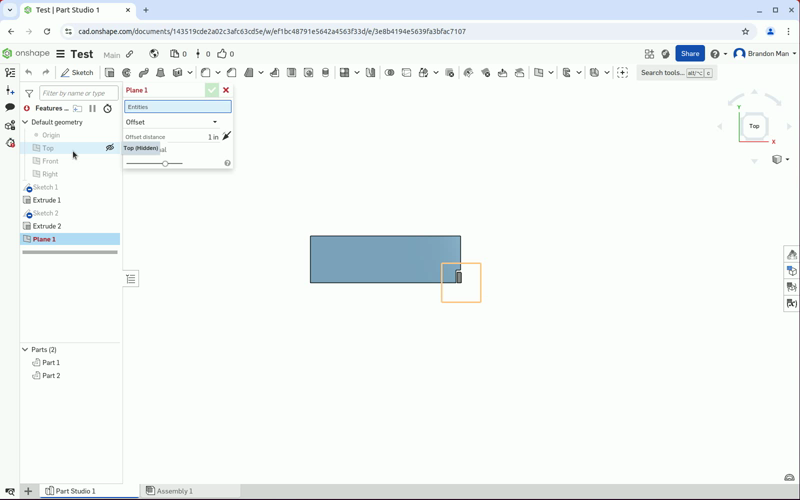
click(73, 150)
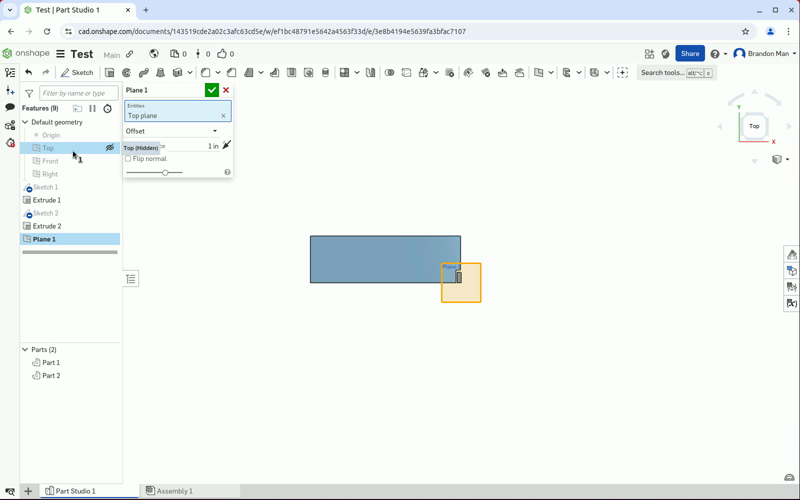
key(tab, 2)
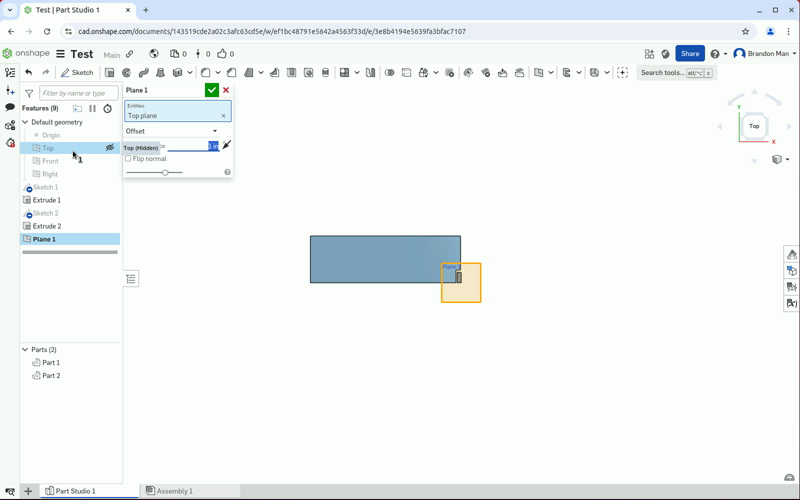
text(0.709)
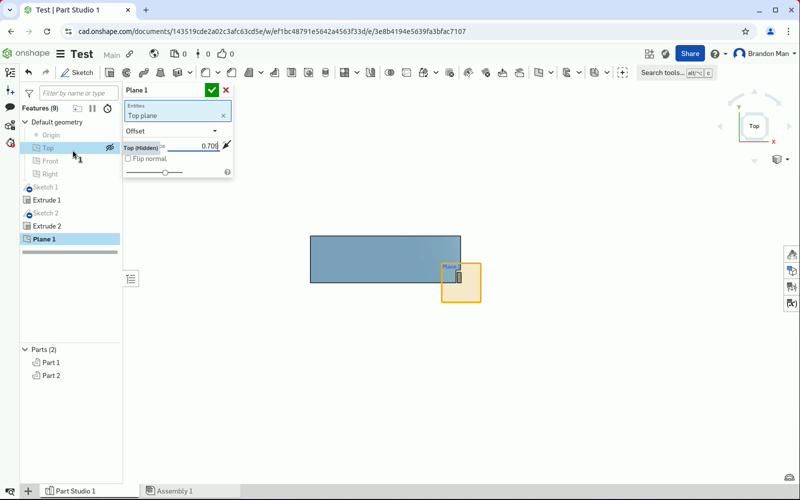
key(enter, 2)
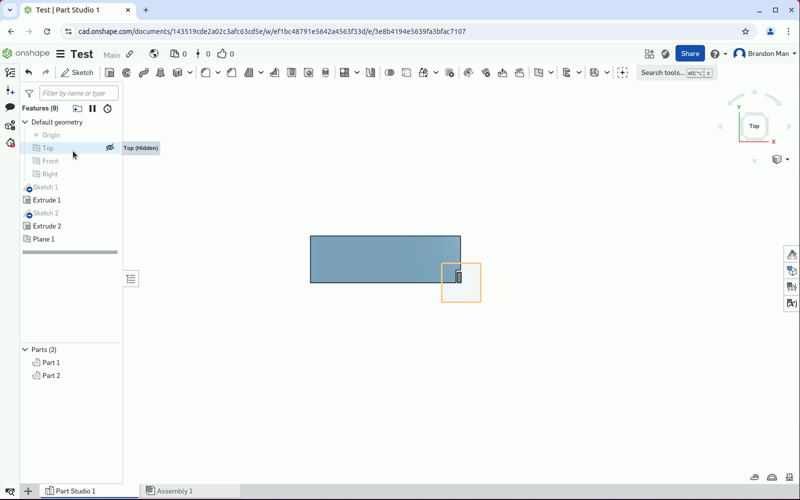
key(shift+s)
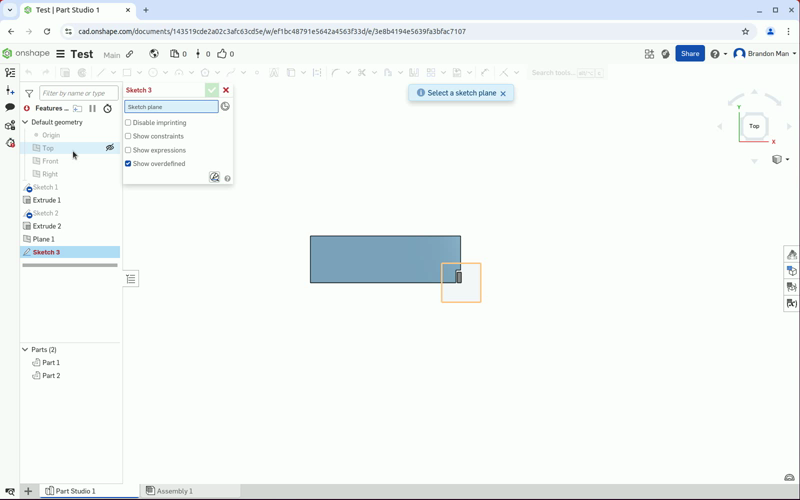
mouse_move(73, 241)
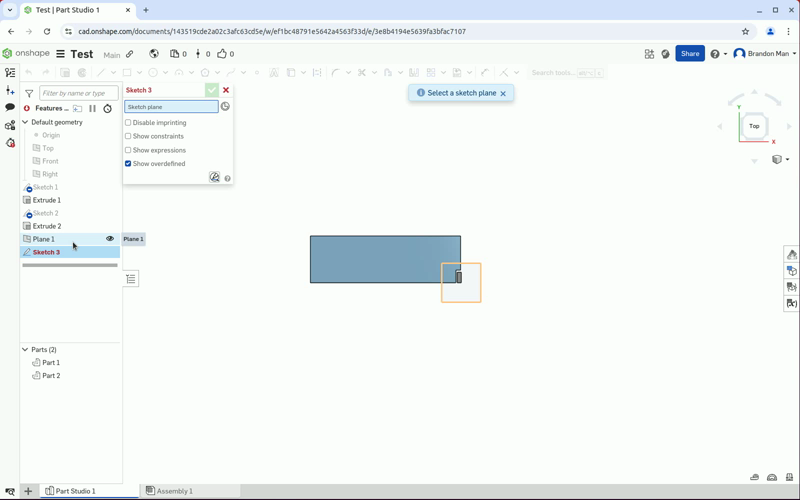
click(73, 241)
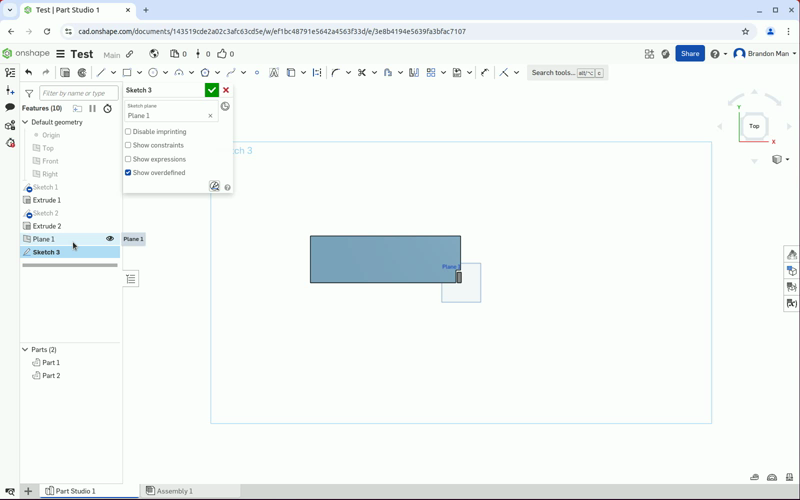
mouse_move(73, 352)
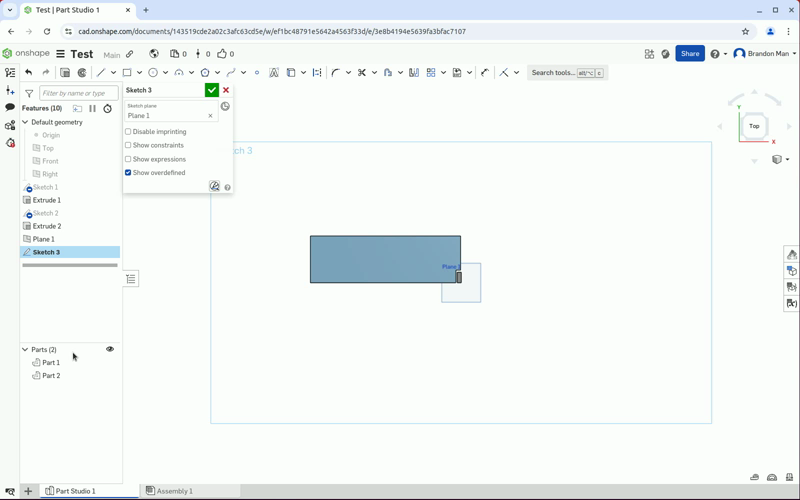
key(y)
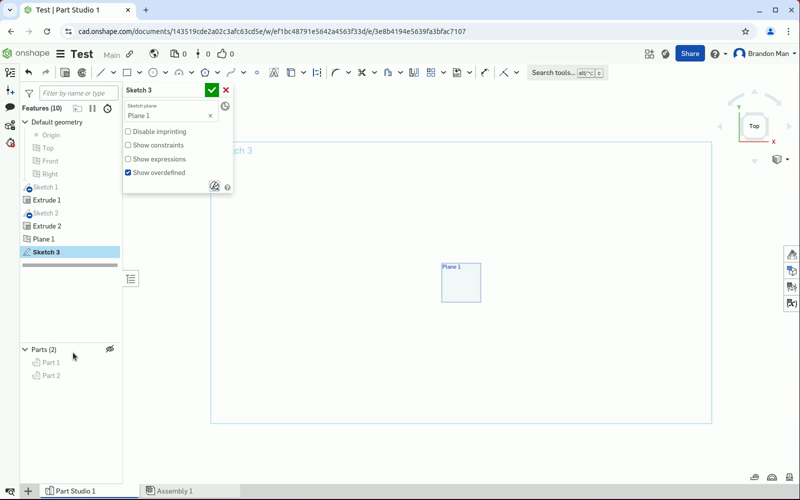
key(l)
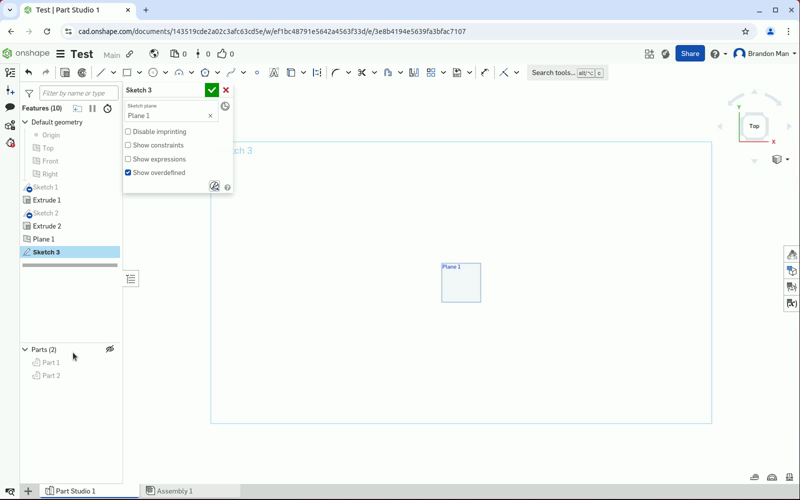
key_down(shift)
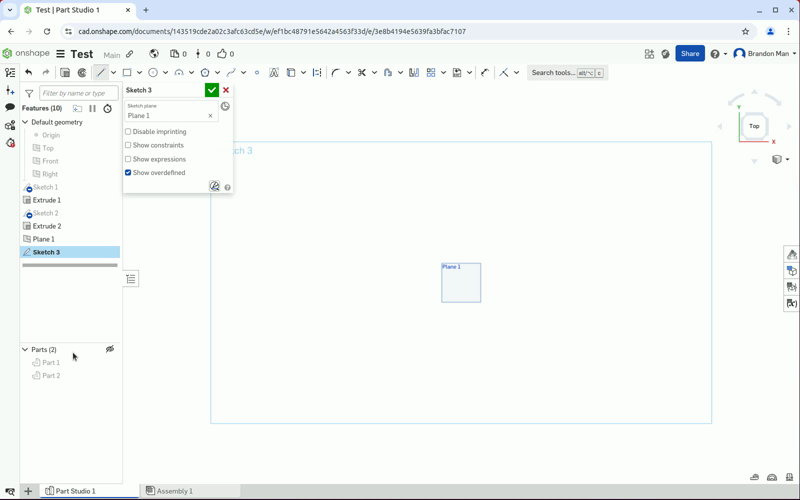
mouse_move(348, 273)
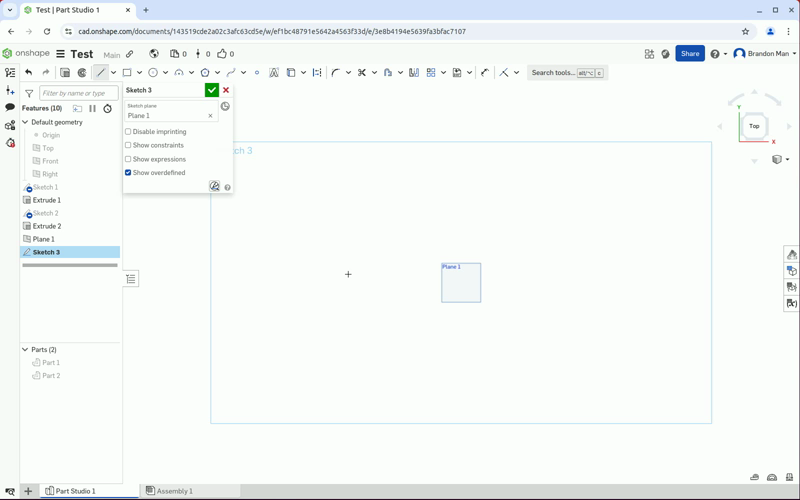
click(348, 273)
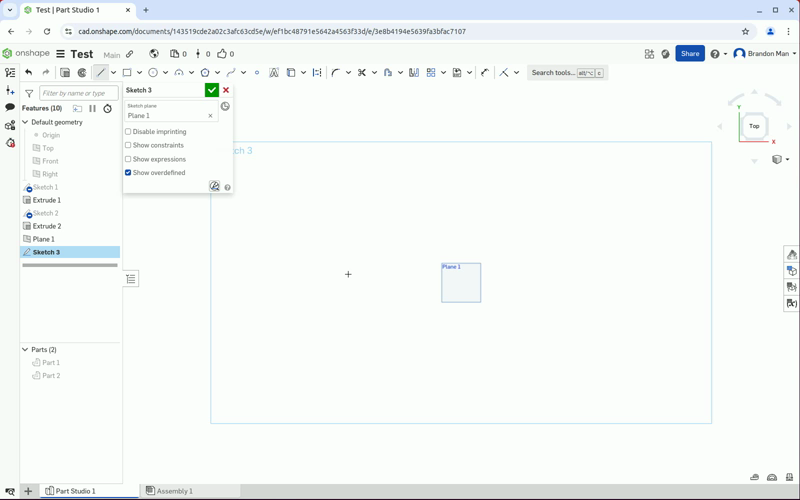
key_up(shift)
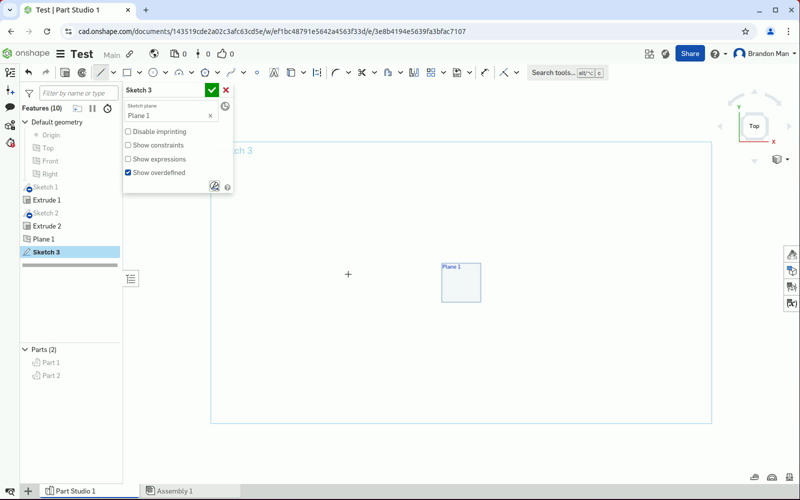
key_down(shift)
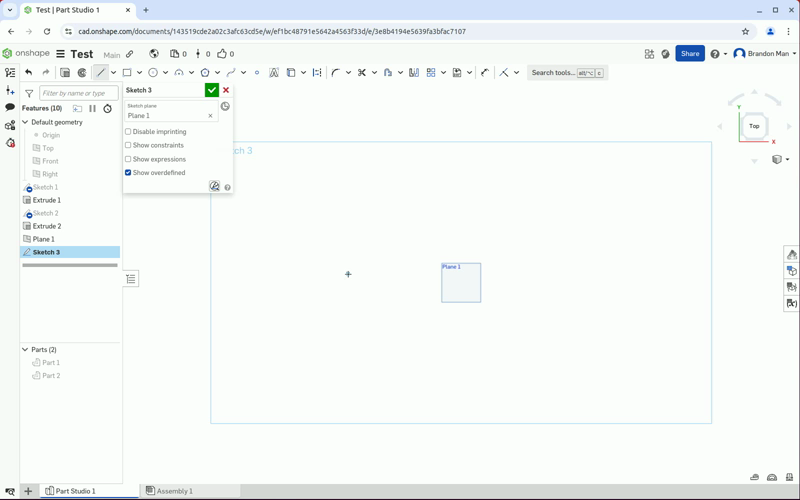
mouse_move(378, 273)
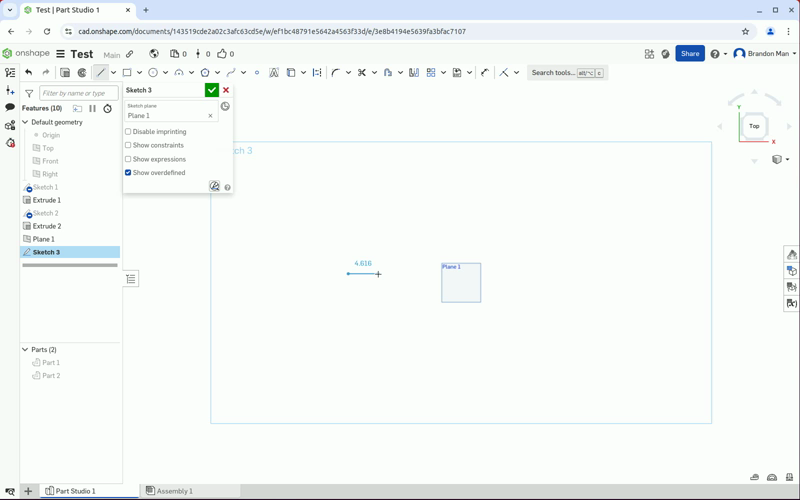
mouse_move(351, 273)
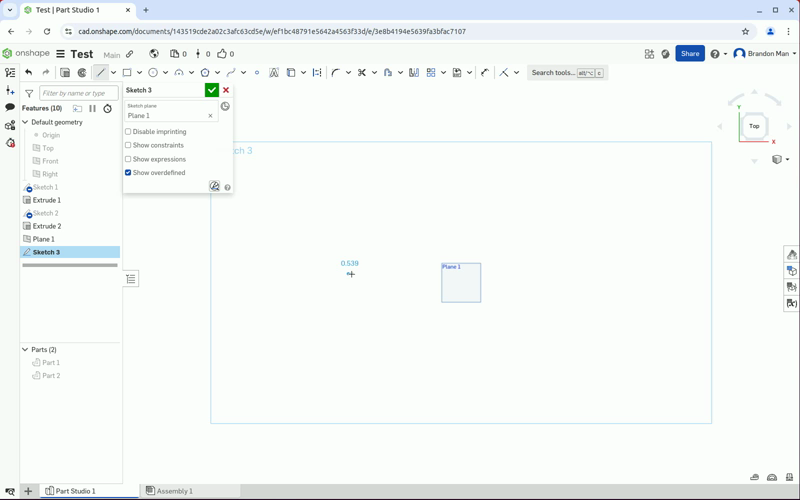
scroll(6)
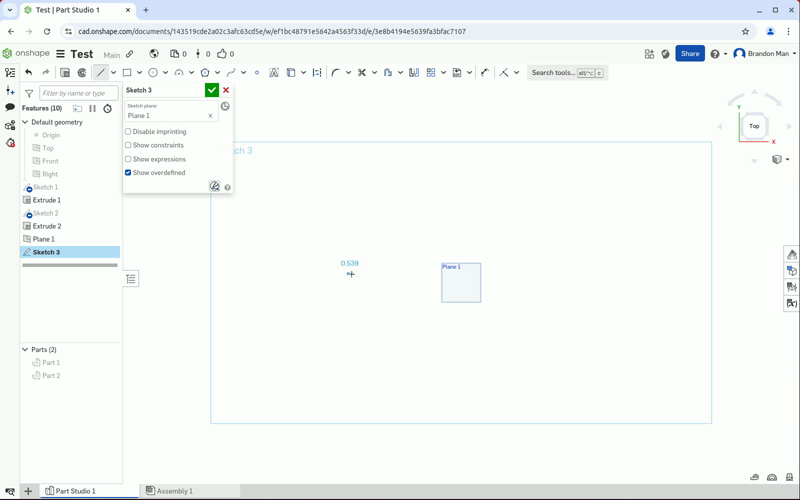
scroll(6)
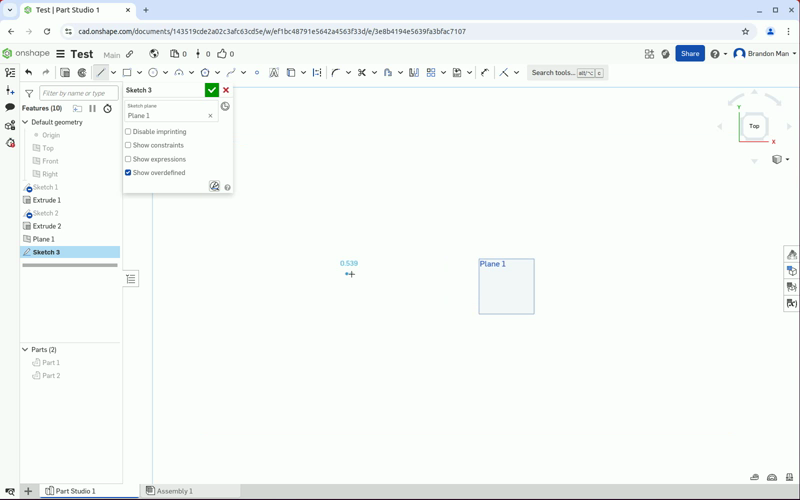
scroll(6)
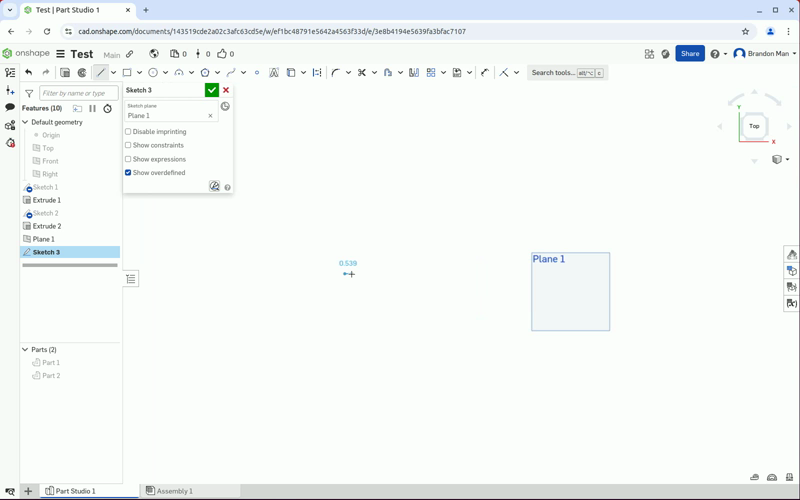
scroll(6)
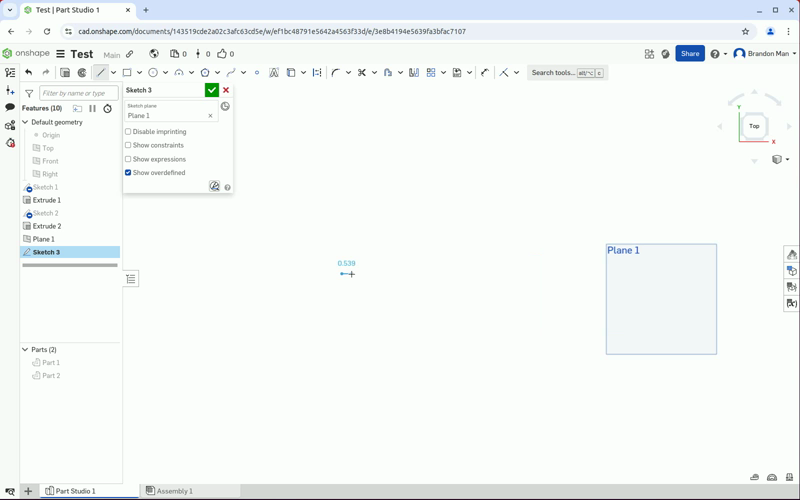
scroll(6)
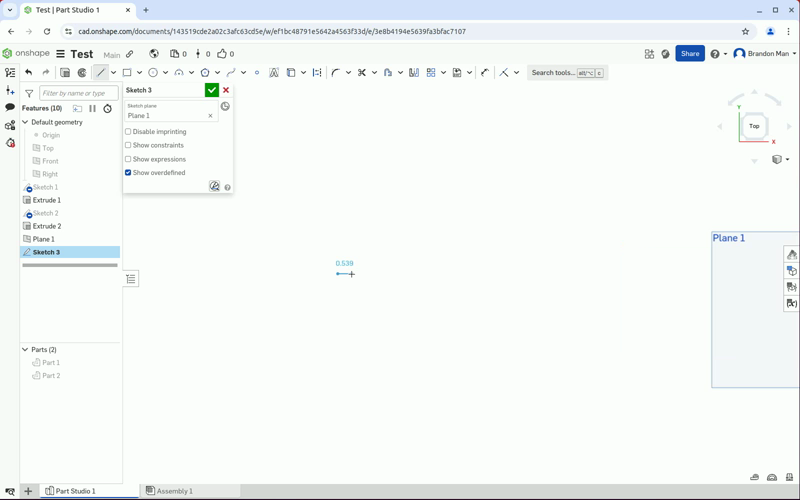
scroll(6)
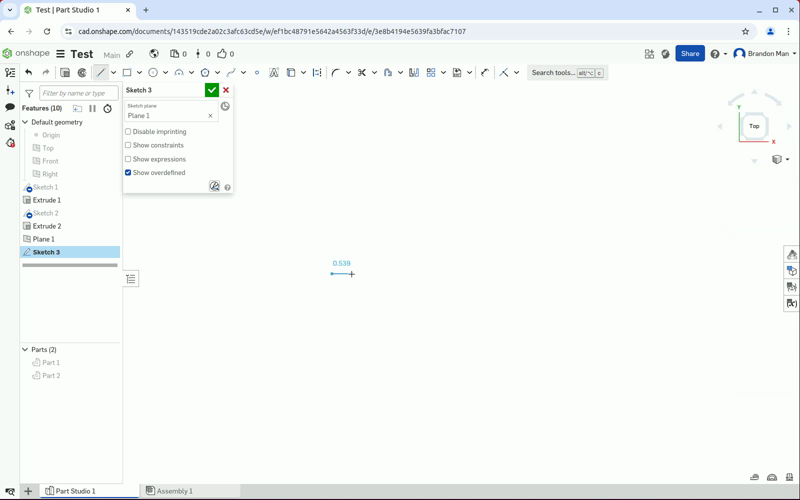
scroll(6)
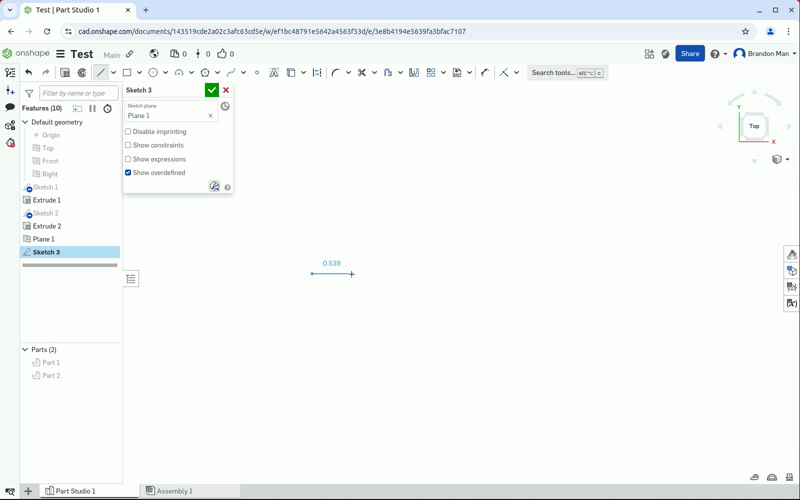
click(351, 273)
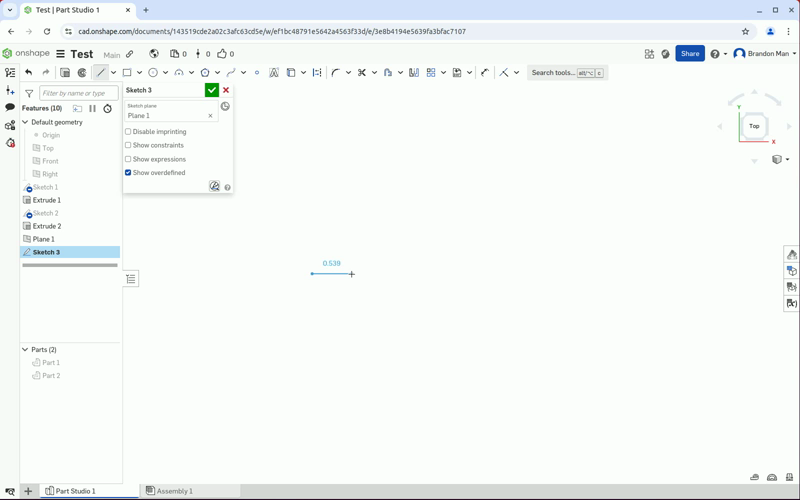
scroll(-6)
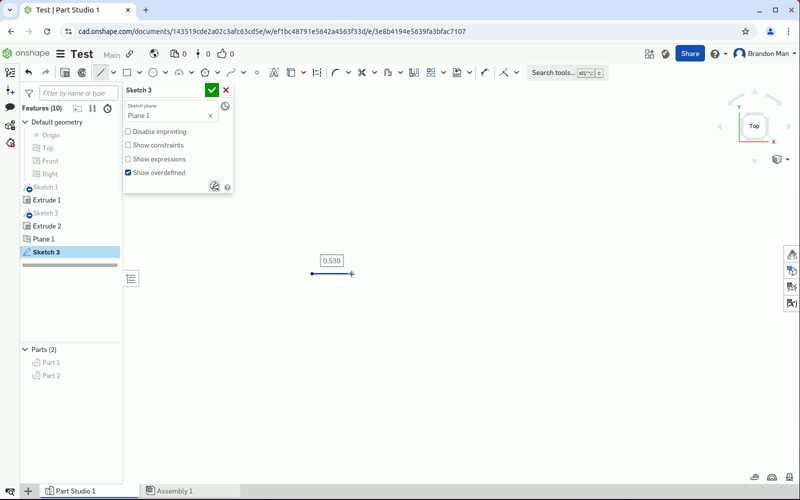
scroll(-6)
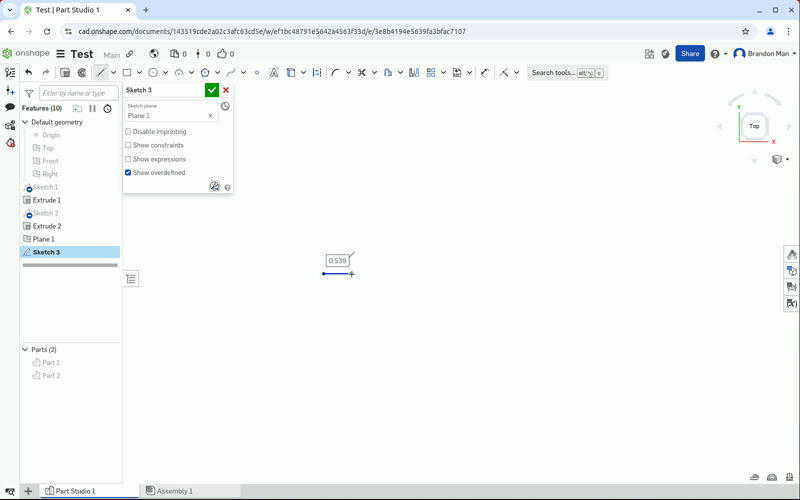
scroll(-6)
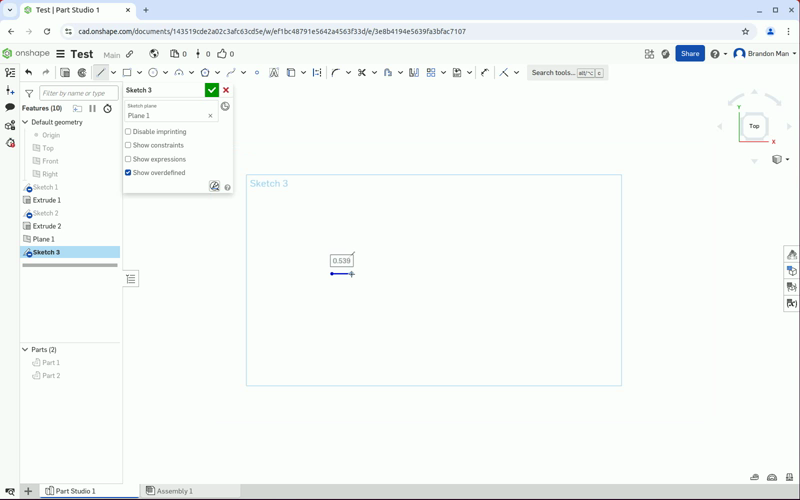
scroll(-6)
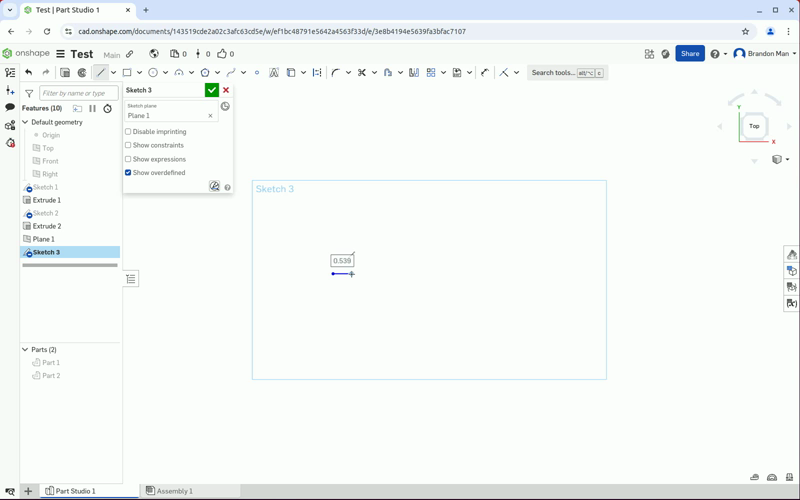
scroll(-6)
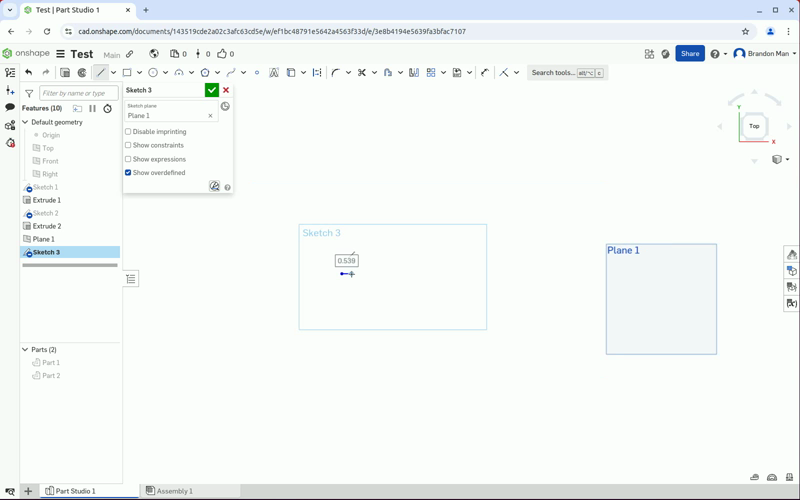
scroll(-6)
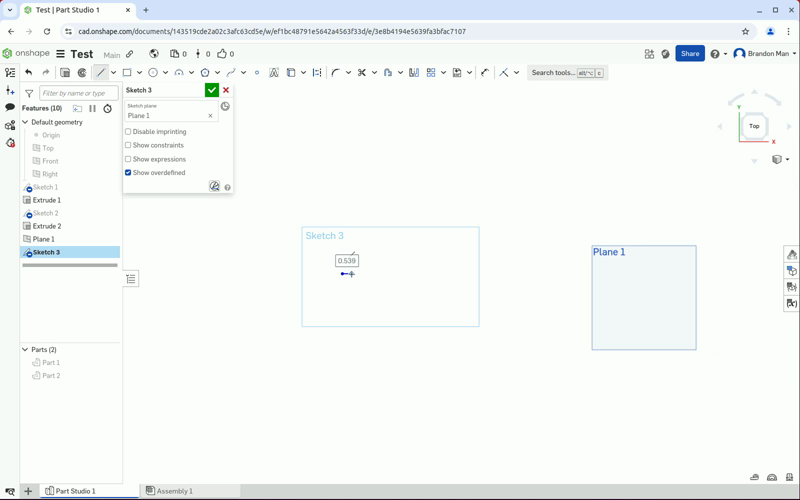
scroll(-6)
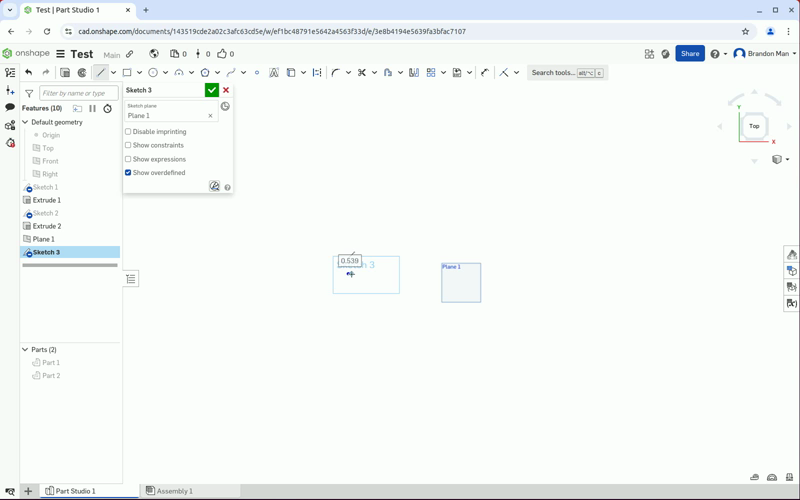
key_up(shift)
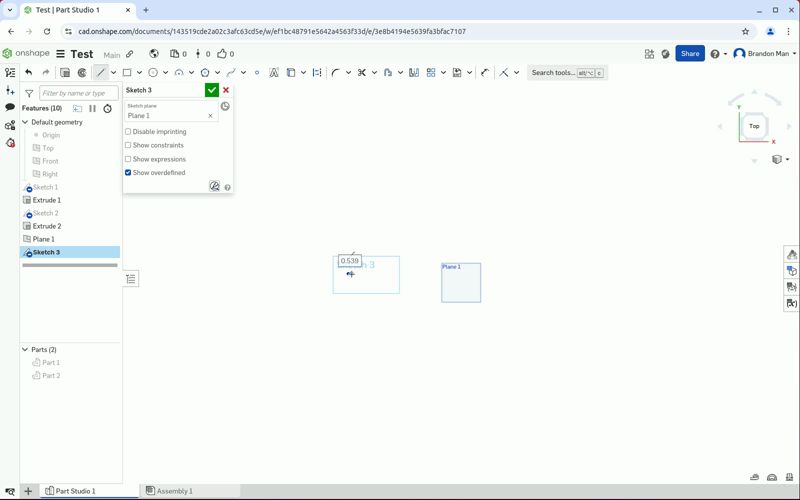
key_down(shift)
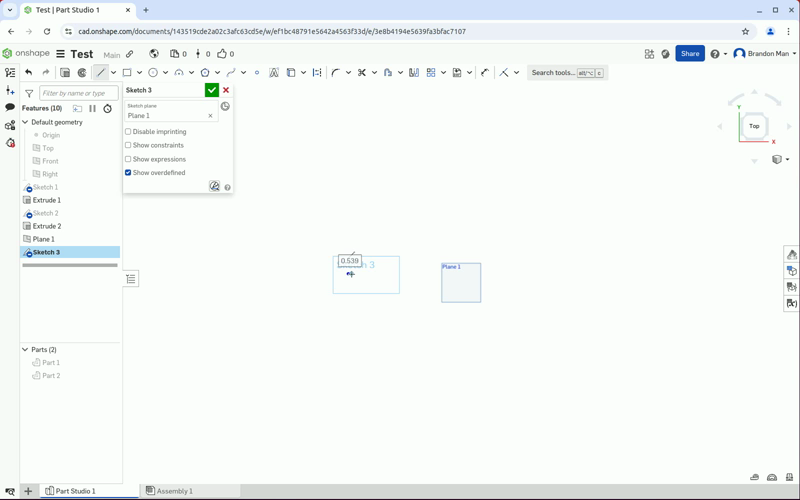
mouse_move(381, 273)
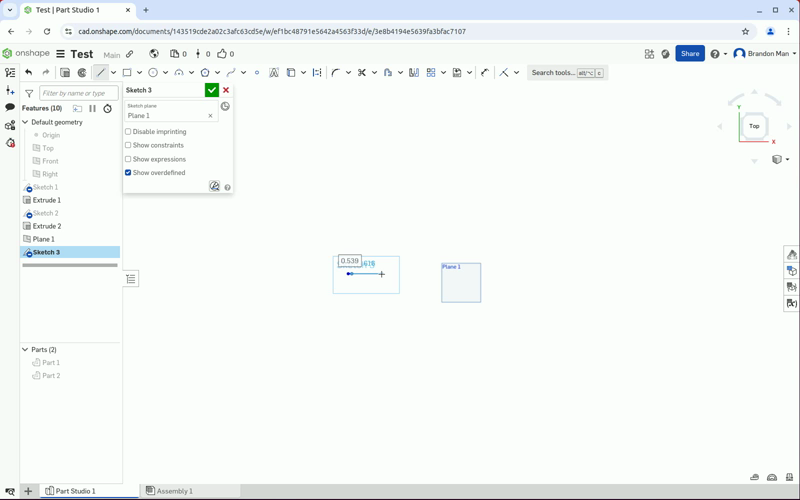
mouse_move(351, 255)
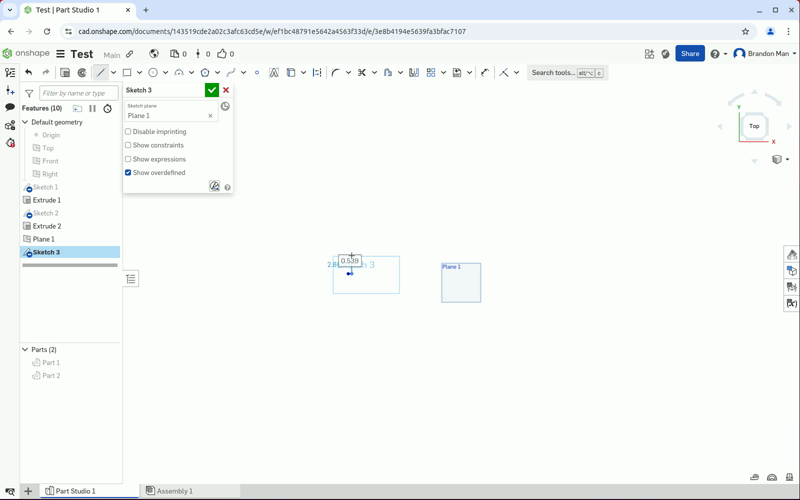
click(351, 255)
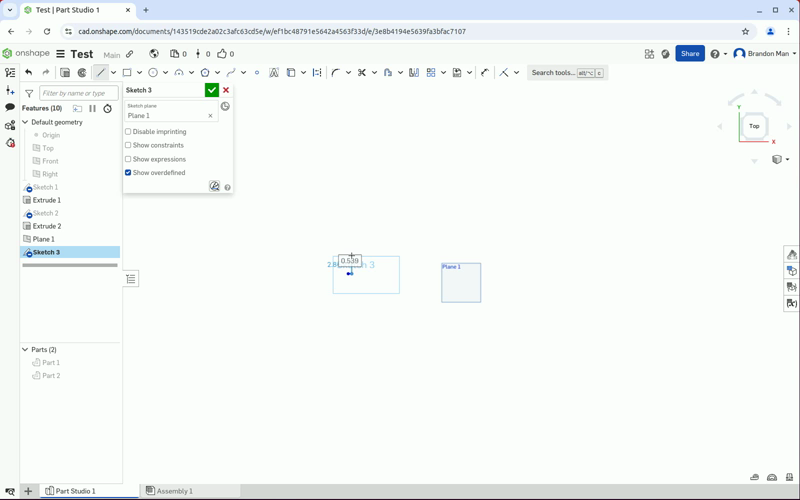
key_up(shift)
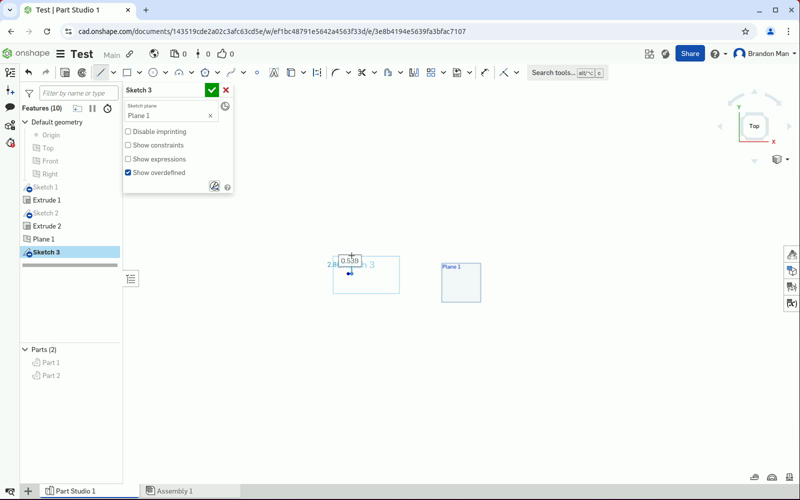
key_down(shift)
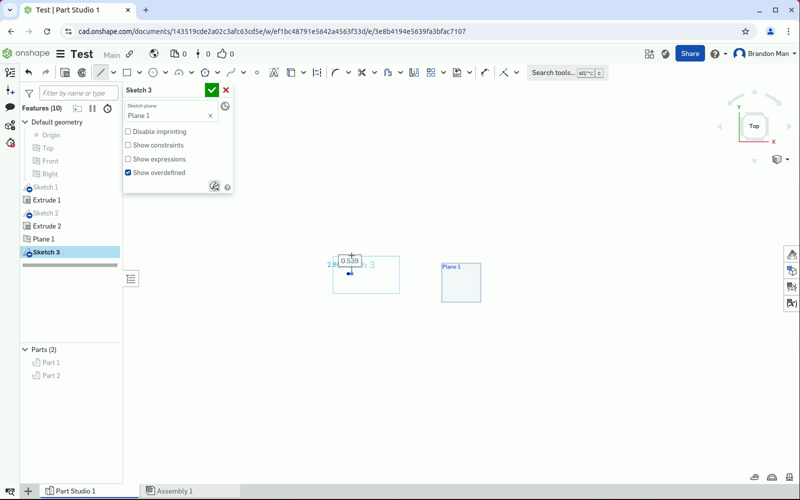
mouse_move(381, 255)
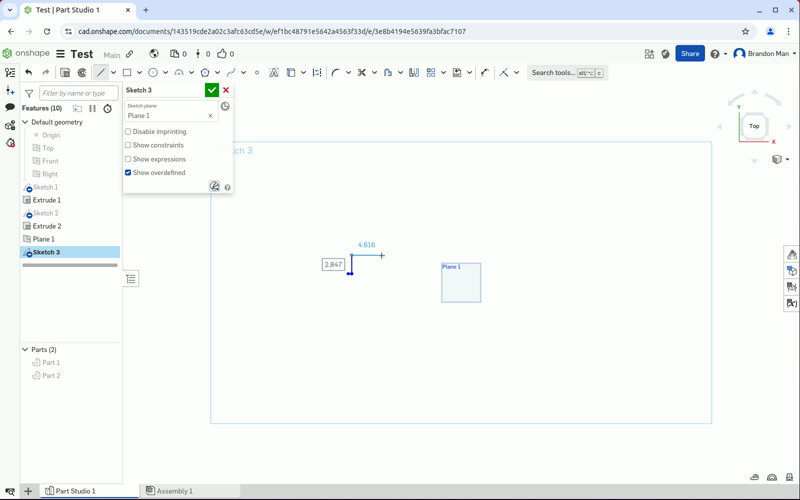
mouse_move(348, 255)
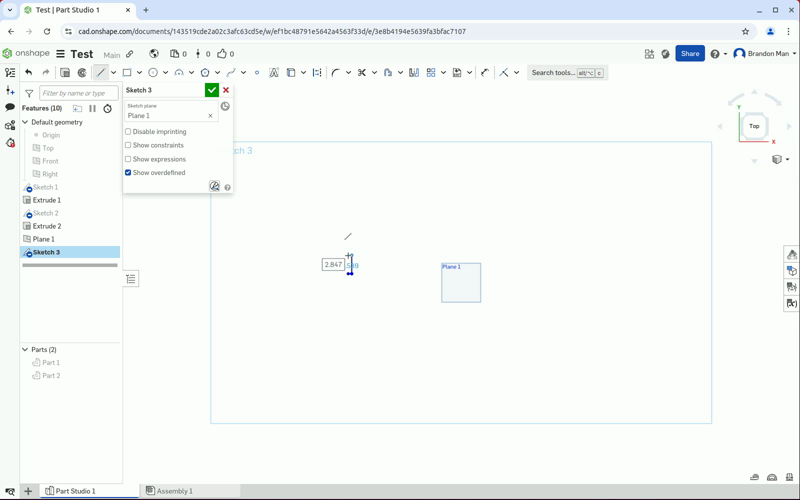
scroll(6)
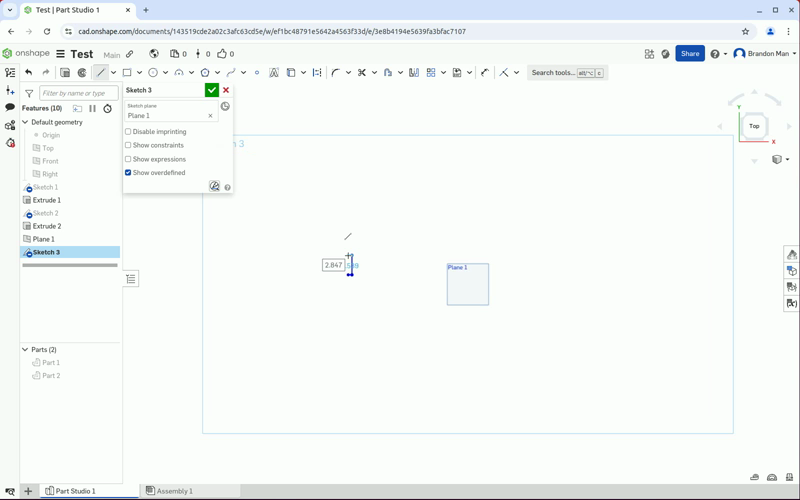
scroll(6)
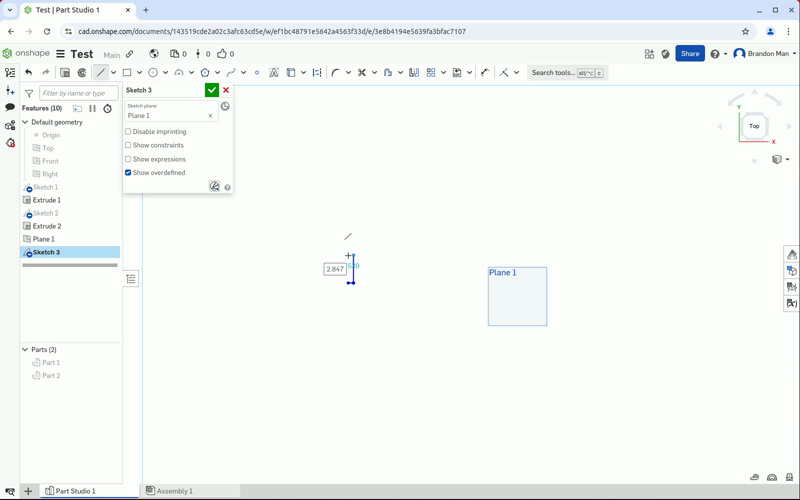
scroll(6)
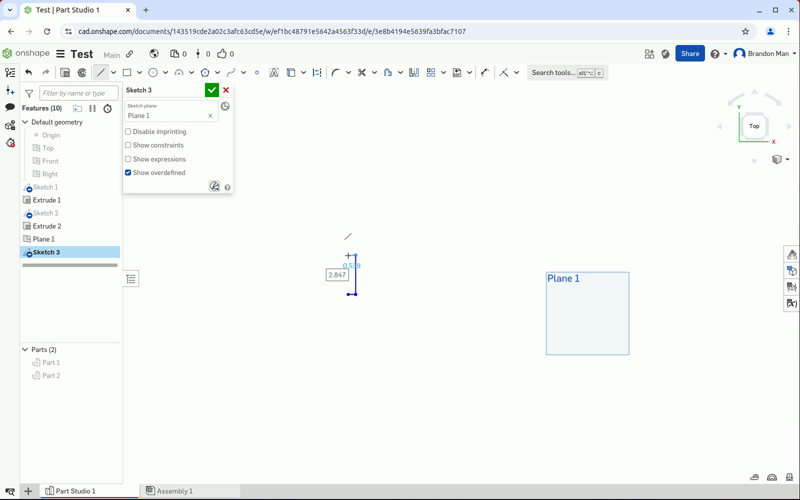
scroll(6)
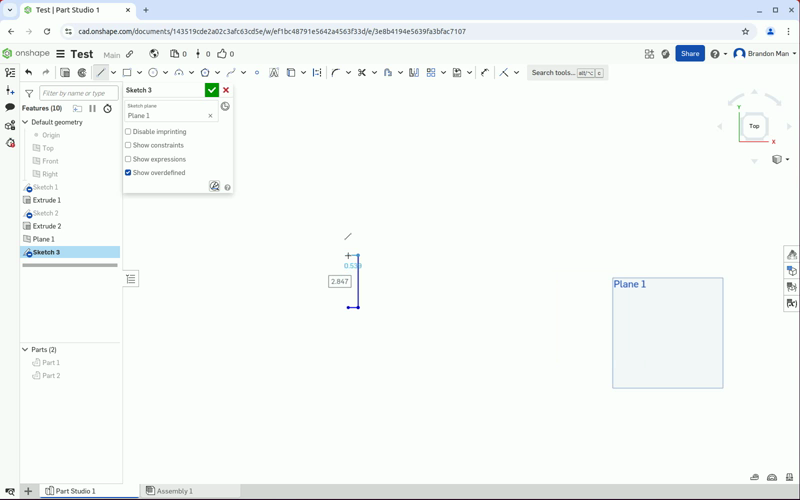
scroll(6)
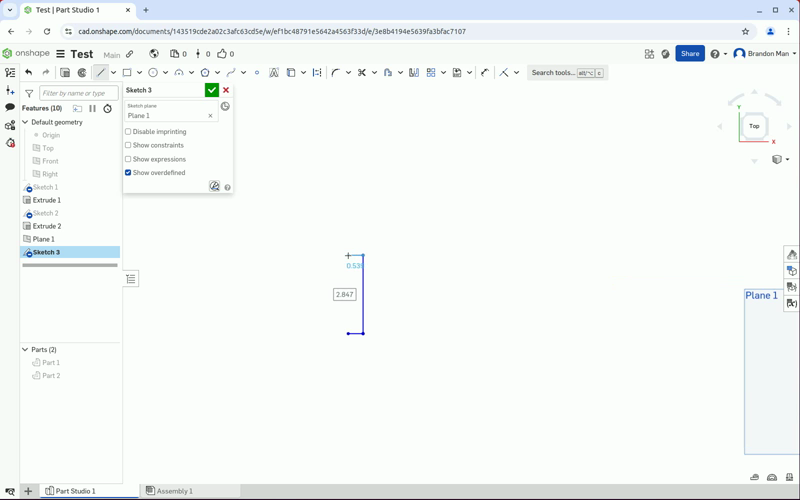
scroll(6)
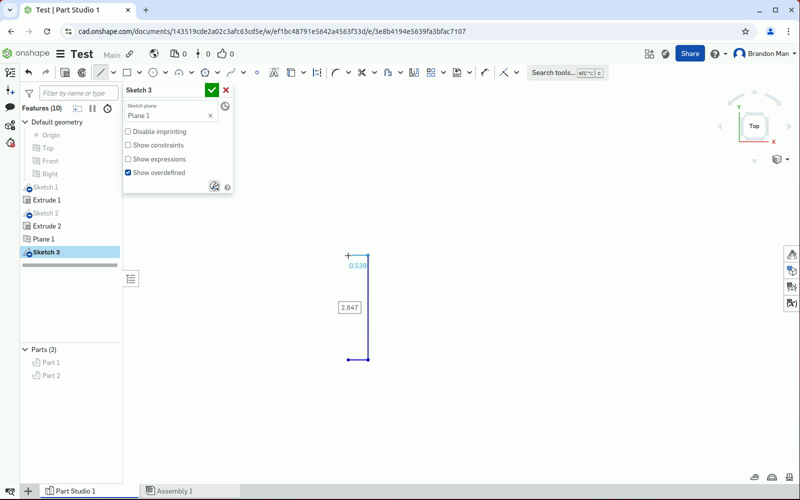
scroll(6)
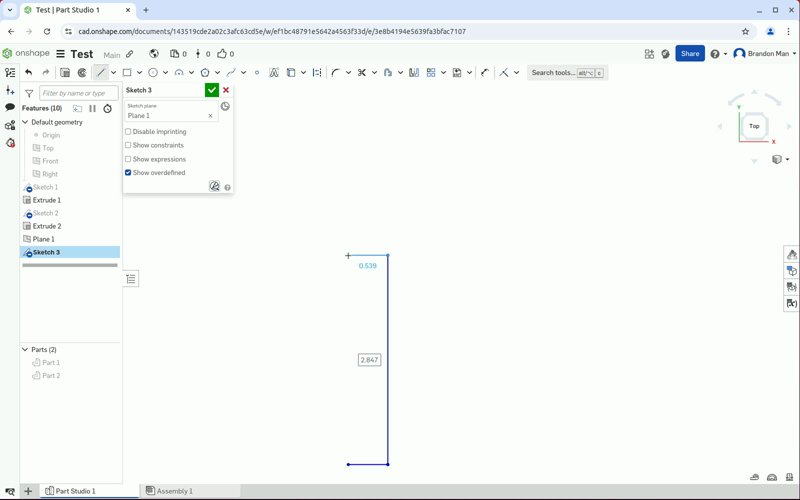
click(348, 255)
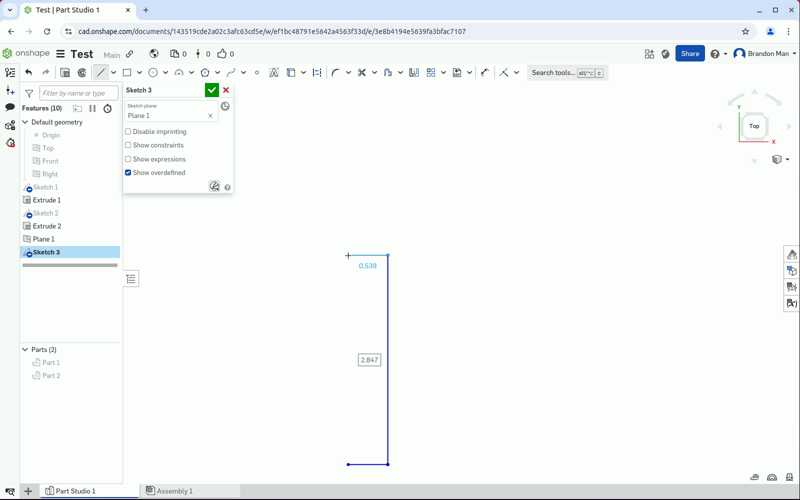
scroll(-6)
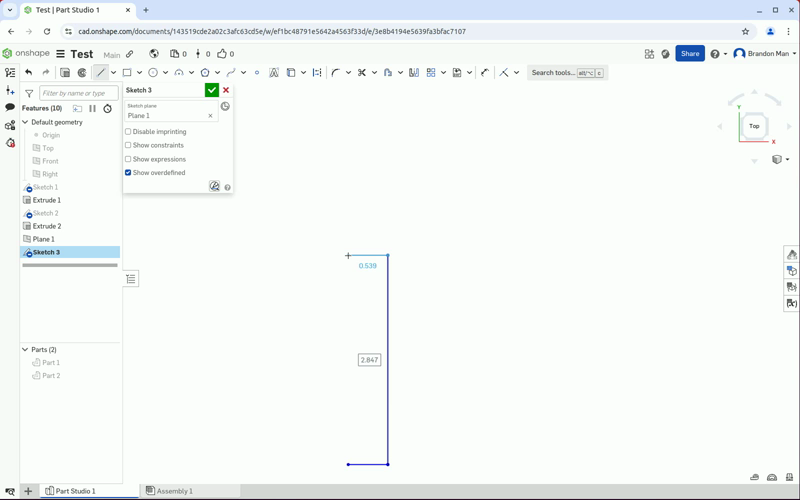
scroll(-6)
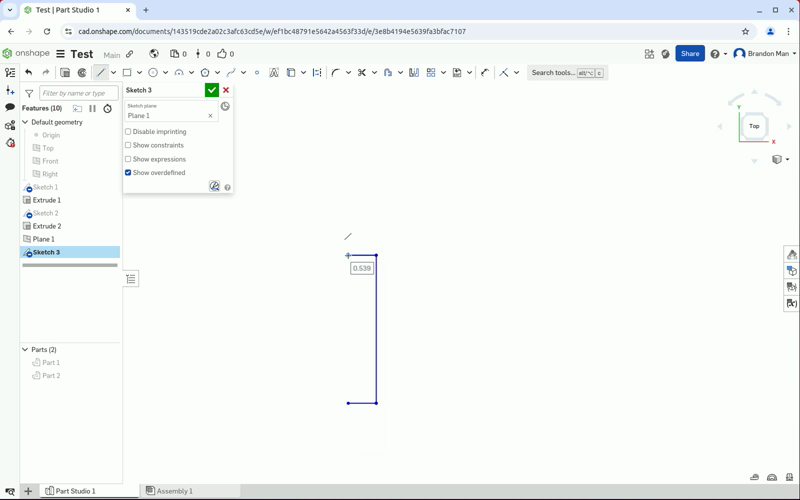
scroll(-6)
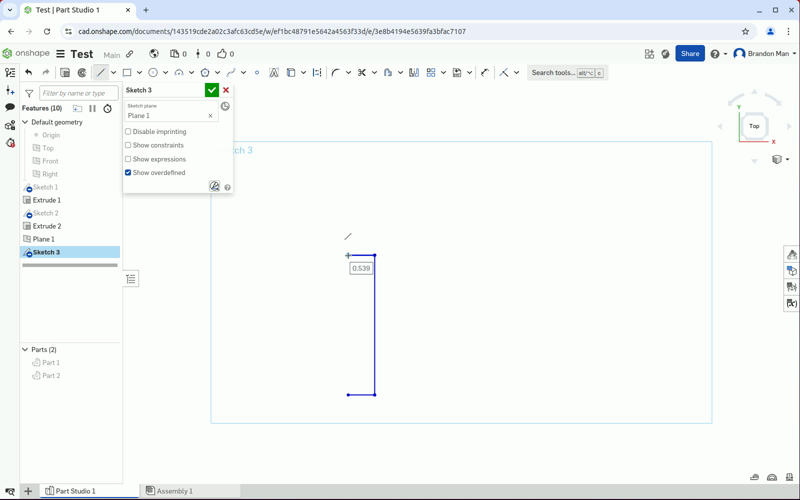
scroll(-6)
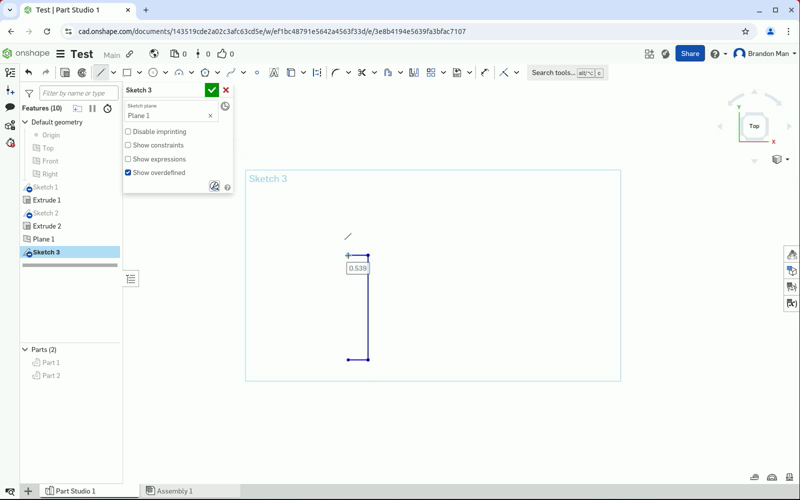
scroll(-6)
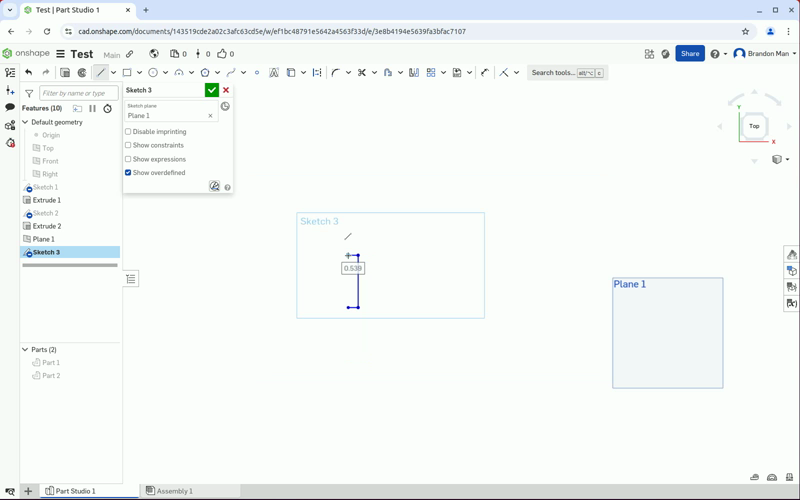
scroll(-6)
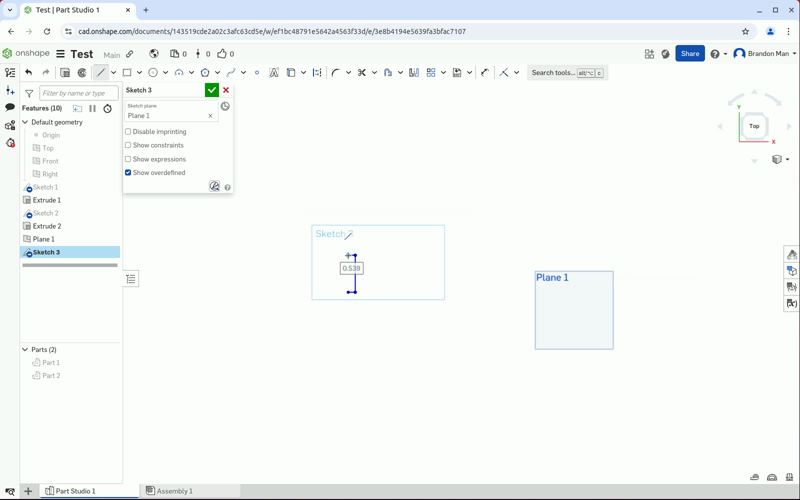
scroll(-6)
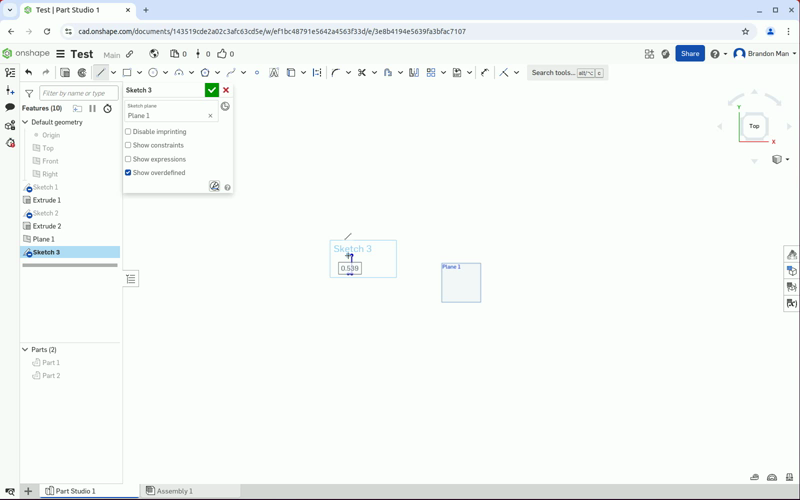
key_up(shift)
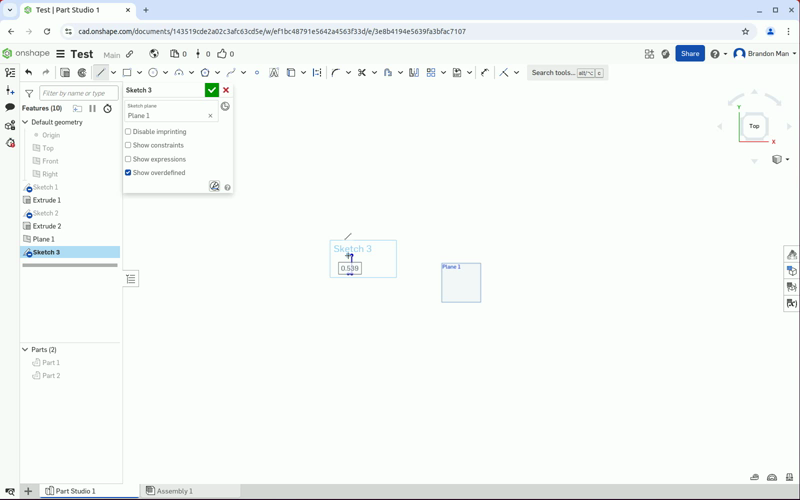
mouse_move(378, 255)
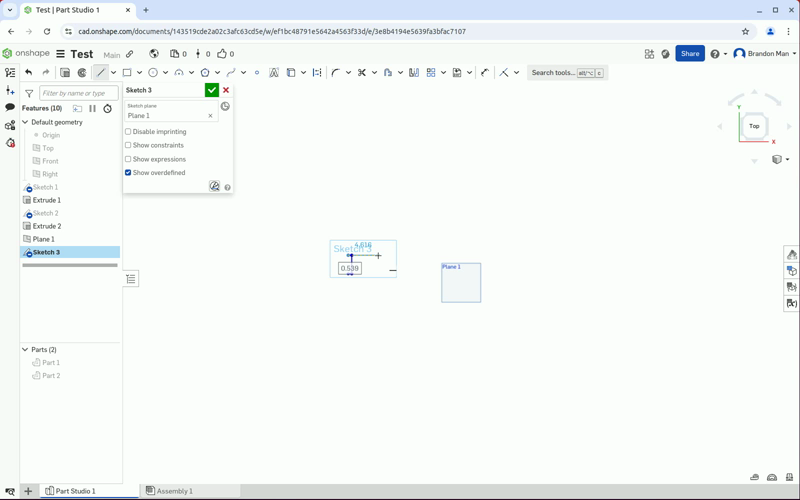
key_down(shift)
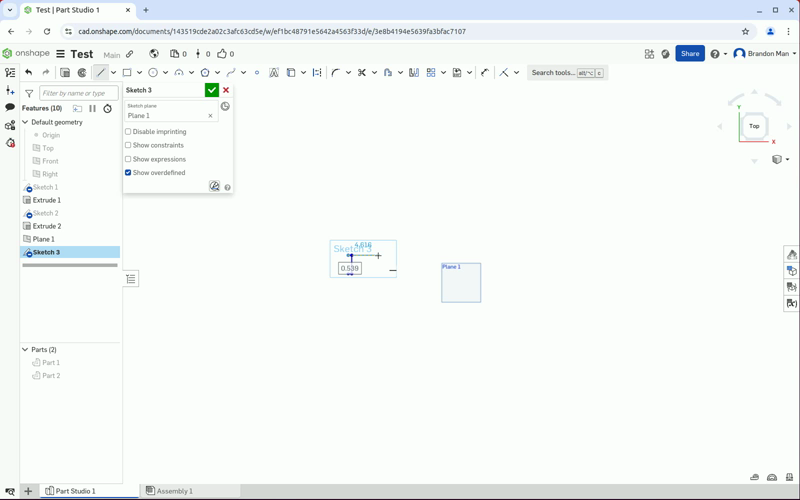
mouse_move(348, 273)
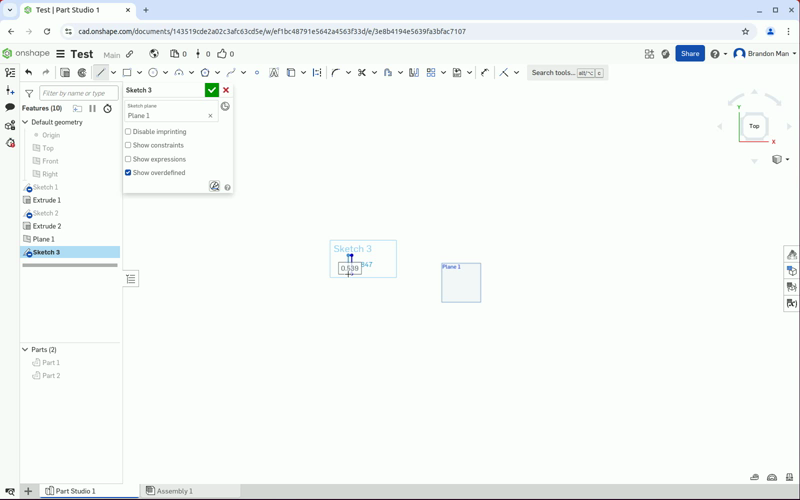
scroll(6)
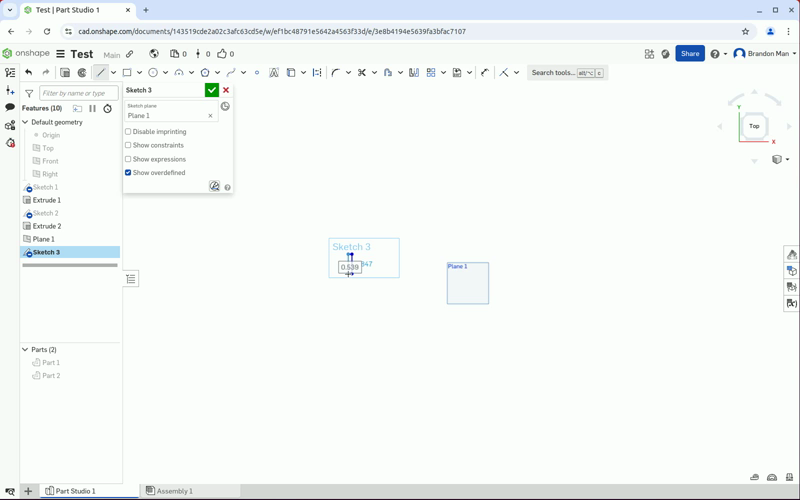
scroll(6)
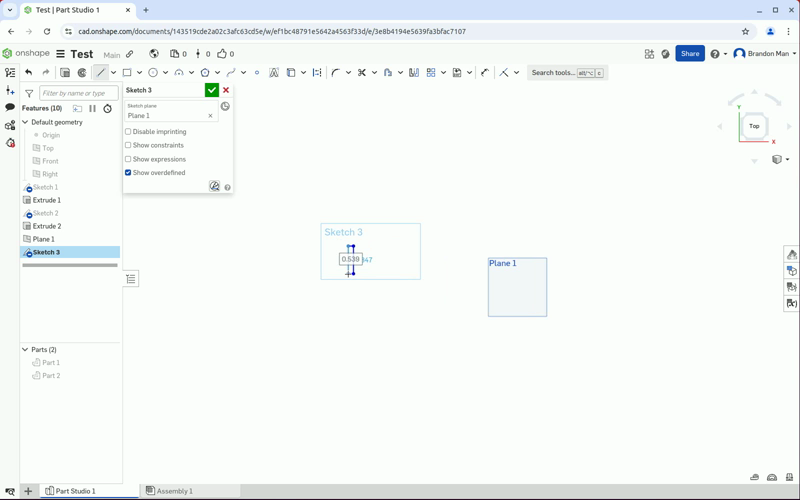
scroll(6)
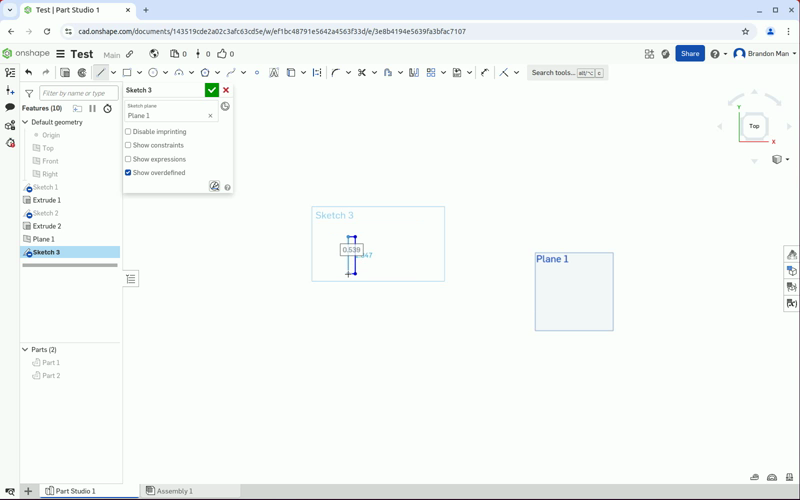
scroll(6)
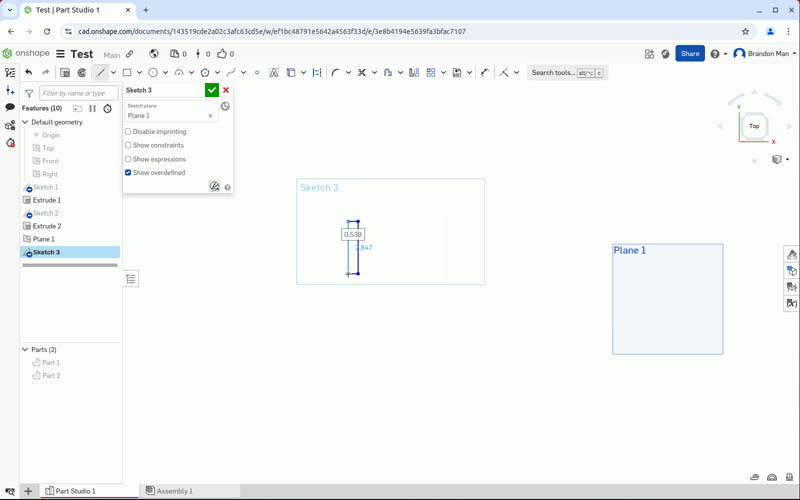
scroll(6)
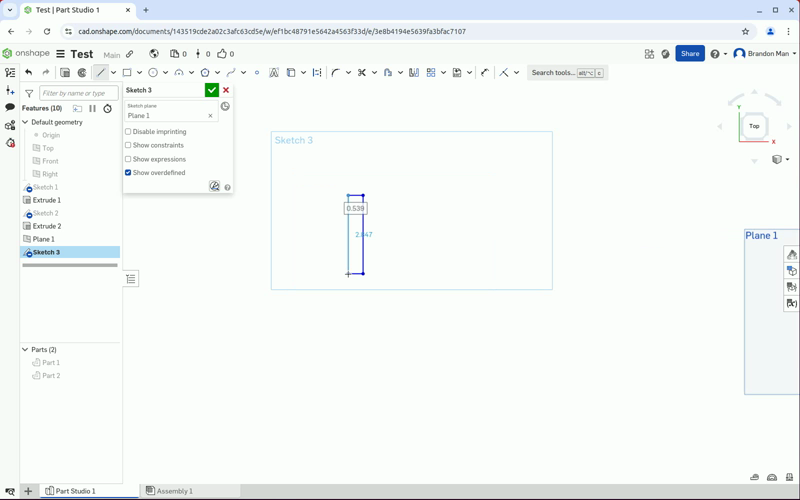
scroll(6)
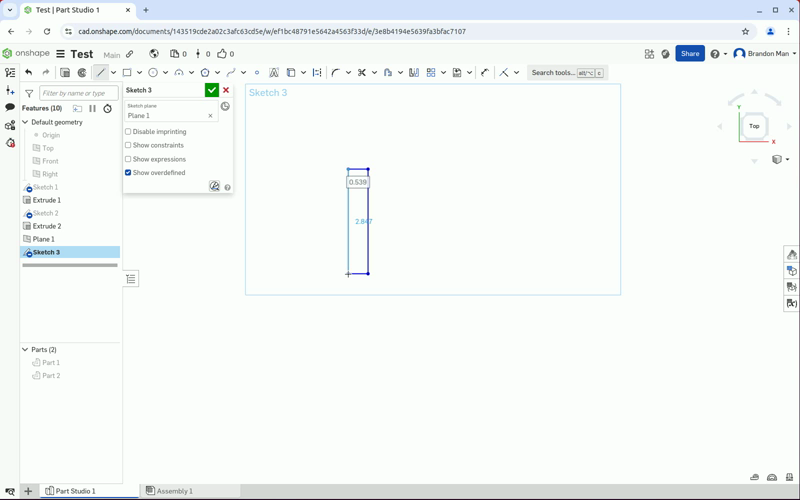
scroll(6)
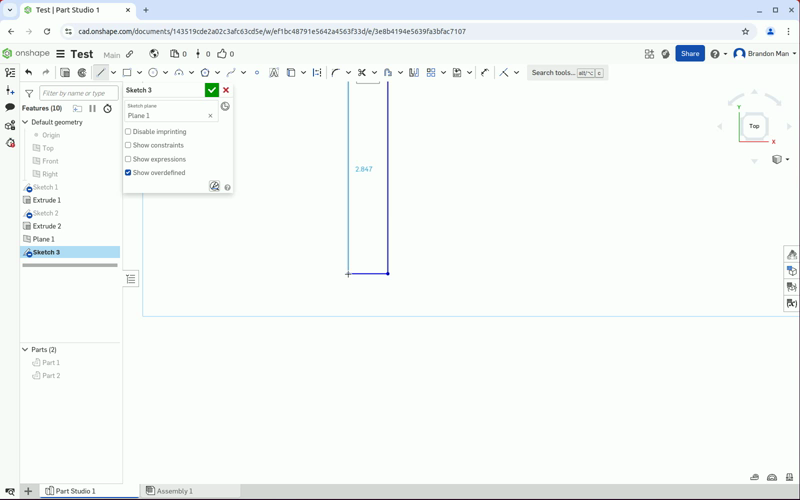
key_up(shift)
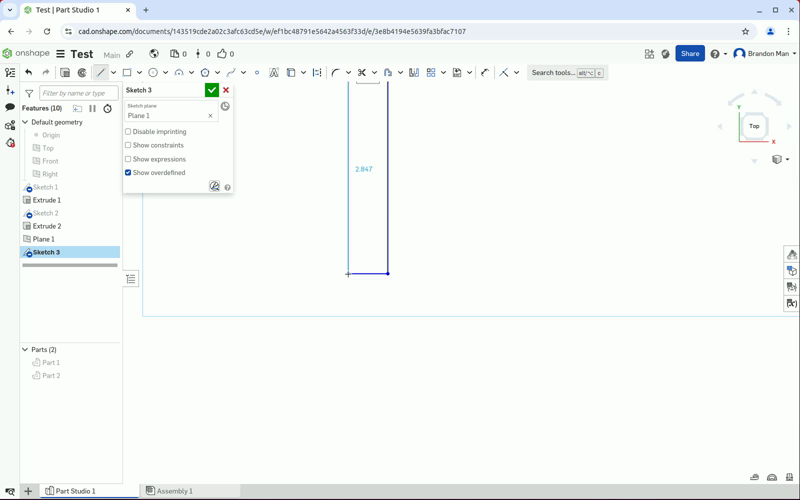
click(348, 273)
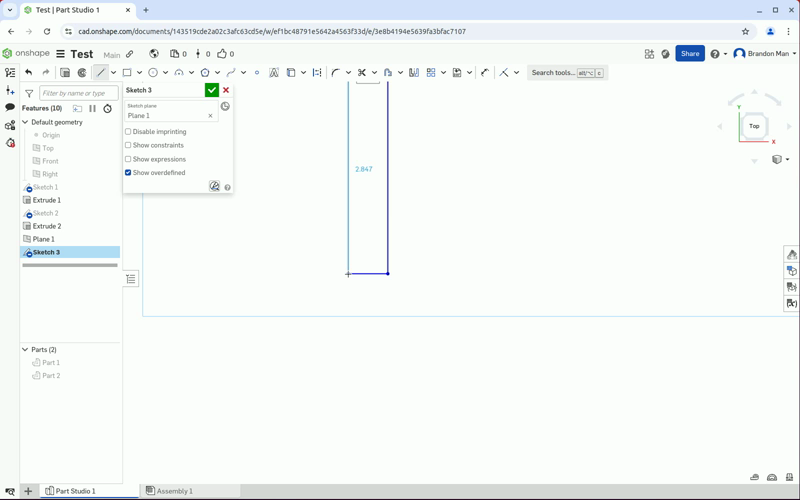
scroll(-6)
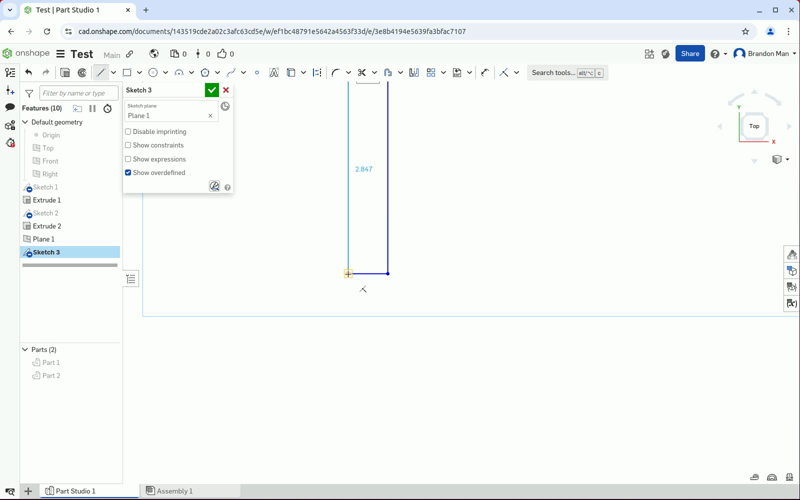
scroll(-6)
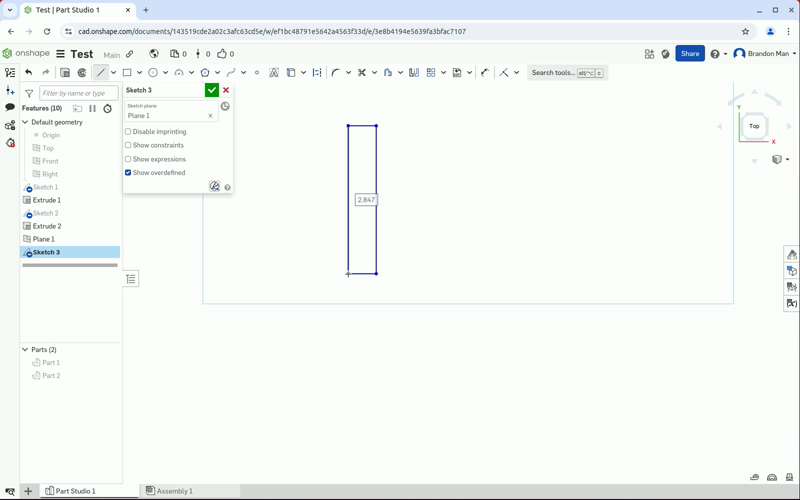
scroll(-6)
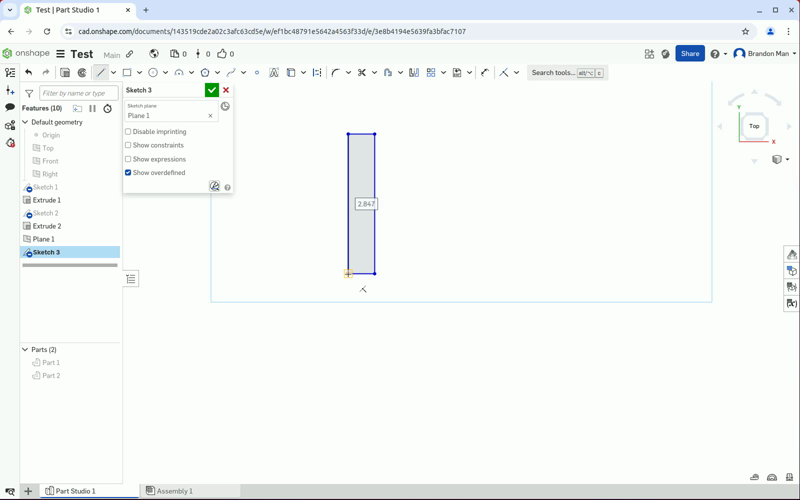
scroll(-6)
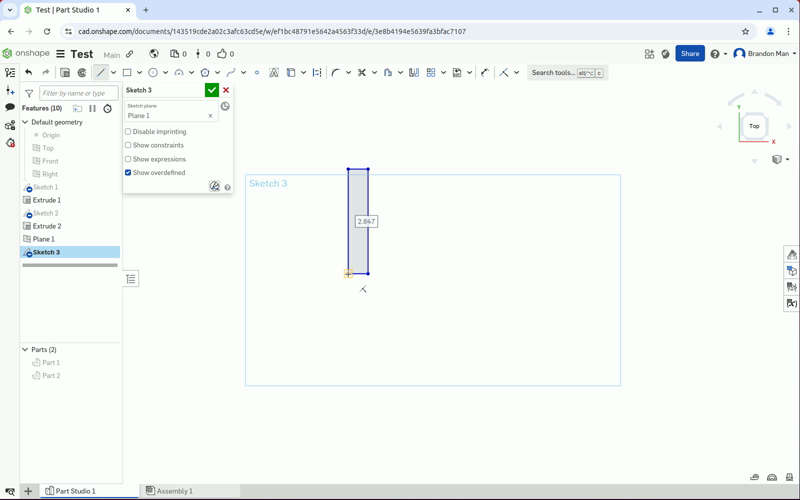
scroll(-6)
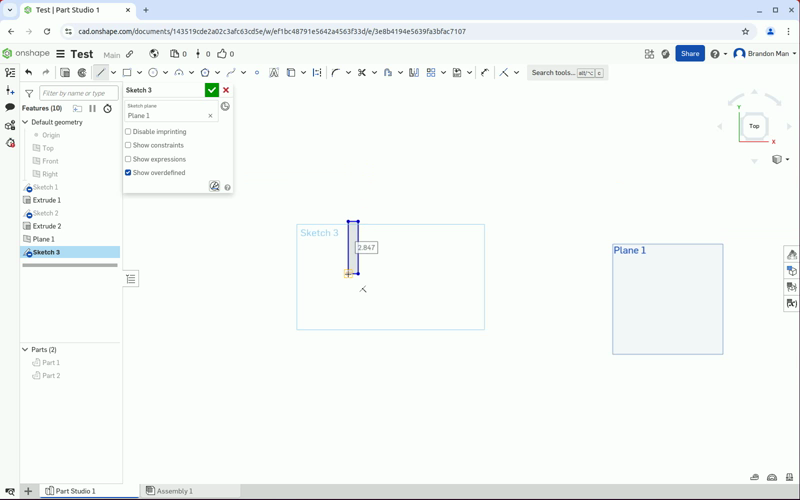
scroll(-6)
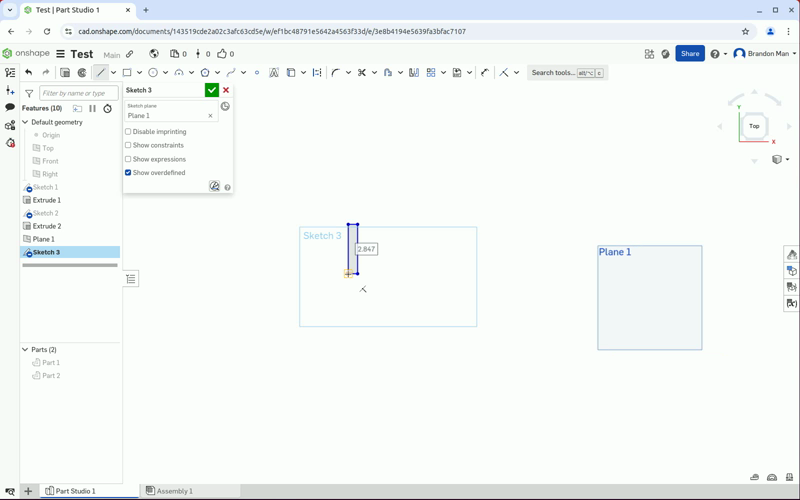
scroll(-6)
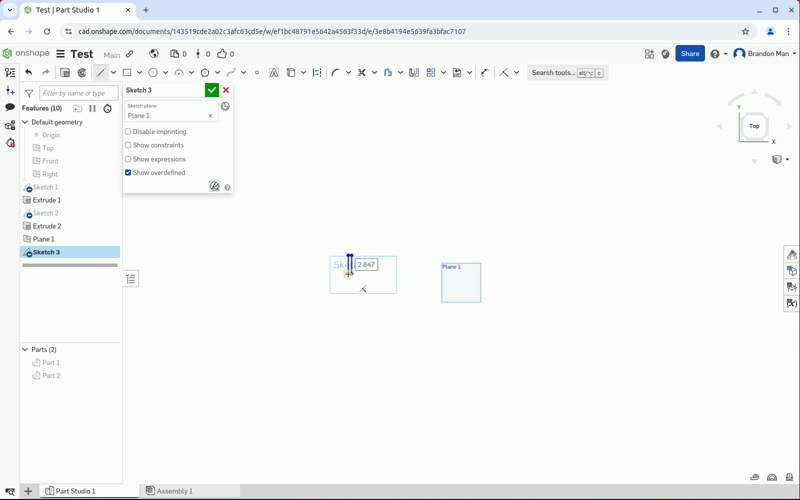
key(esc)
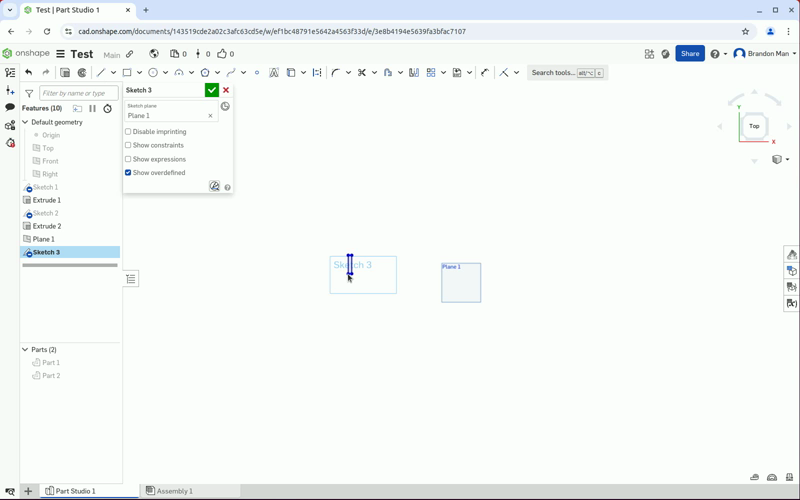
mouse_move(351, 270)
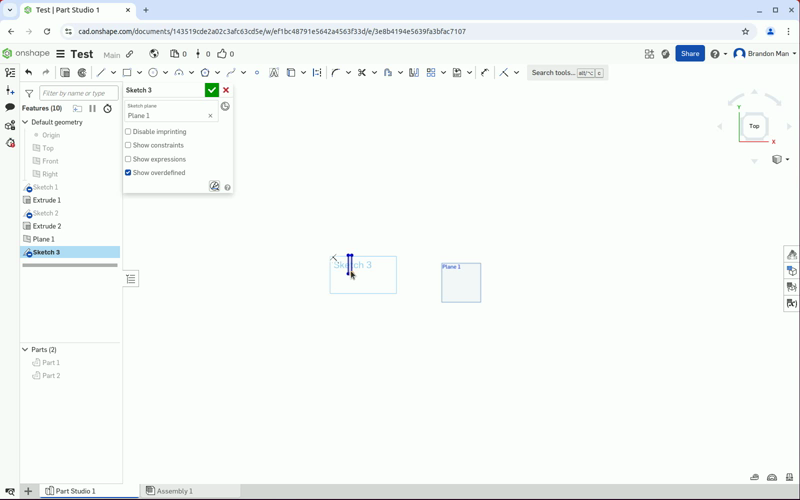
scroll(6)
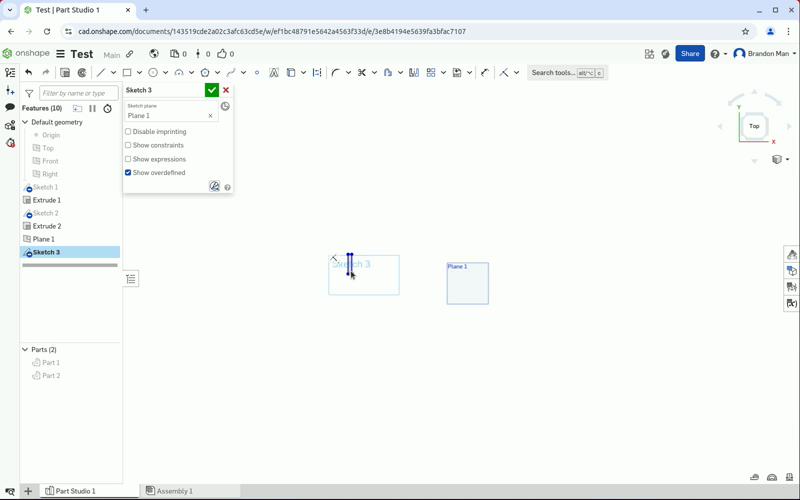
scroll(6)
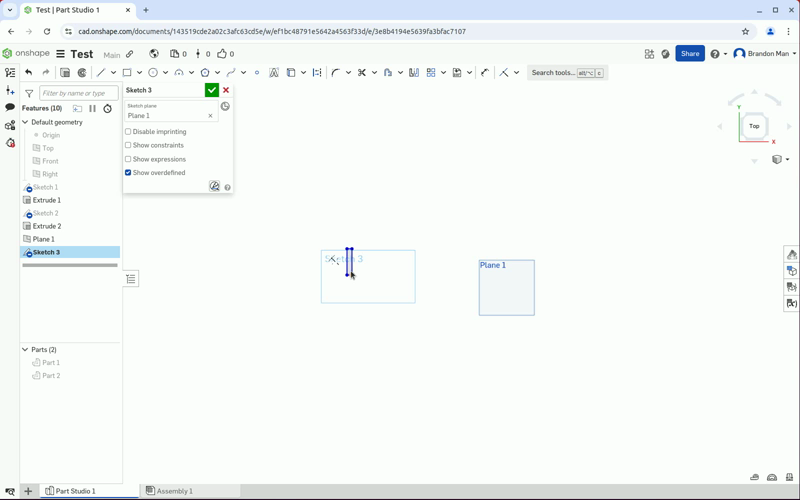
scroll(6)
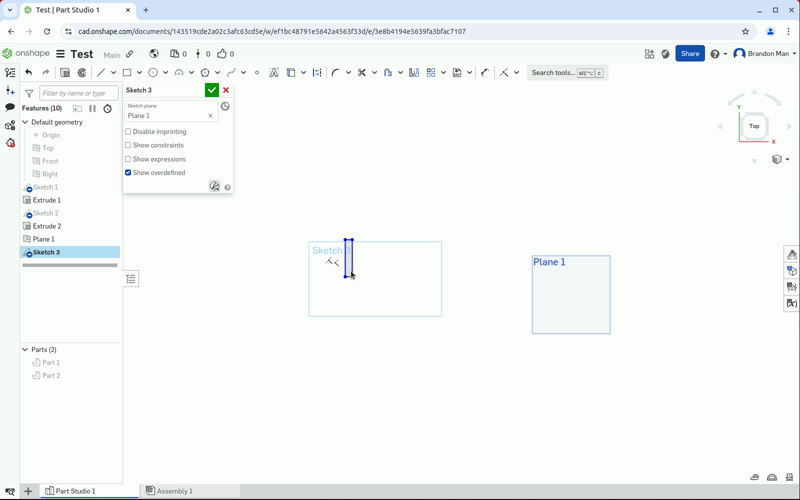
scroll(6)
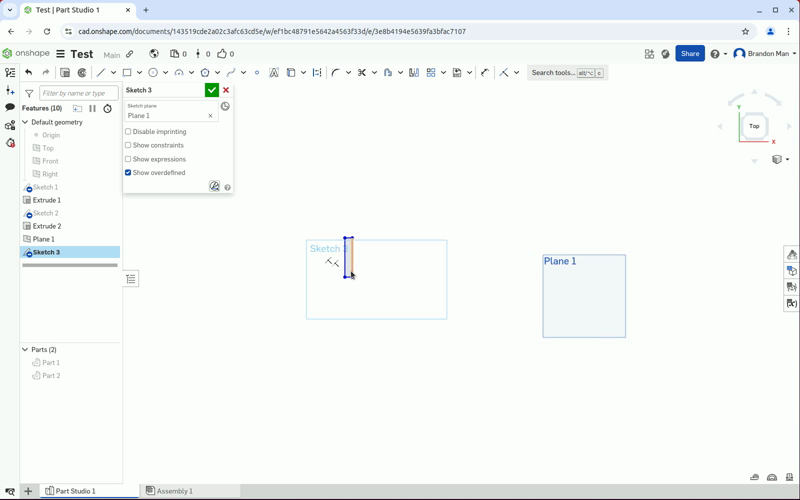
scroll(6)
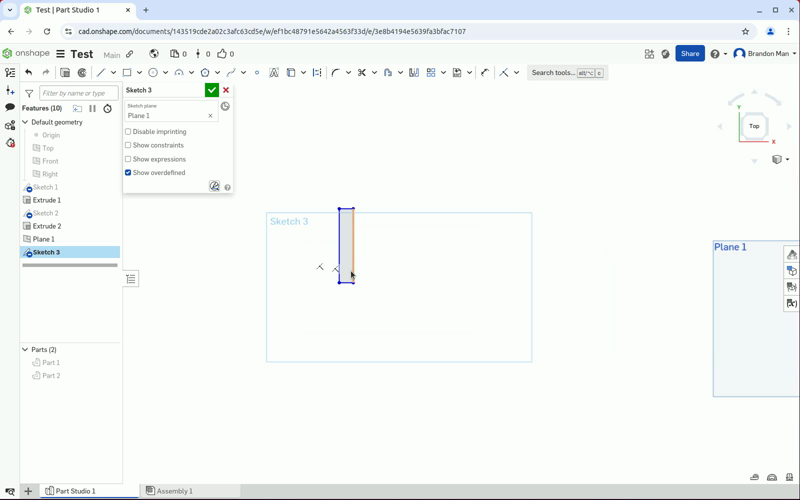
scroll(6)
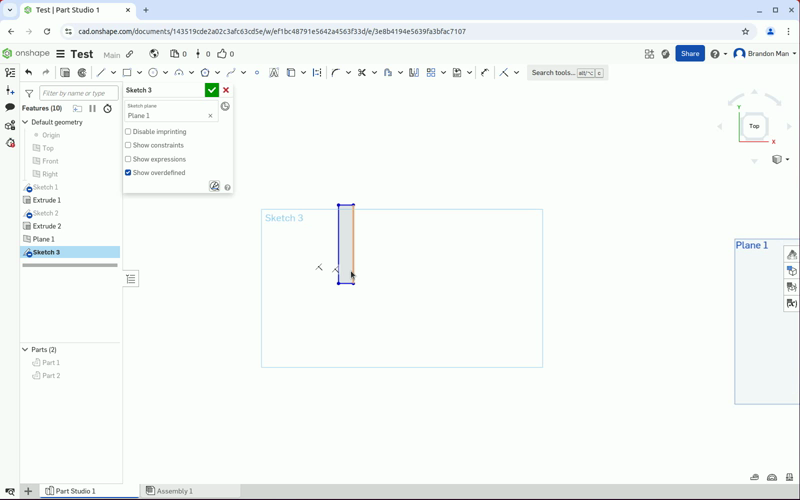
scroll(6)
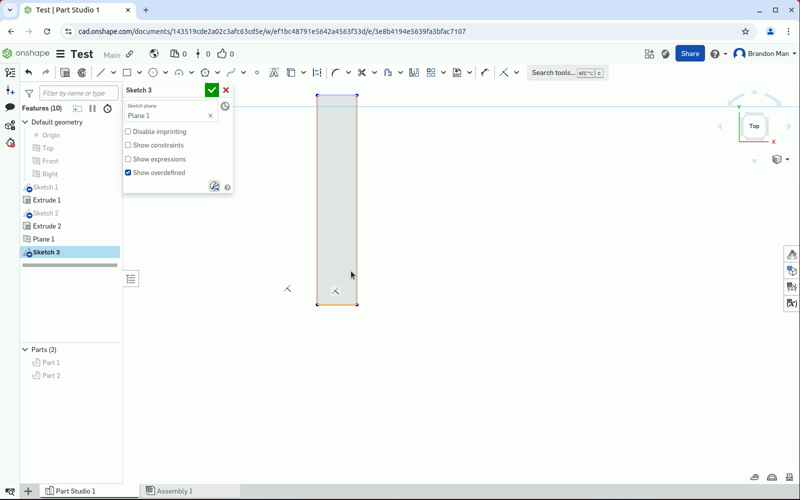
click(351, 270)
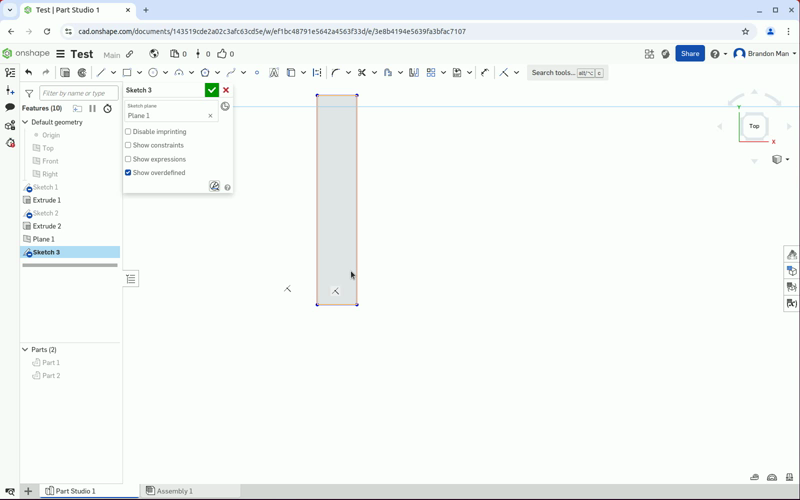
scroll(-6)
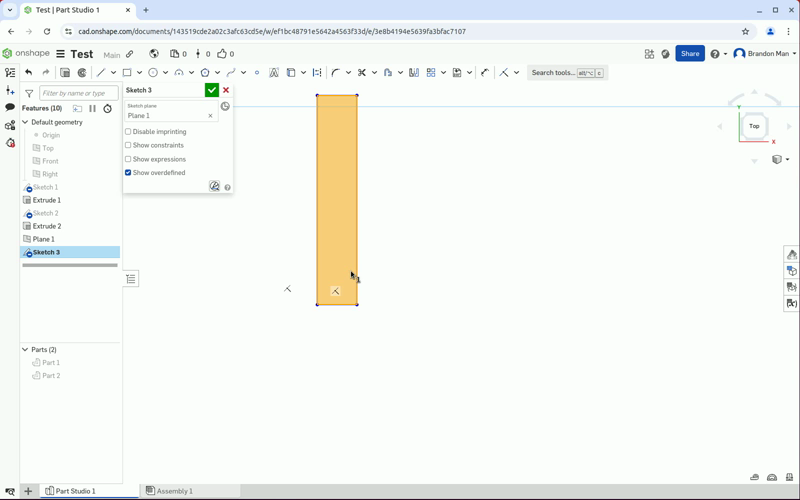
scroll(-6)
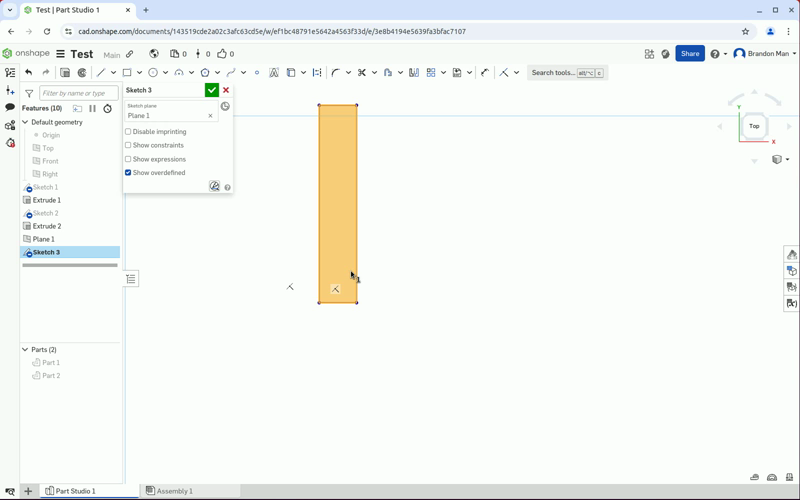
scroll(-6)
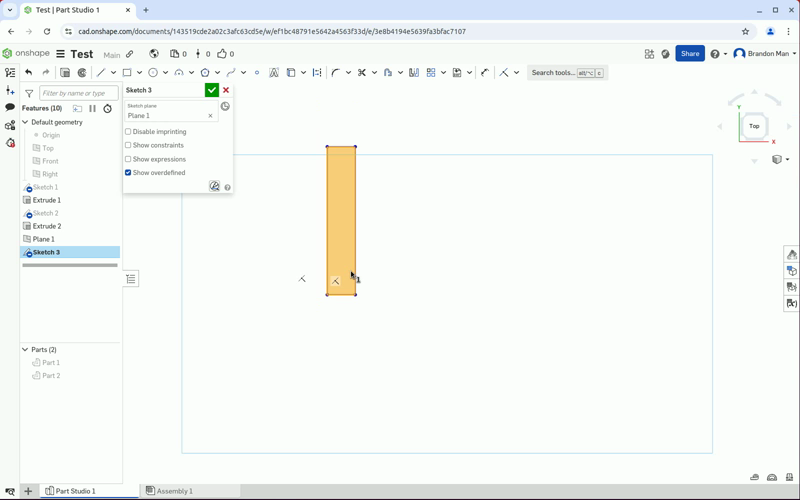
scroll(-6)
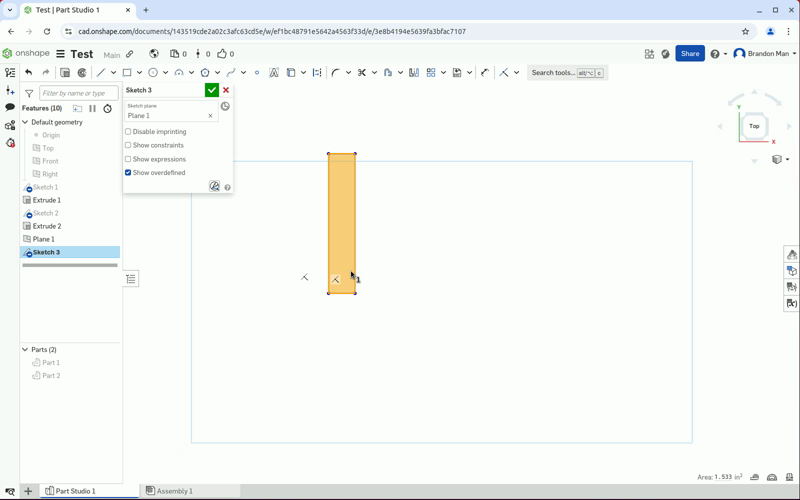
scroll(-6)
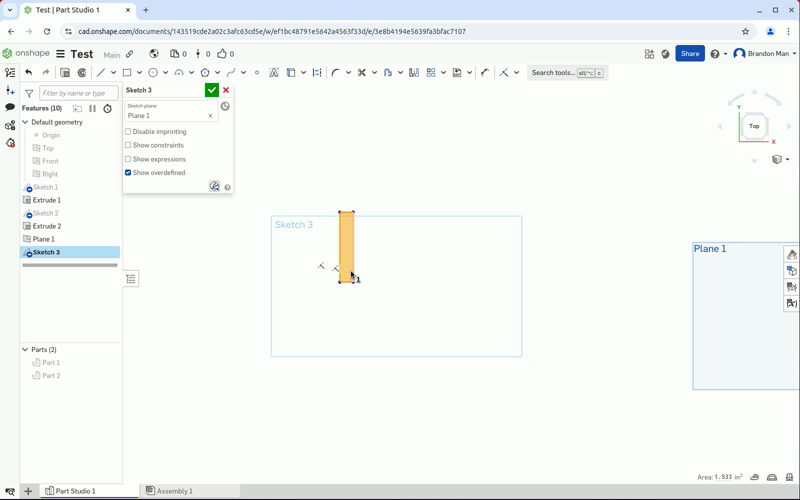
scroll(-6)
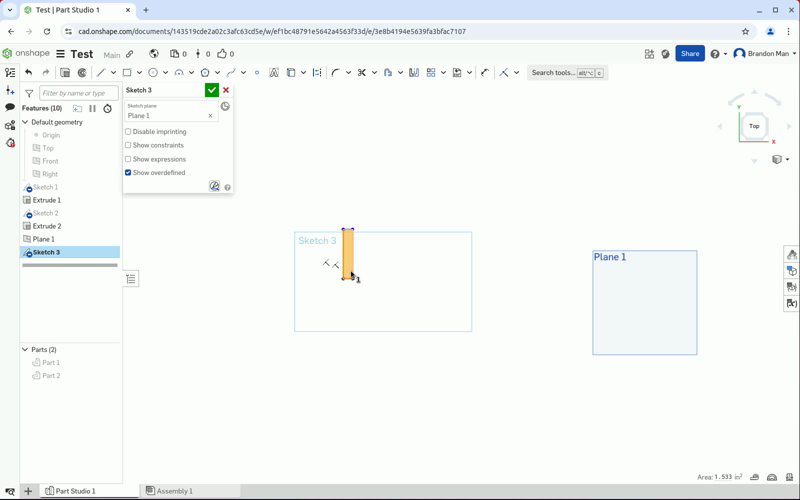
scroll(-6)
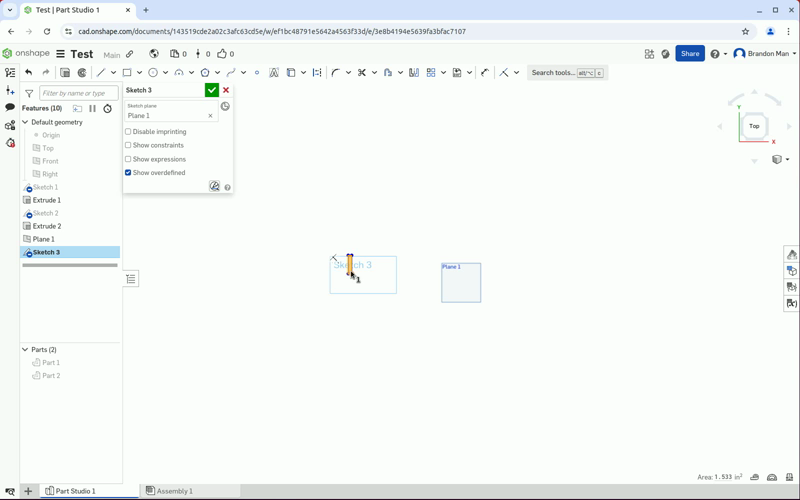
mouse_move(73, 352)
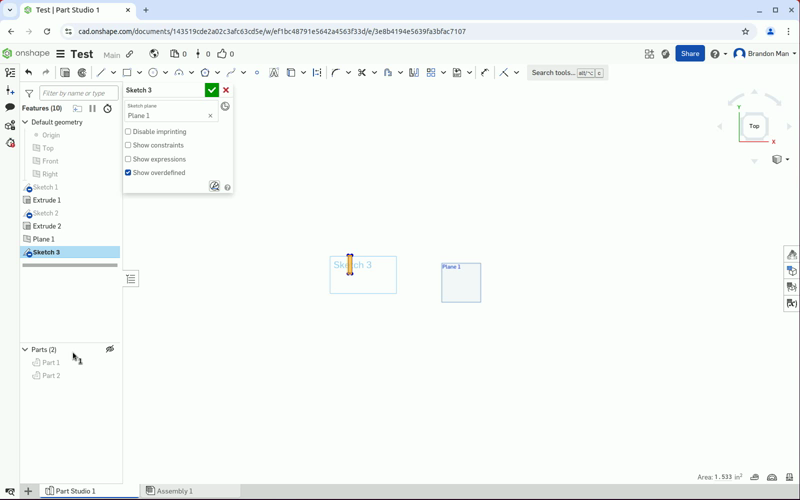
key(shift+y)
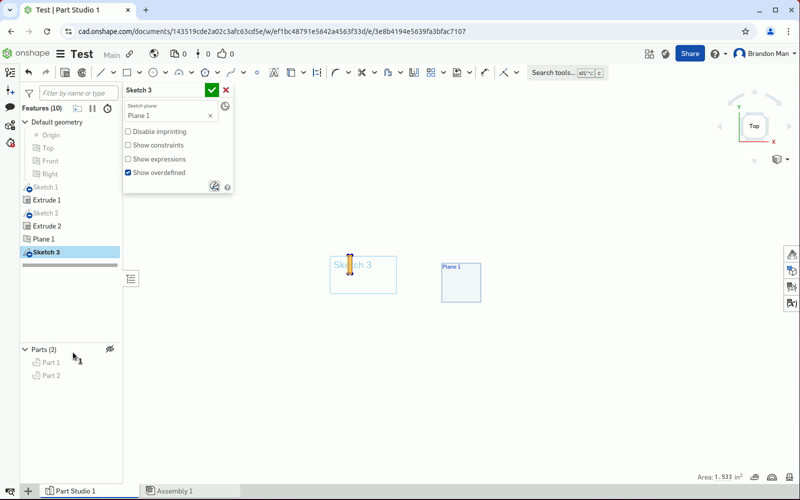
key(shift+e)
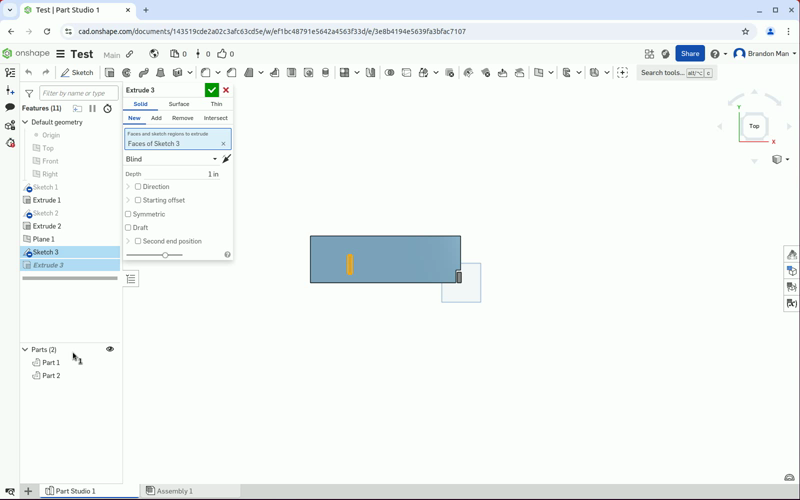
mouse_move(143, 106)
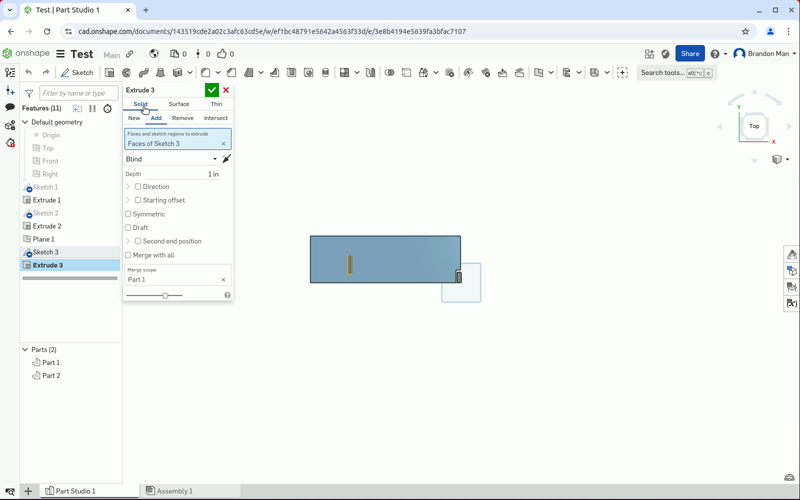
click(143, 106)
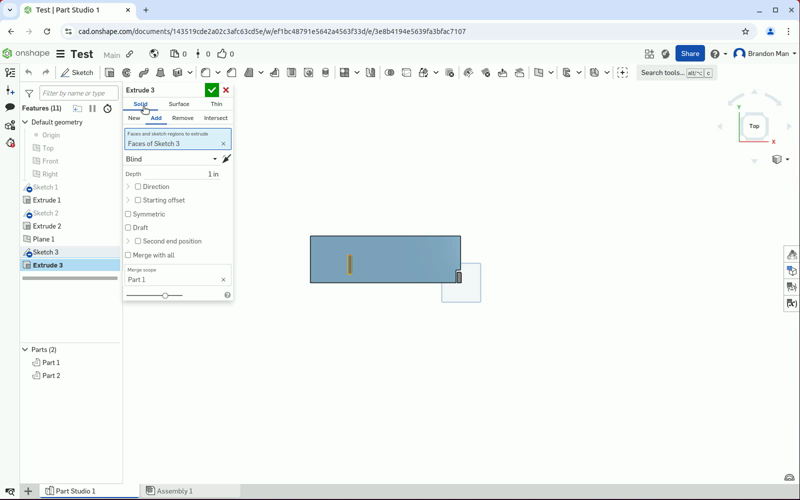
mouse_move(186, 120)
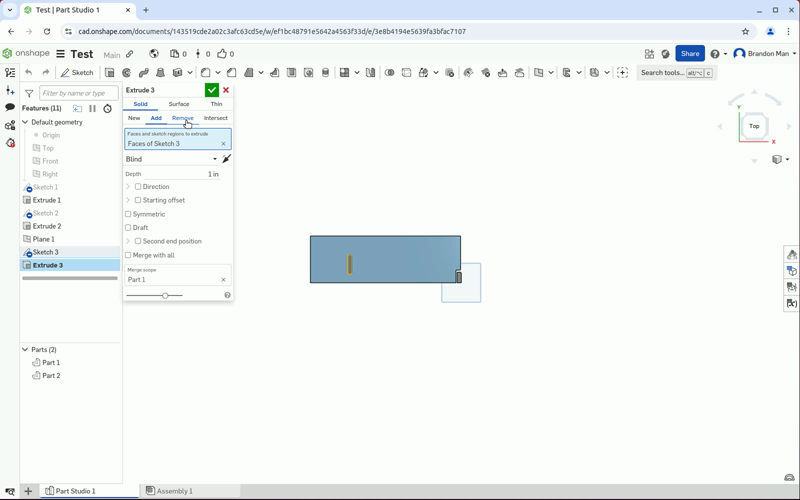
click(186, 120)
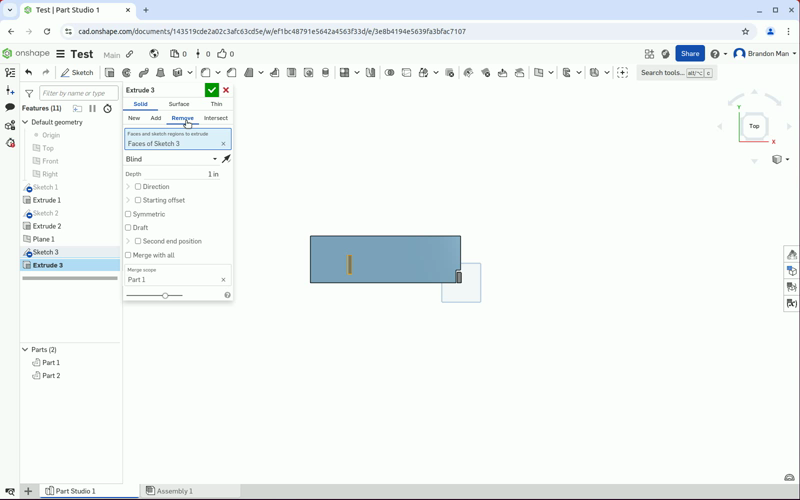
key(tab, 4)
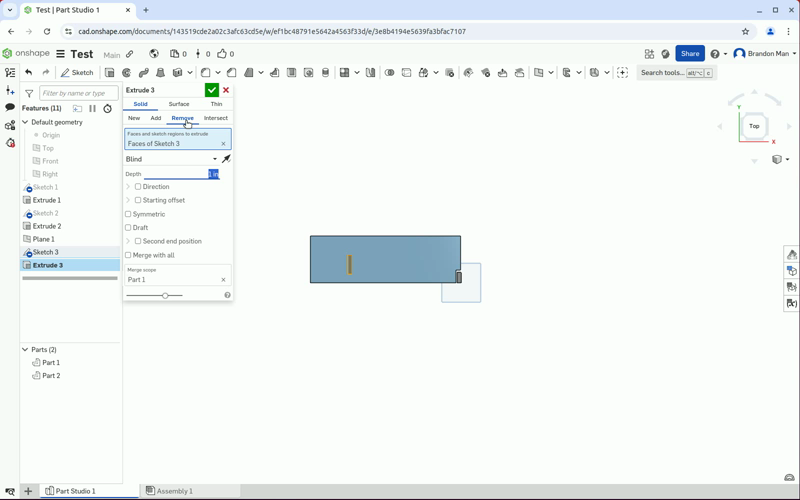
text(0.722)
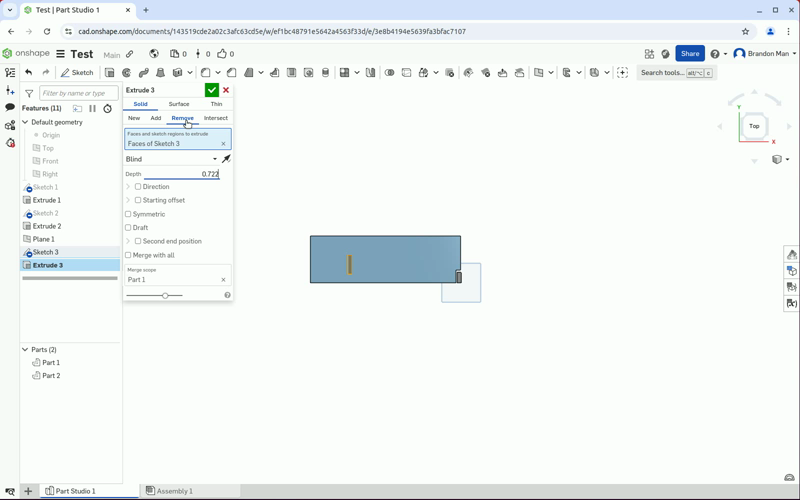
key(tab, 6)
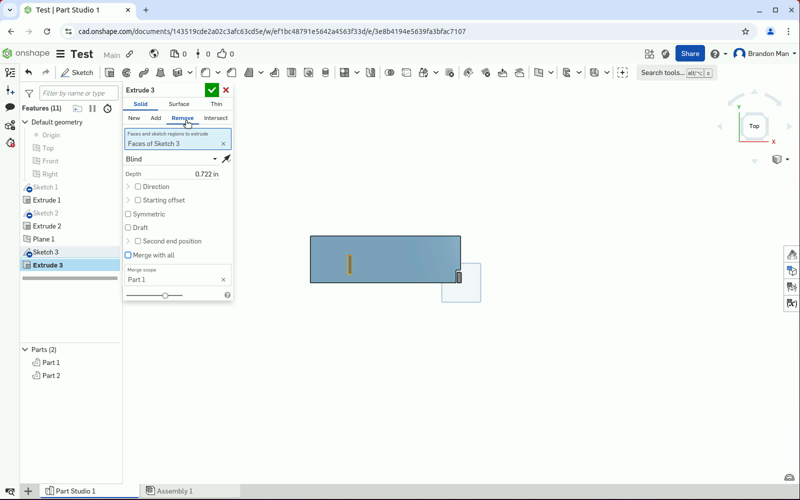
key(space)
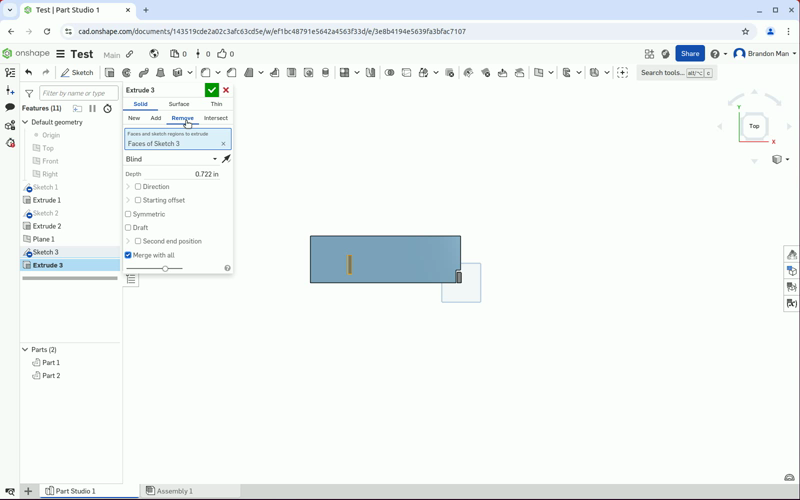
key(enter)
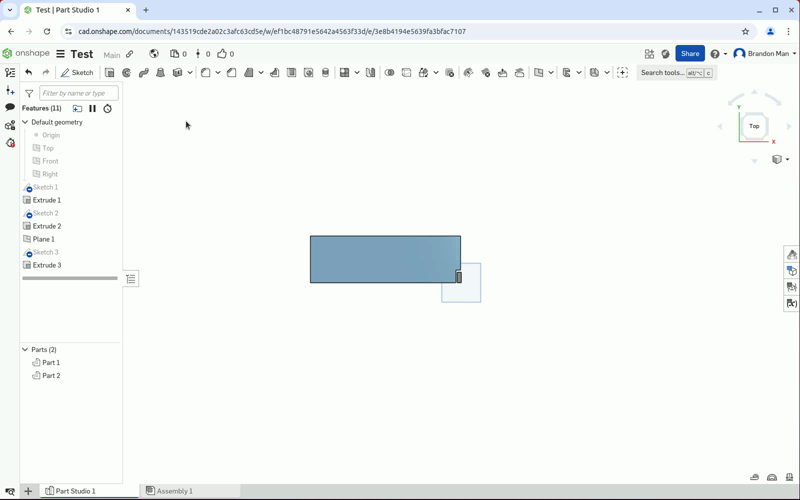
key(shift+h)
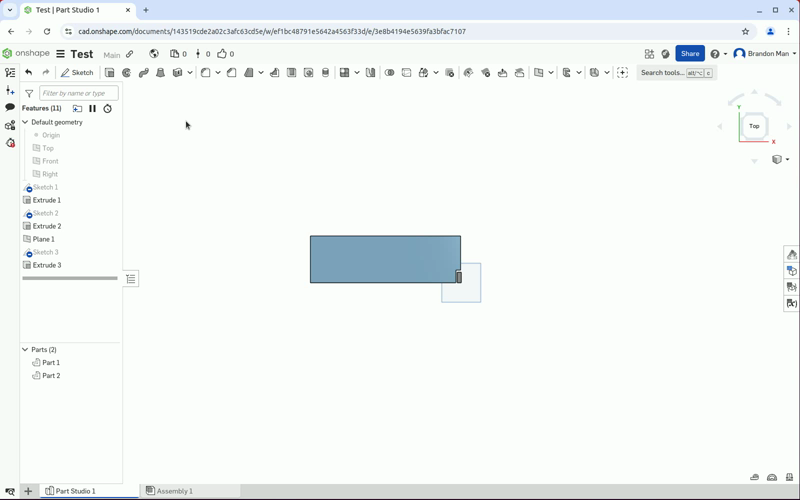
key(shift+h)
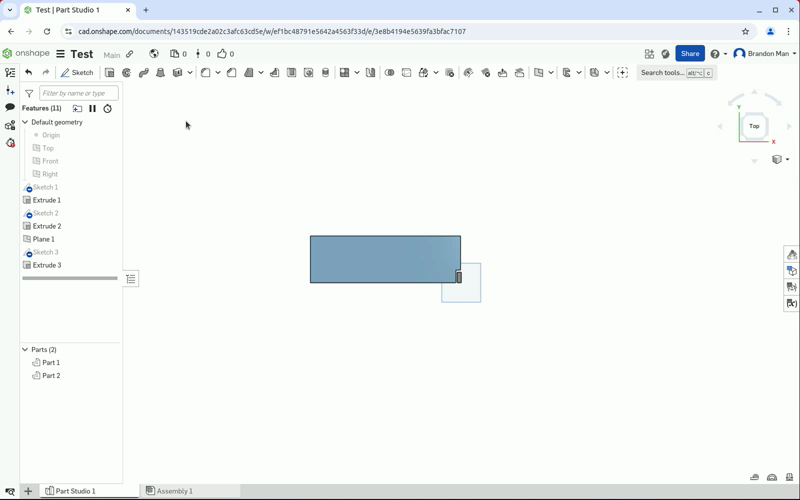
mouse_move(73, 189)
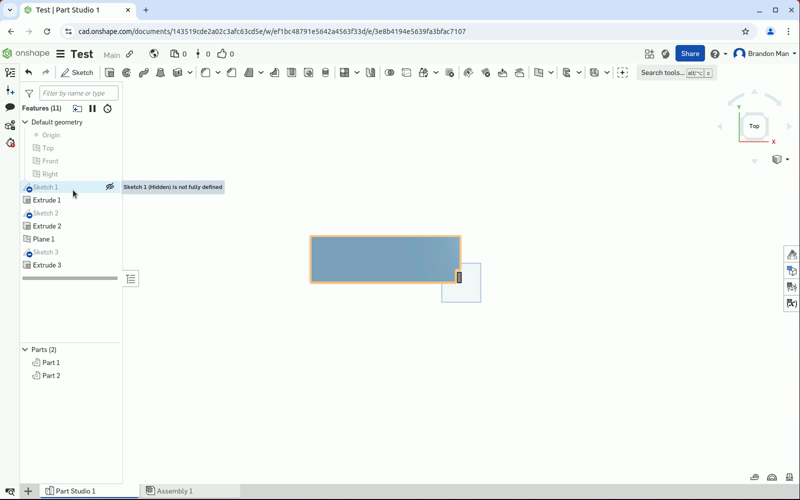
click(73, 189)
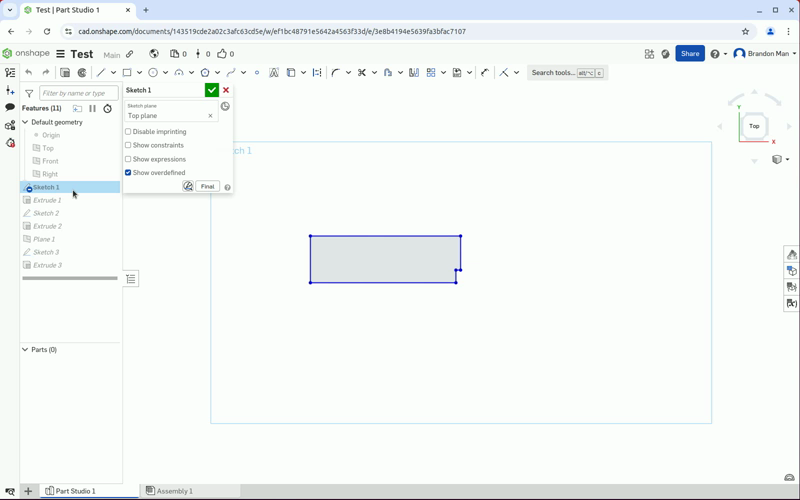
mouse_move(229, 92)
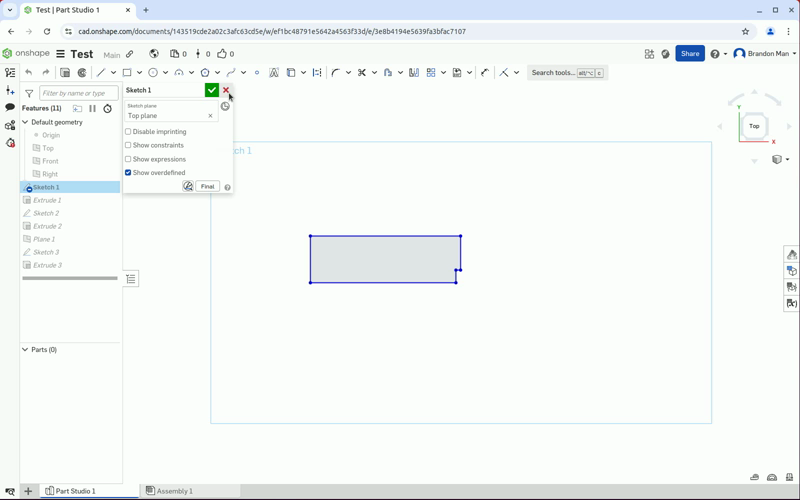
click(229, 92)
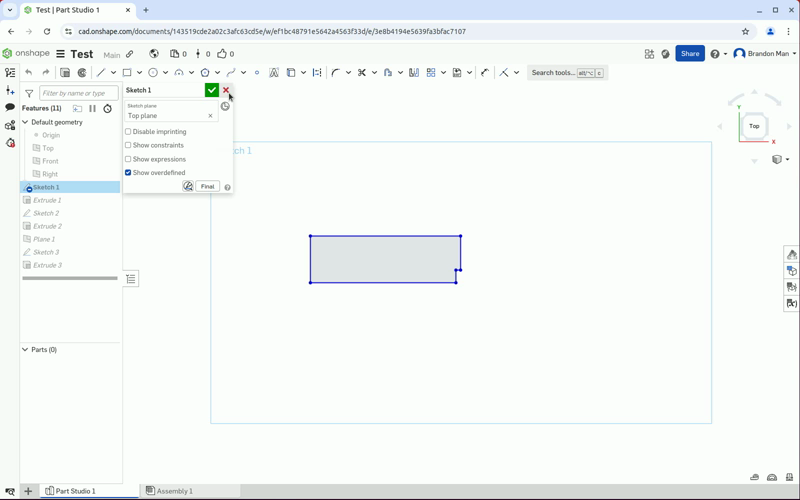
key(shift+s)
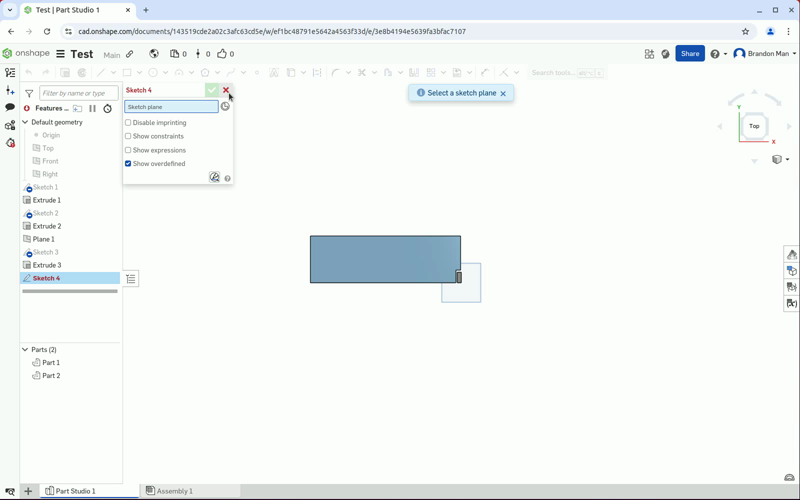
mouse_move(73, 241)
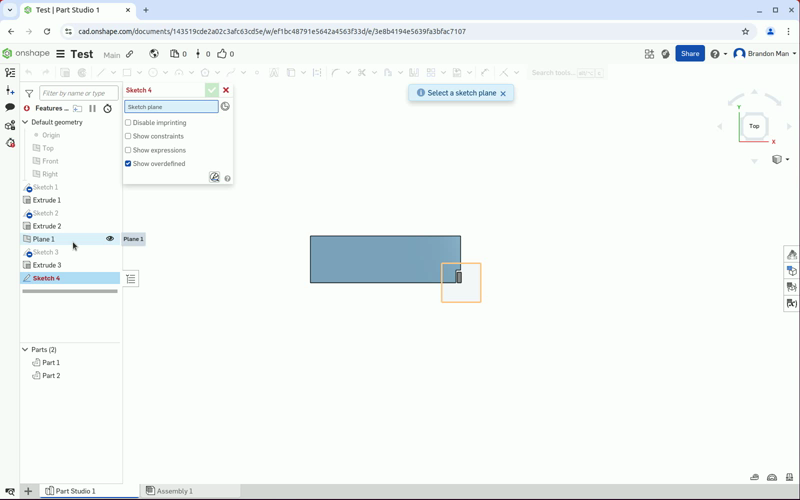
click(73, 241)
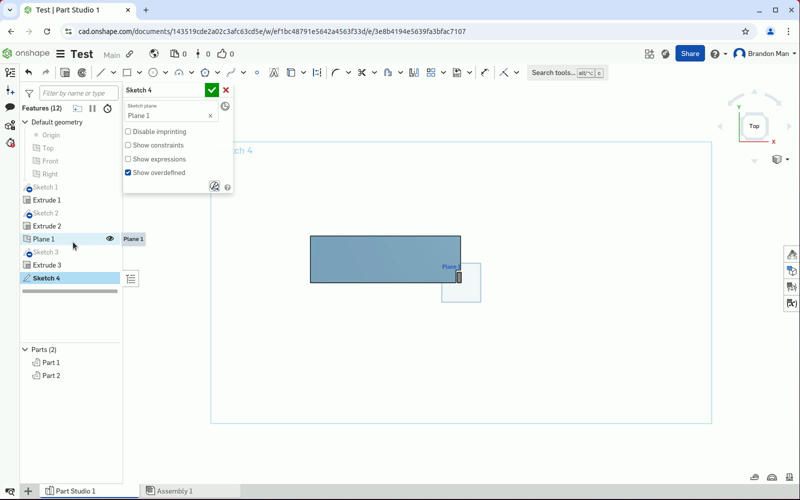
mouse_move(73, 352)
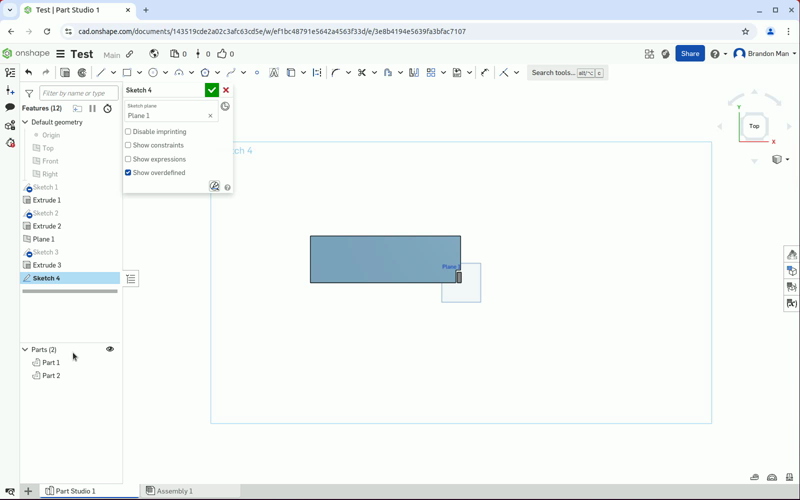
key(y)
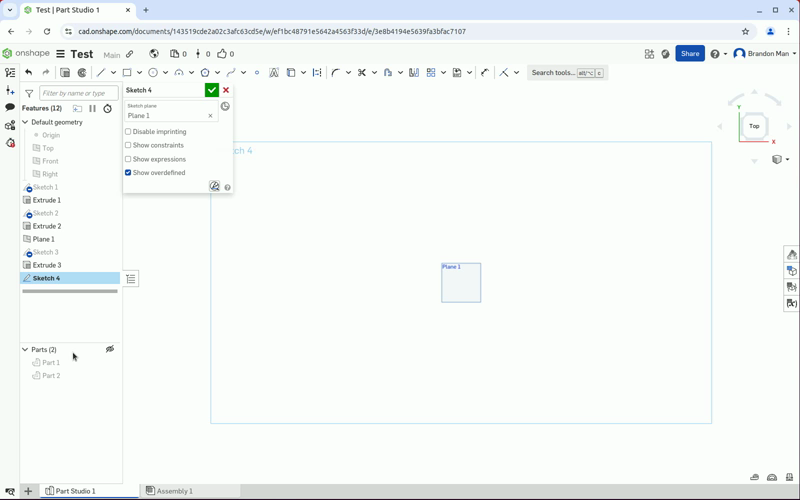
key(l)
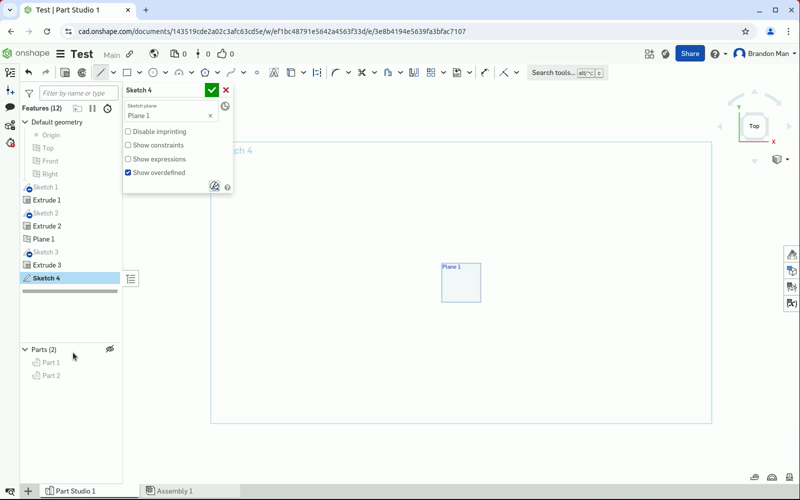
key_down(shift)
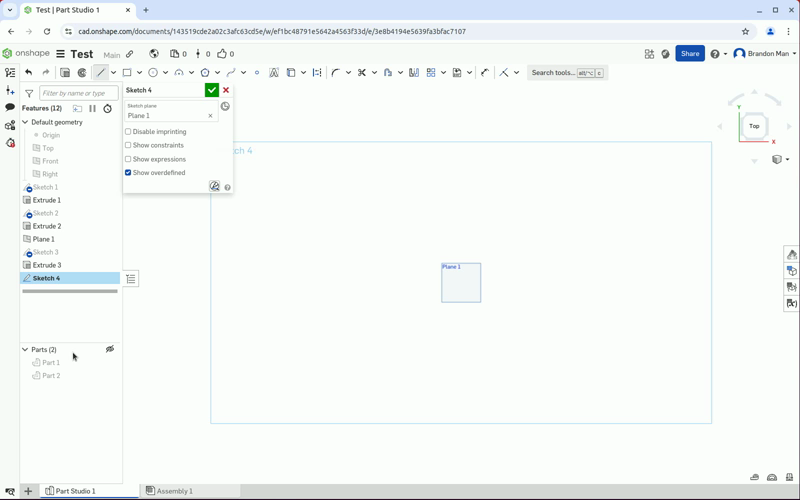
mouse_move(457, 273)
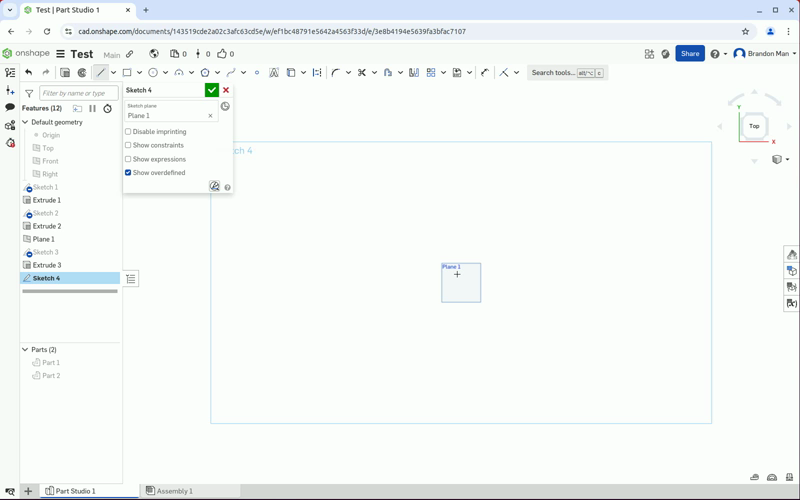
click(457, 273)
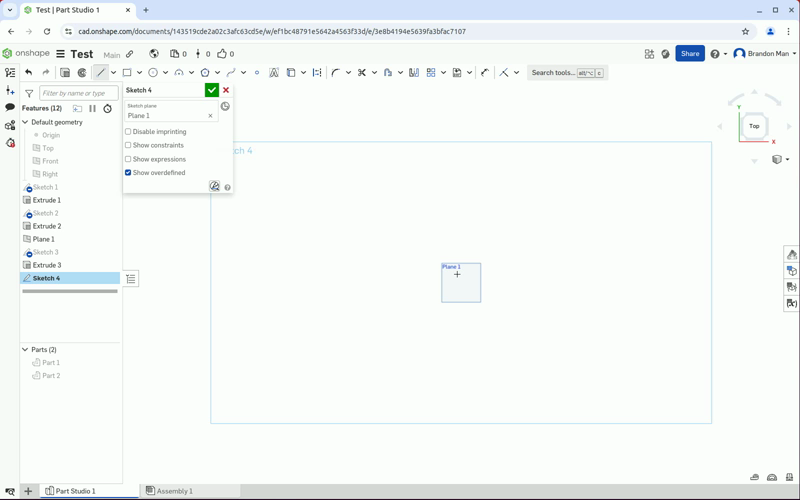
key_up(shift)
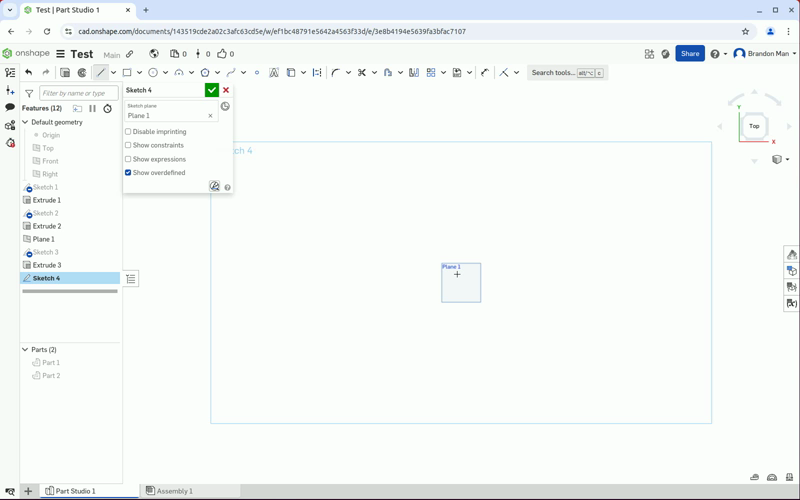
key_down(shift)
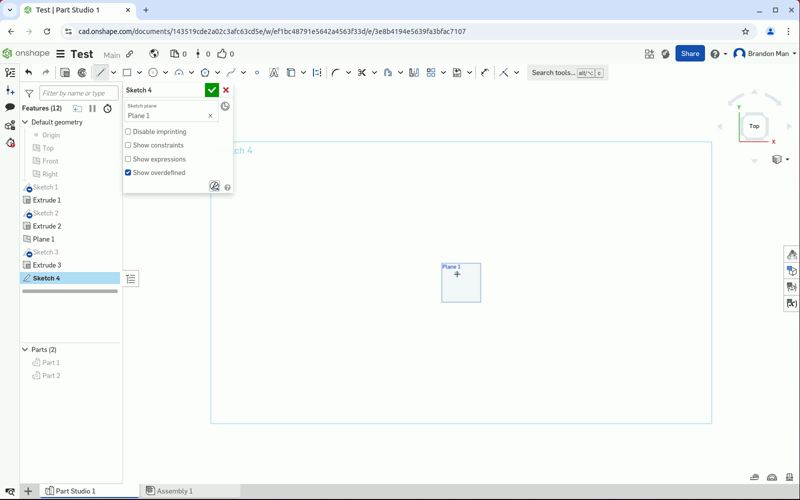
mouse_move(487, 273)
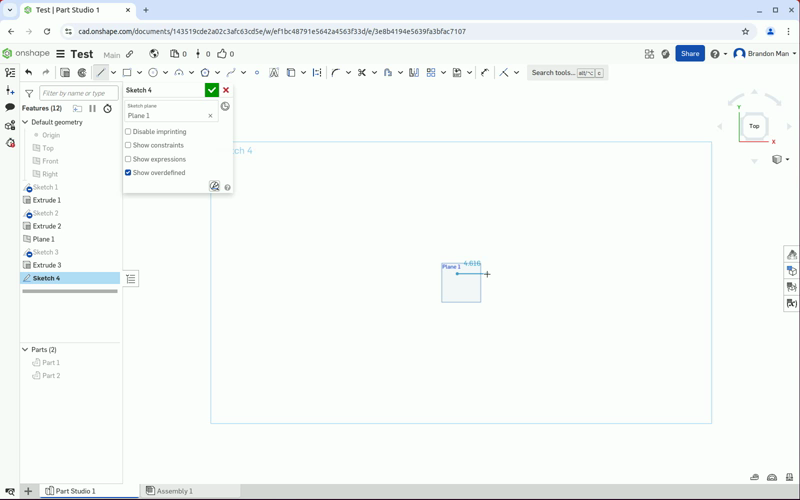
mouse_move(460, 273)
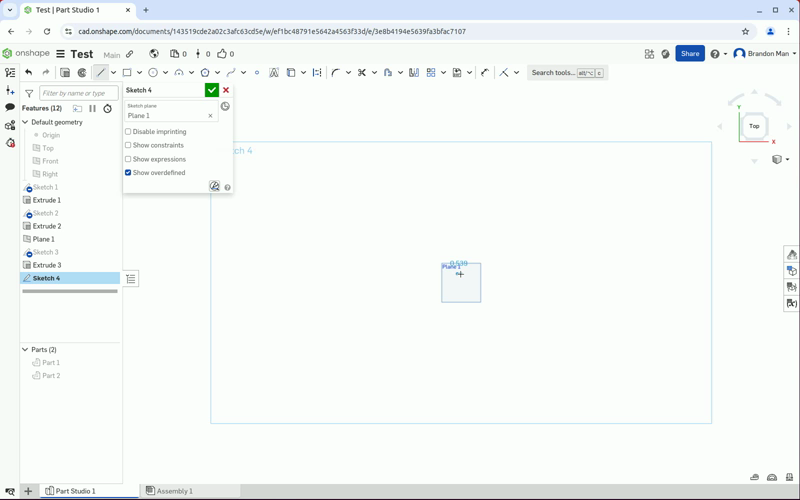
scroll(6)
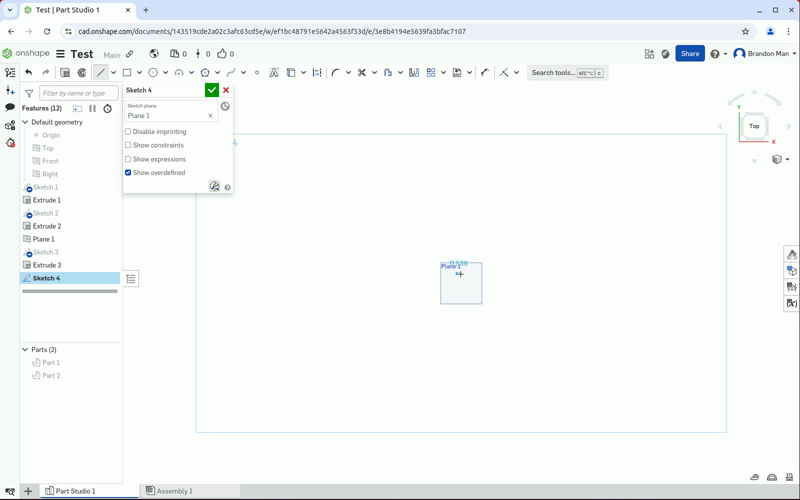
scroll(6)
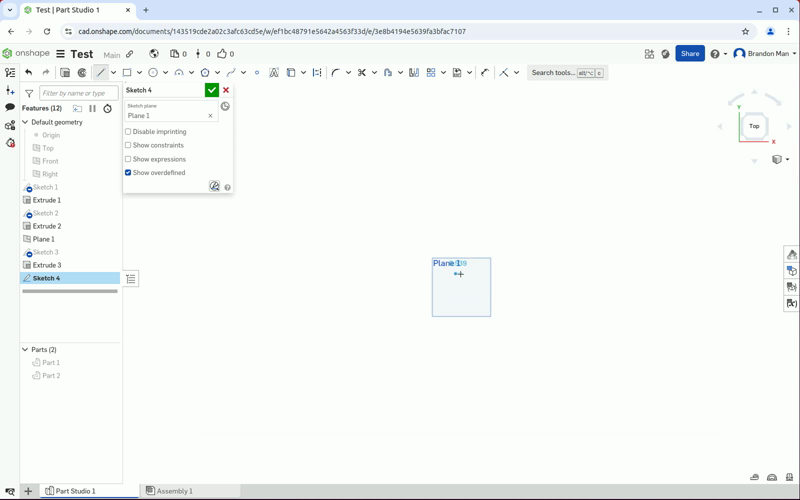
scroll(6)
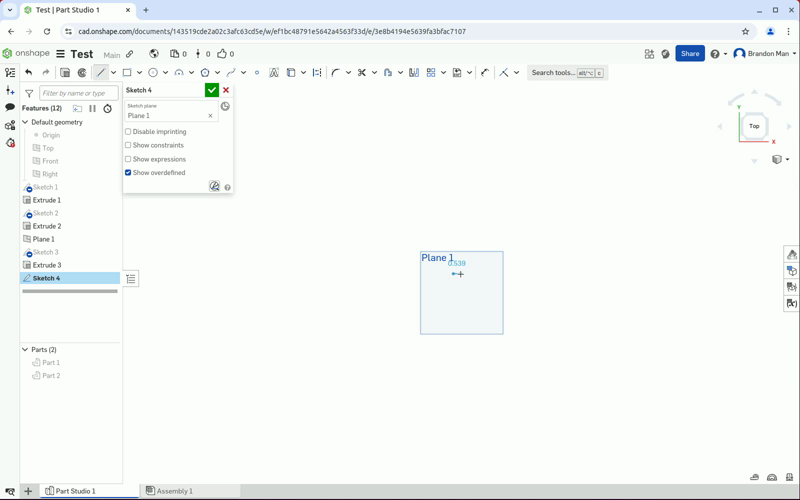
scroll(6)
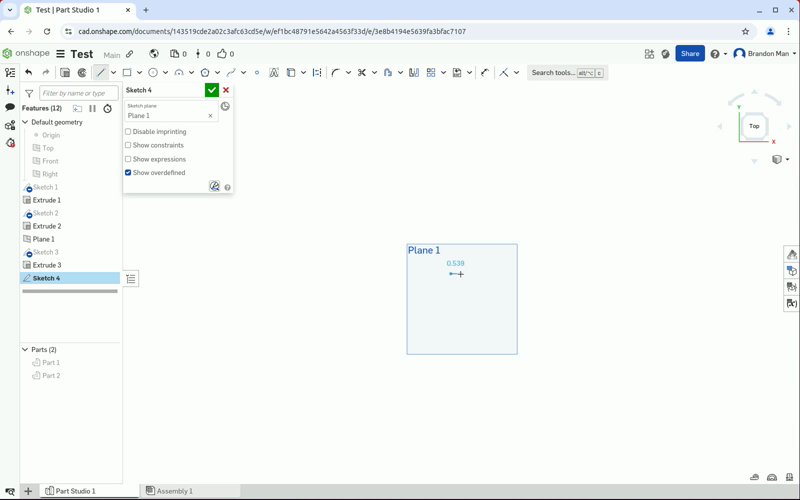
scroll(6)
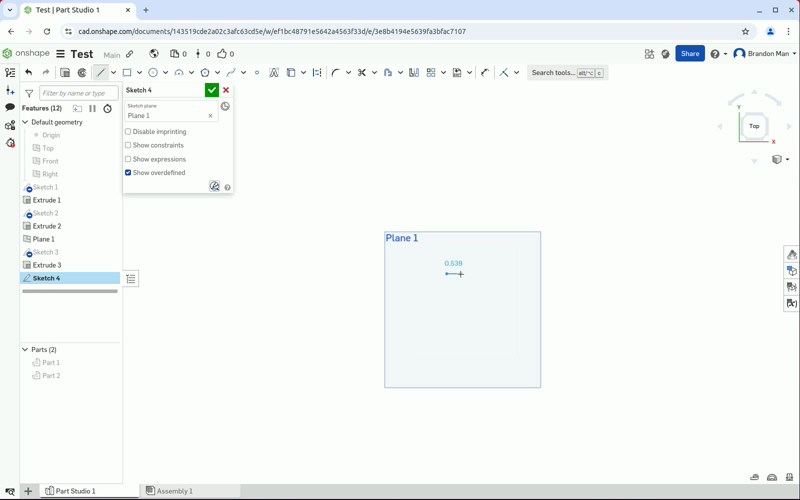
scroll(6)
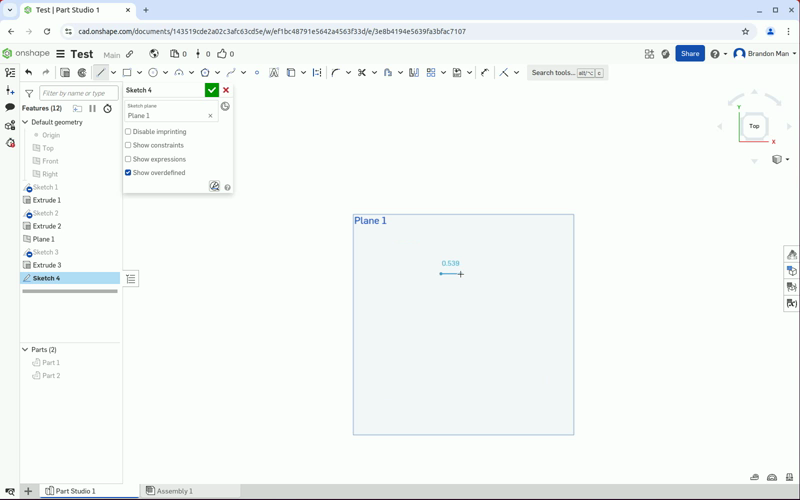
scroll(6)
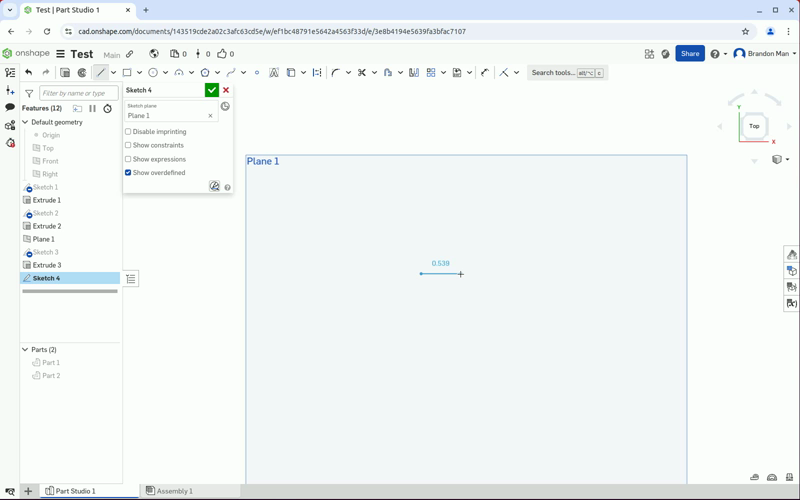
click(460, 273)
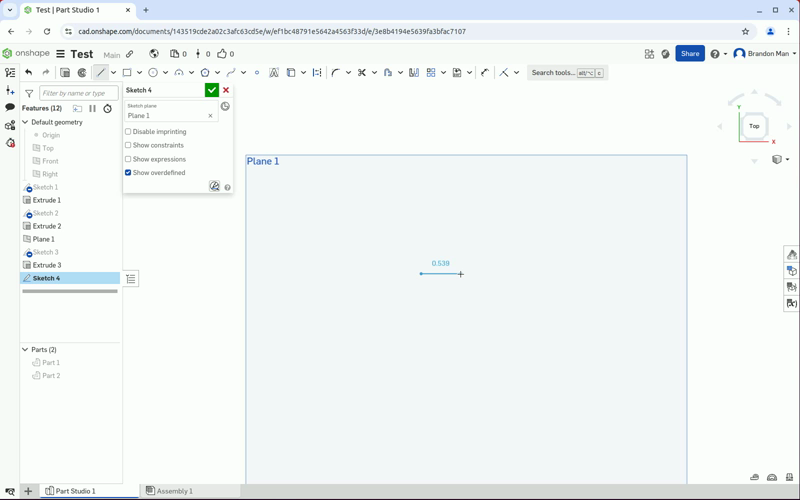
scroll(-6)
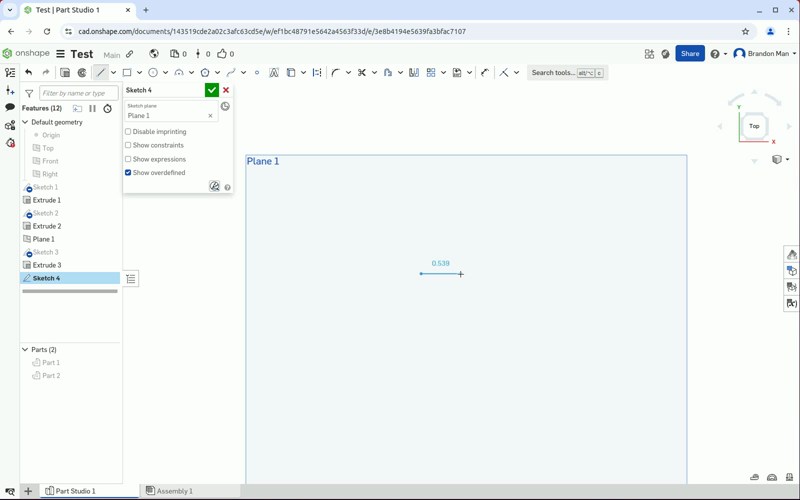
scroll(-6)
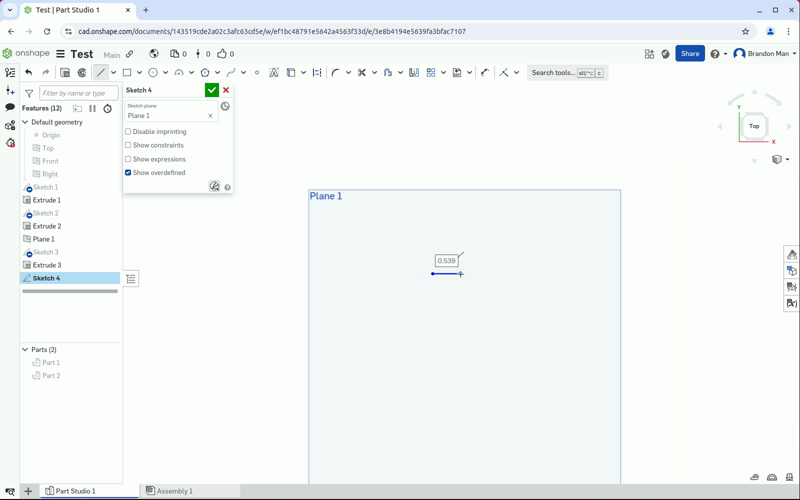
scroll(-6)
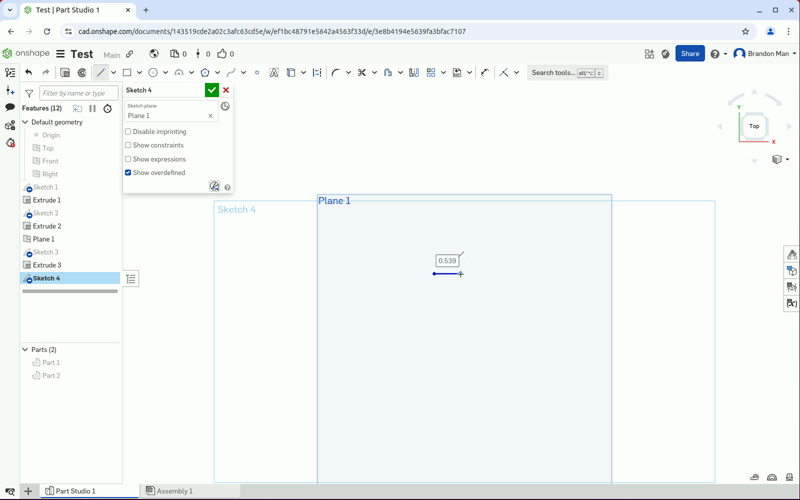
scroll(-6)
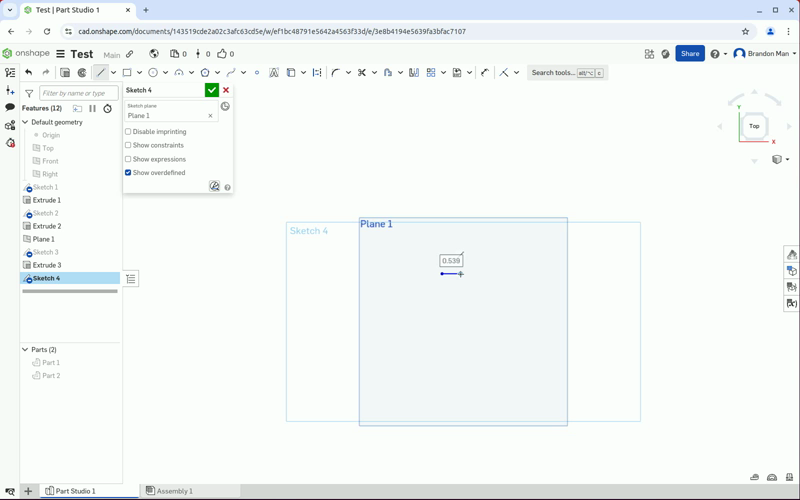
scroll(-6)
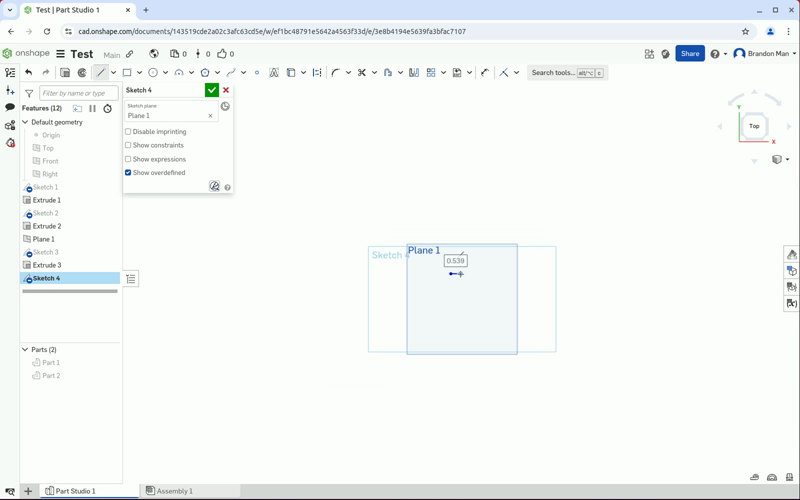
scroll(-6)
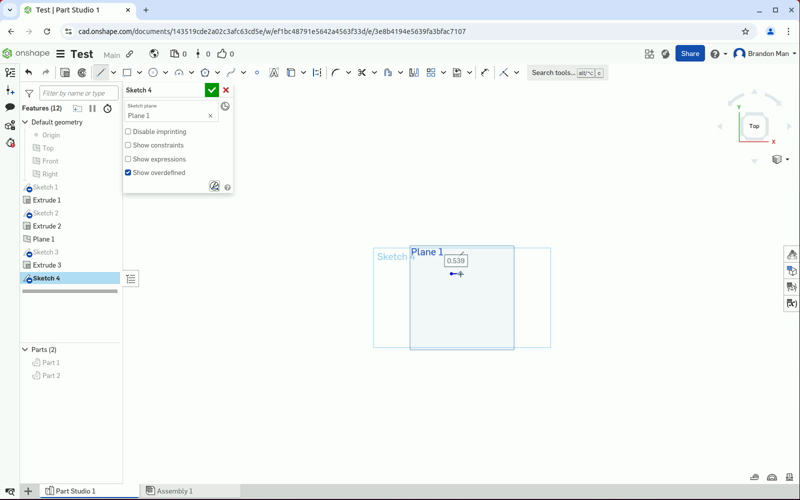
scroll(-6)
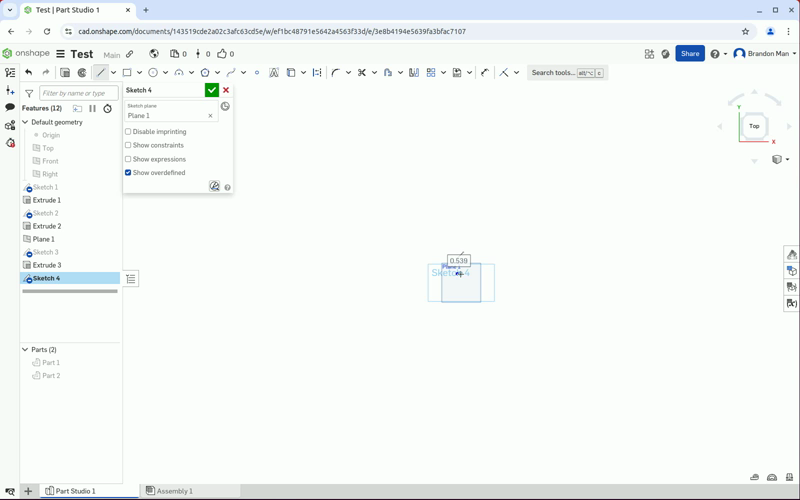
key_up(shift)
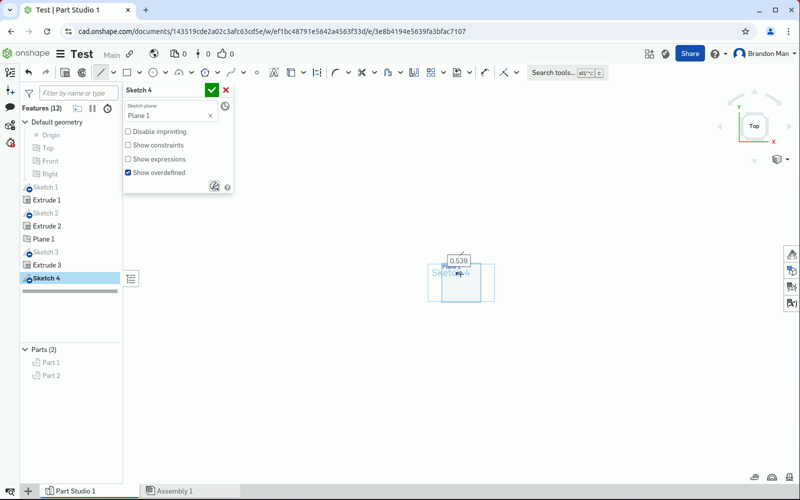
key_down(shift)
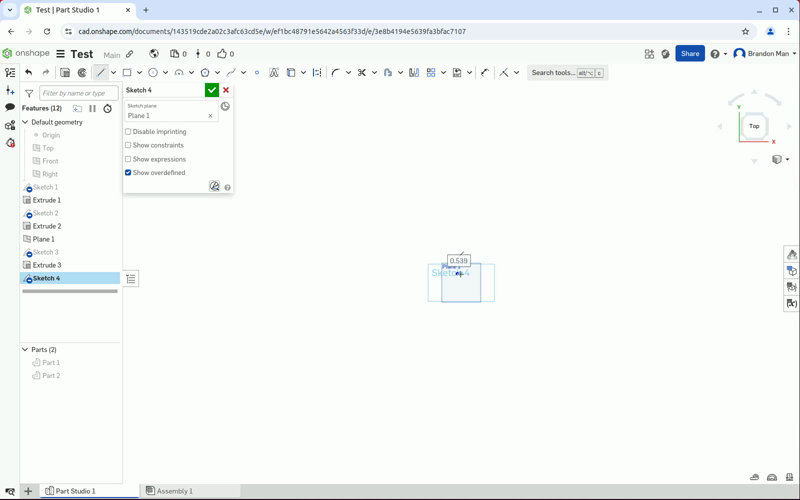
mouse_move(490, 273)
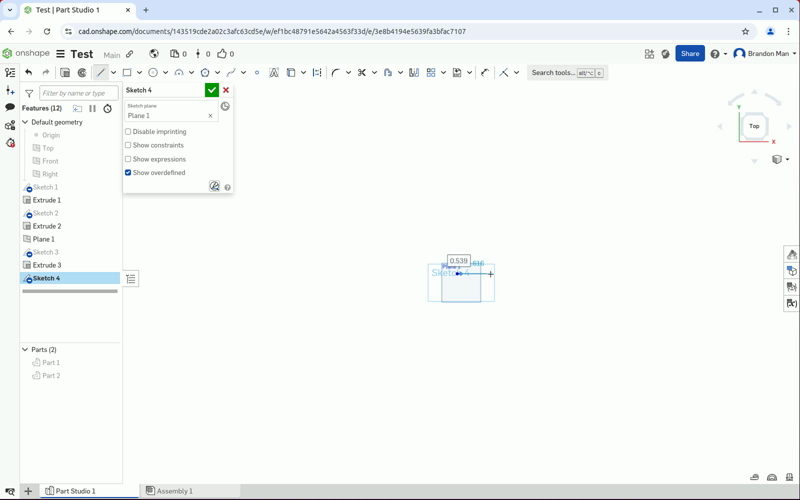
mouse_move(460, 255)
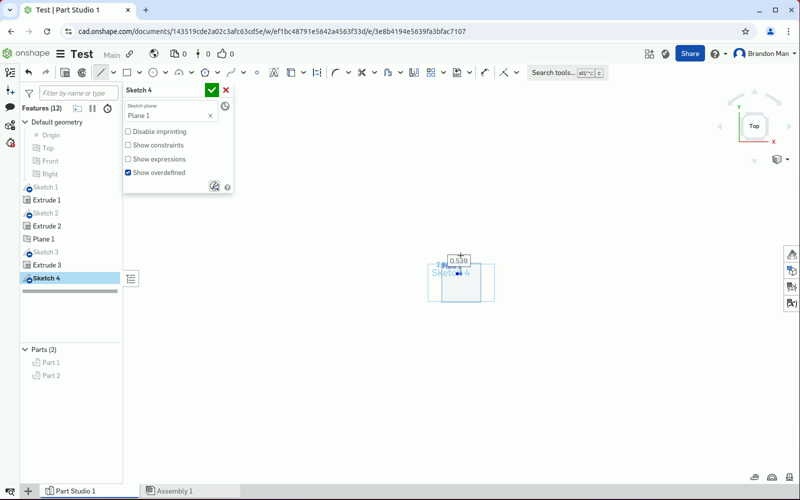
click(460, 255)
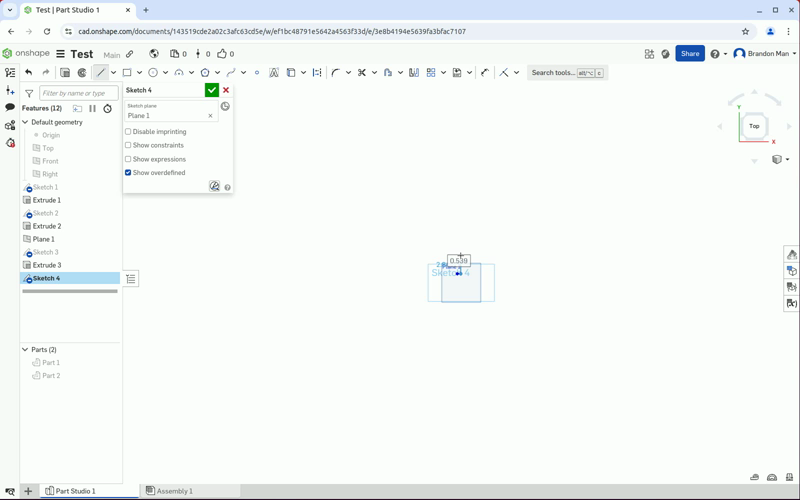
key_up(shift)
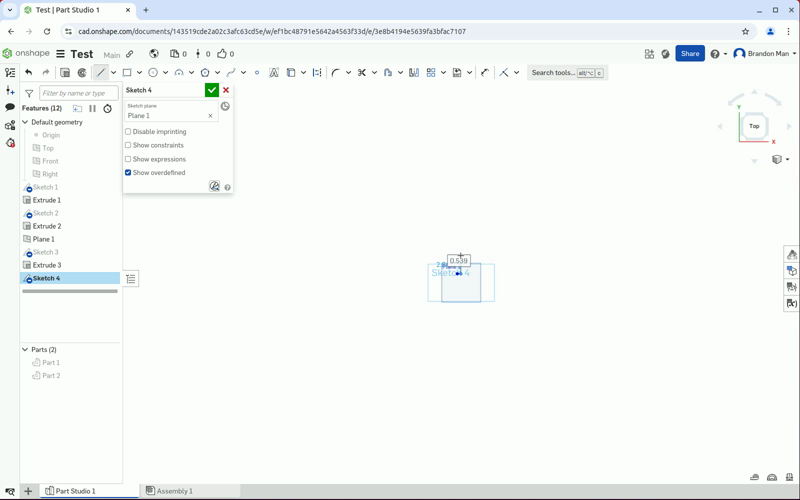
key_down(shift)
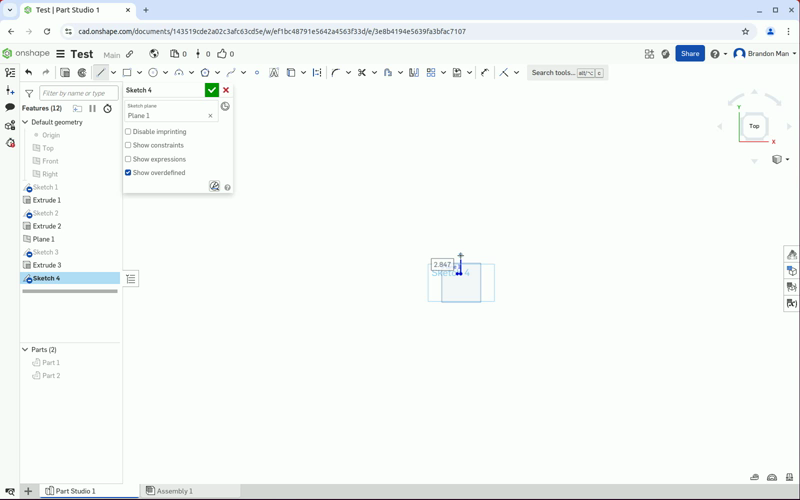
mouse_move(490, 255)
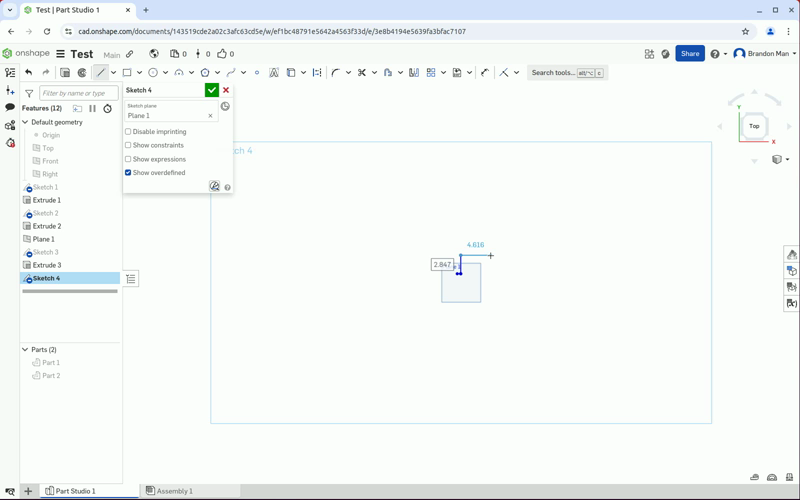
mouse_move(457, 255)
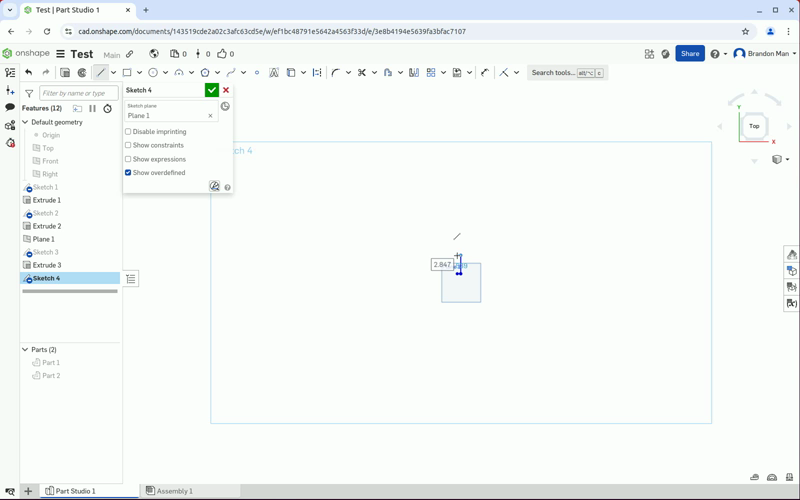
scroll(6)
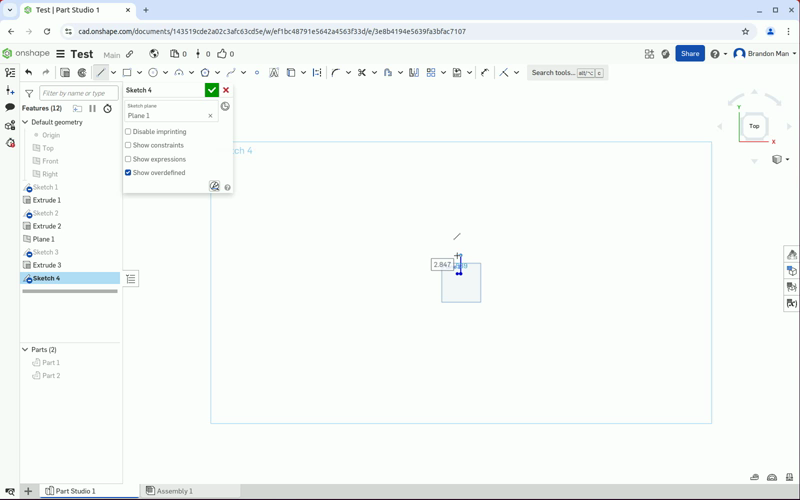
scroll(6)
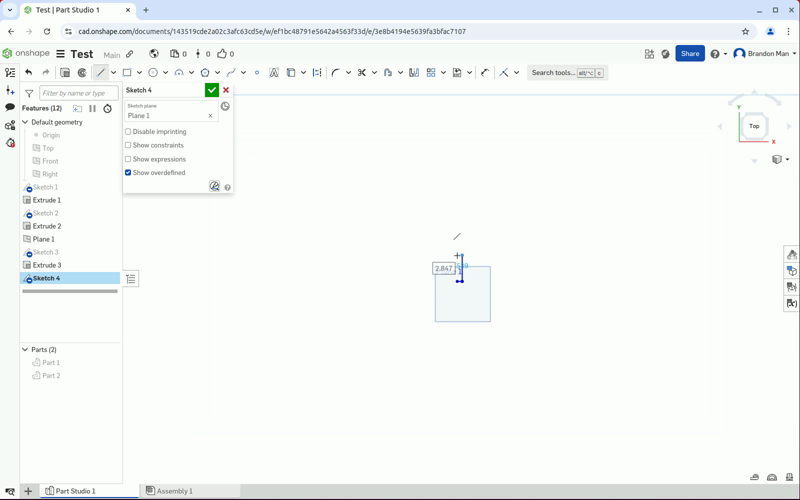
scroll(6)
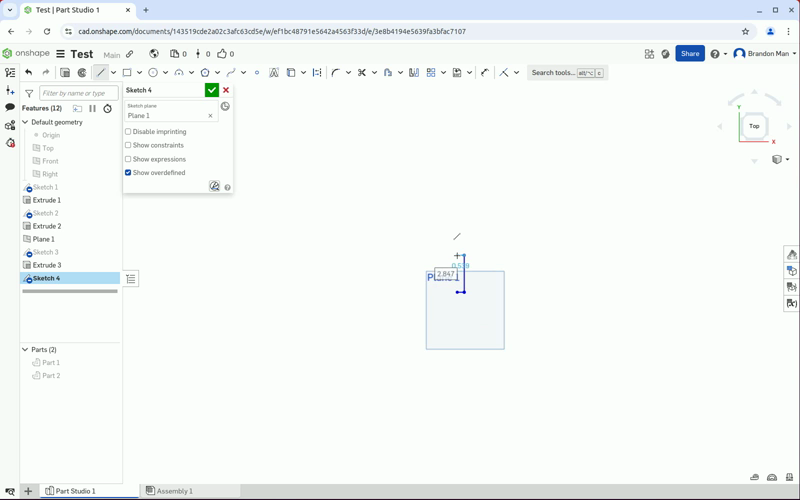
scroll(6)
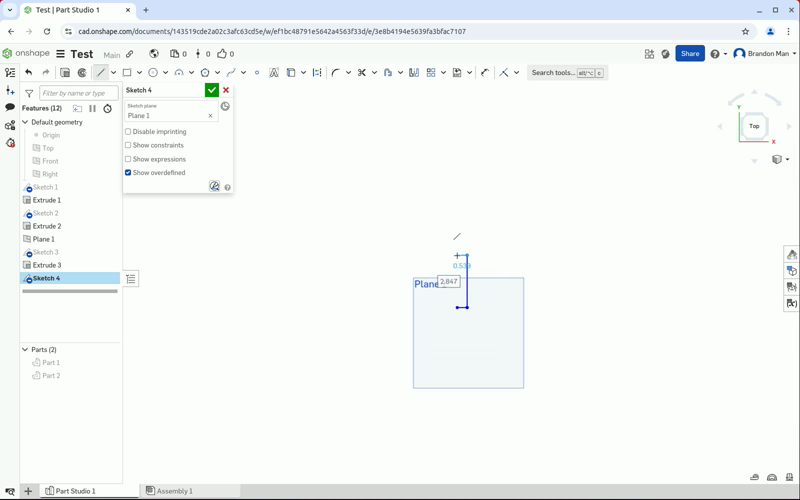
scroll(6)
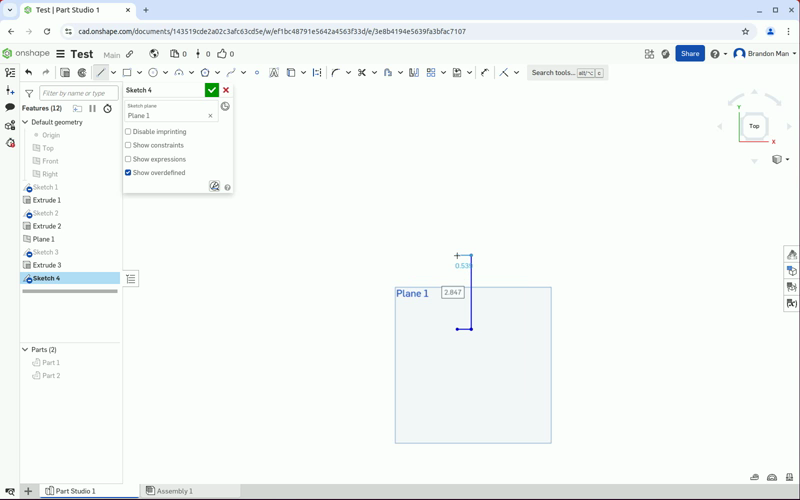
scroll(6)
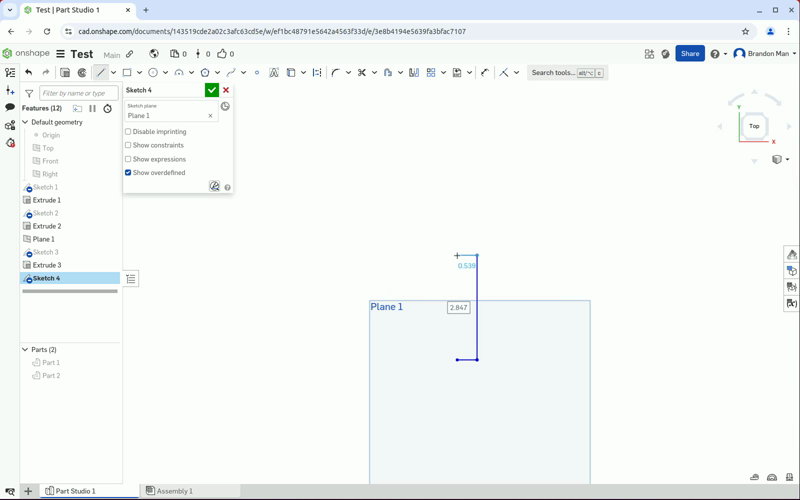
scroll(6)
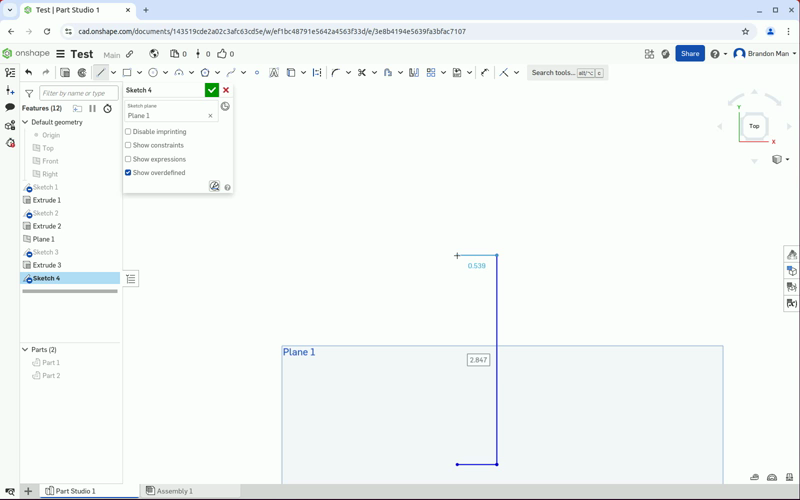
click(457, 255)
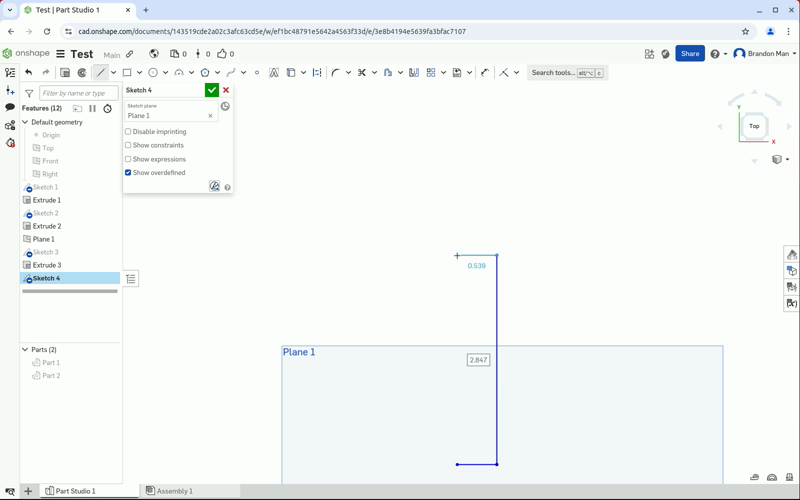
scroll(-6)
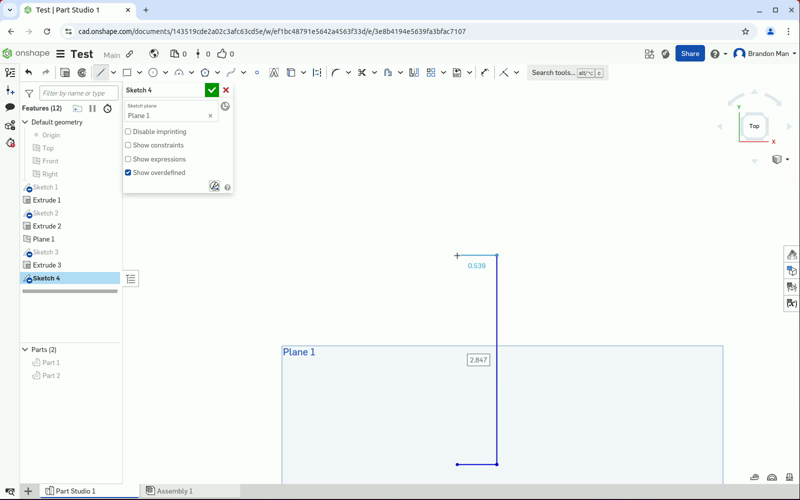
scroll(-6)
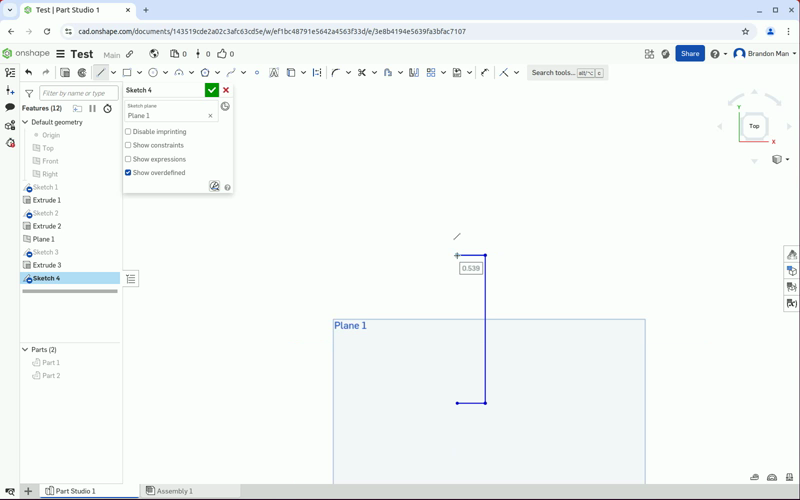
scroll(-6)
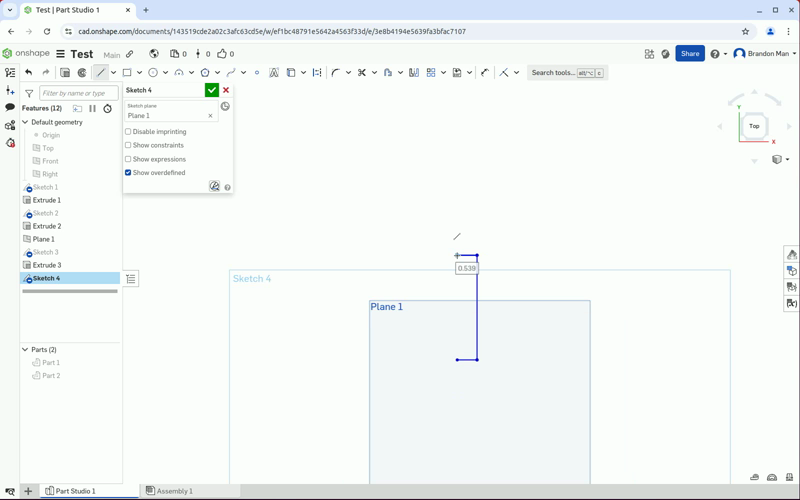
scroll(-6)
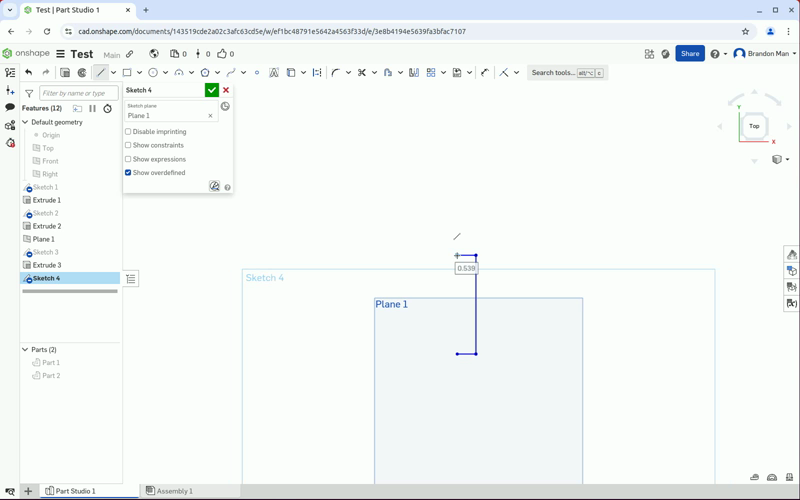
scroll(-6)
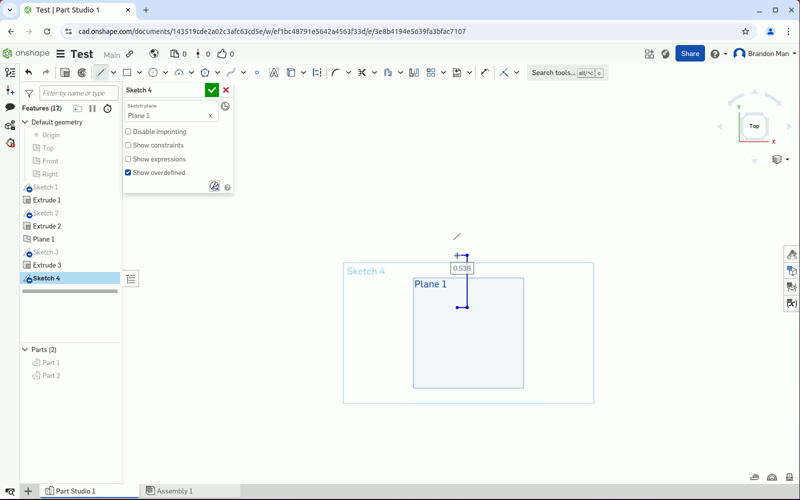
scroll(-6)
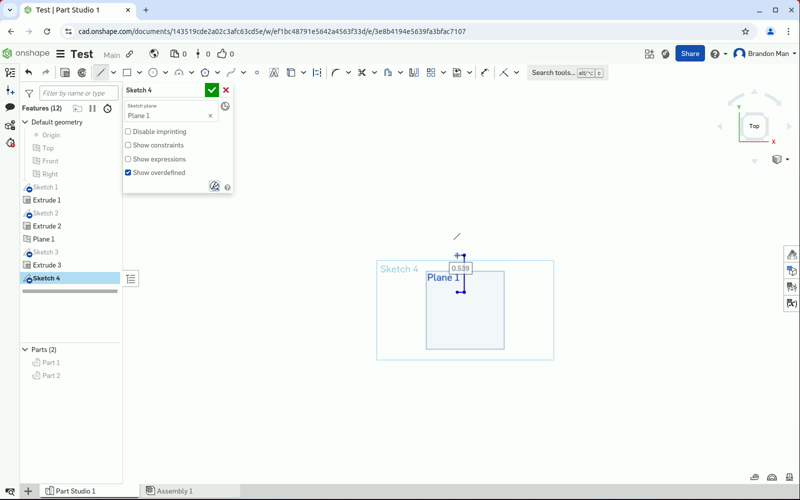
scroll(-6)
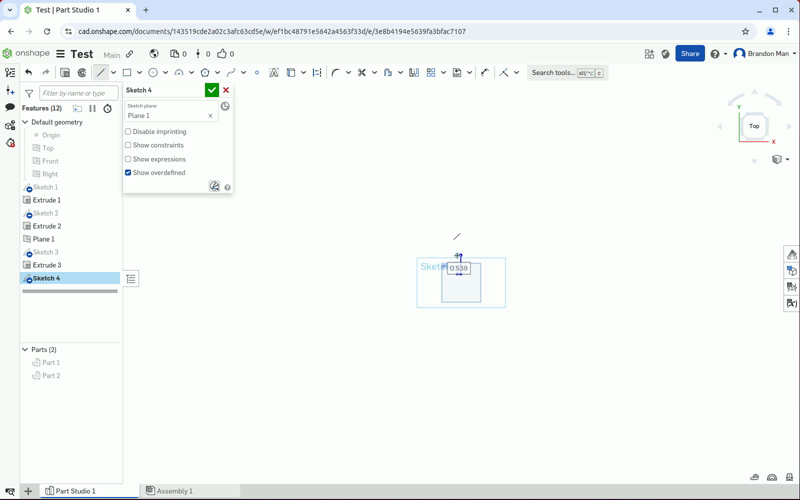
key_up(shift)
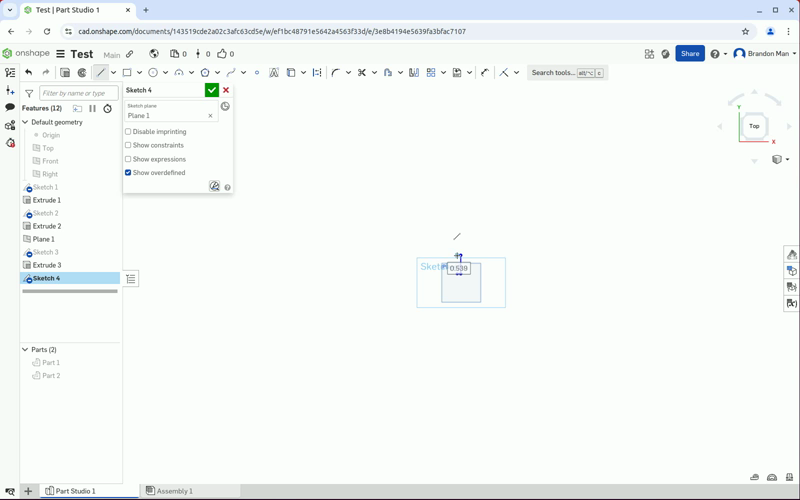
mouse_move(487, 255)
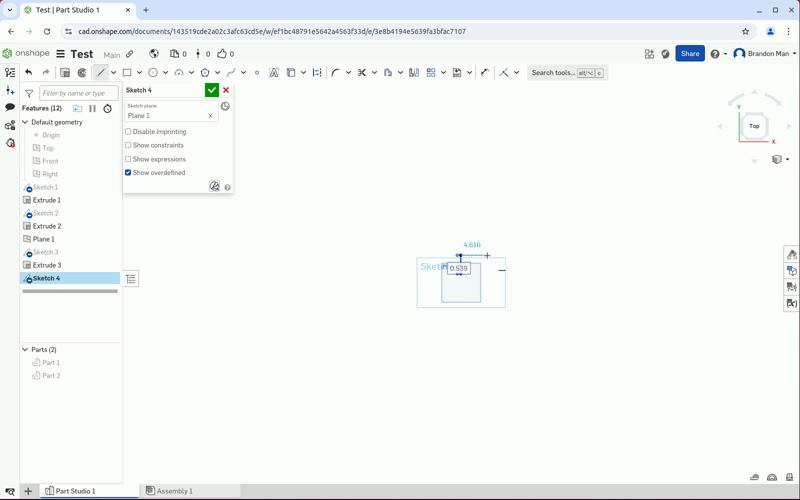
key_down(shift)
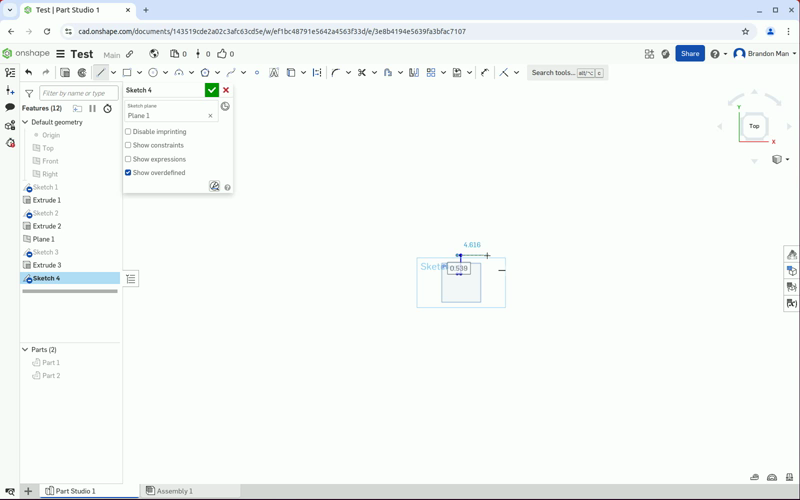
mouse_move(457, 273)
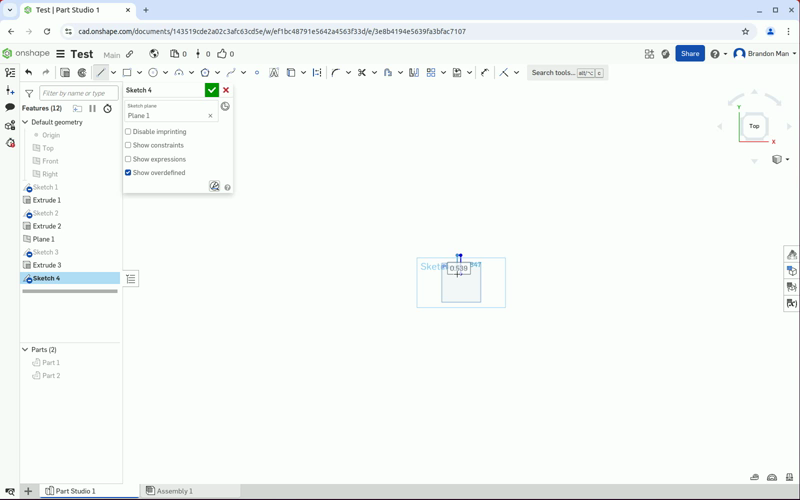
scroll(6)
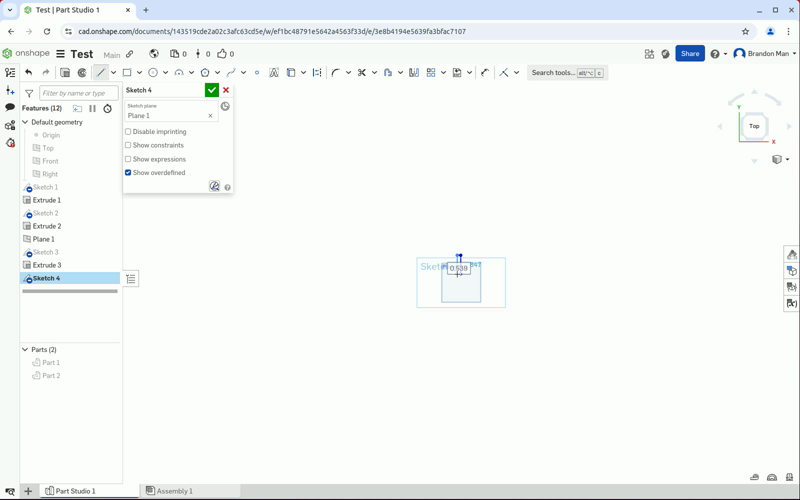
scroll(6)
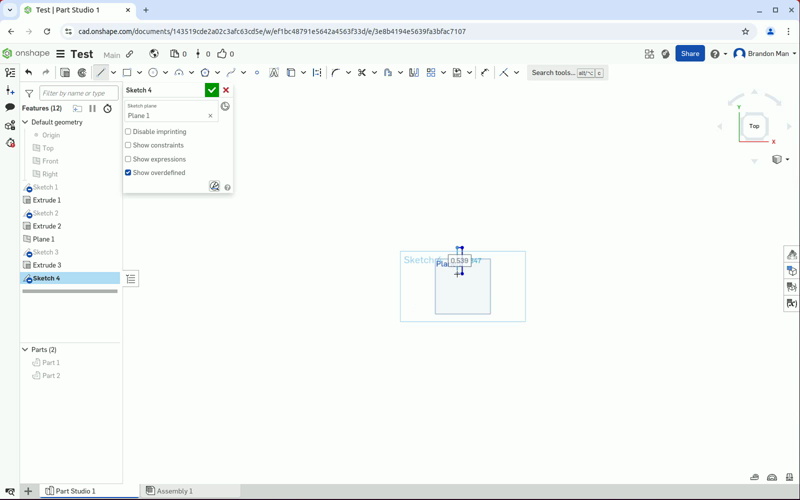
scroll(6)
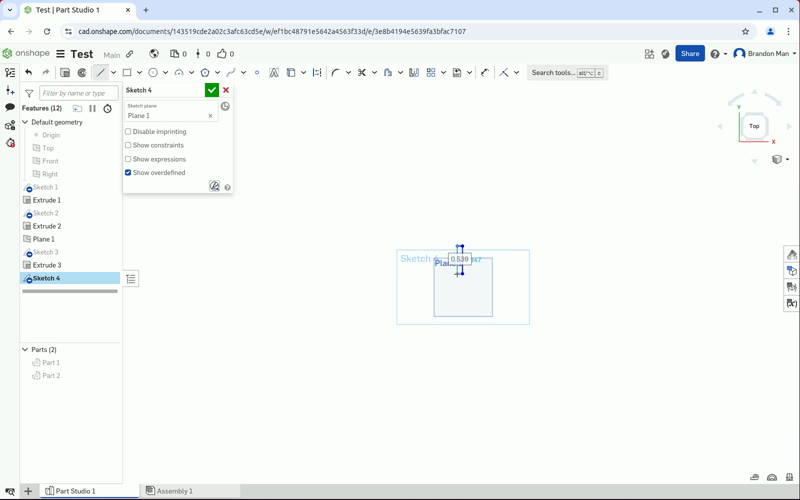
scroll(6)
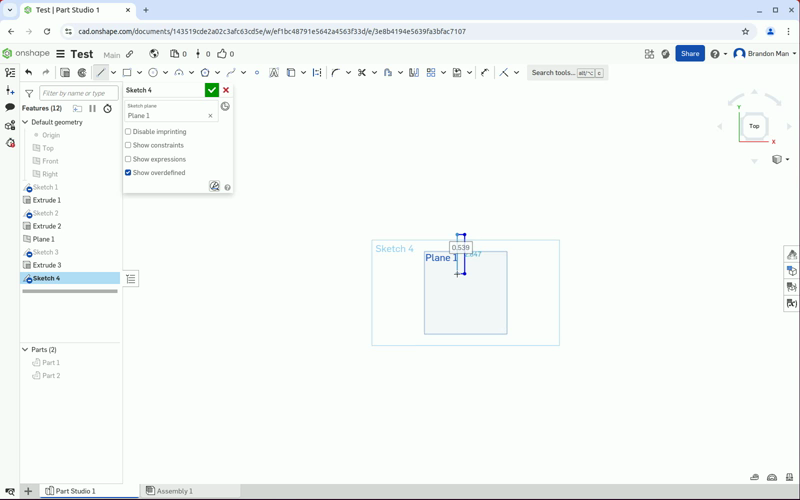
scroll(6)
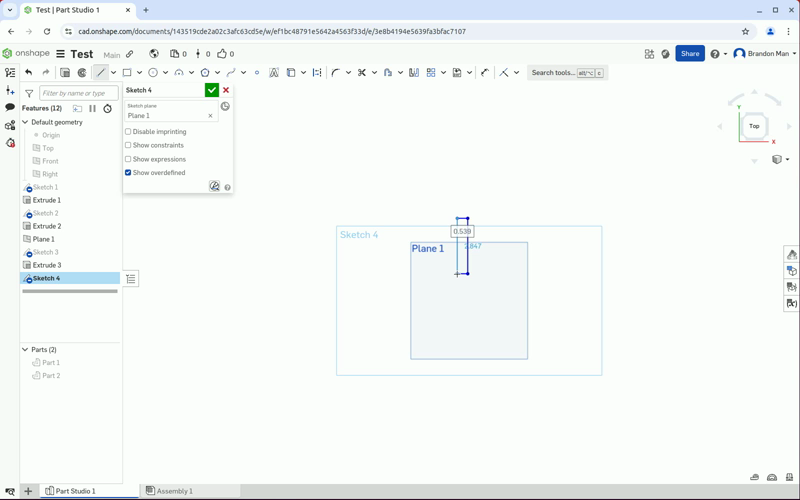
scroll(6)
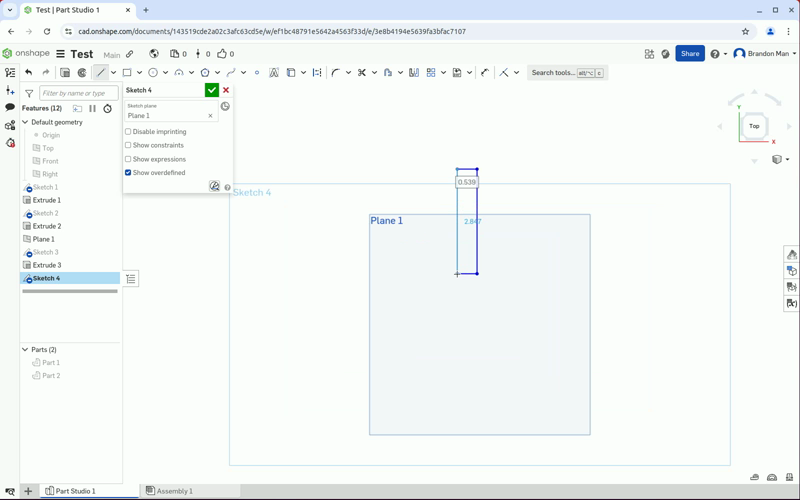
scroll(6)
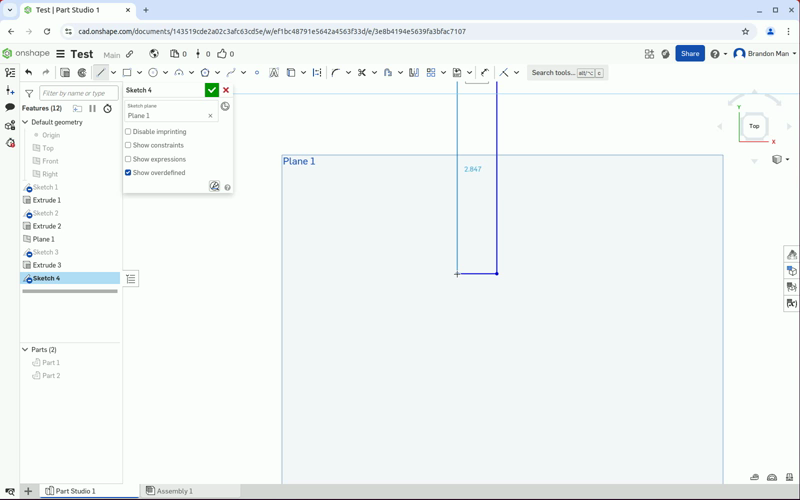
key_up(shift)
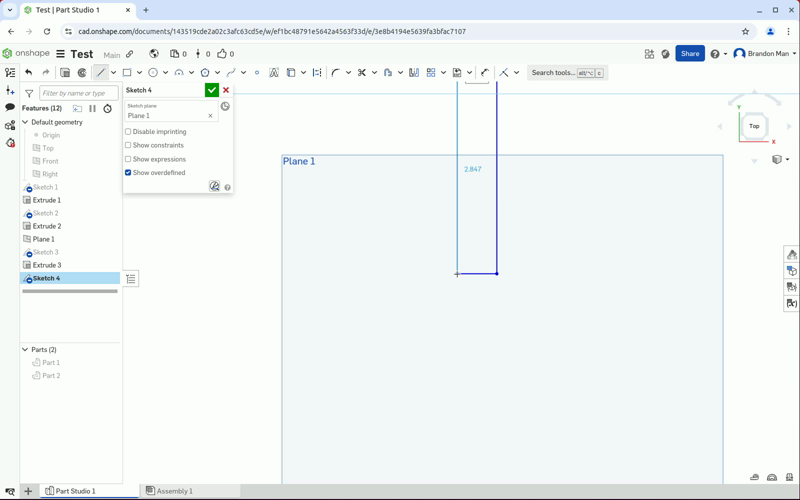
click(457, 273)
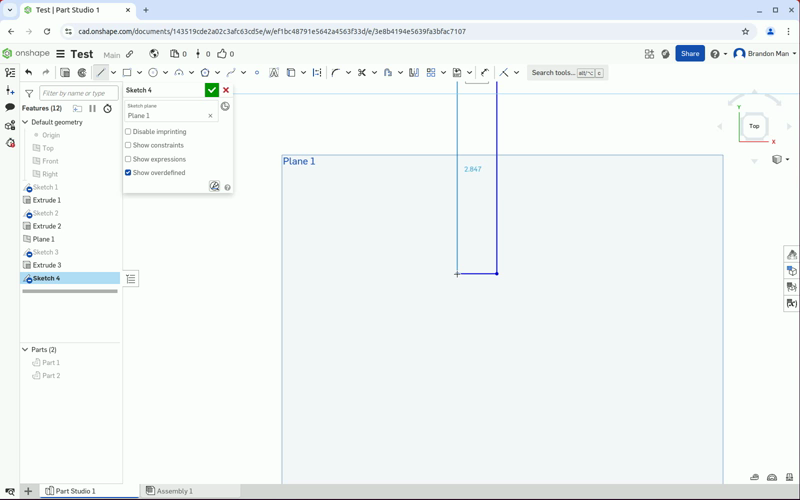
scroll(-6)
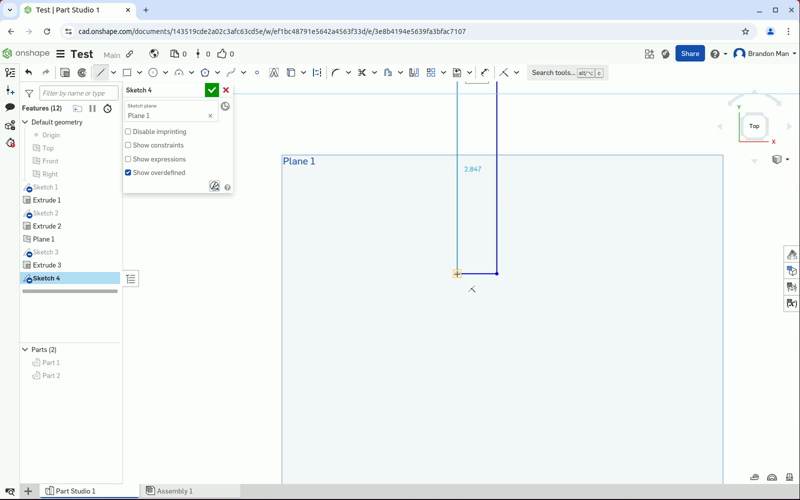
scroll(-6)
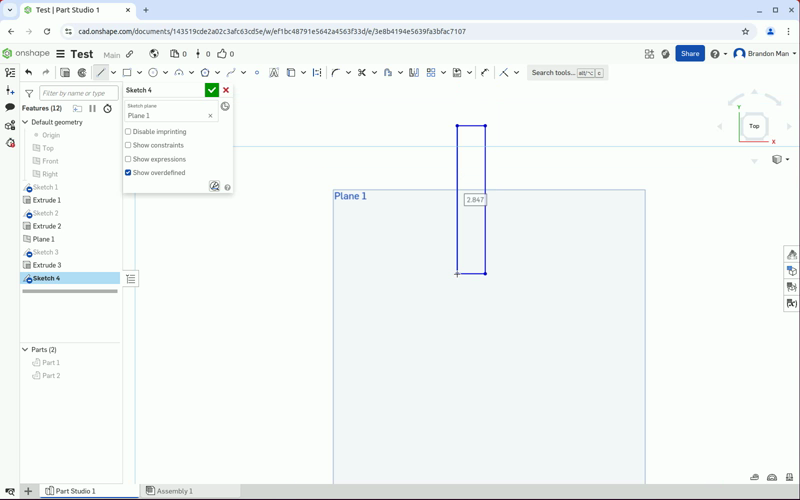
scroll(-6)
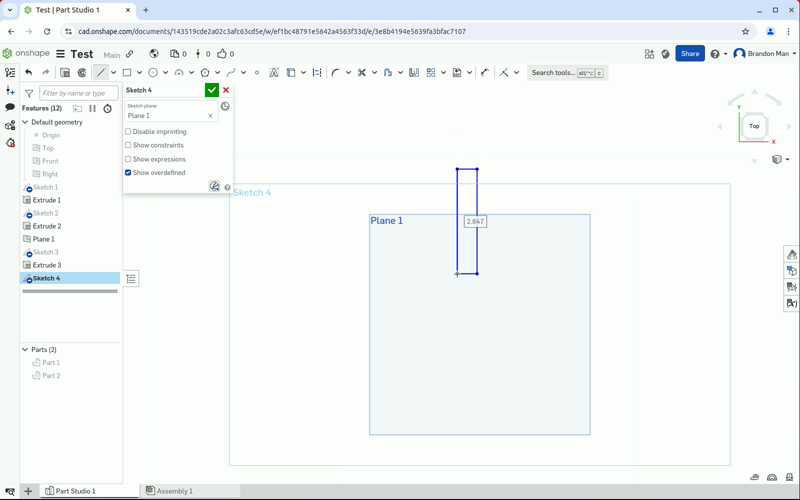
scroll(-6)
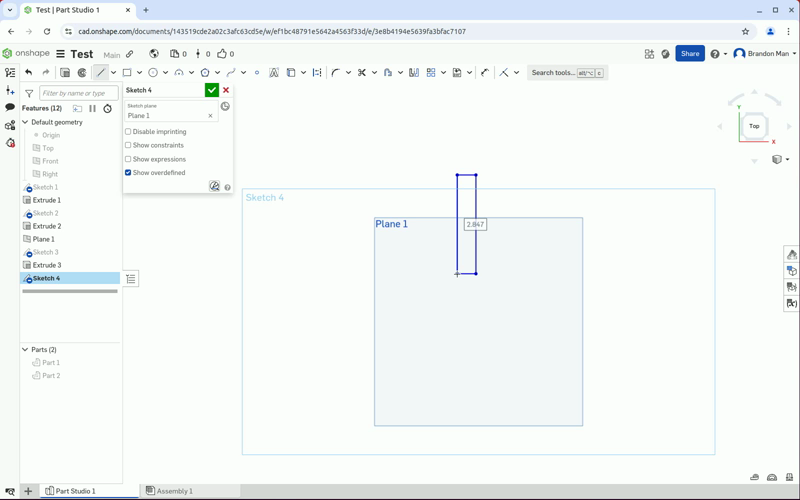
scroll(-6)
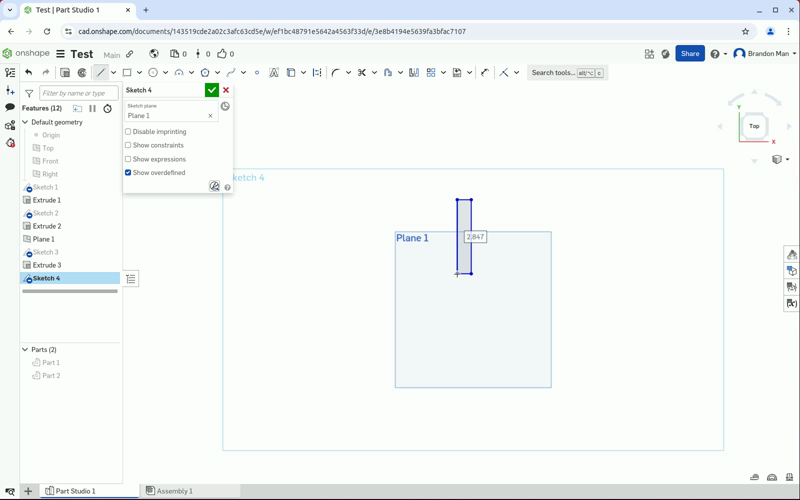
scroll(-6)
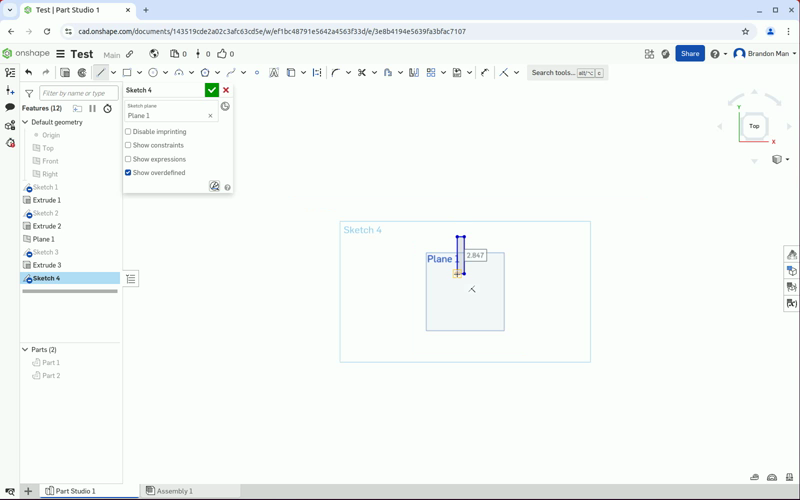
scroll(-6)
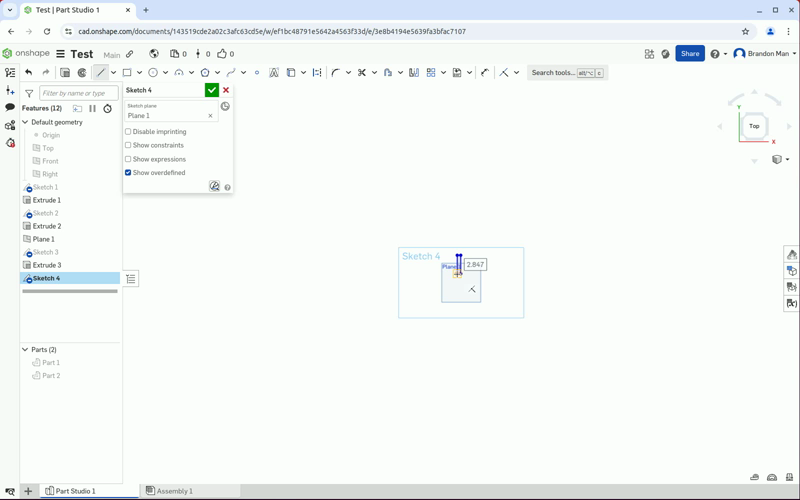
key(esc)
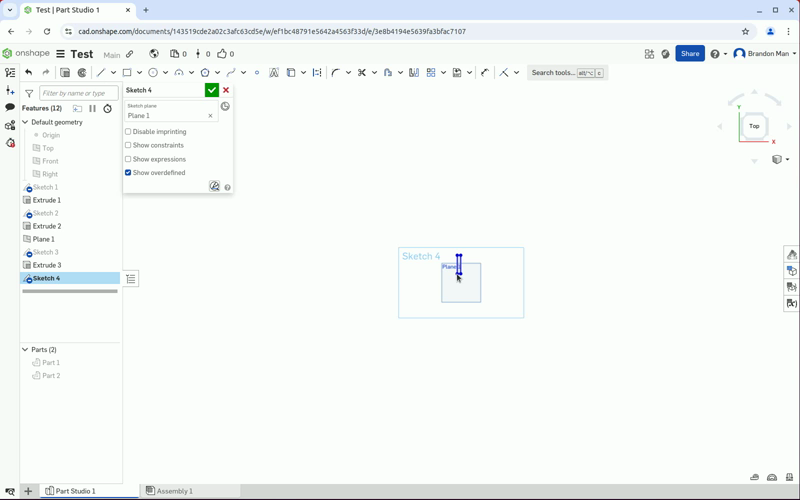
mouse_move(458, 257)
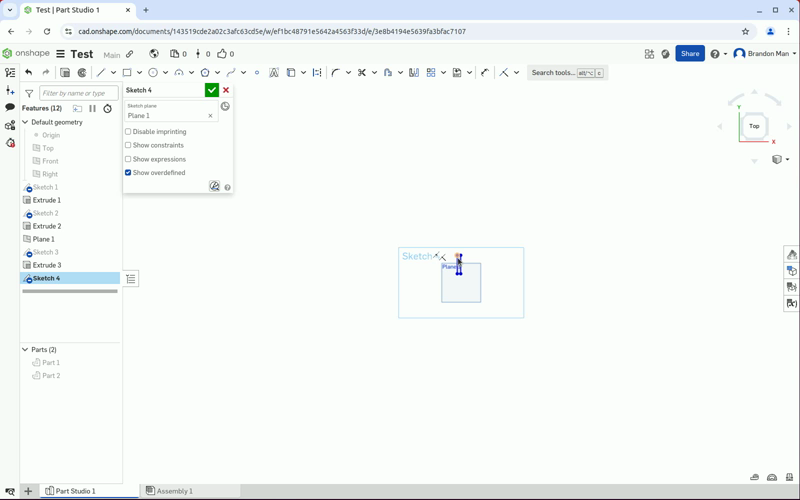
scroll(6)
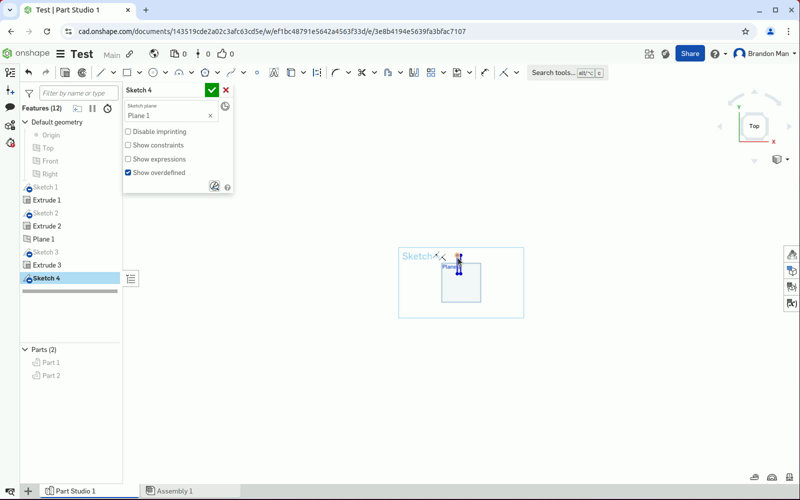
scroll(6)
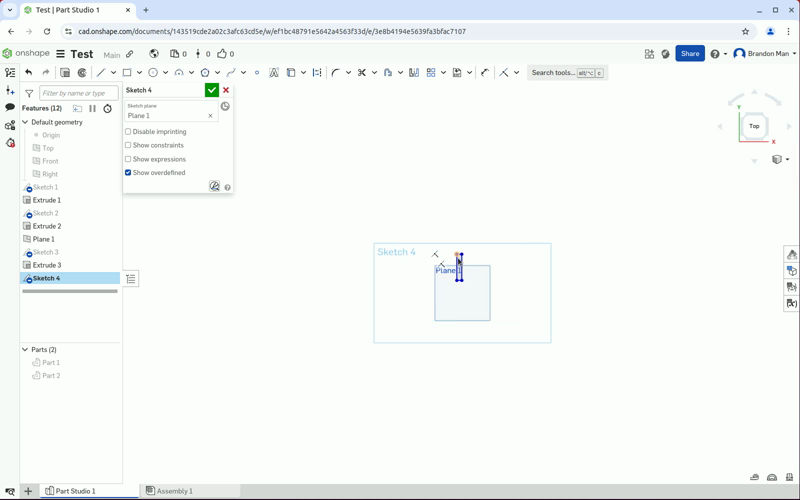
scroll(6)
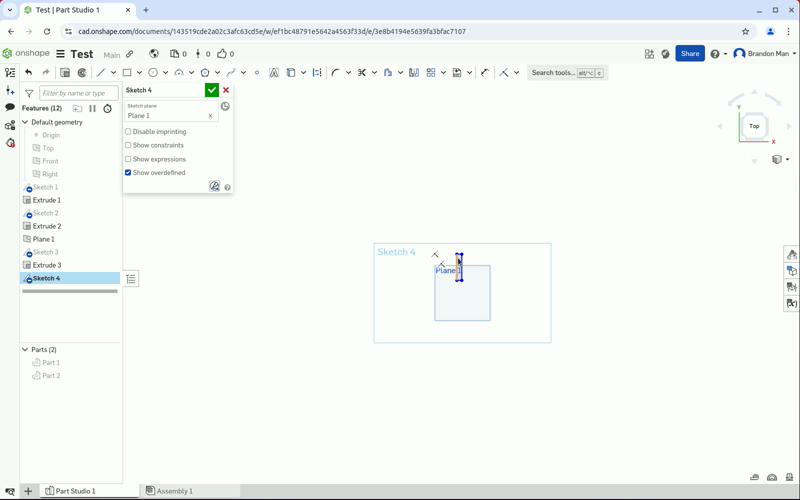
scroll(6)
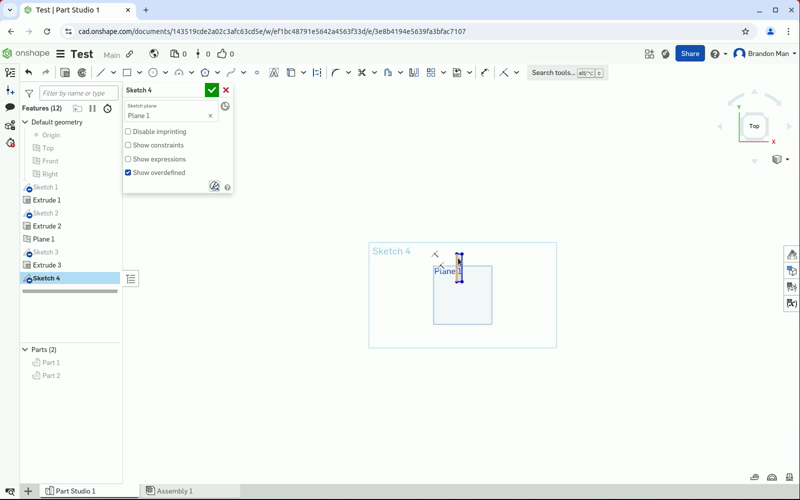
scroll(6)
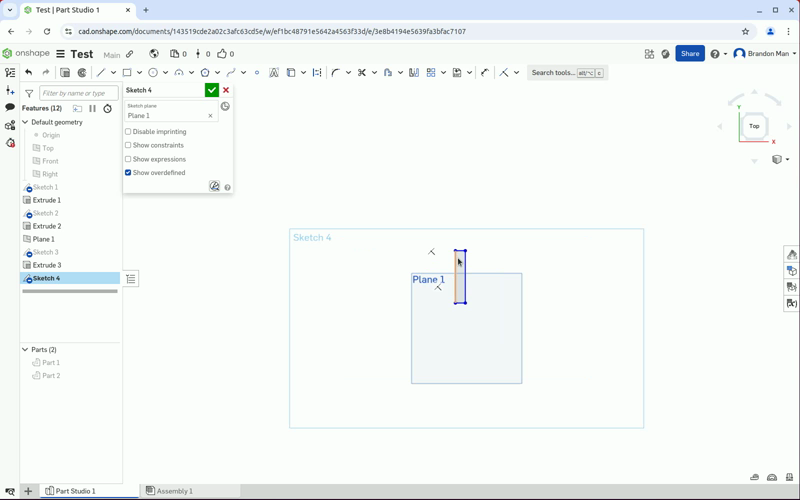
scroll(6)
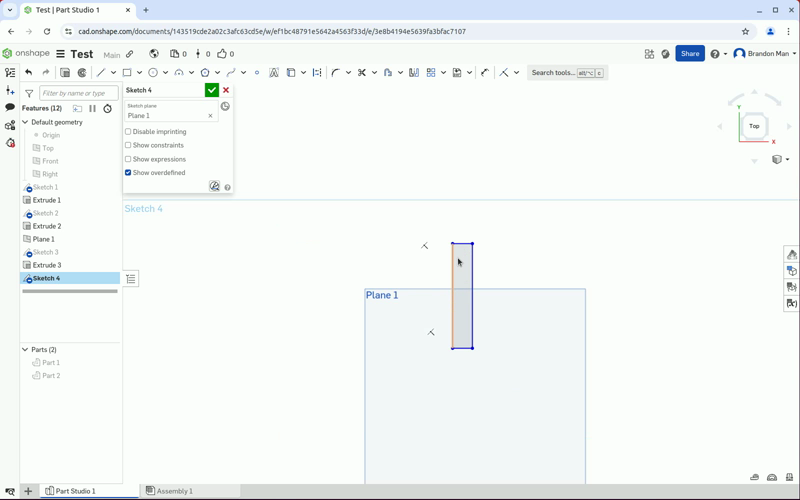
scroll(6)
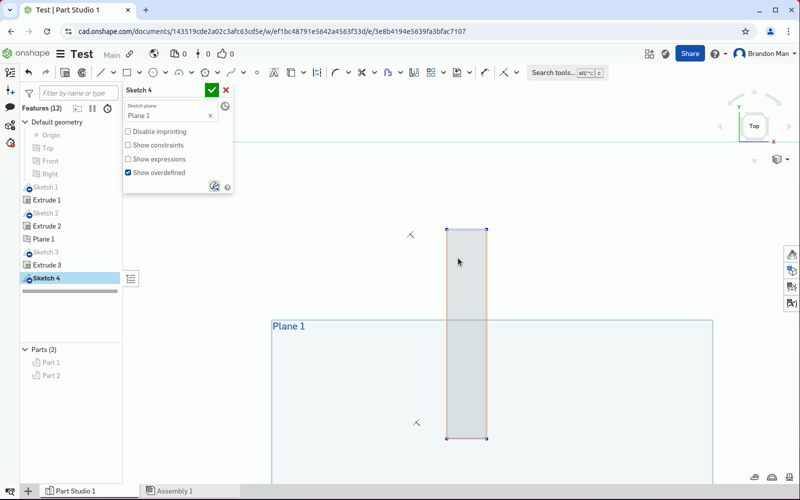
click(458, 257)
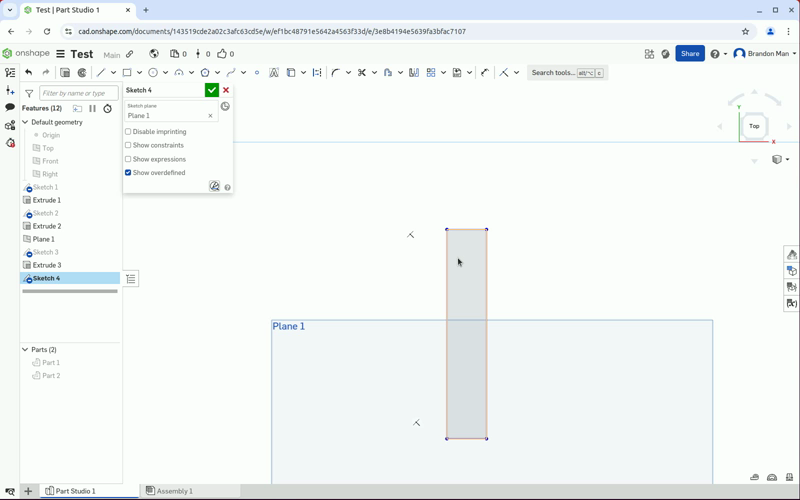
scroll(-6)
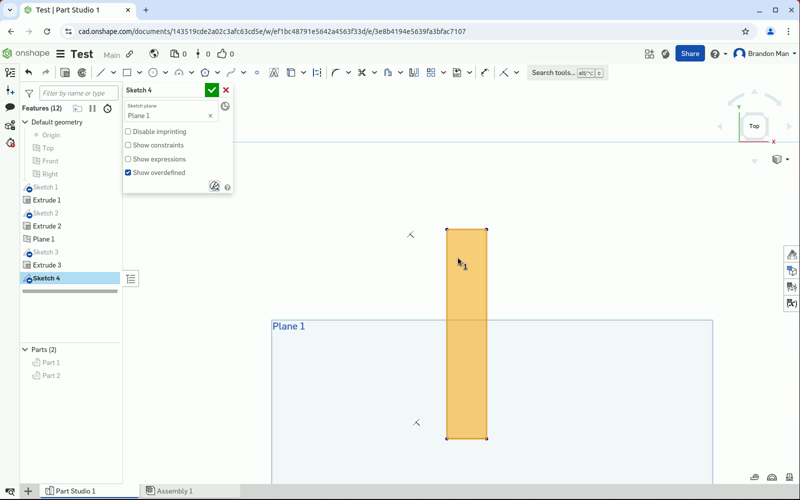
scroll(-6)
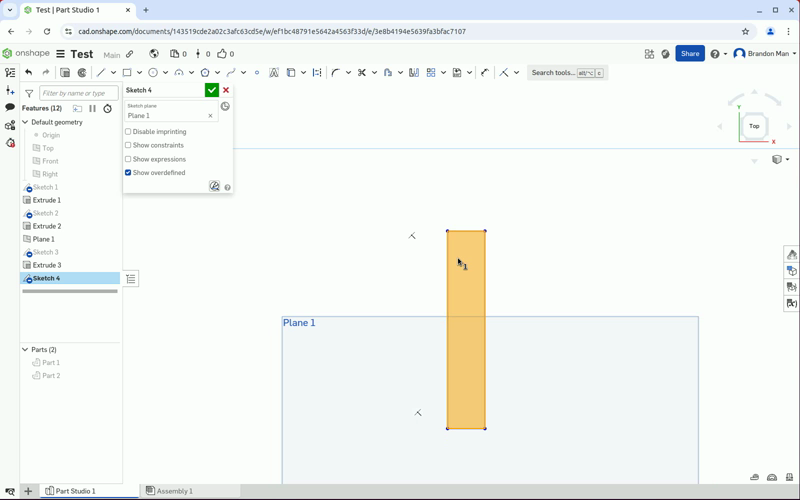
scroll(-6)
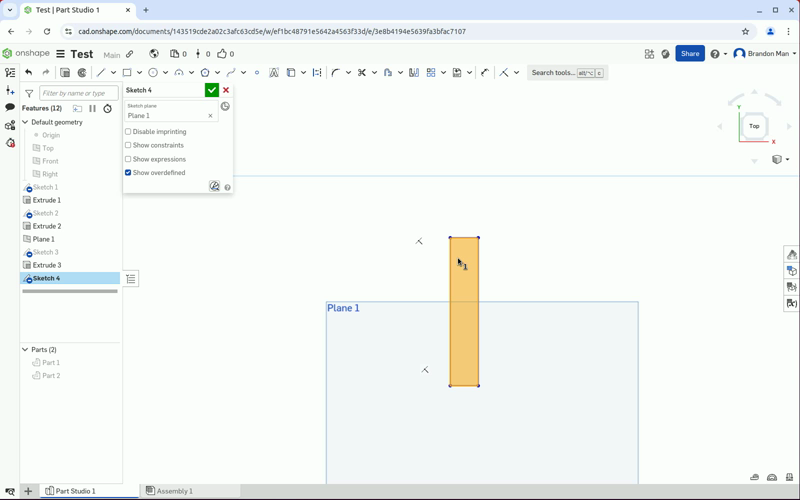
scroll(-6)
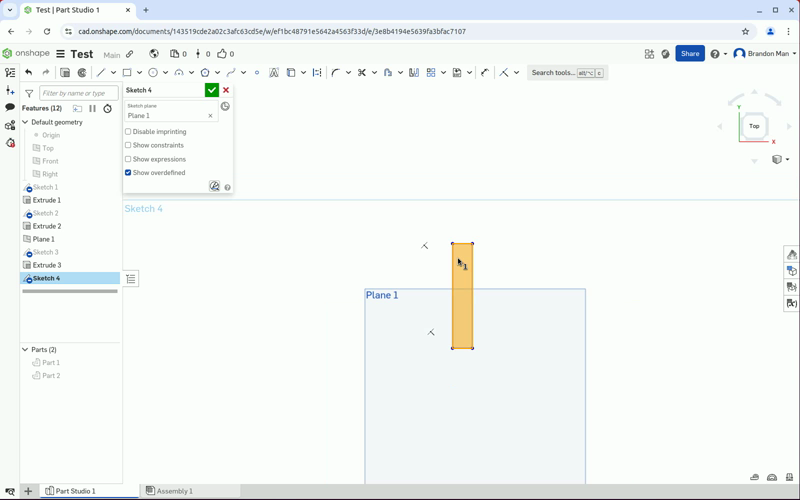
scroll(-6)
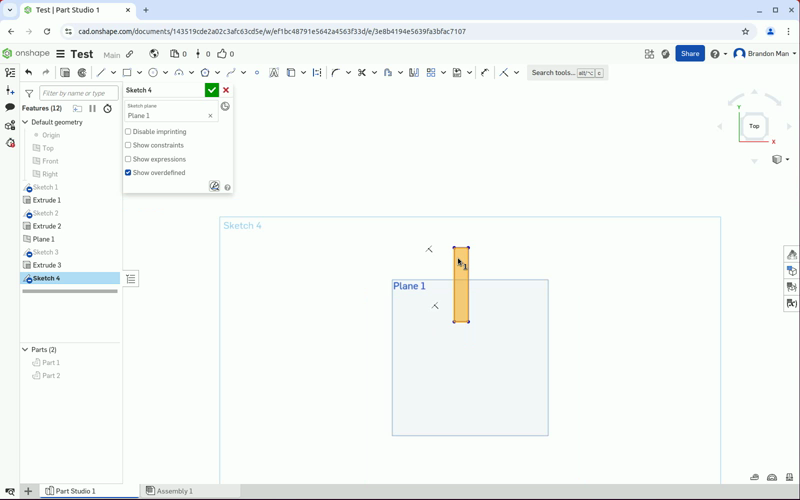
scroll(-6)
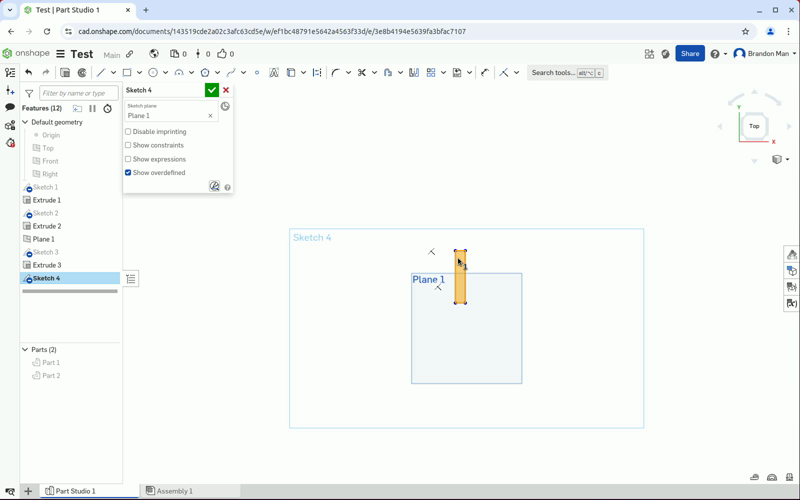
scroll(-6)
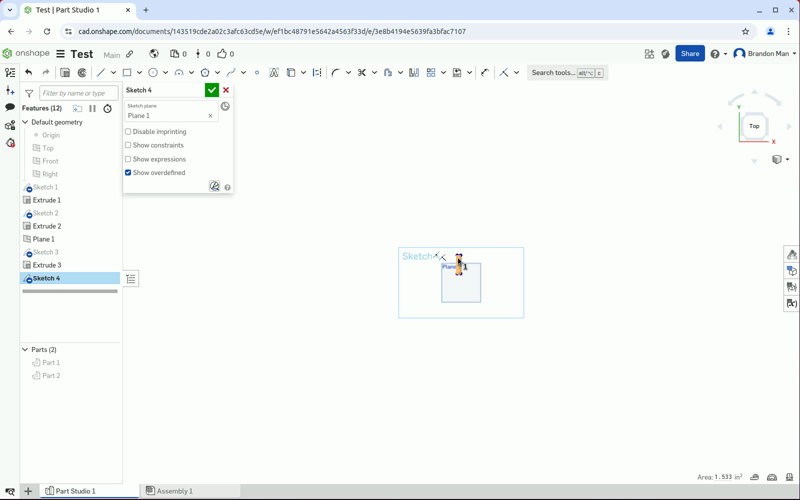
mouse_move(73, 352)
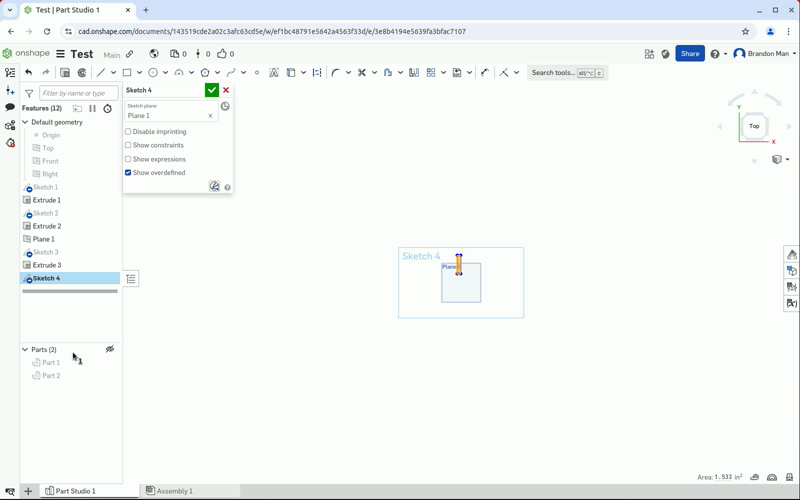
key(shift+y)
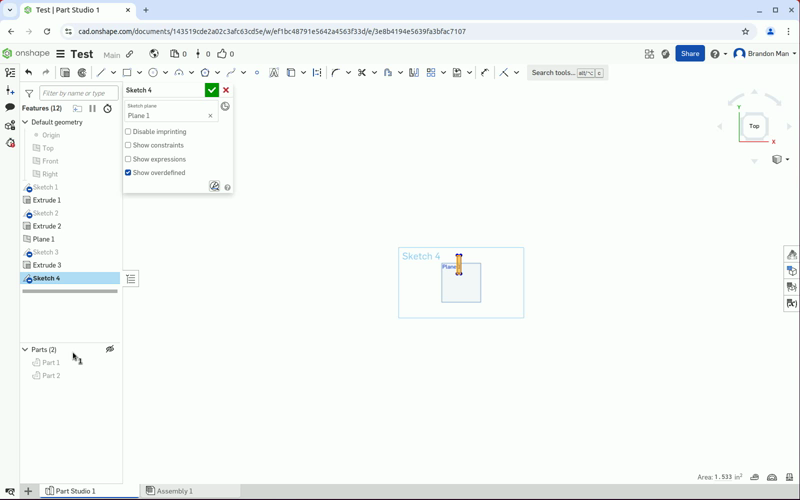
key(shift+e)
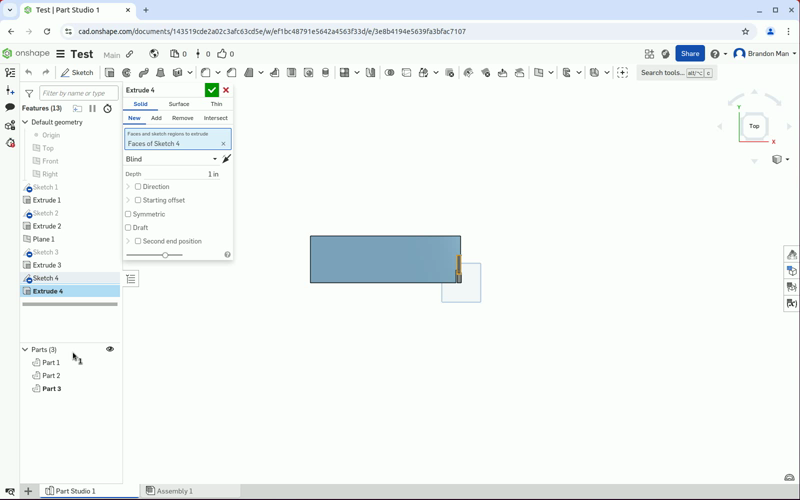
mouse_move(143, 106)
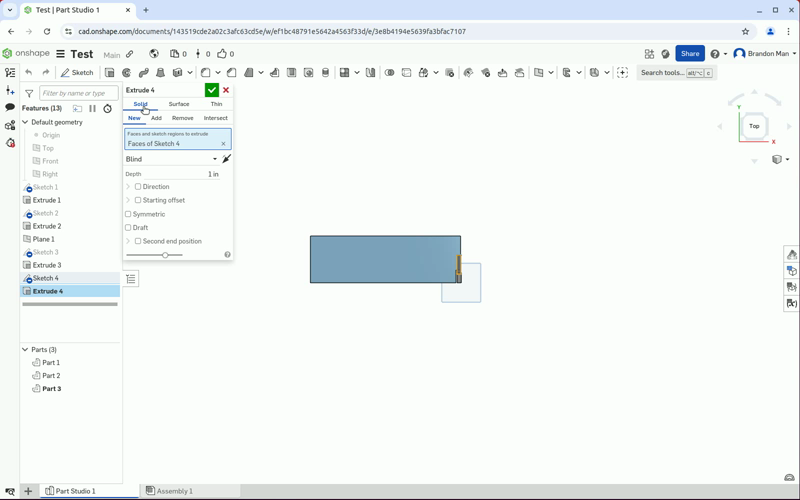
click(143, 106)
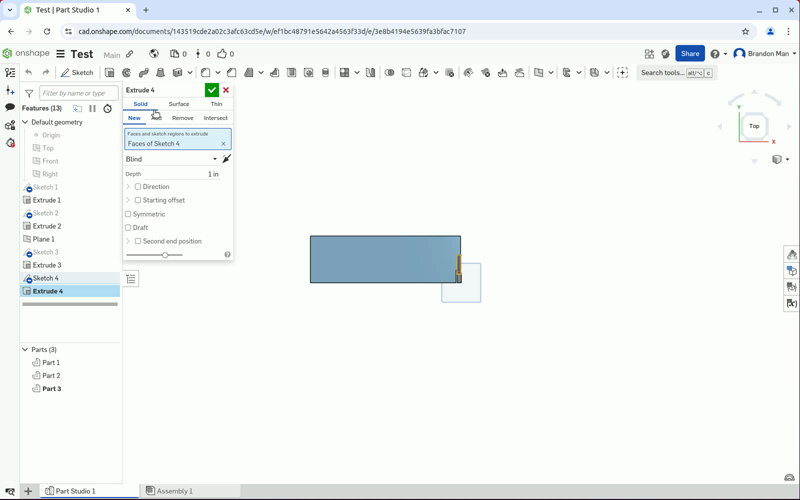
mouse_move(186, 120)
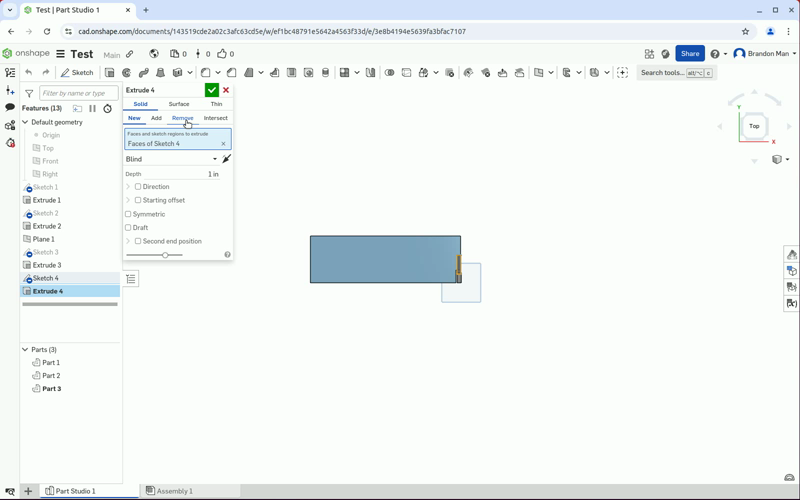
click(186, 120)
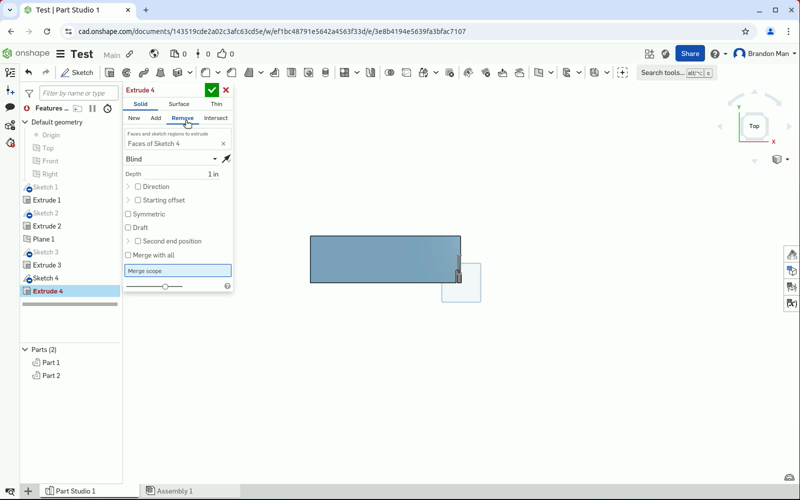
key(tab, 4)
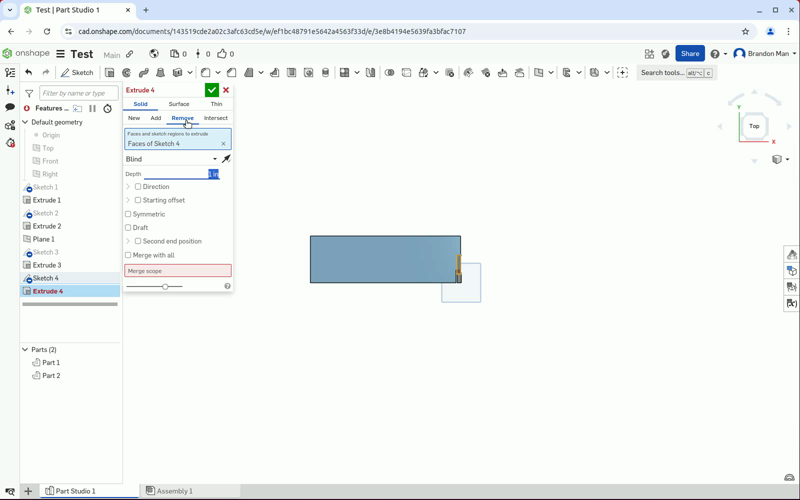
text(0.722)
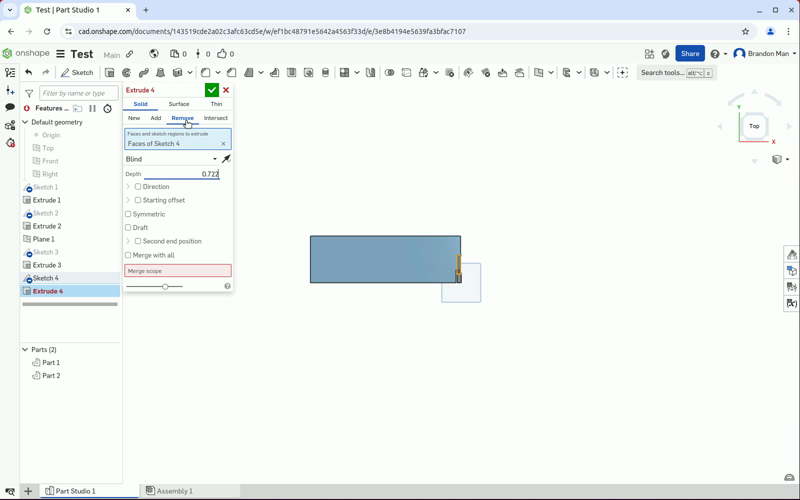
key(tab, 6)
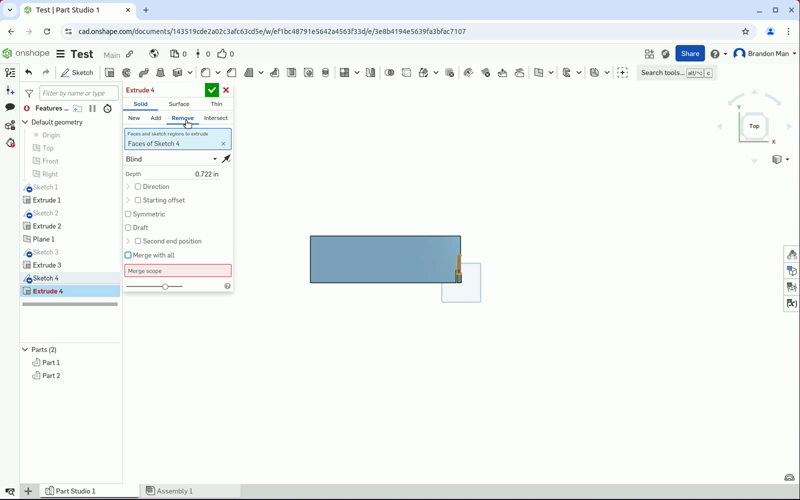
key(space)
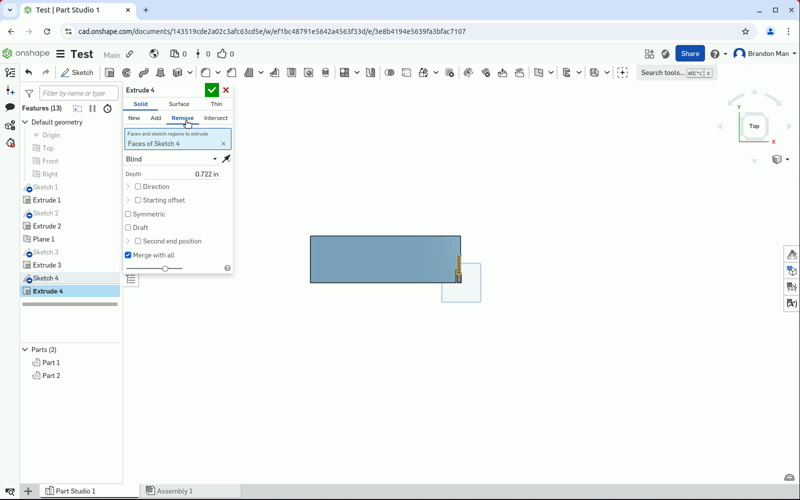
key(enter)
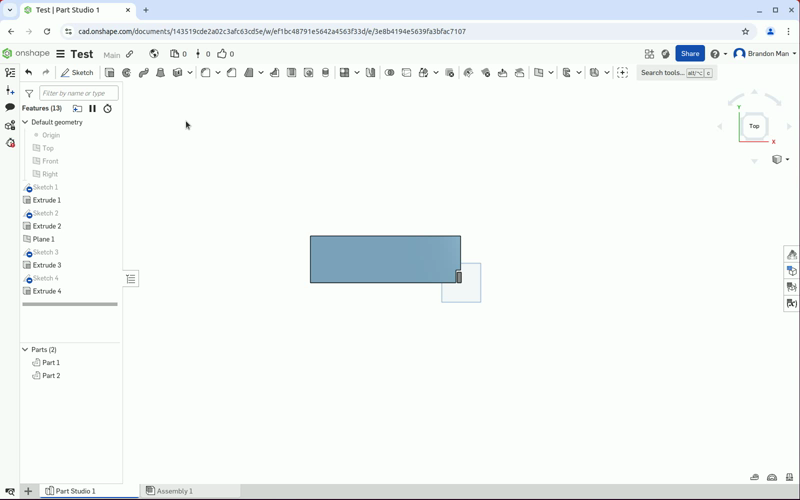
key(shift+h)
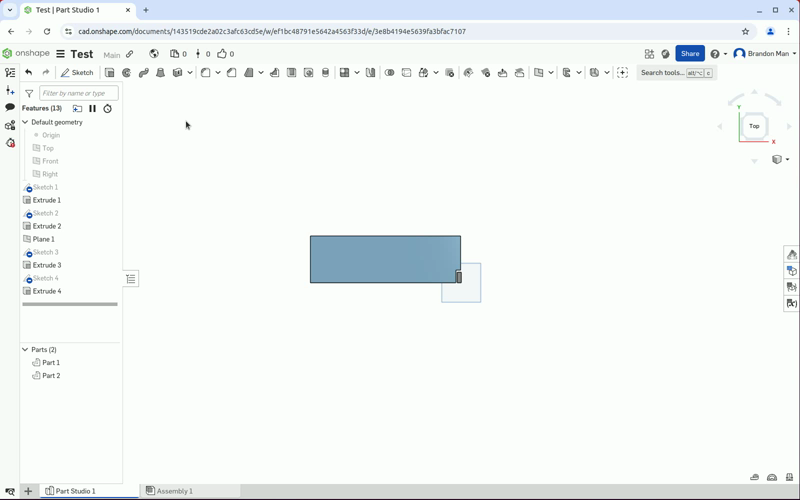
key(shift+h)
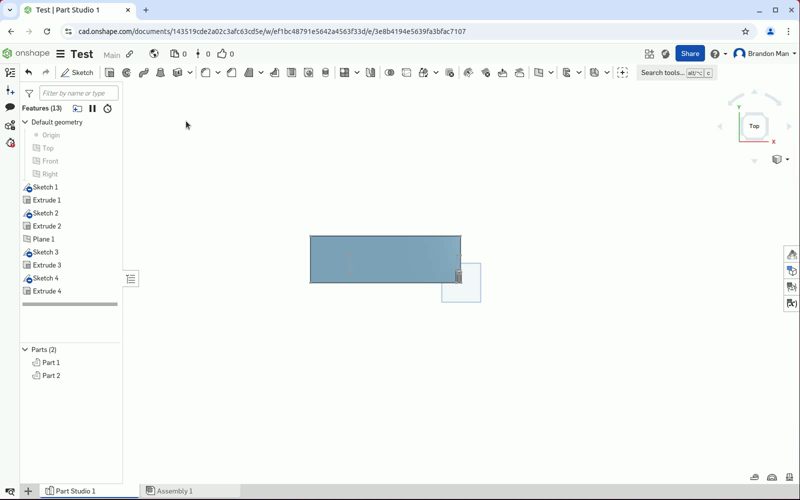
key(shift+7)
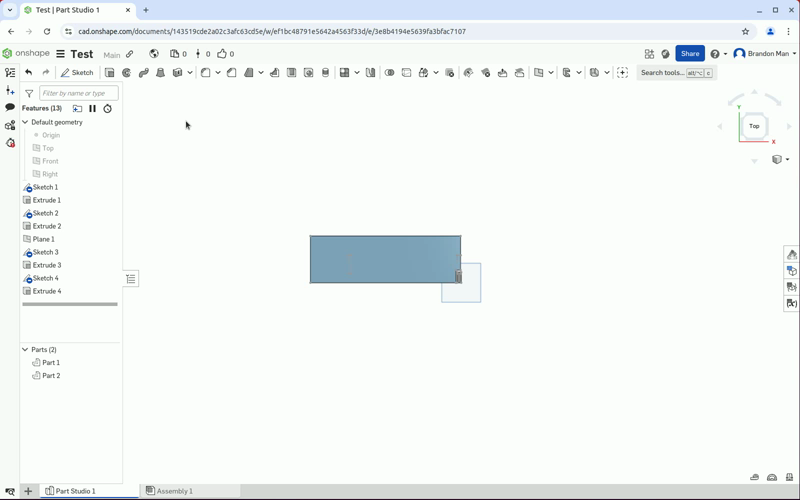
key(up, 3)
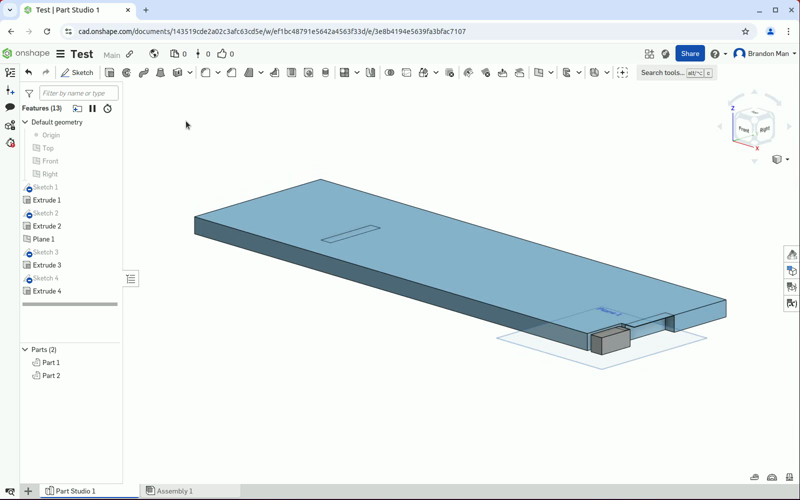
key(left, 3)
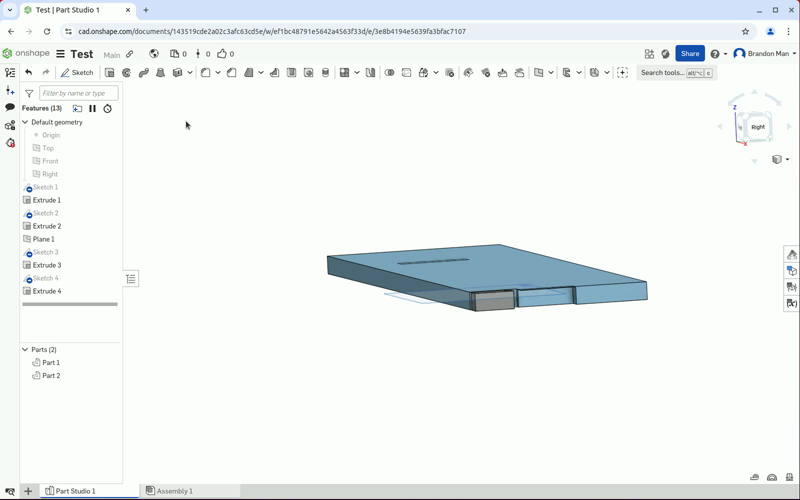
key(right, 3)
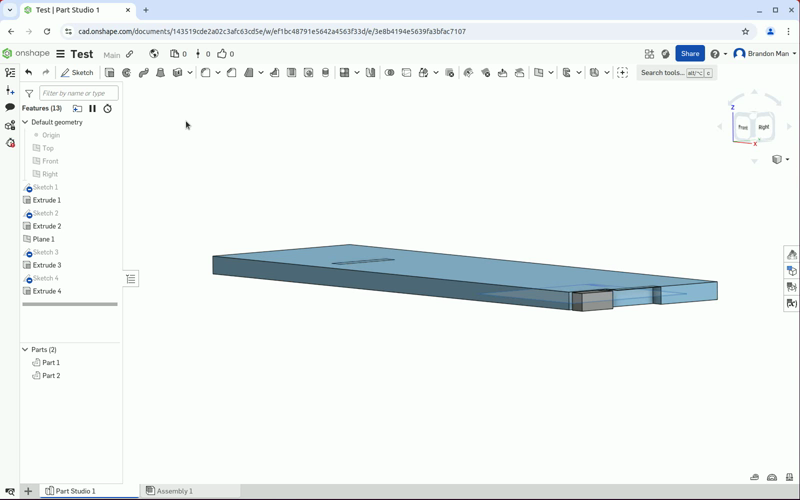
key(down, 3)
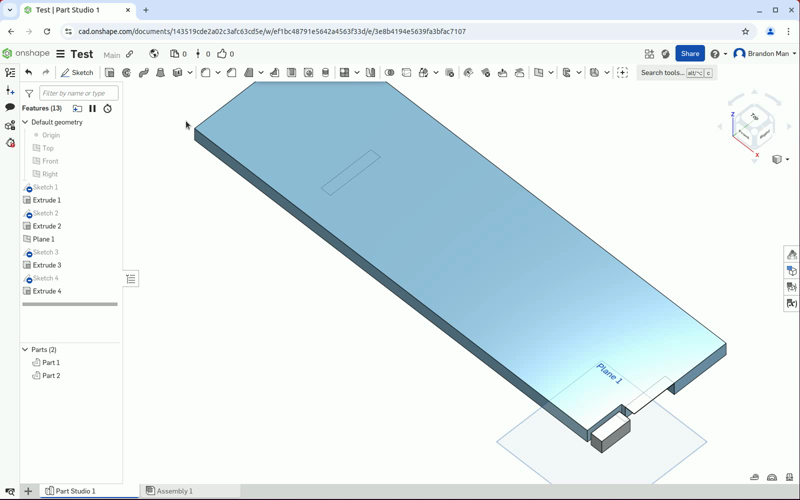
mouse_move(73, 189)
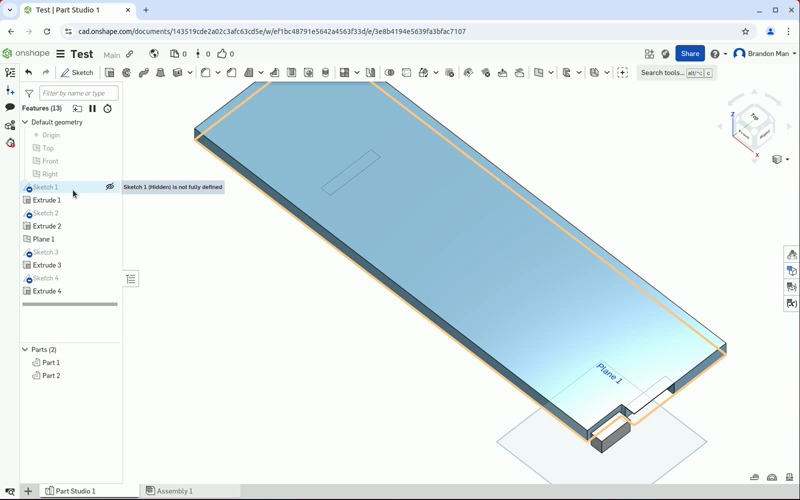
click(73, 189)